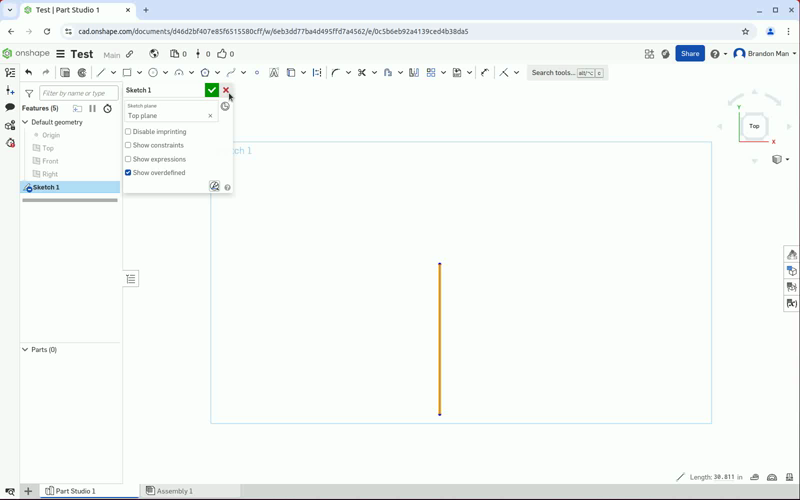
key(shift+h)
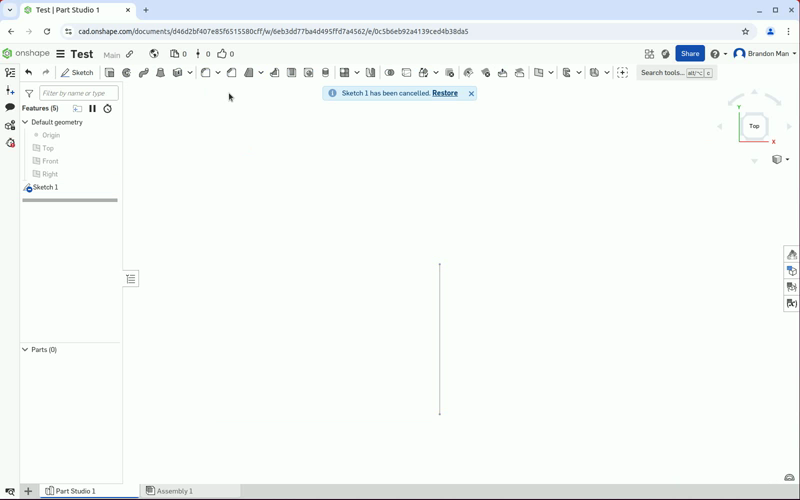
key(shift+s)
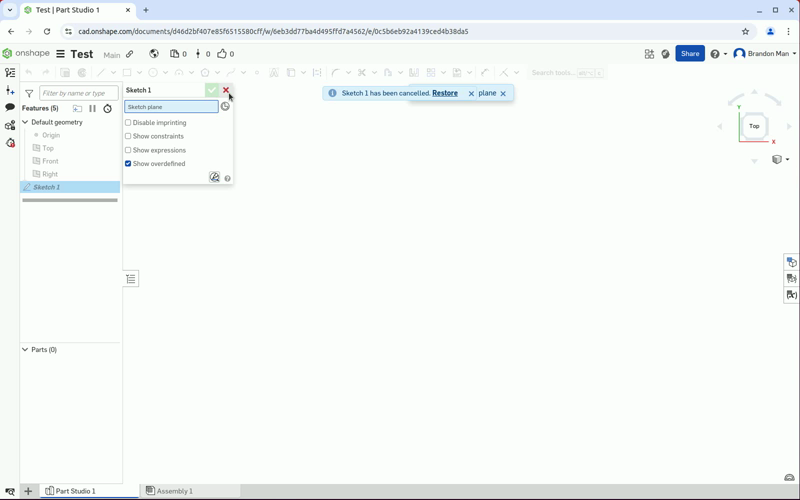
mouse_move(73, 150)
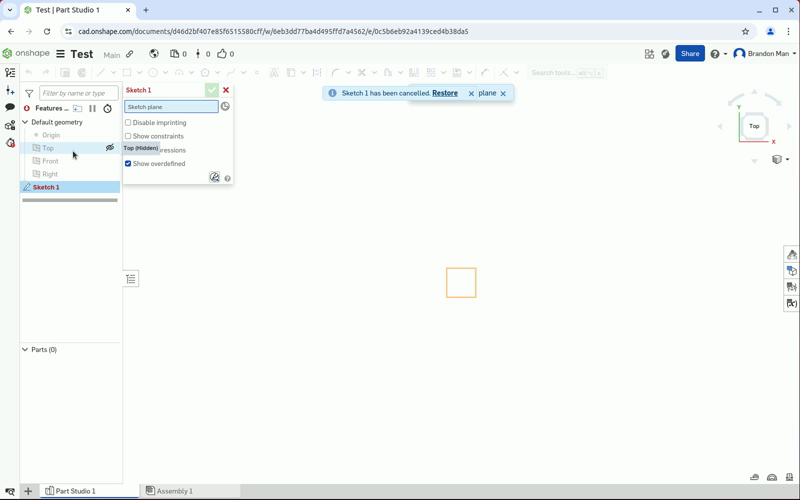
click(73, 150)
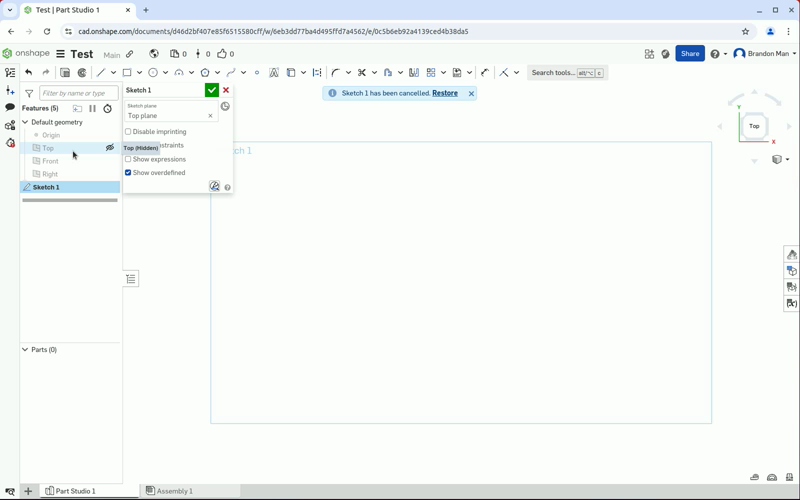
mouse_move(73, 352)
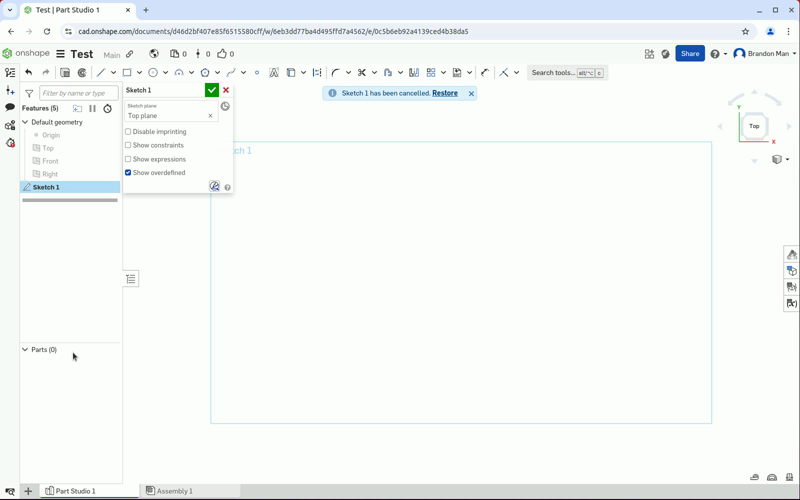
key(y)
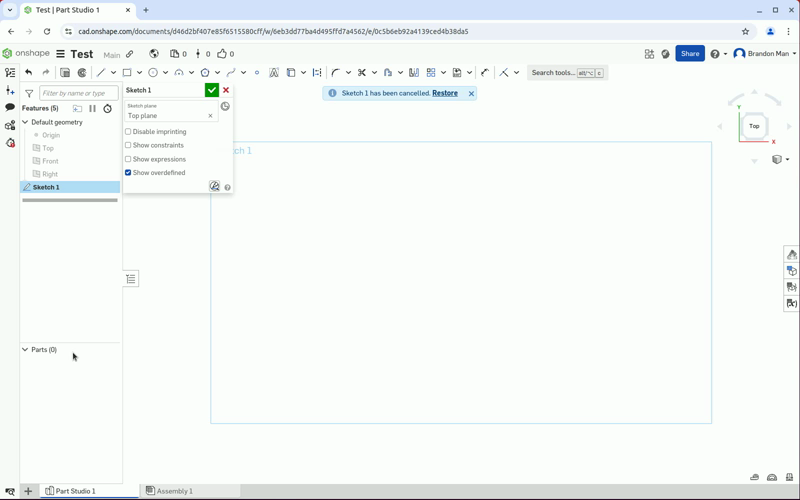
key(l)
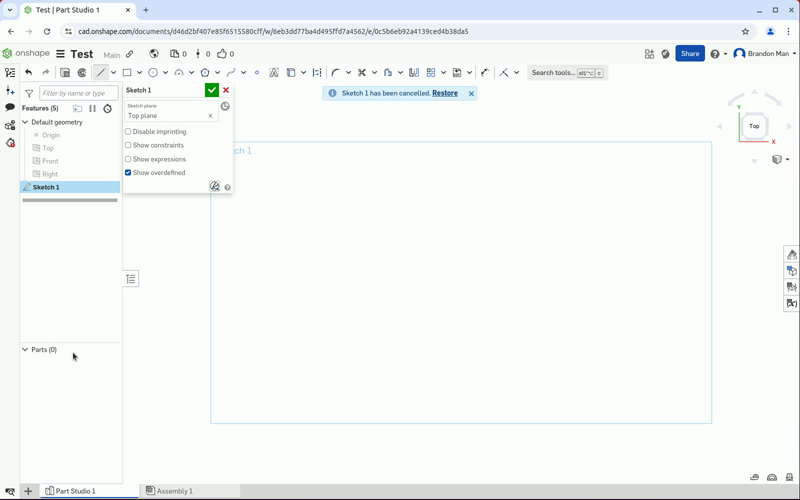
key_down(shift)
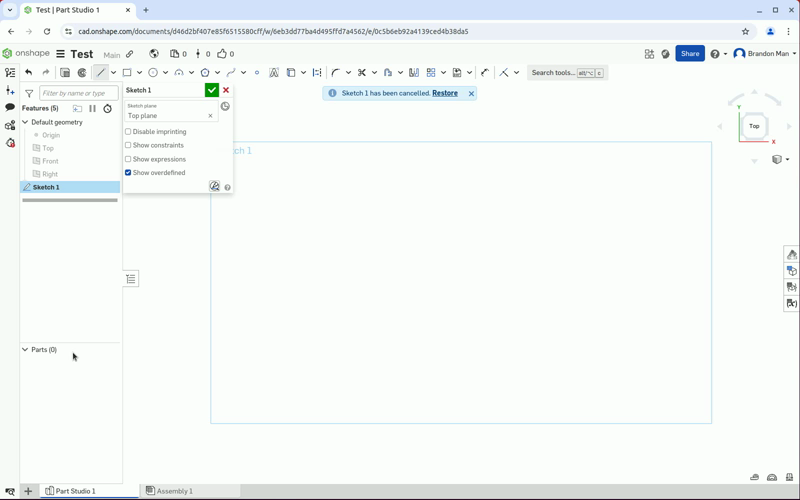
mouse_move(348, 297)
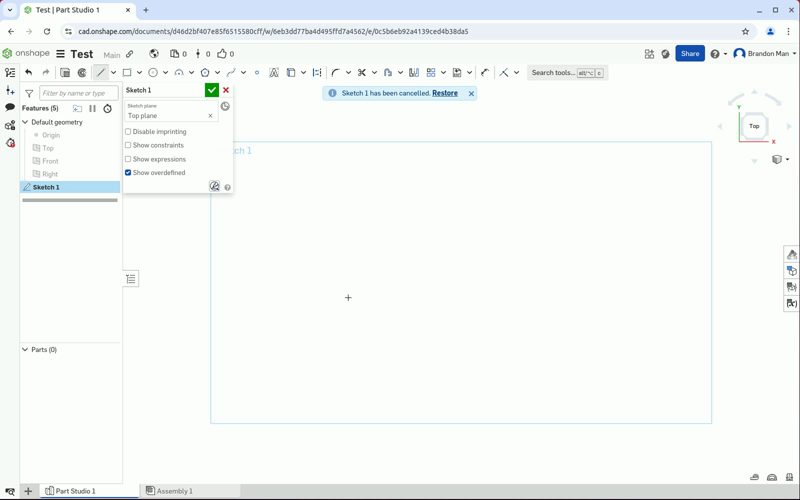
click(348, 297)
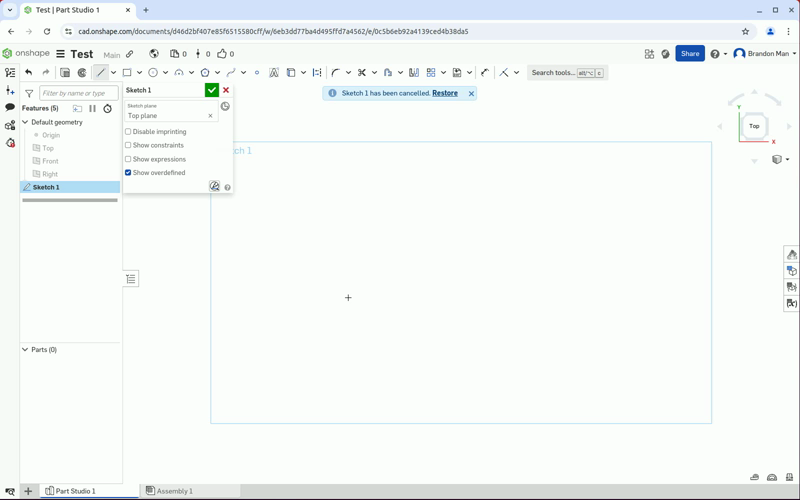
key_up(shift)
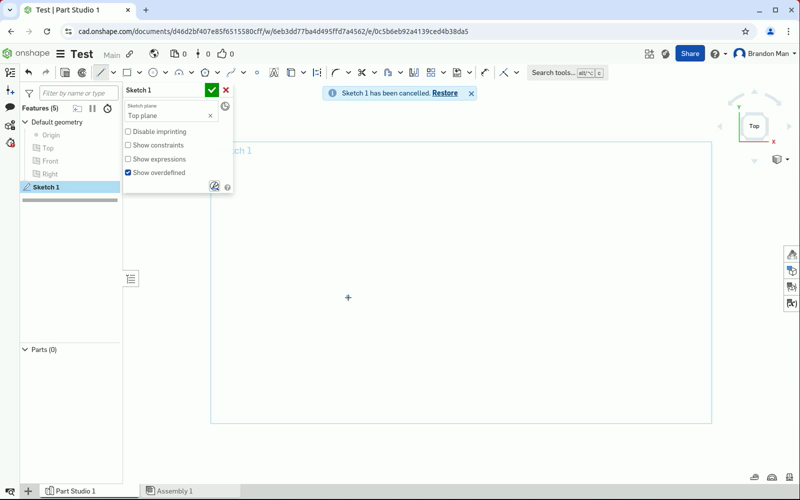
key_down(shift)
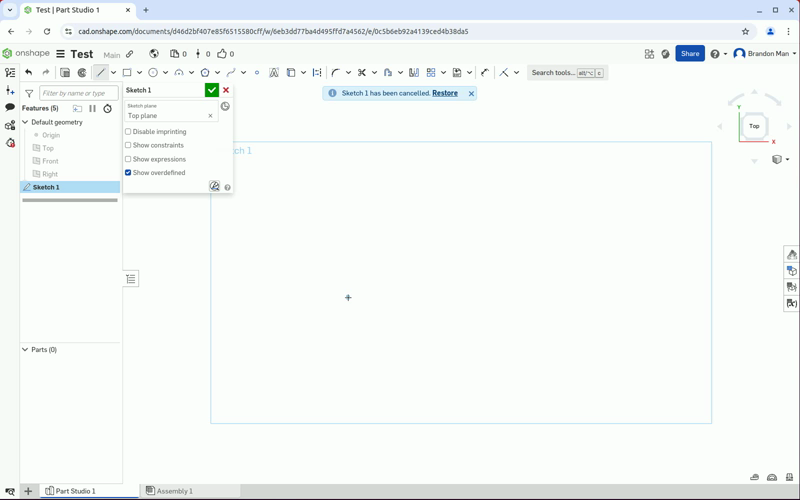
mouse_move(378, 297)
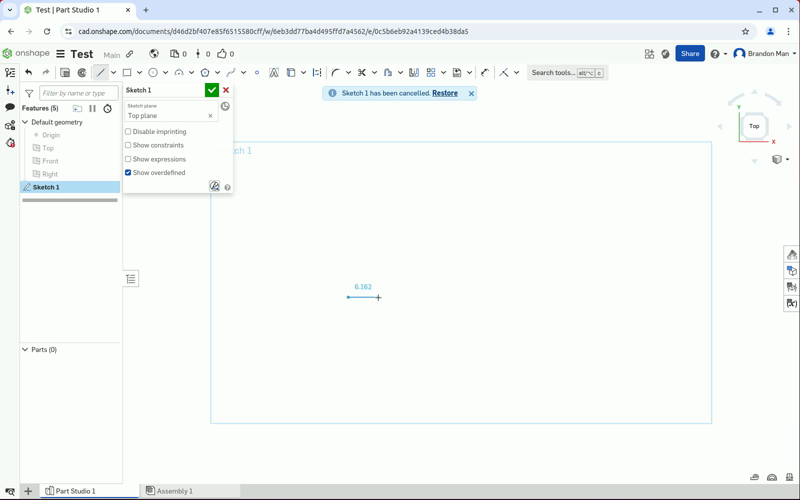
mouse_move(359, 297)
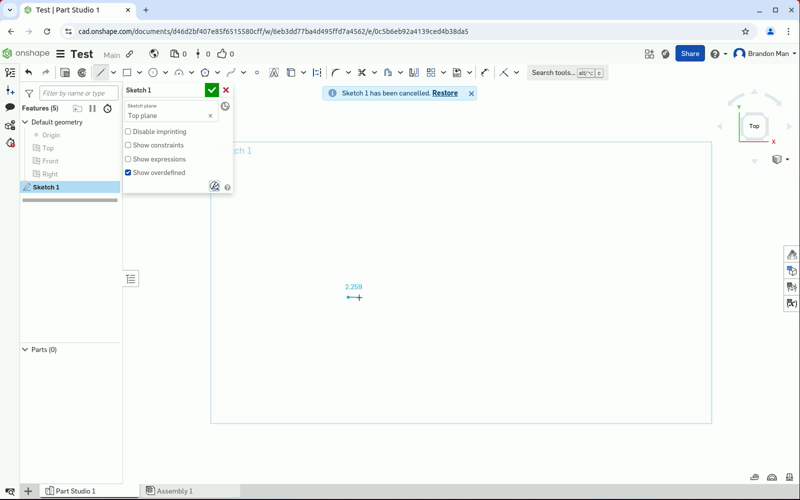
click(359, 297)
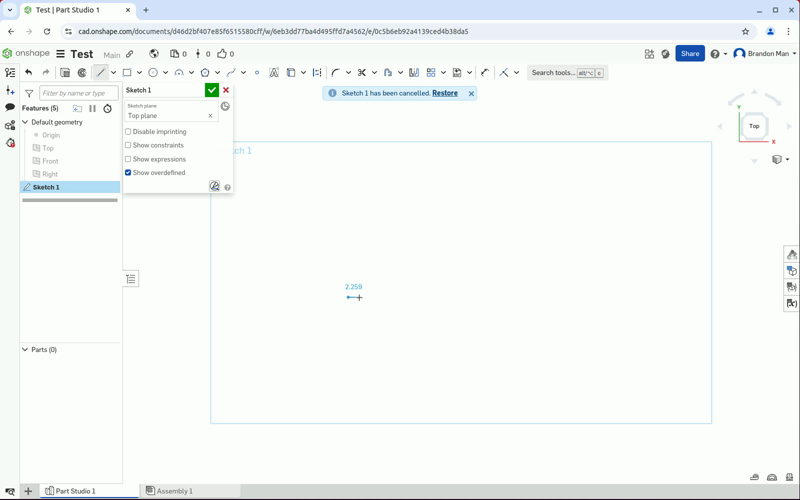
key_up(shift)
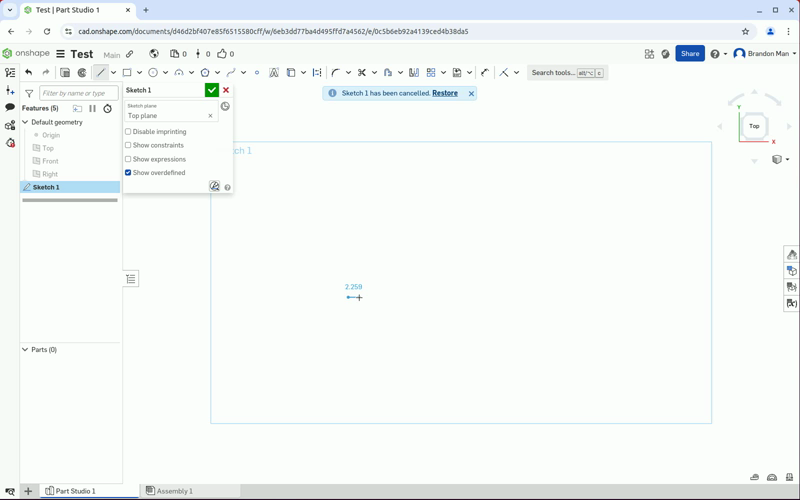
key_down(shift)
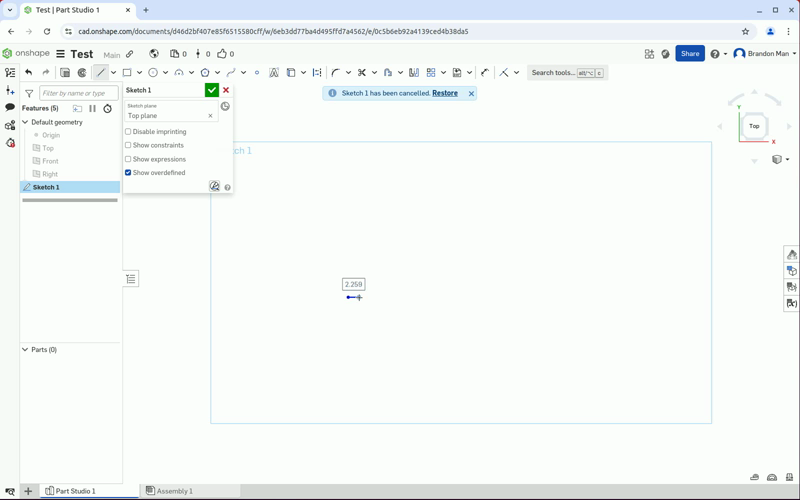
mouse_move(389, 297)
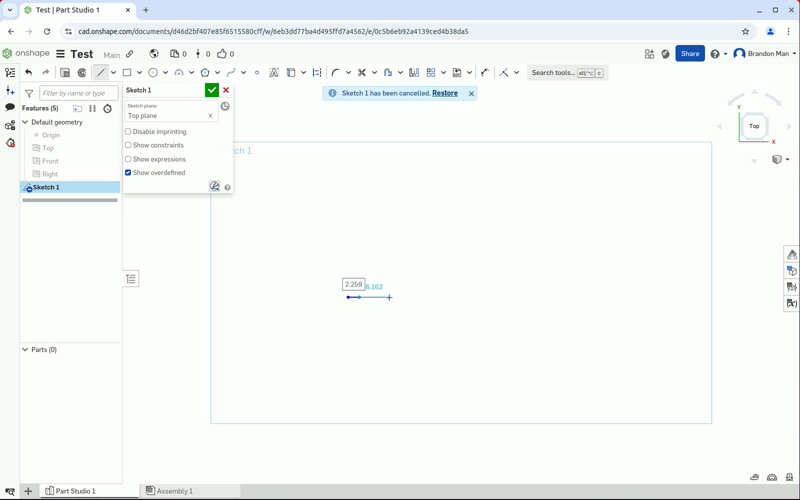
mouse_move(359, 267)
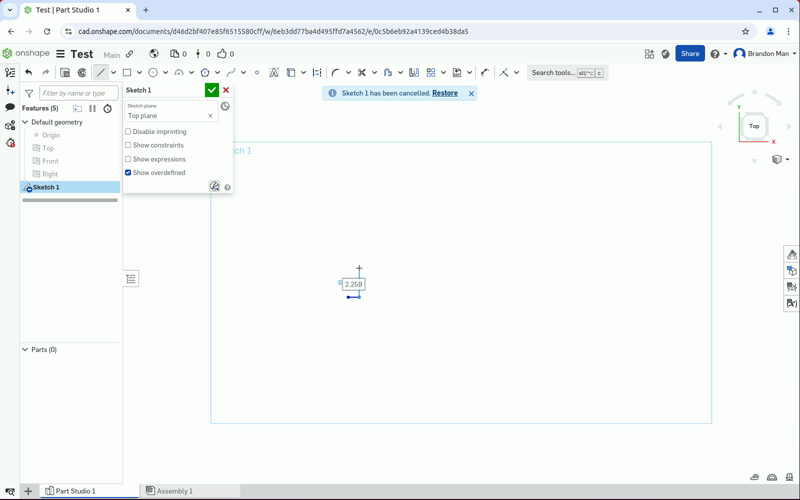
click(359, 267)
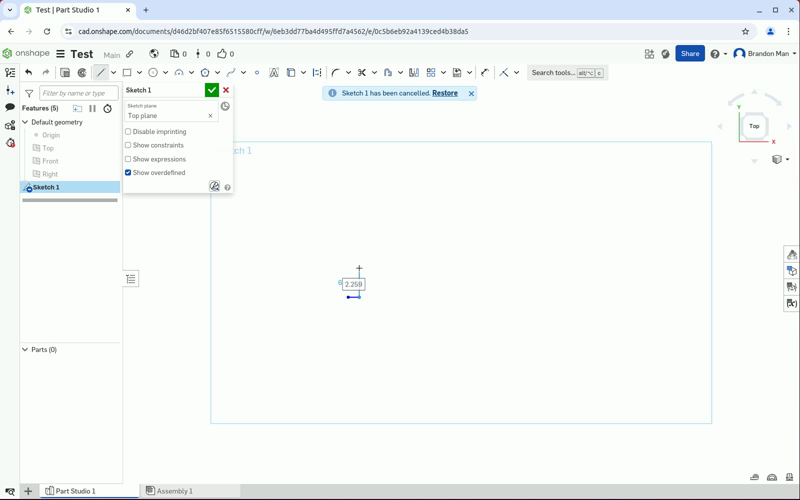
key_up(shift)
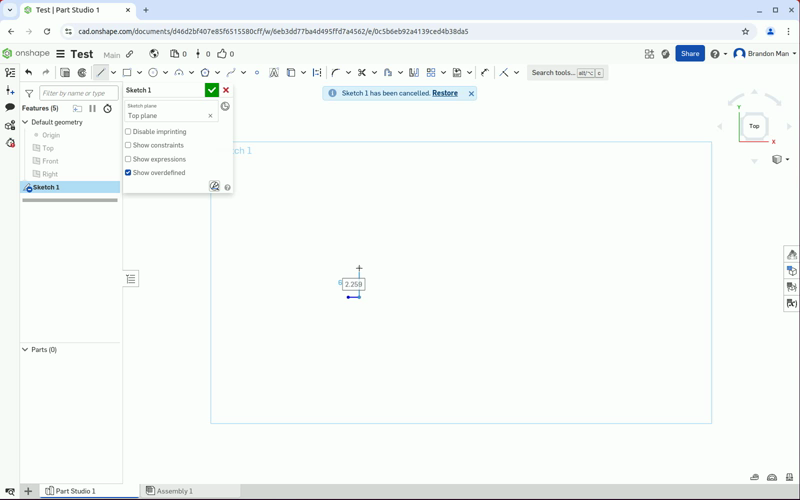
key_down(shift)
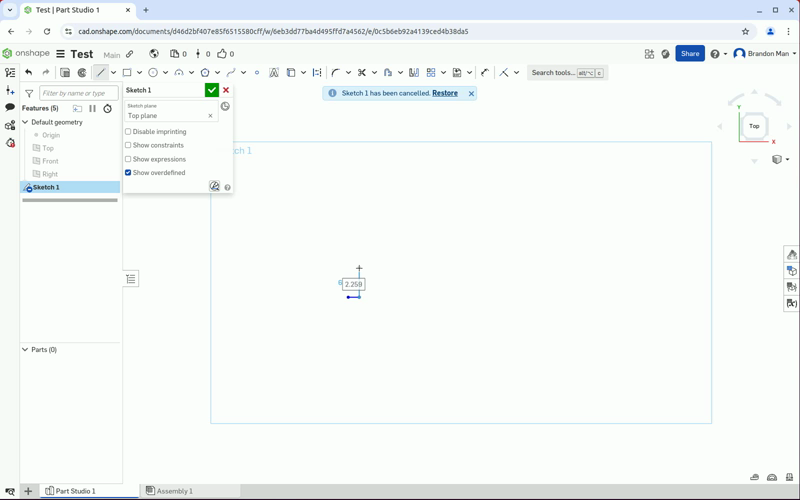
mouse_move(389, 267)
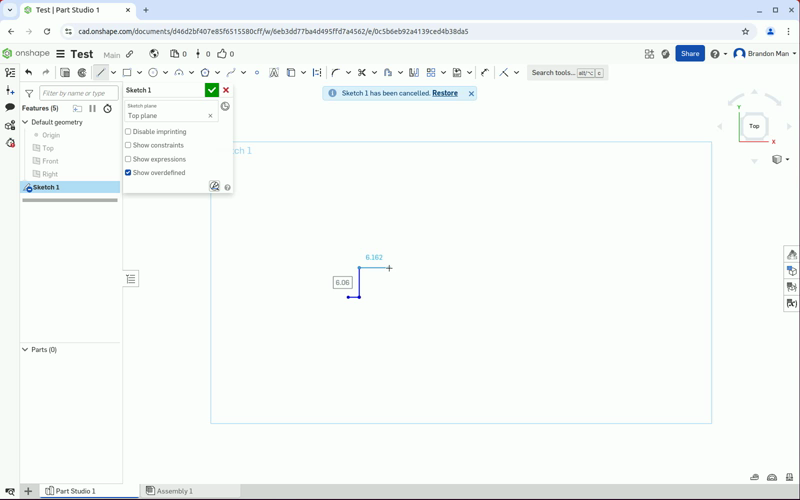
mouse_move(348, 267)
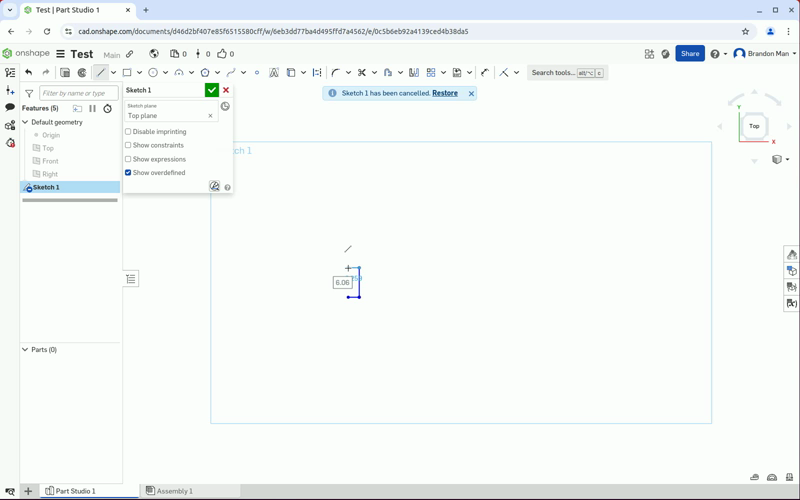
click(348, 267)
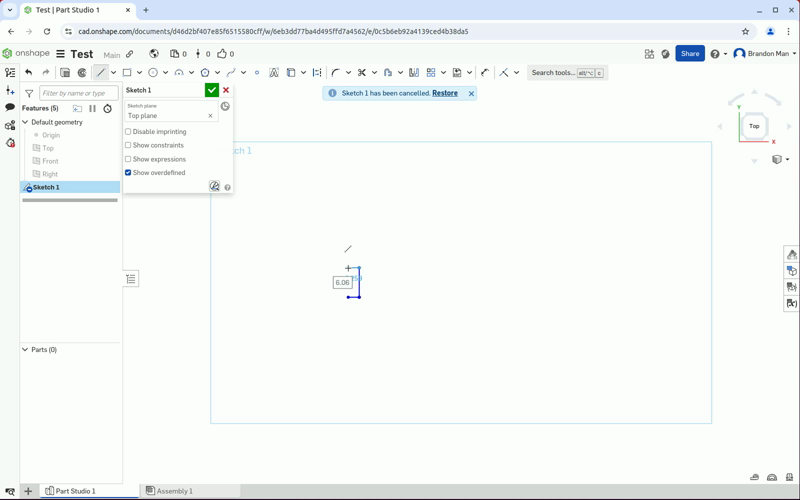
key_up(shift)
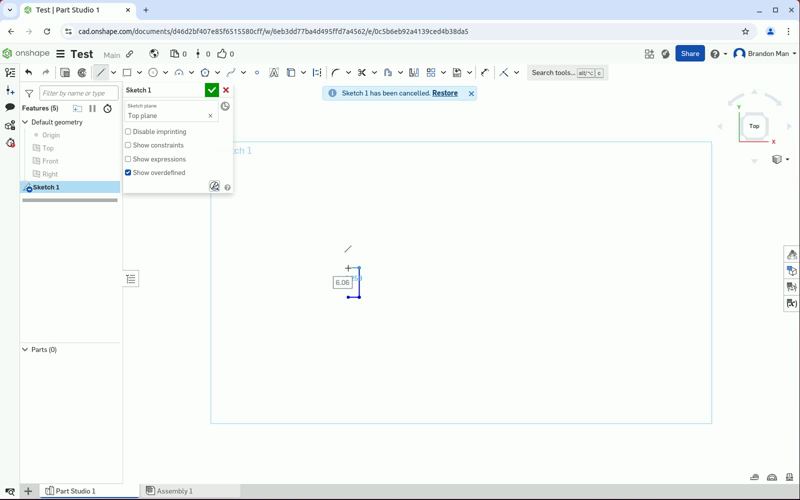
mouse_move(378, 267)
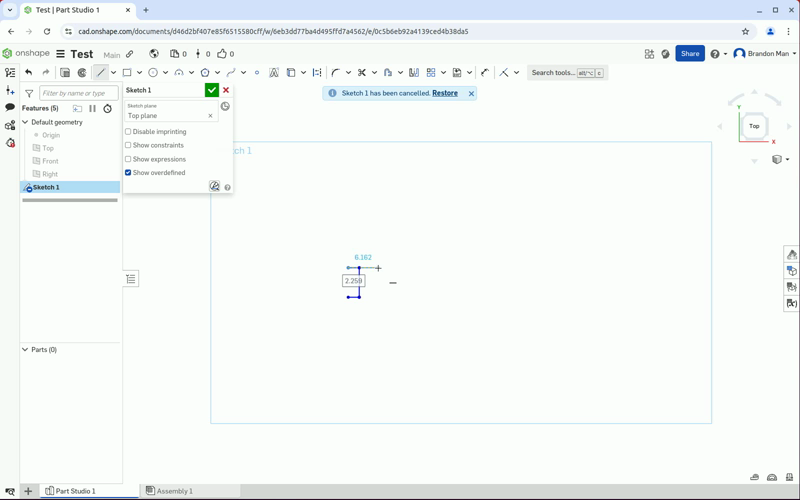
key_down(shift)
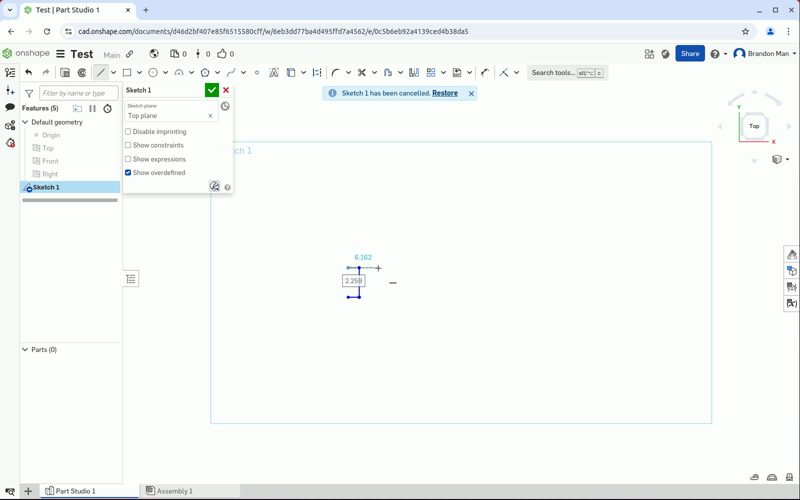
mouse_move(348, 297)
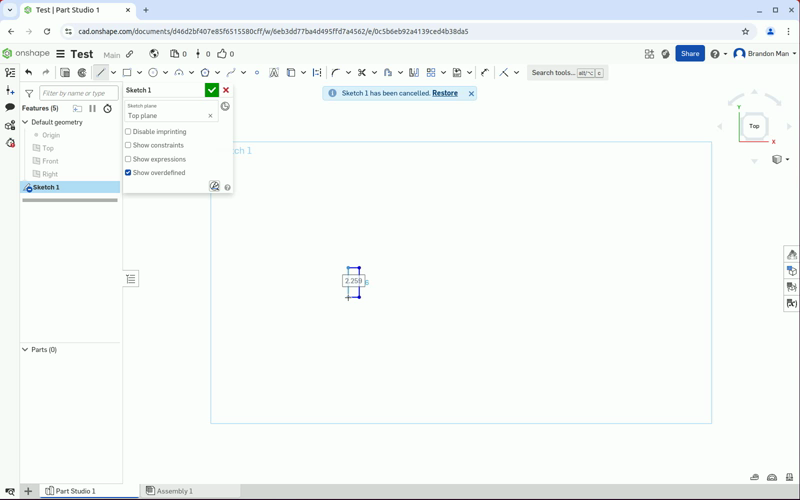
key_up(shift)
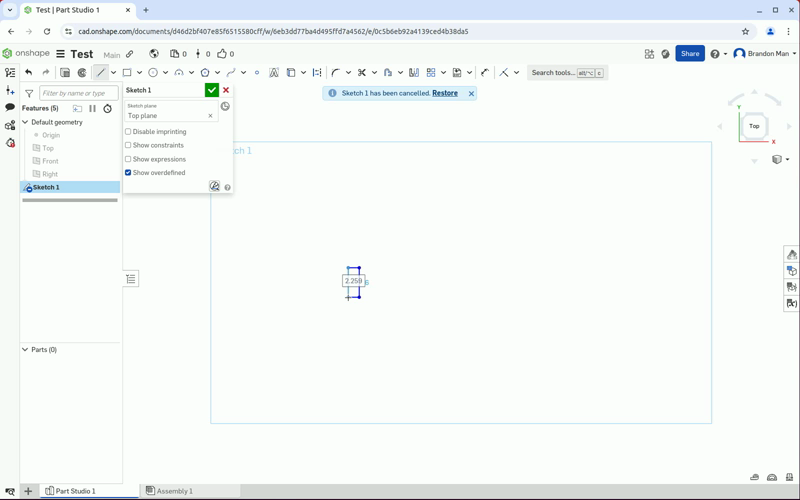
click(348, 297)
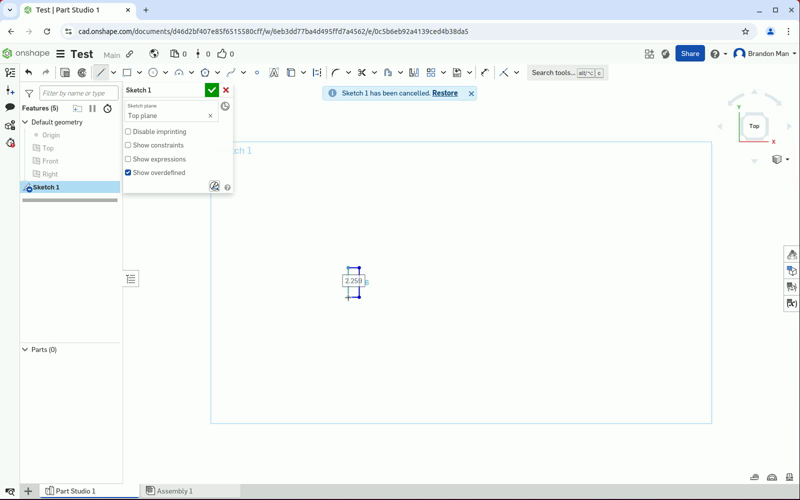
key(esc)
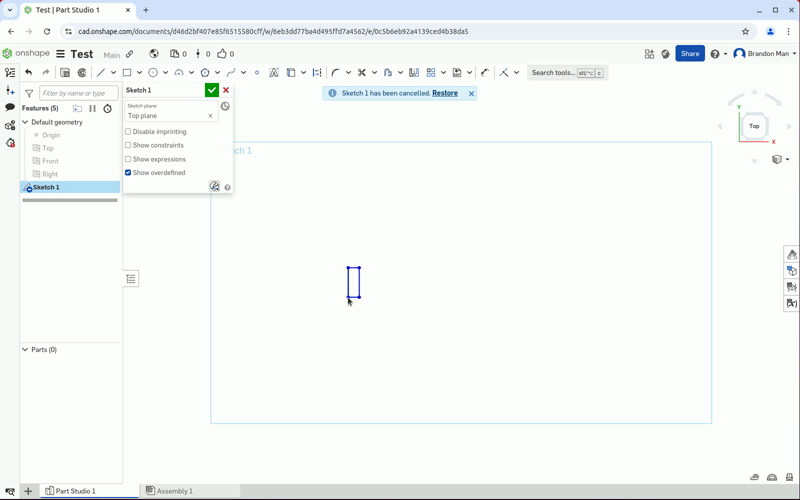
key(c)
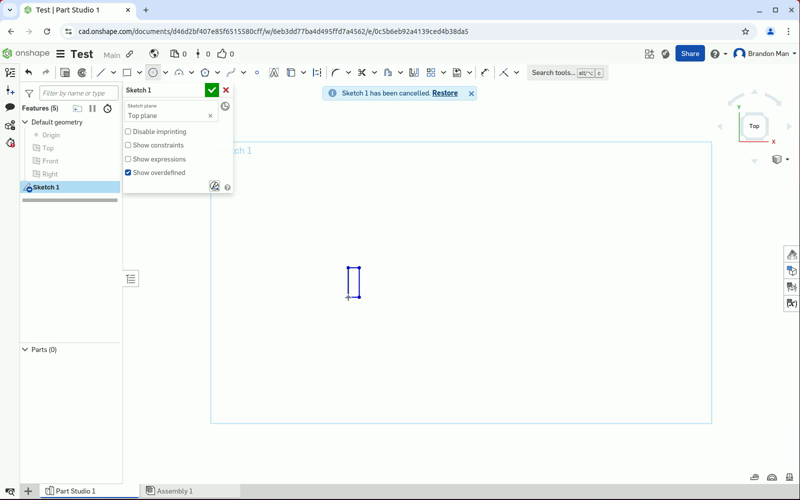
key_down(shift)
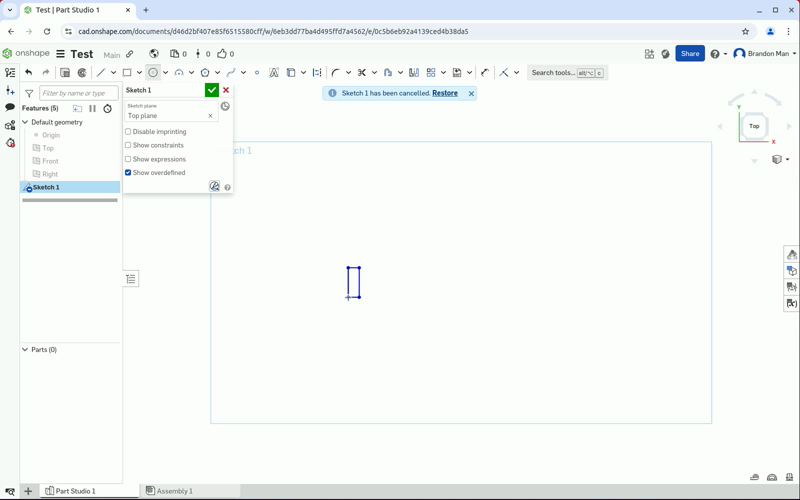
mouse_move(353, 282)
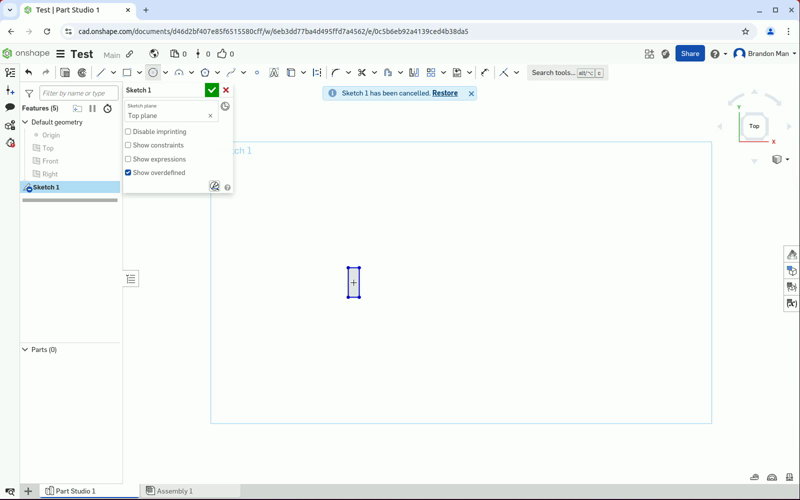
click(353, 282)
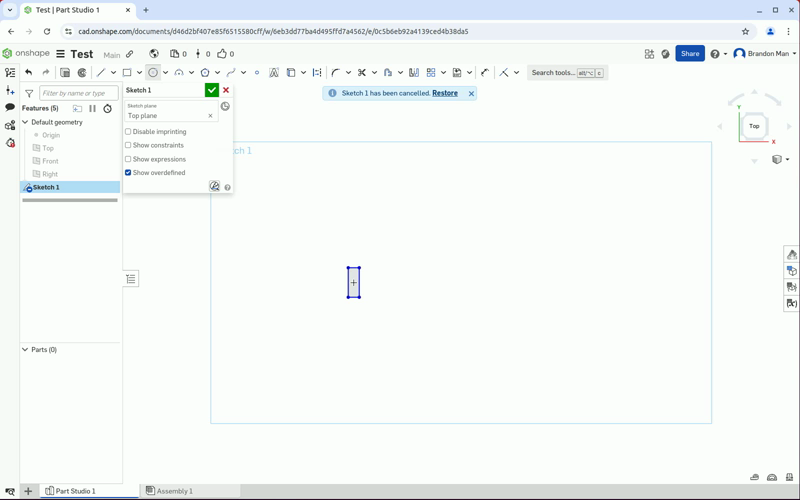
key_up(shift)
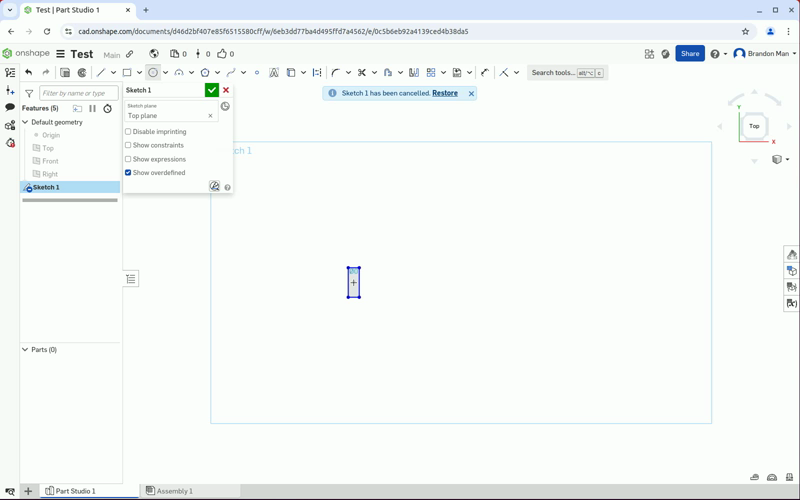
mouse_move(356, 282)
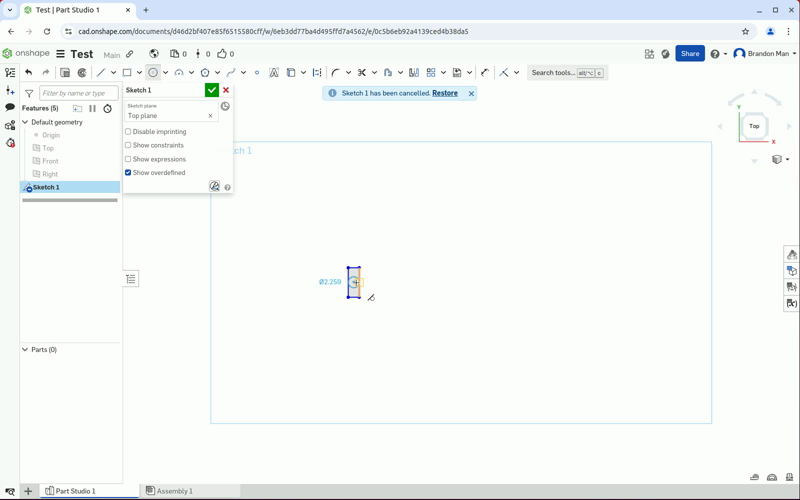
scroll(6)
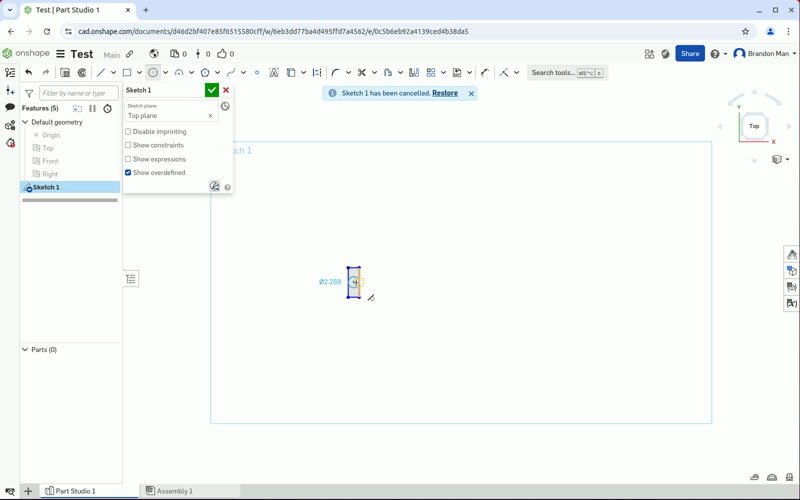
scroll(6)
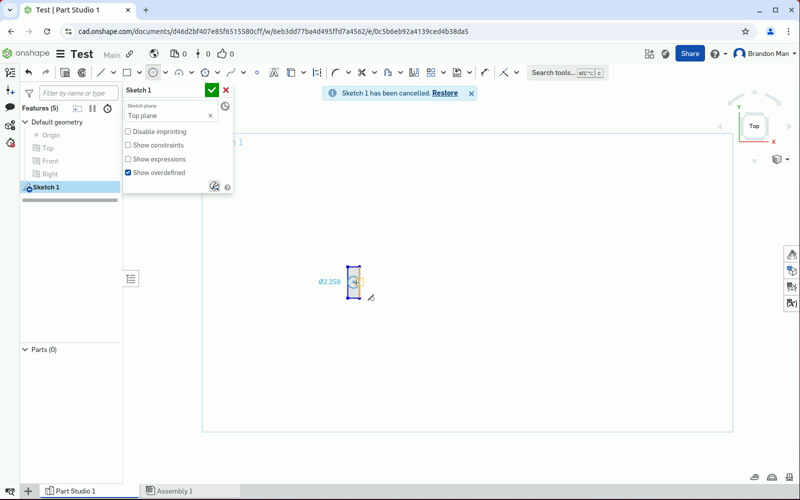
scroll(6)
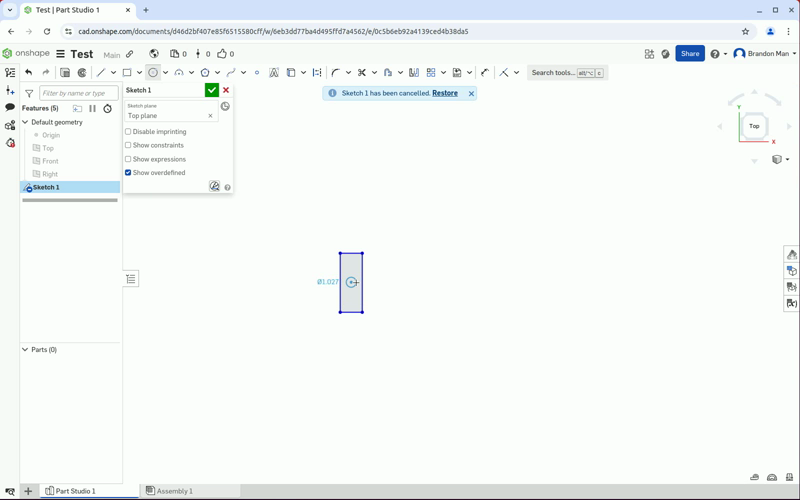
scroll(6)
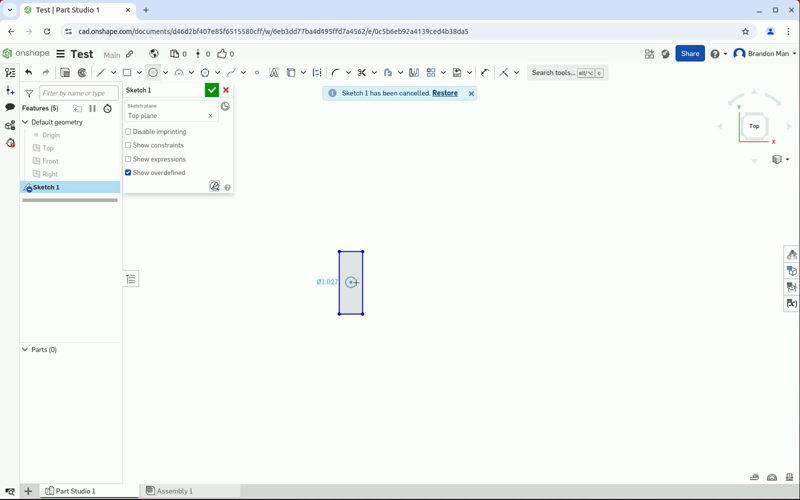
scroll(6)
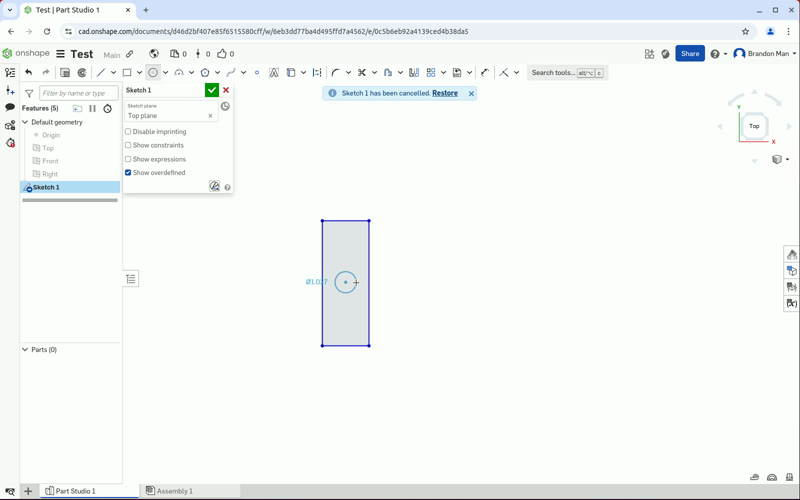
scroll(6)
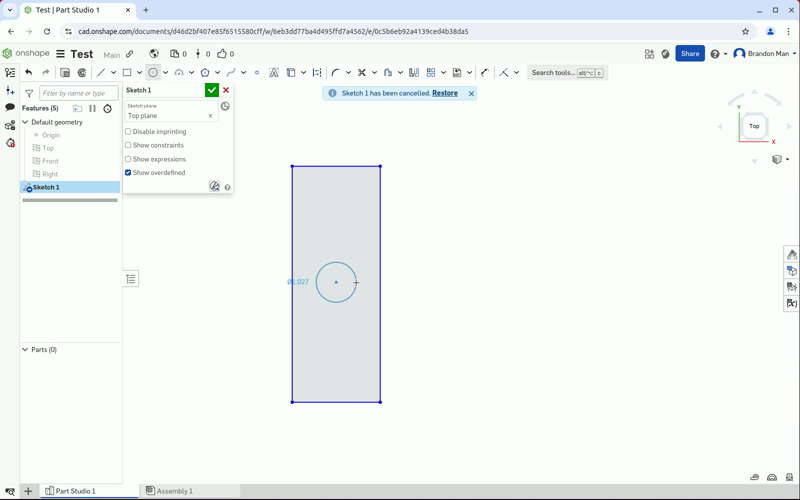
scroll(6)
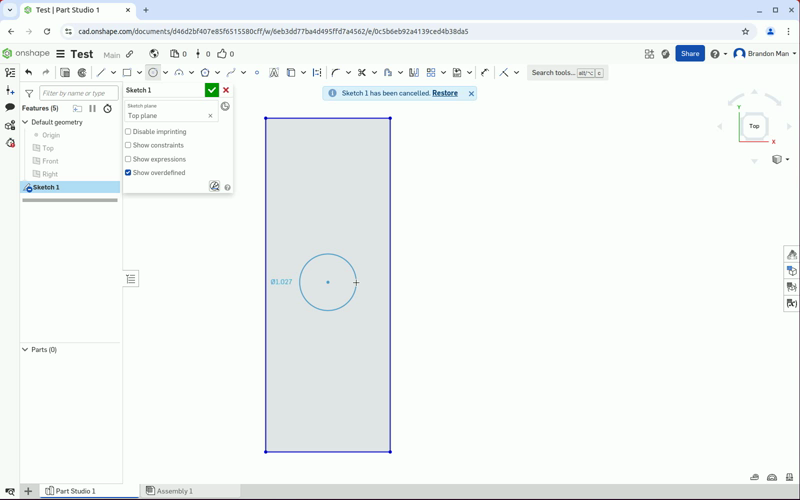
click(356, 282)
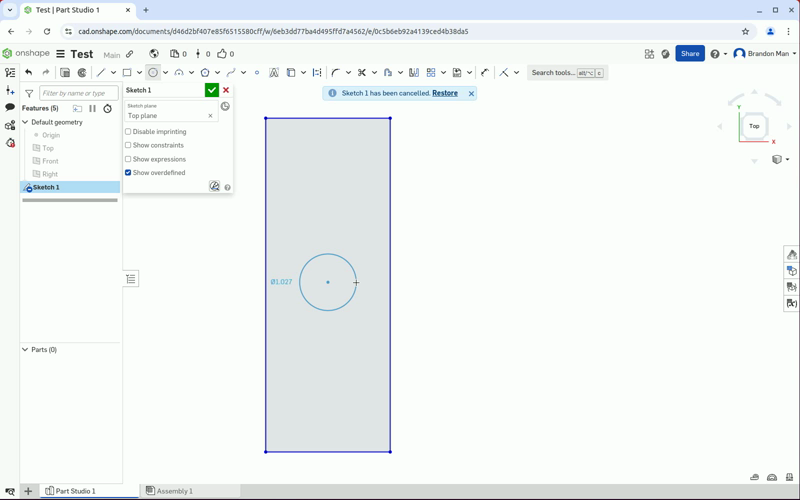
scroll(-6)
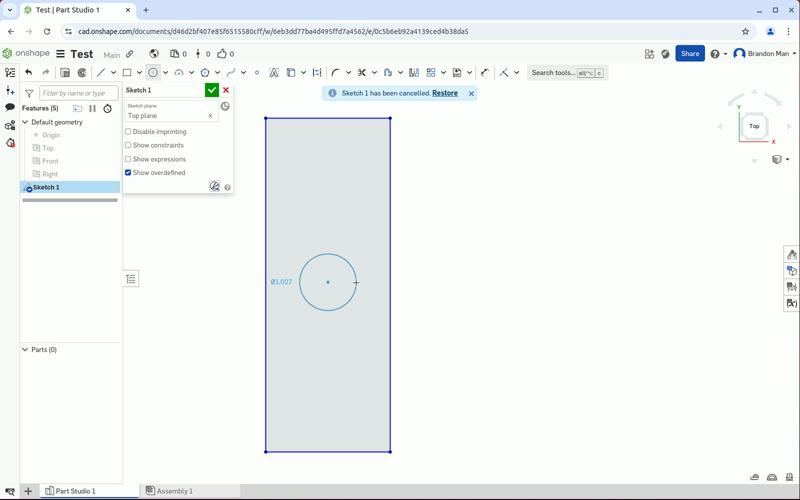
scroll(-6)
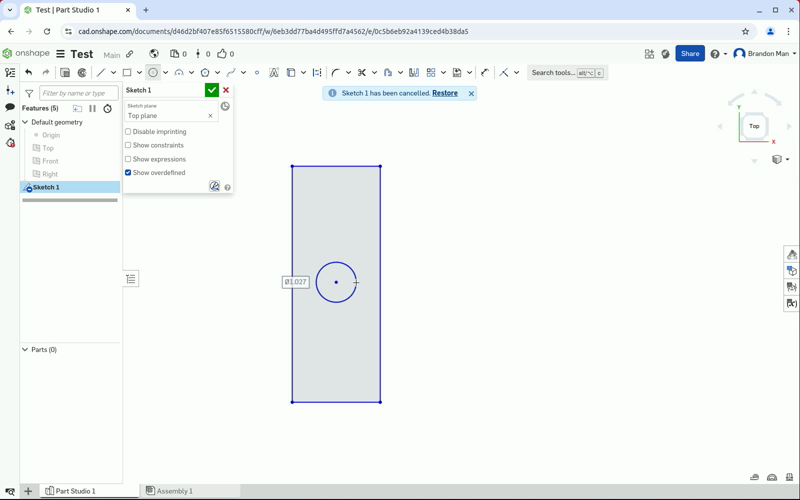
scroll(-6)
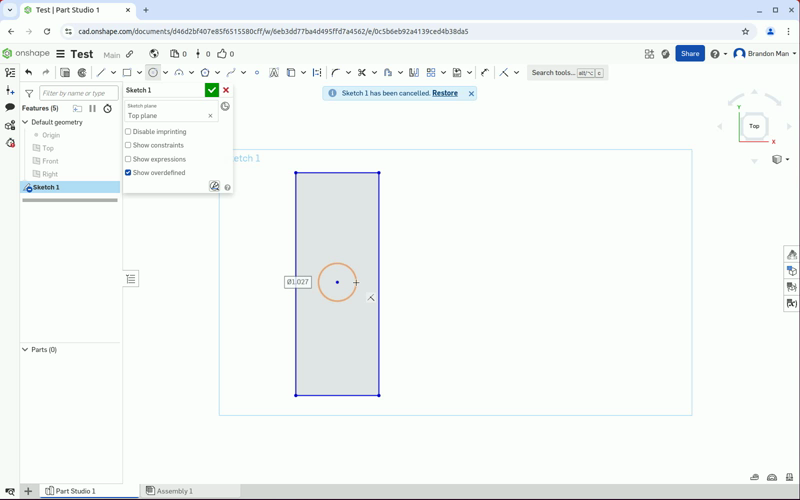
scroll(-6)
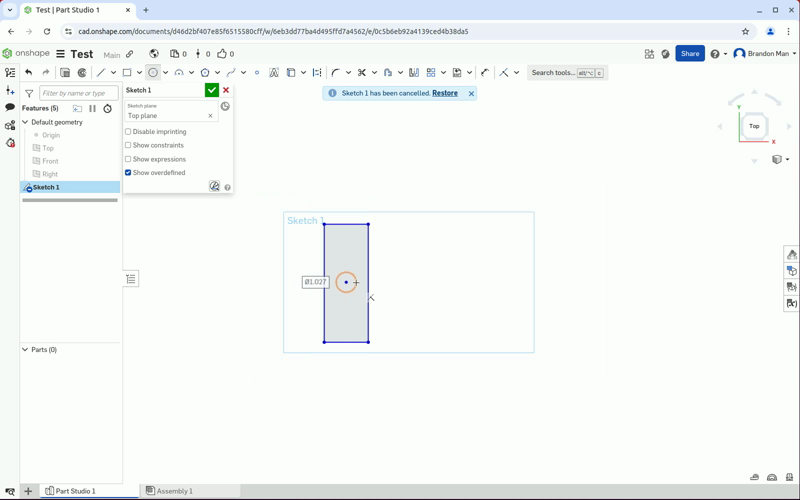
scroll(-6)
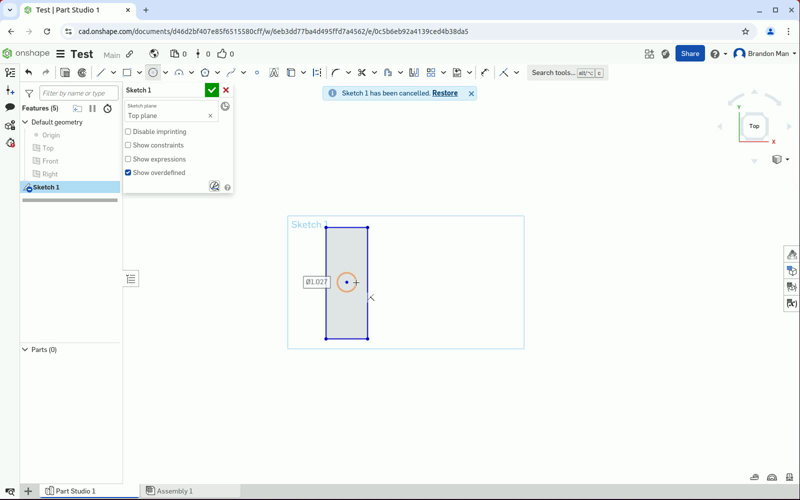
scroll(-6)
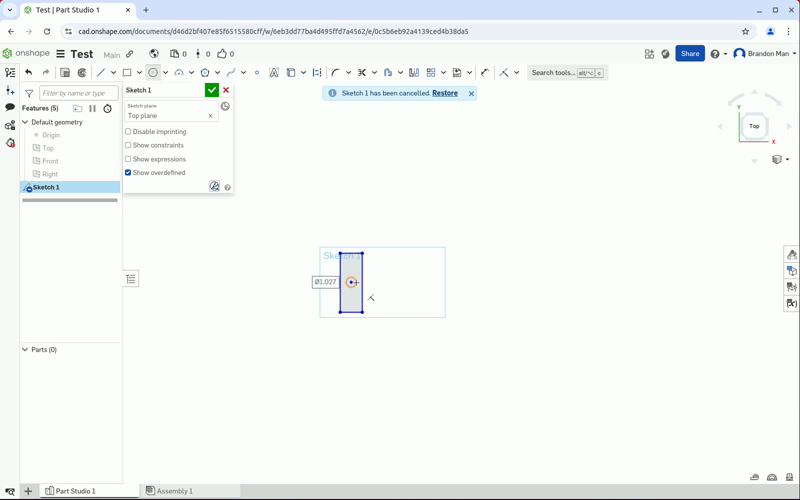
scroll(-6)
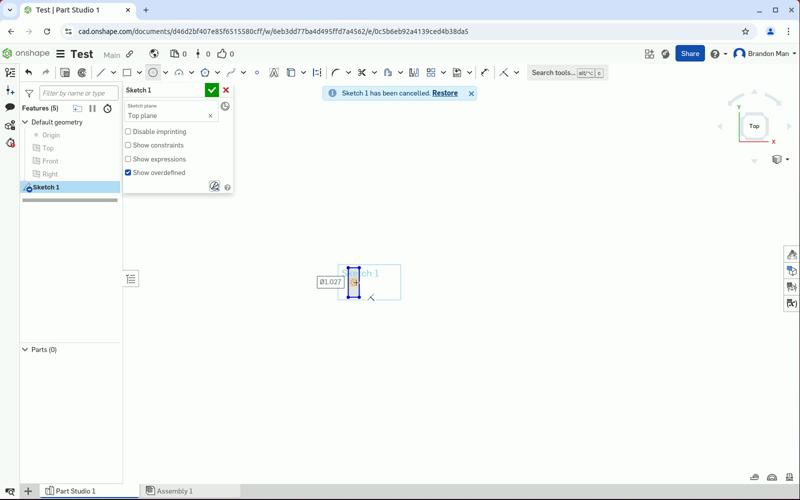
key(esc)
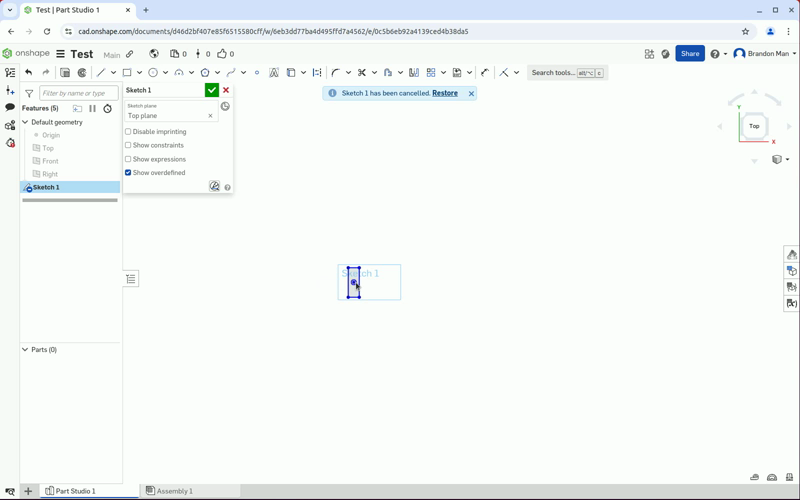
mouse_move(349, 289)
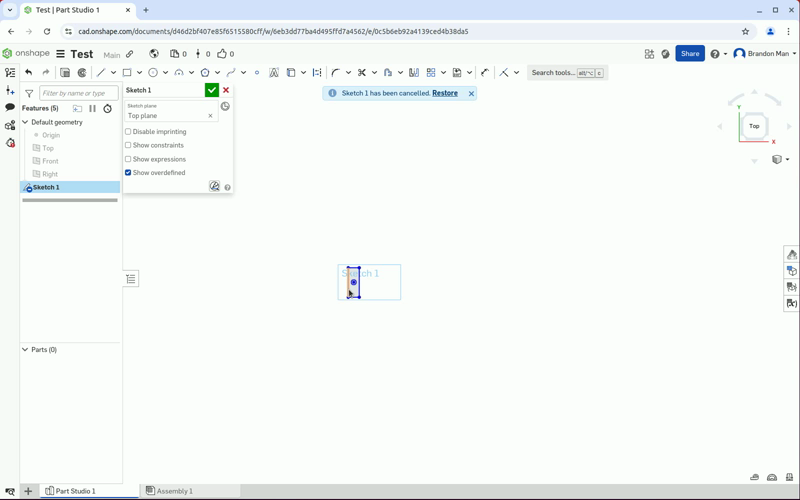
scroll(6)
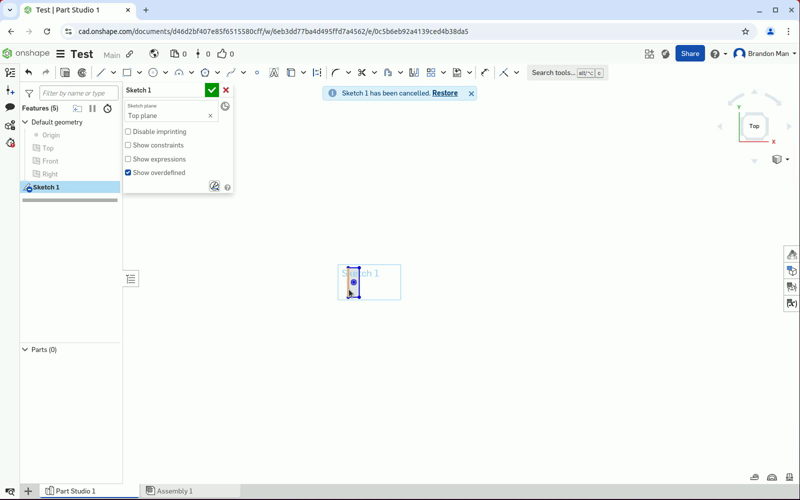
scroll(6)
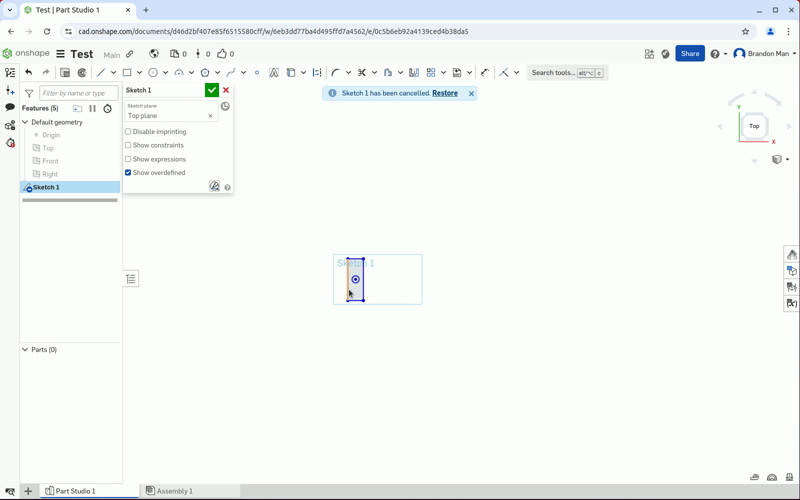
scroll(6)
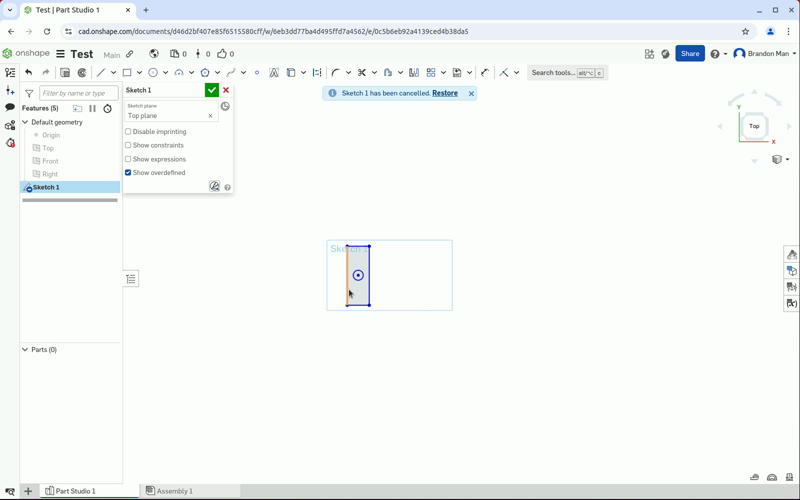
scroll(6)
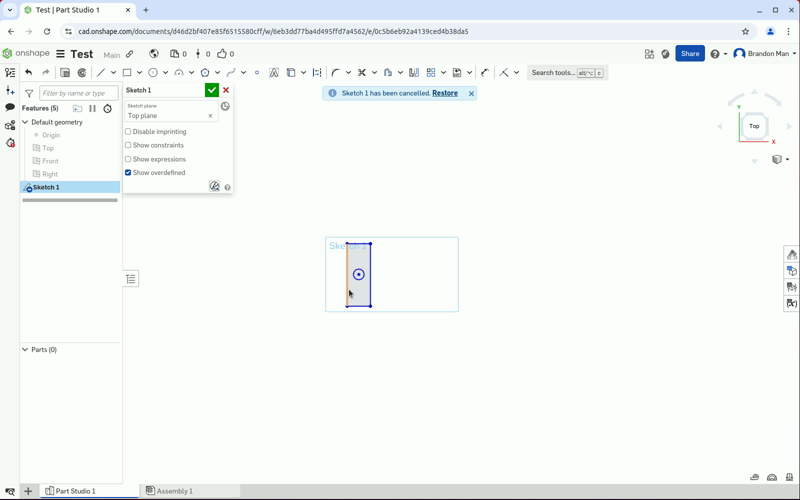
scroll(6)
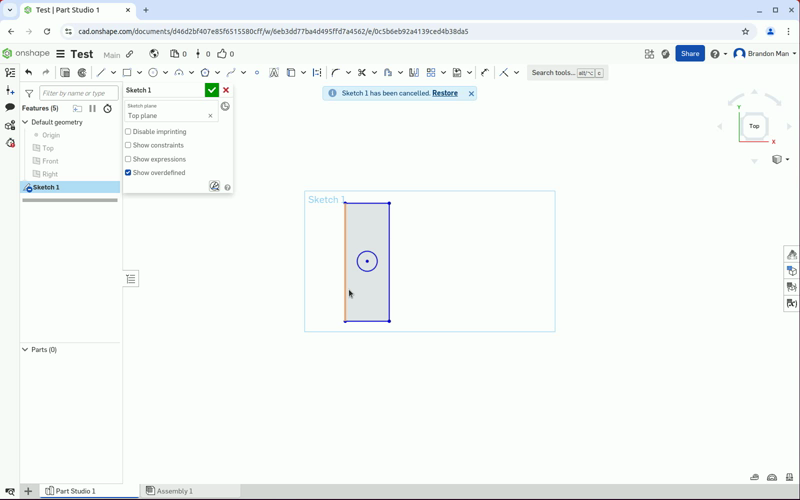
scroll(6)
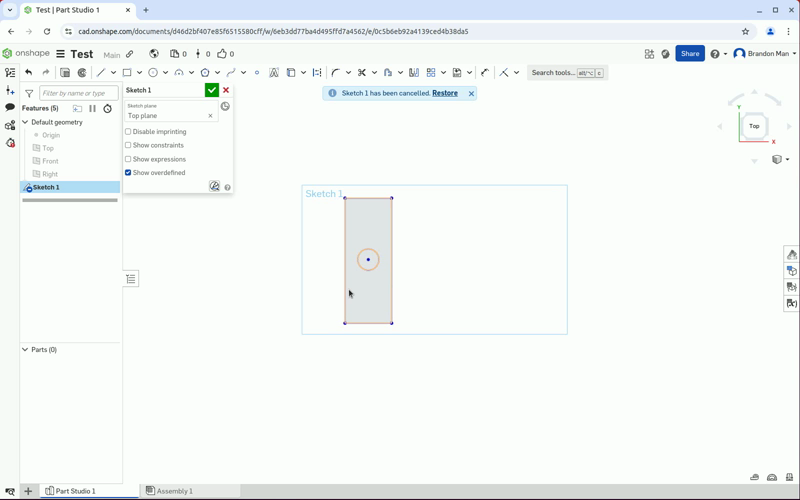
scroll(6)
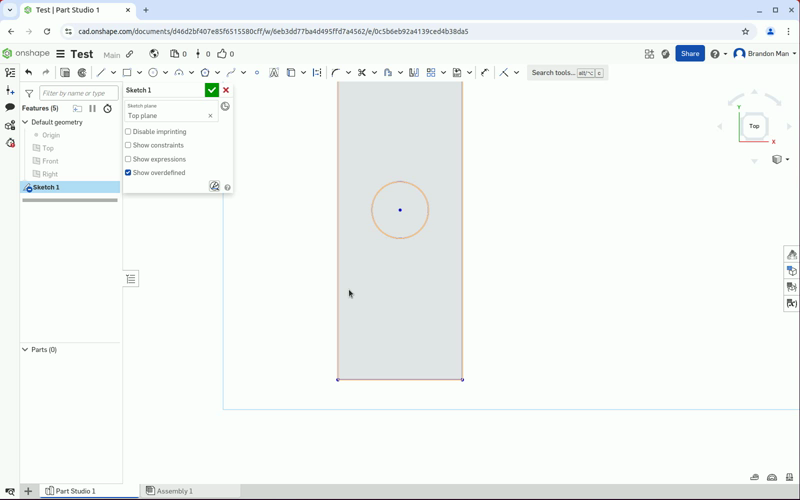
click(349, 289)
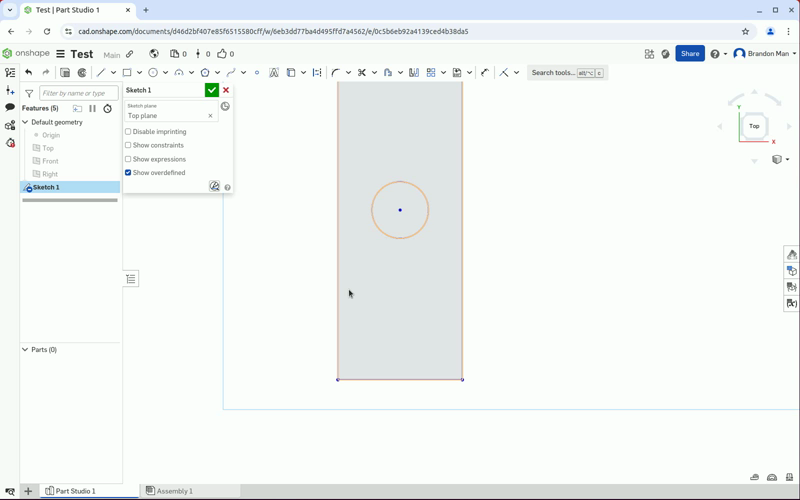
scroll(-6)
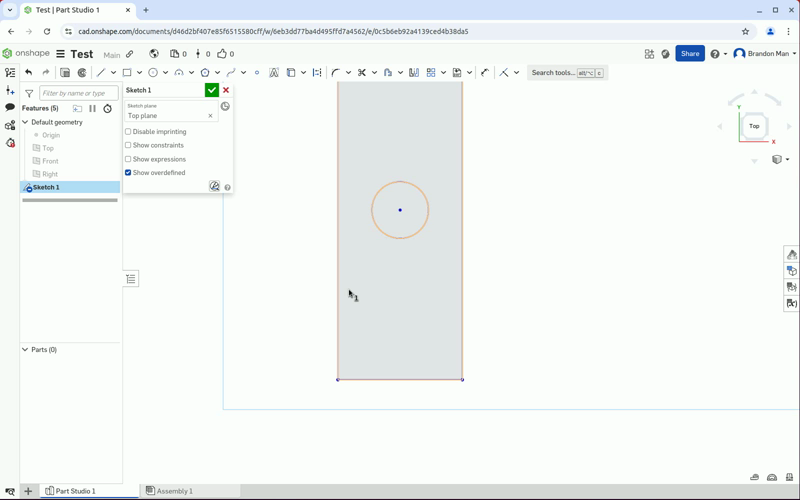
scroll(-6)
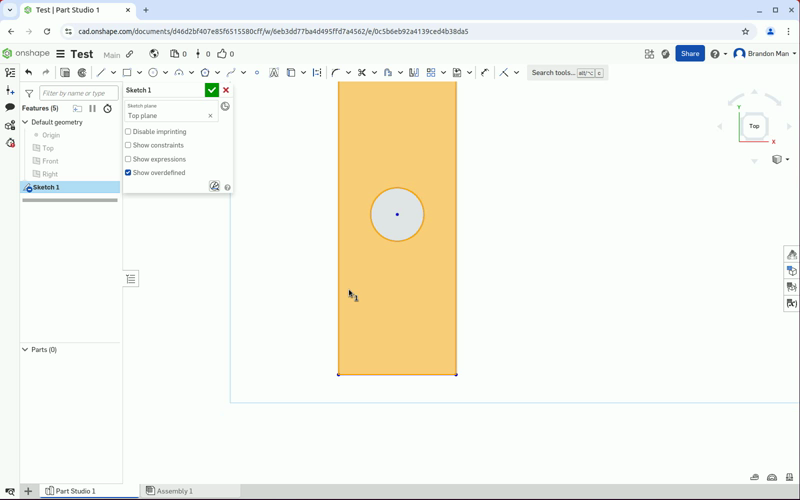
scroll(-6)
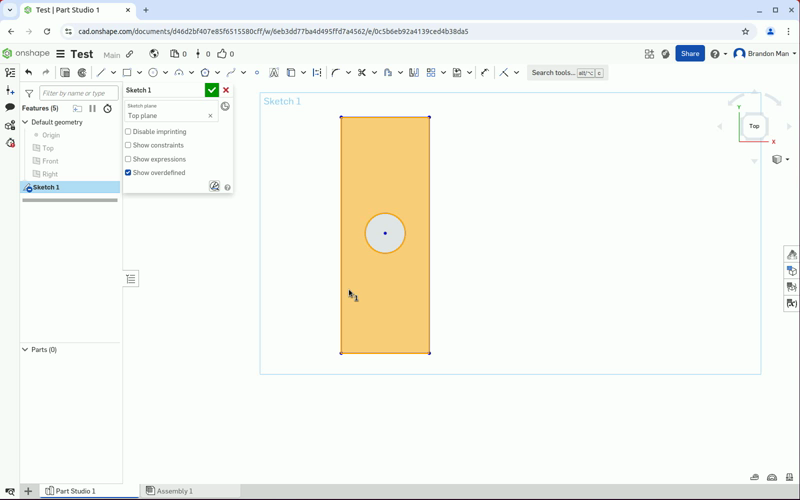
scroll(-6)
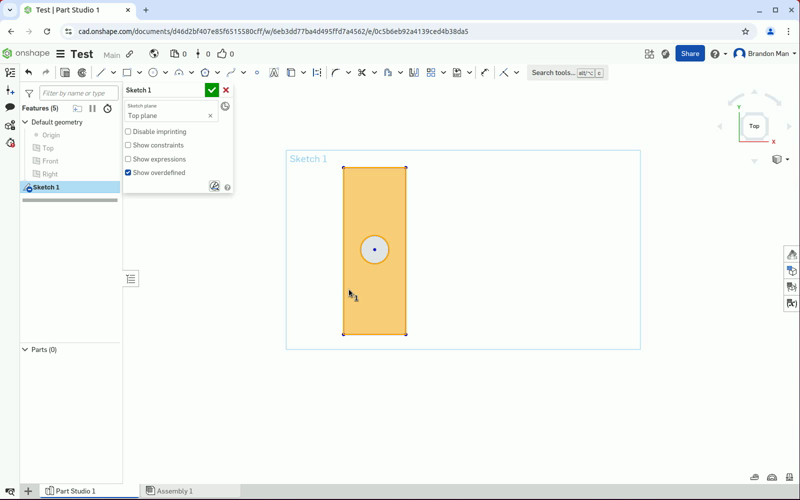
scroll(-6)
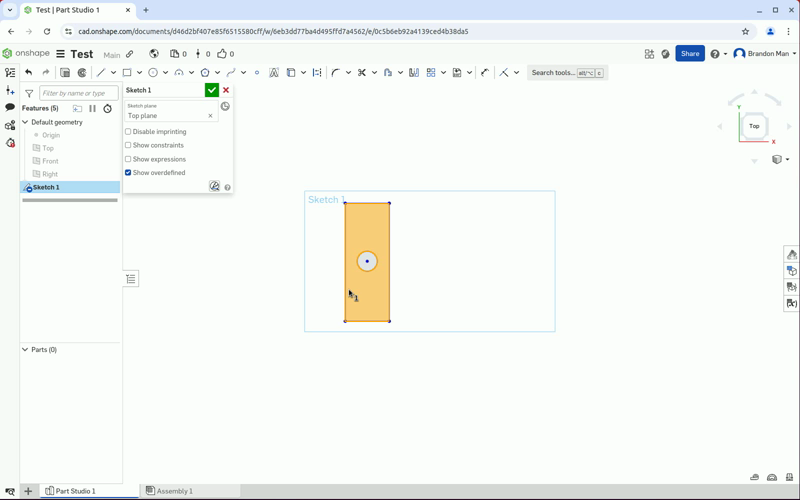
scroll(-6)
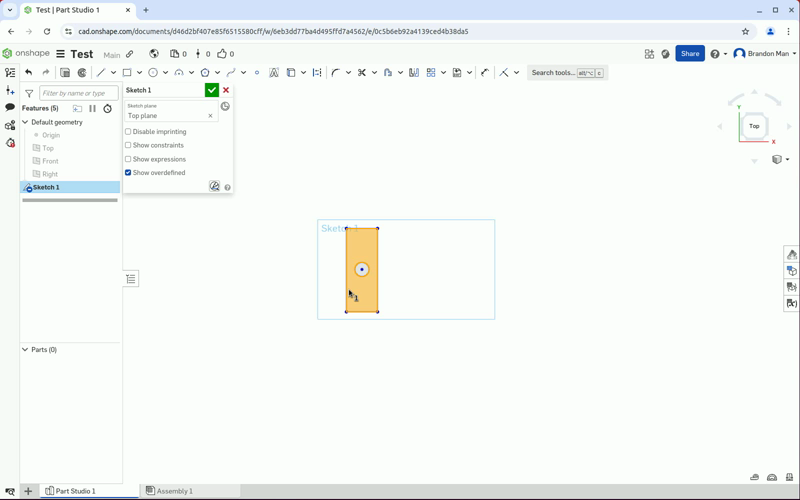
scroll(-6)
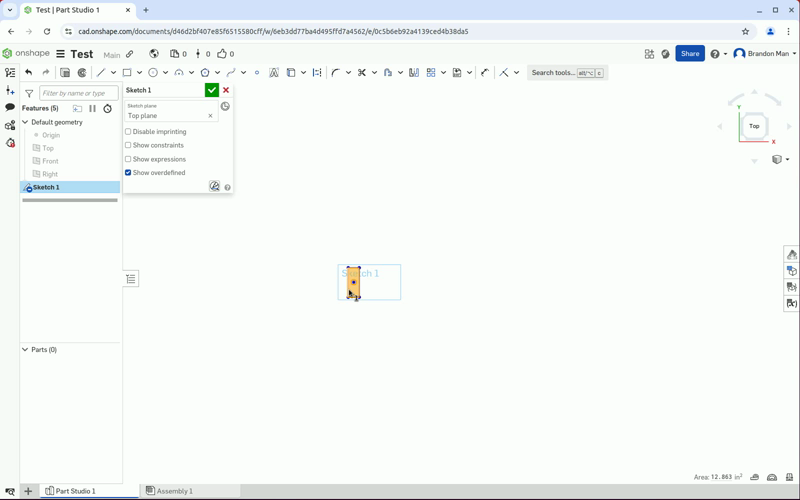
mouse_move(73, 352)
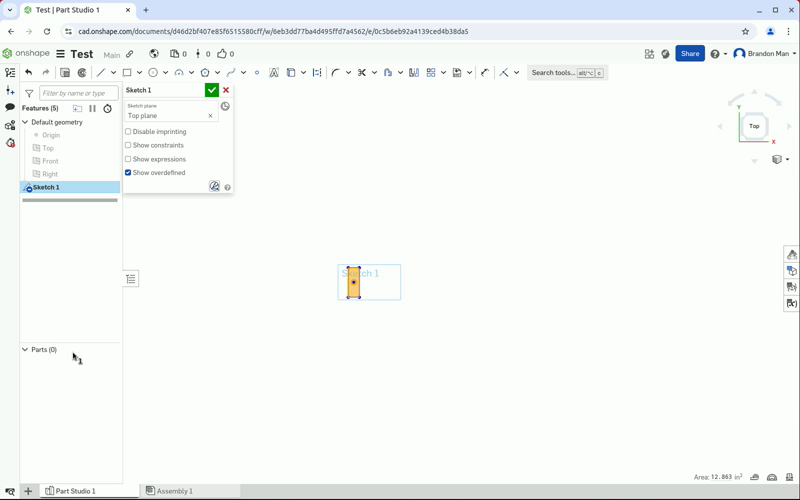
key(shift+y)
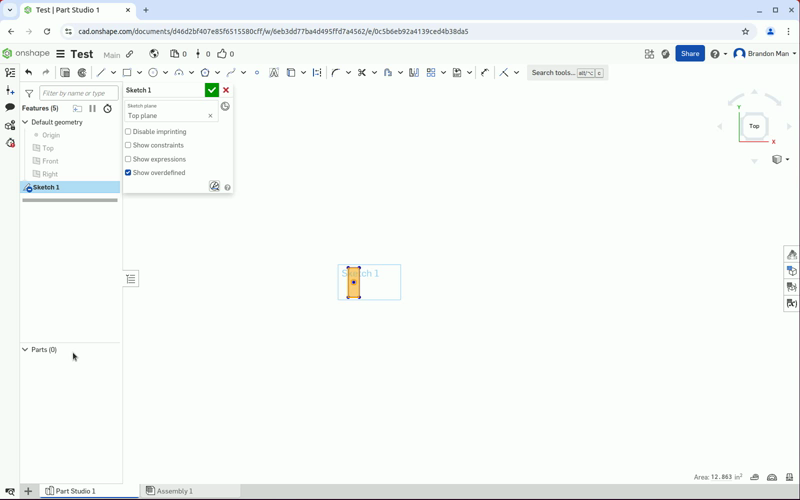
key(shift+e)
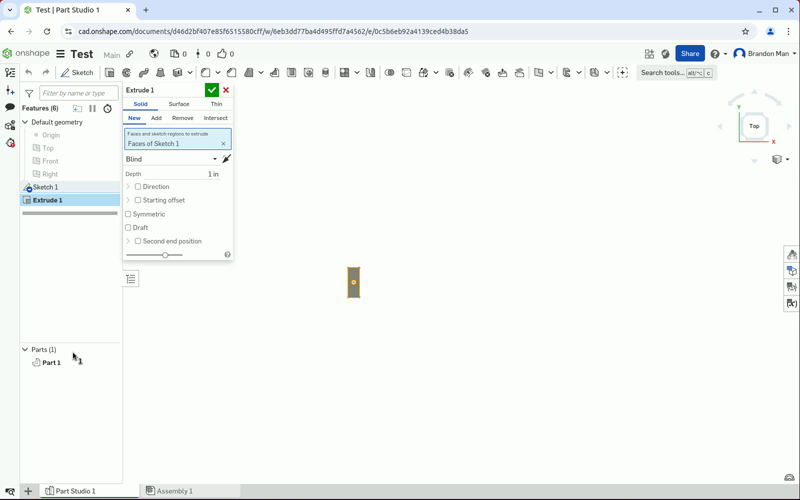
mouse_move(143, 106)
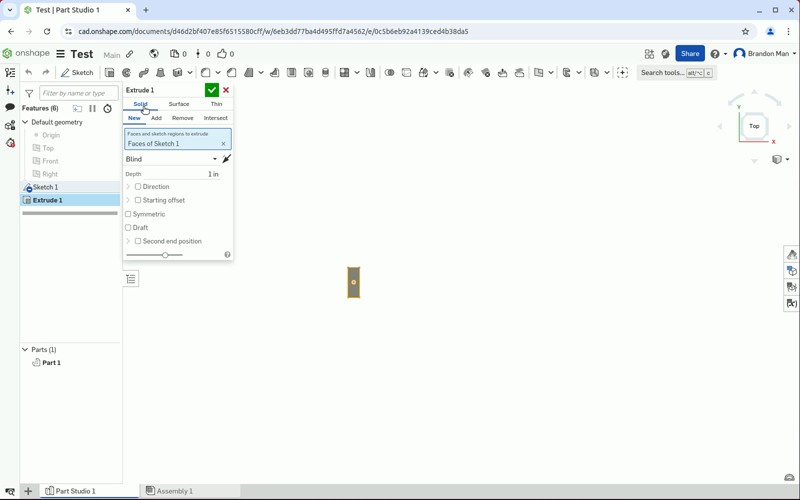
click(143, 106)
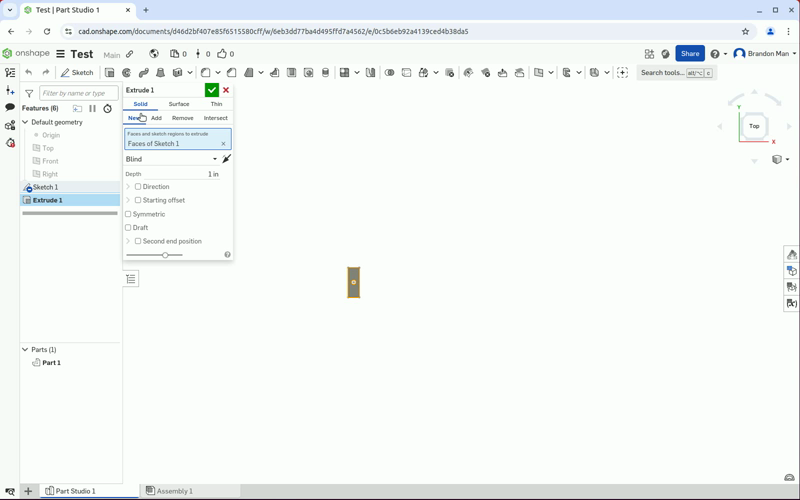
mouse_move(137, 120)
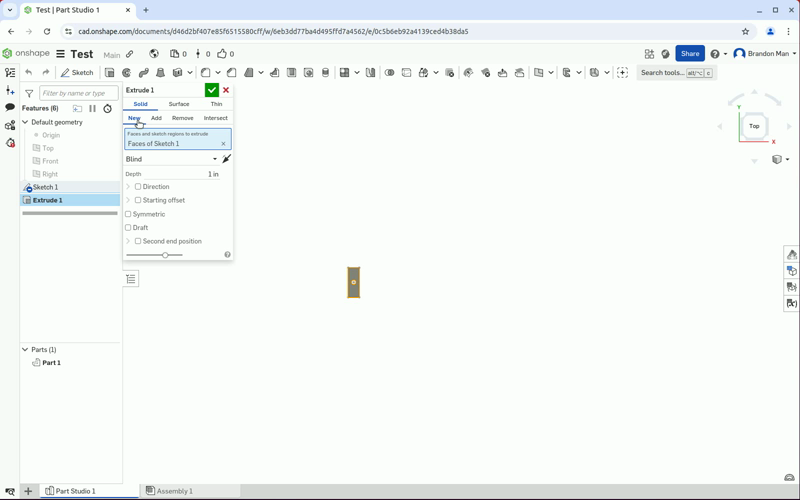
click(137, 120)
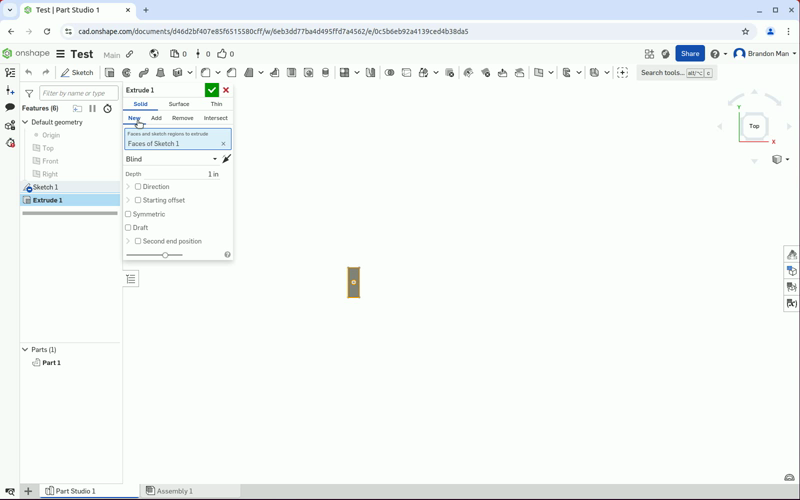
key(tab, 4)
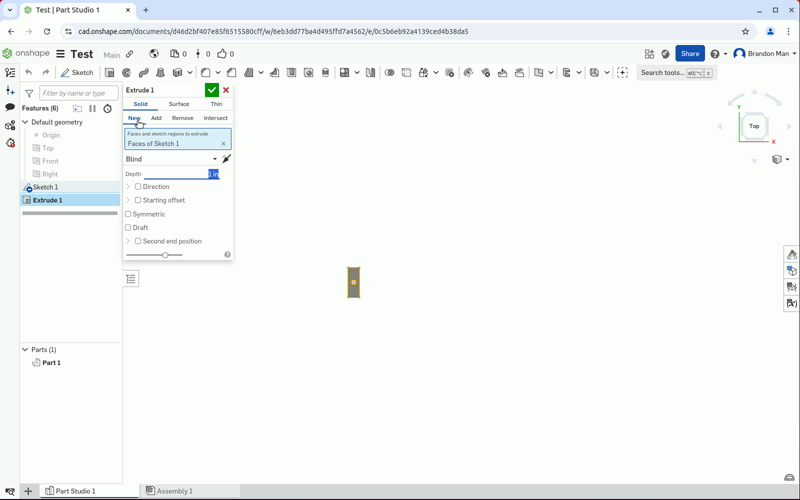
text(1.204)
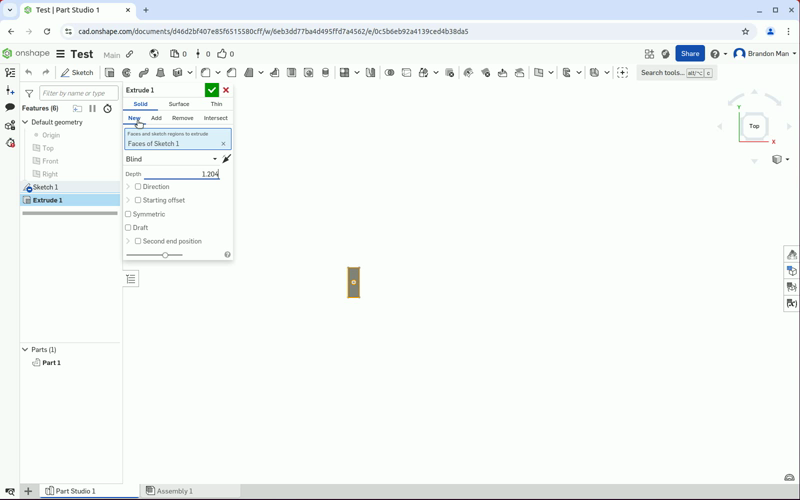
key(enter)
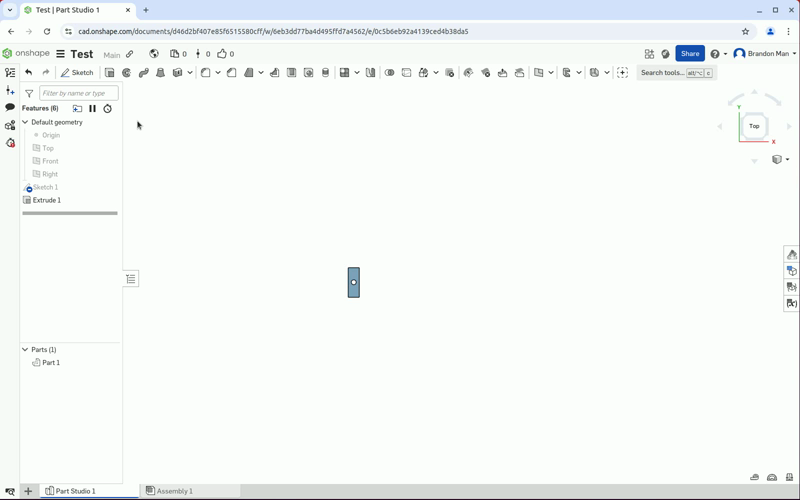
key(shift+h)
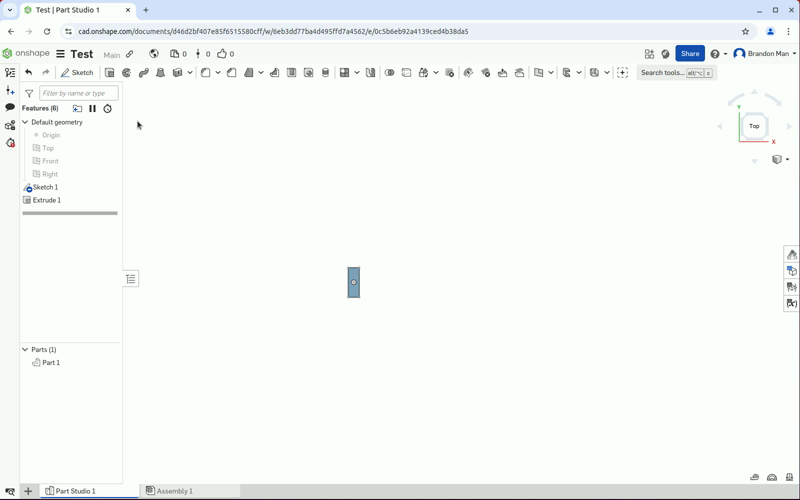
key(shift+h)
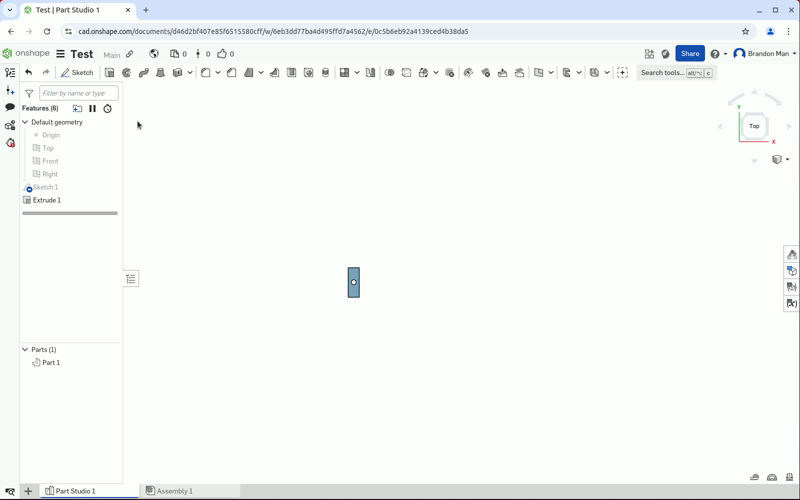
mouse_move(73, 189)
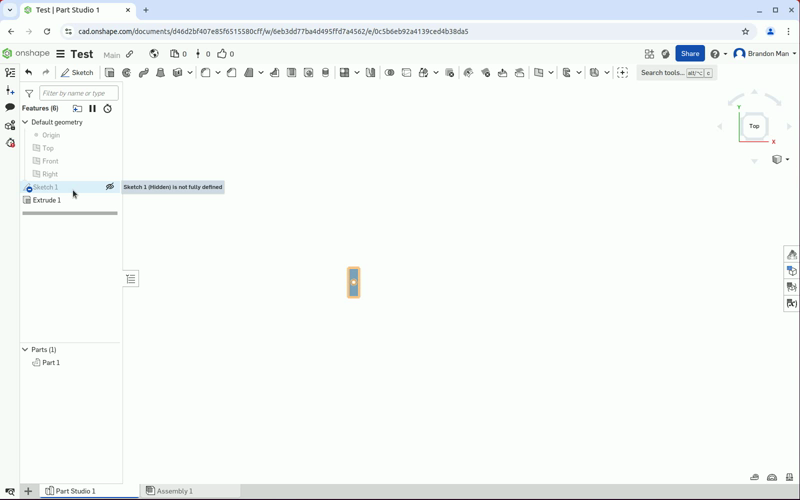
click(73, 189)
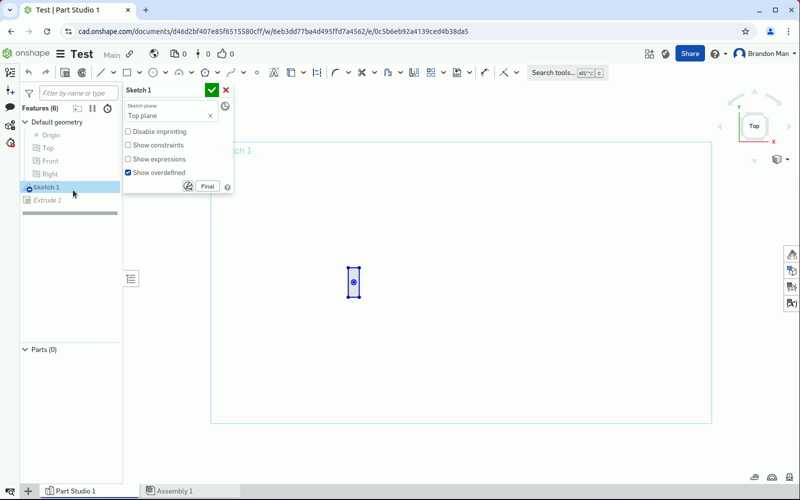
mouse_move(229, 92)
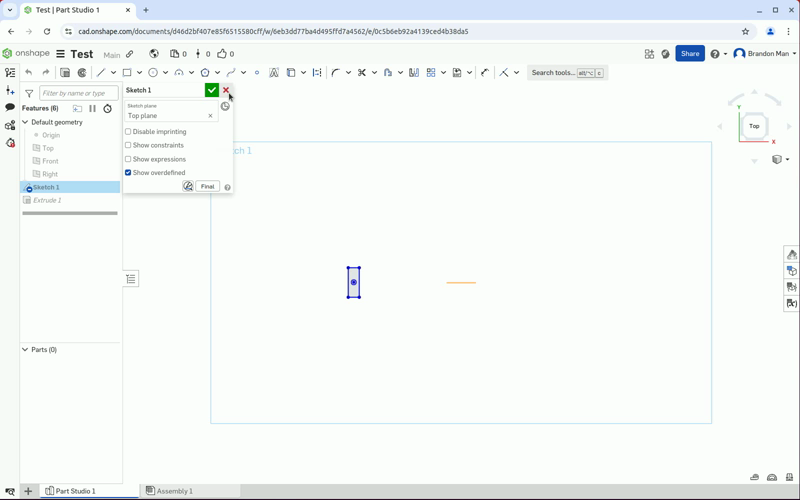
click(229, 92)
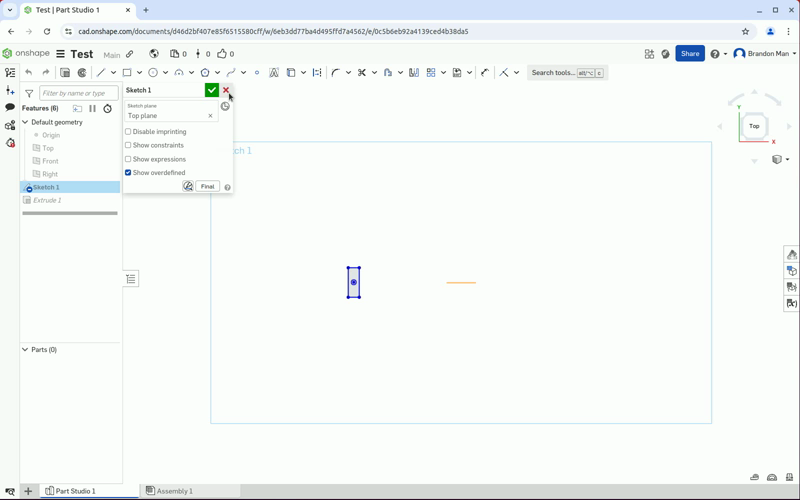
key(shift+s)
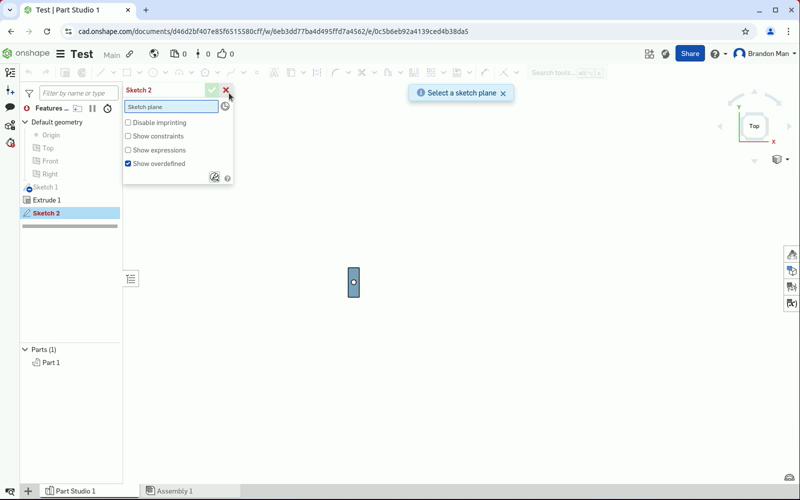
mouse_move(73, 150)
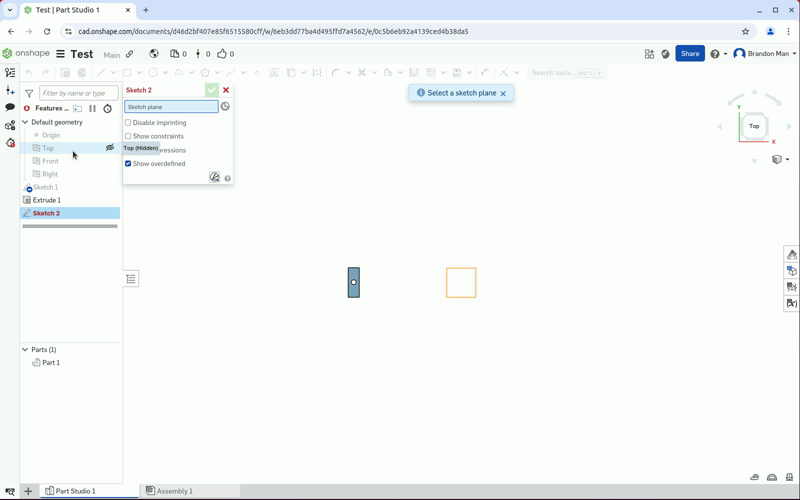
click(73, 150)
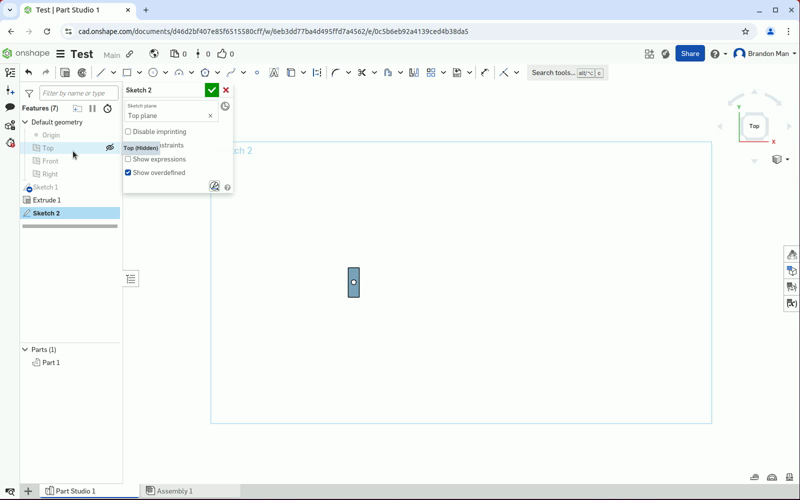
mouse_move(73, 352)
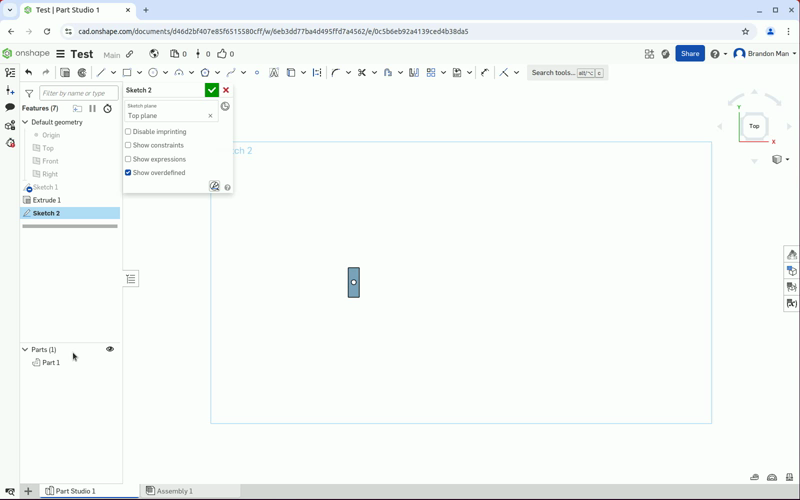
key(y)
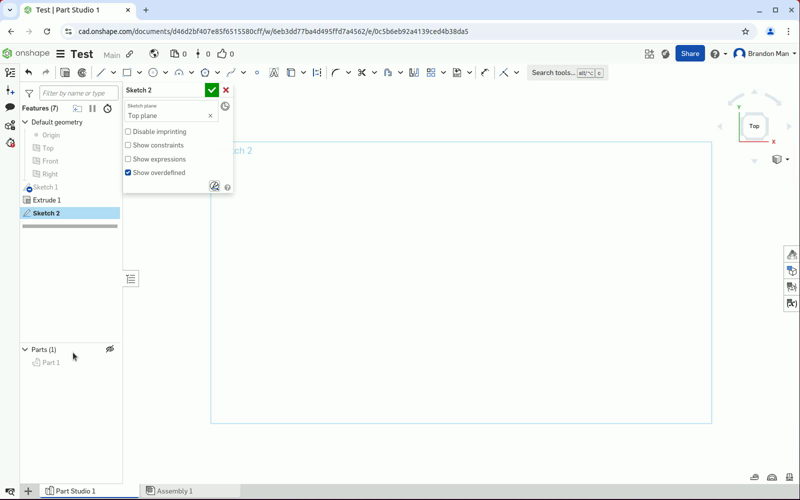
key(l)
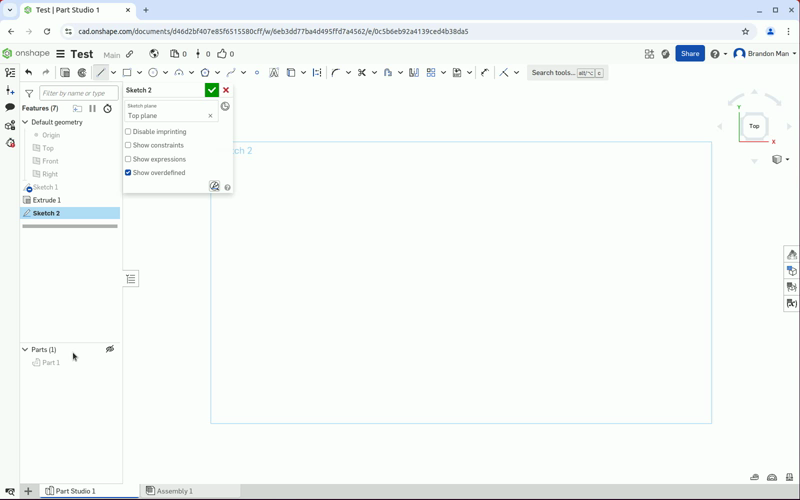
key_down(shift)
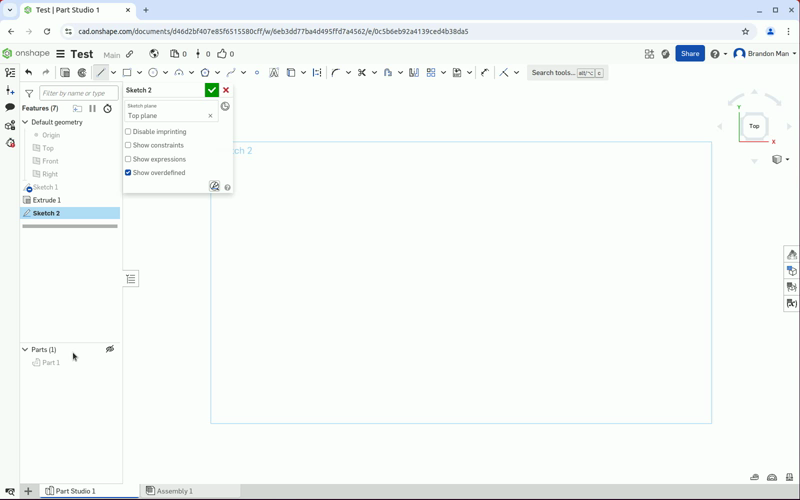
mouse_move(562, 297)
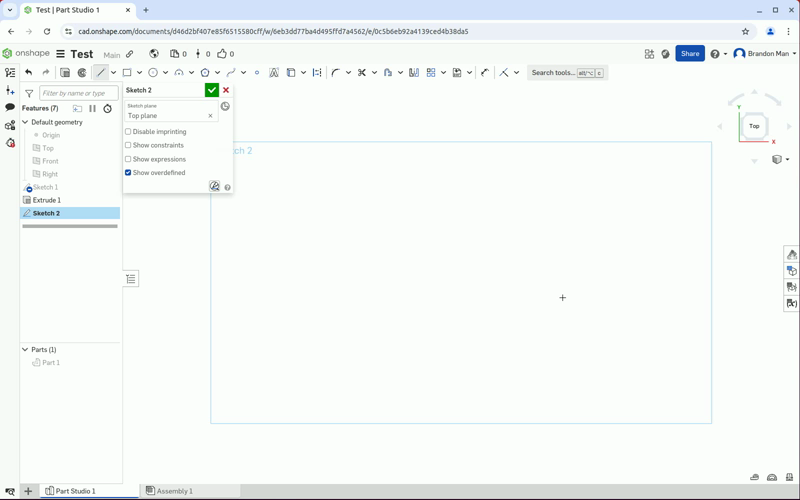
click(562, 297)
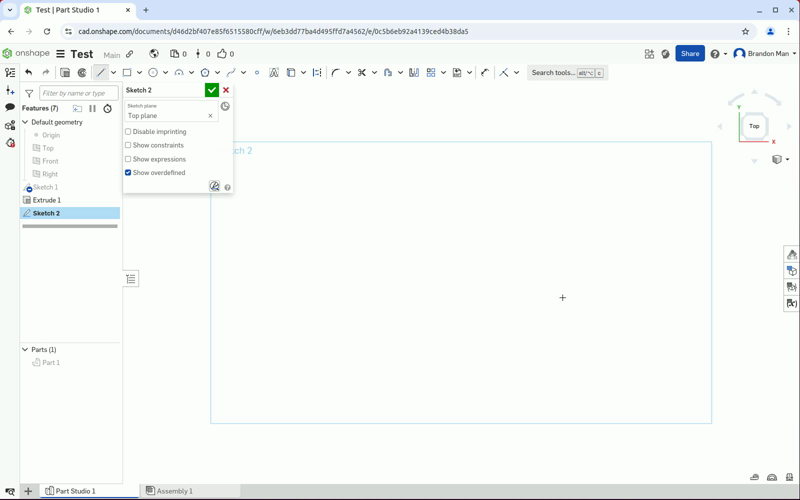
key_up(shift)
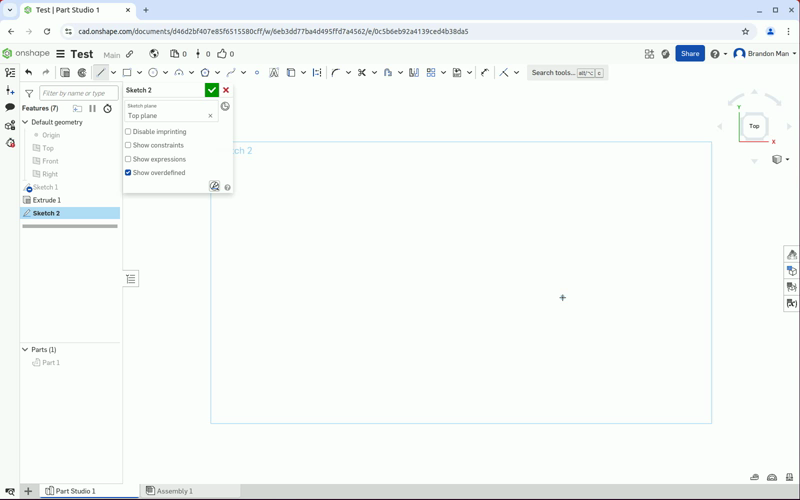
key_down(shift)
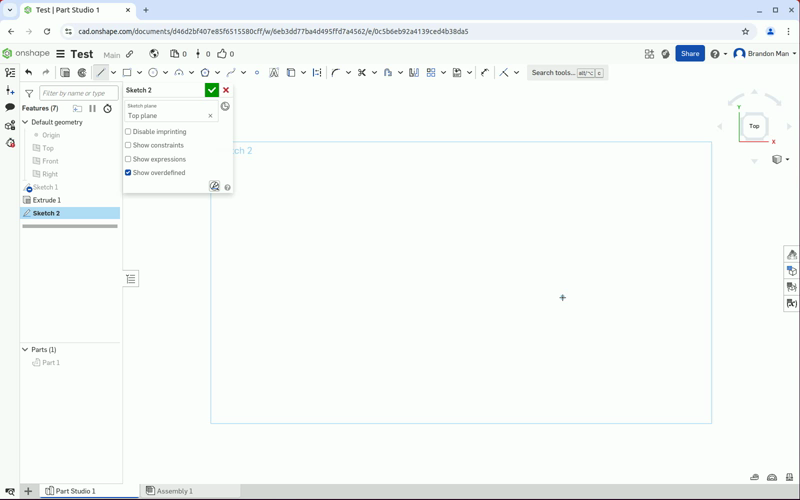
mouse_move(589, 297)
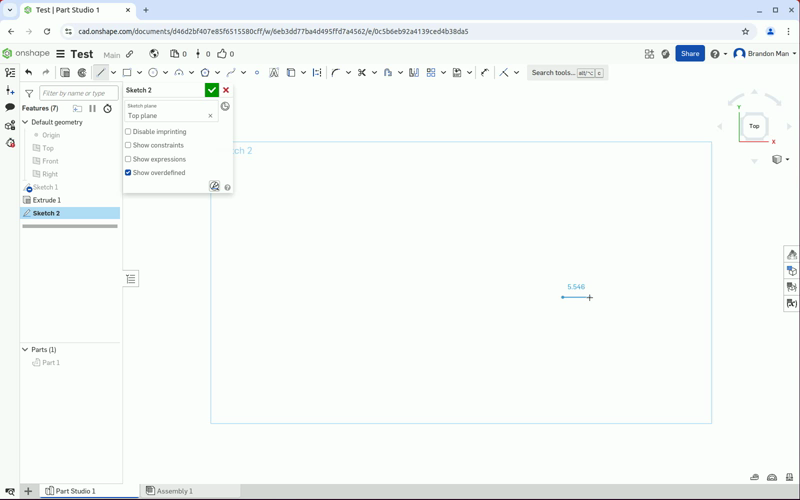
mouse_move(573, 297)
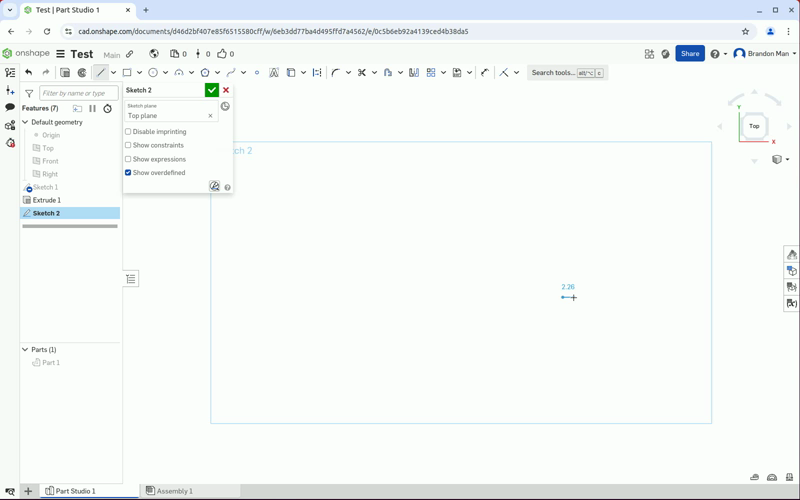
click(573, 297)
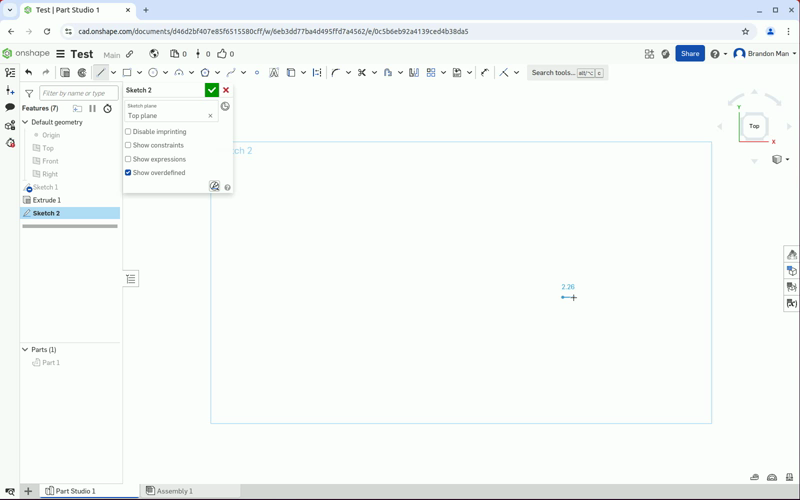
key_up(shift)
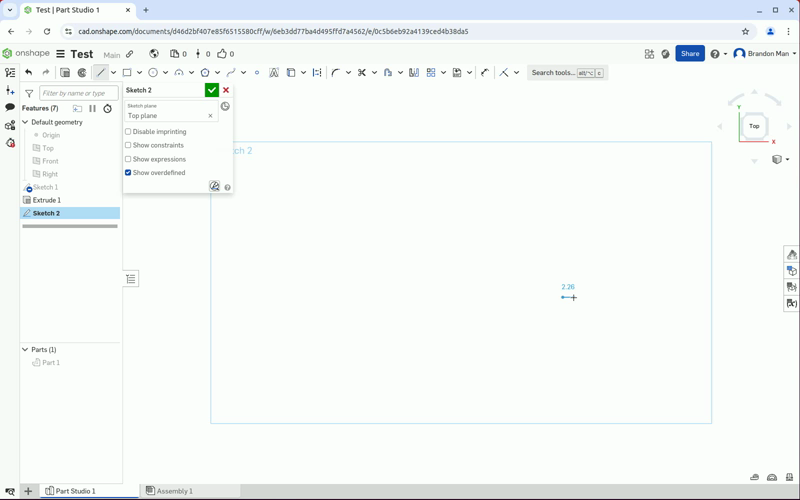
key_down(shift)
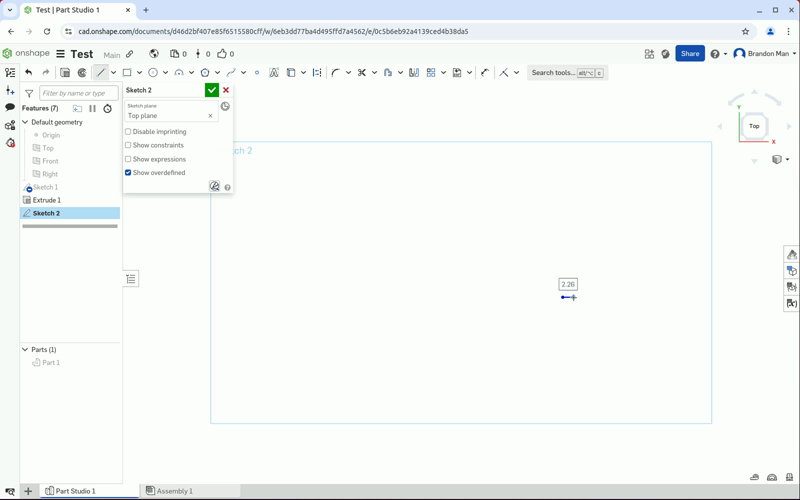
mouse_move(589, 297)
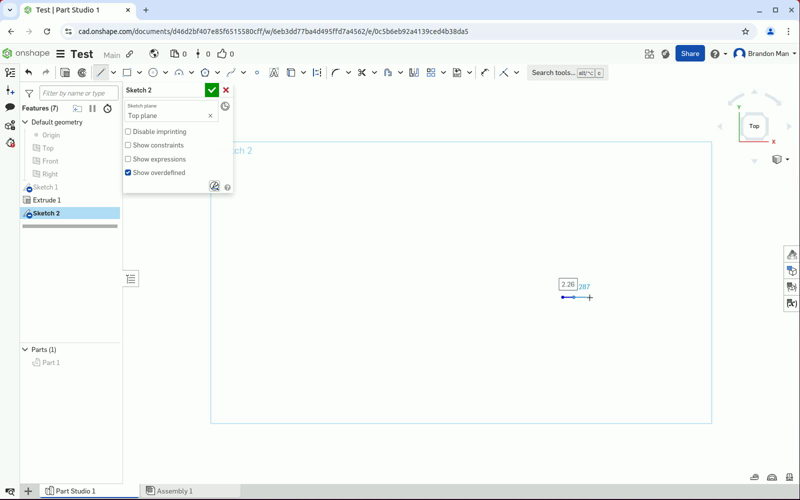
mouse_move(573, 267)
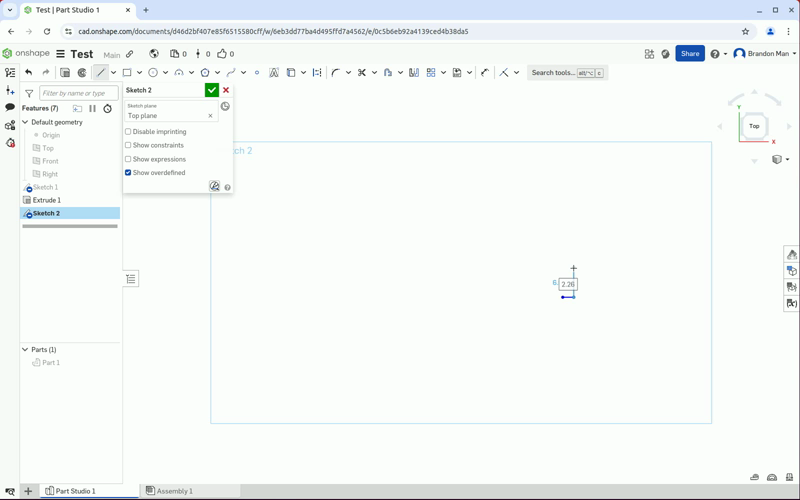
click(573, 267)
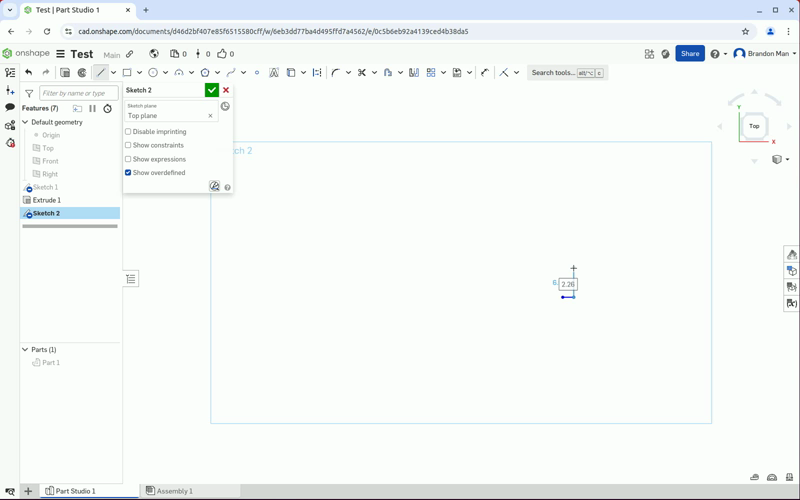
key_up(shift)
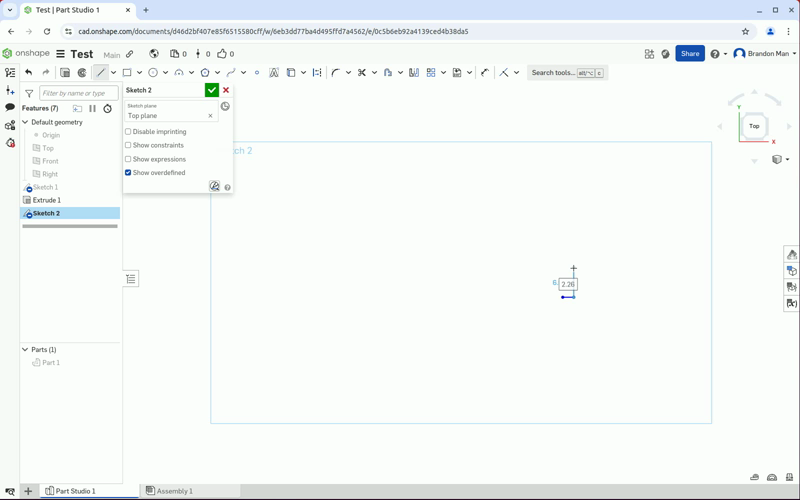
key_down(shift)
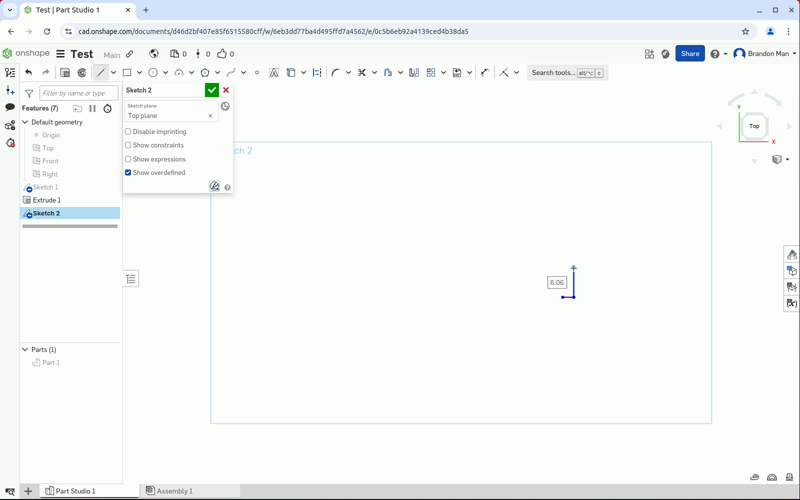
mouse_move(589, 267)
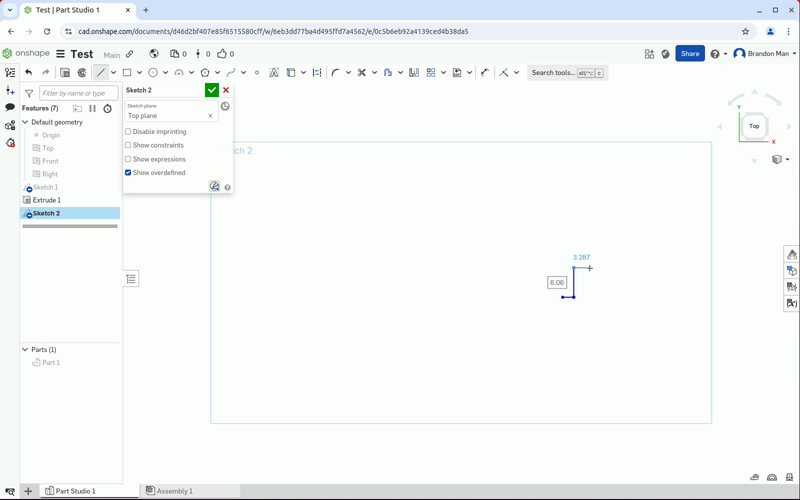
mouse_move(562, 267)
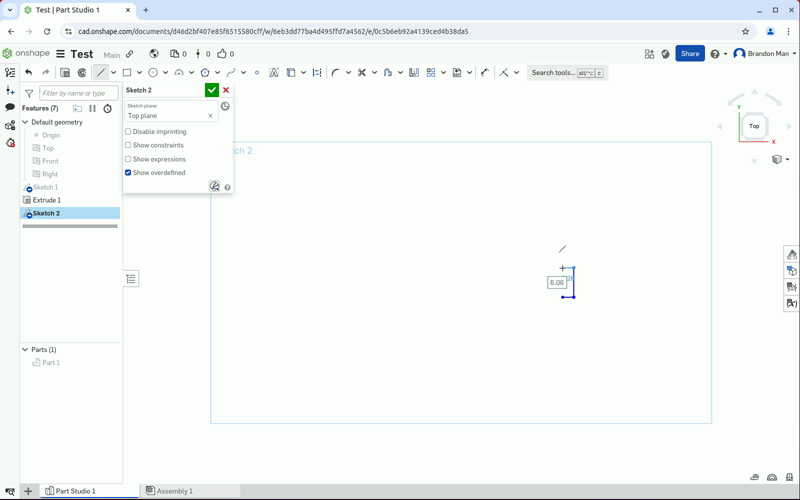
click(562, 267)
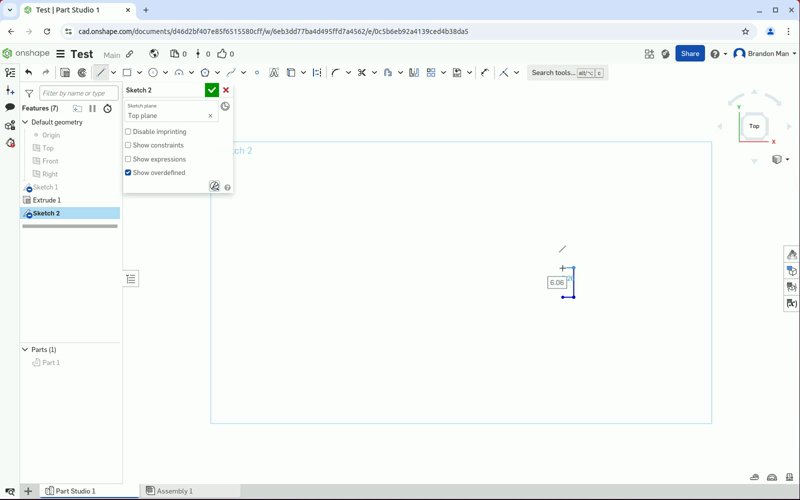
key_up(shift)
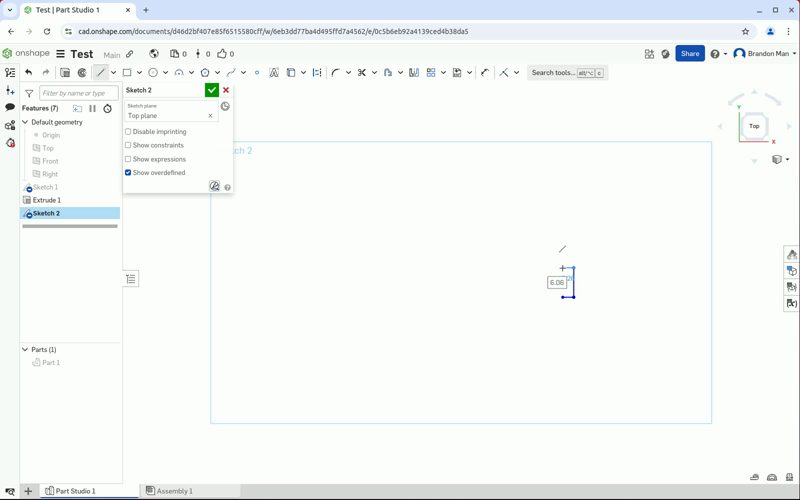
mouse_move(589, 267)
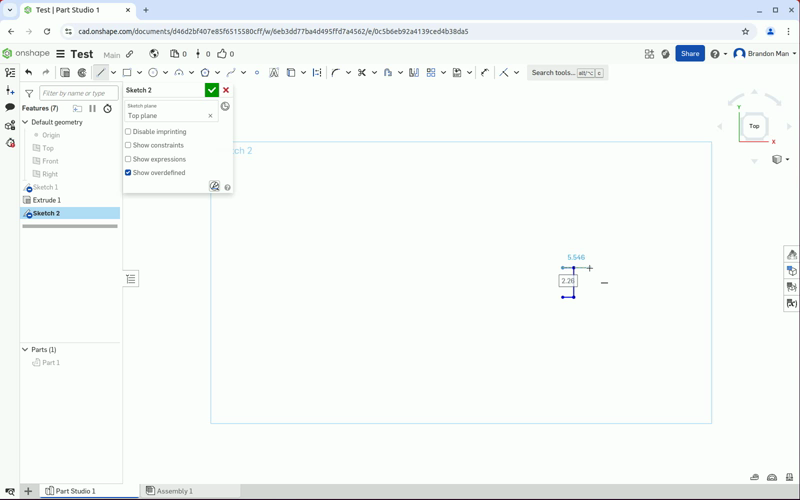
key_down(shift)
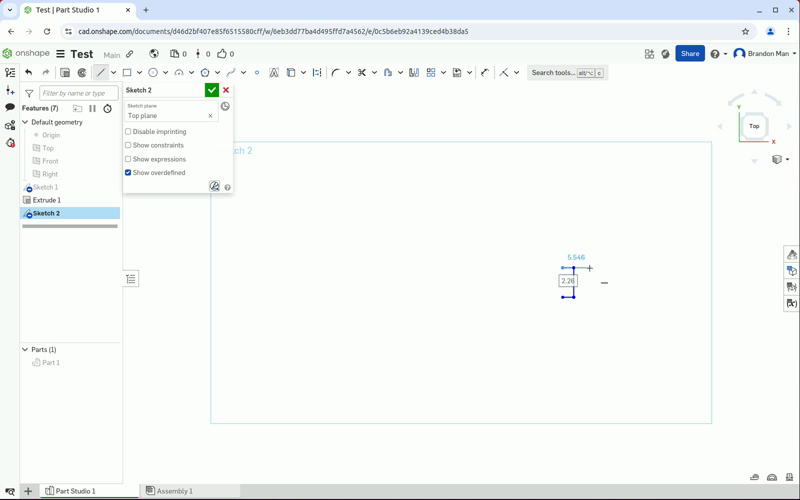
mouse_move(562, 297)
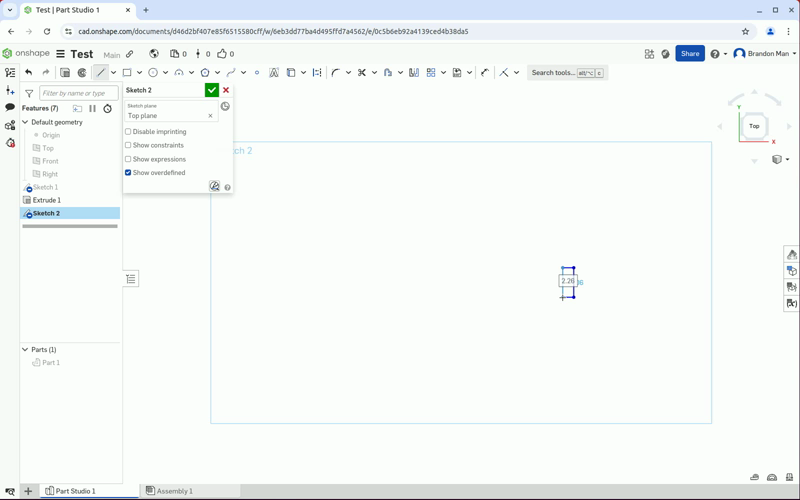
key_up(shift)
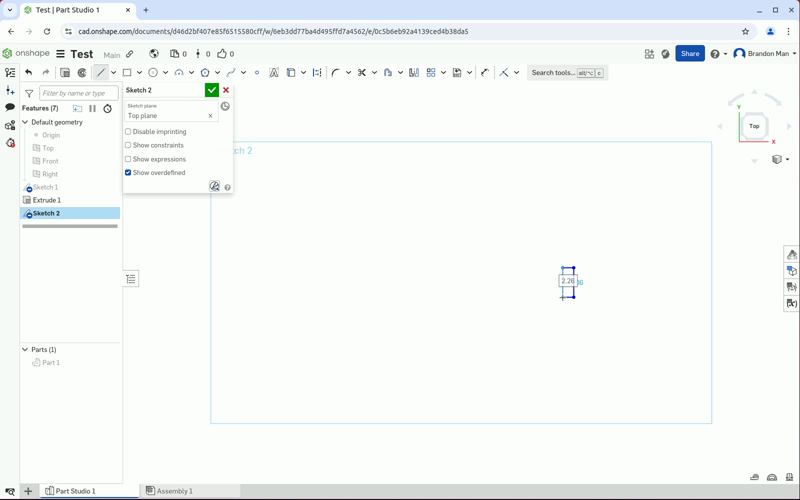
click(562, 297)
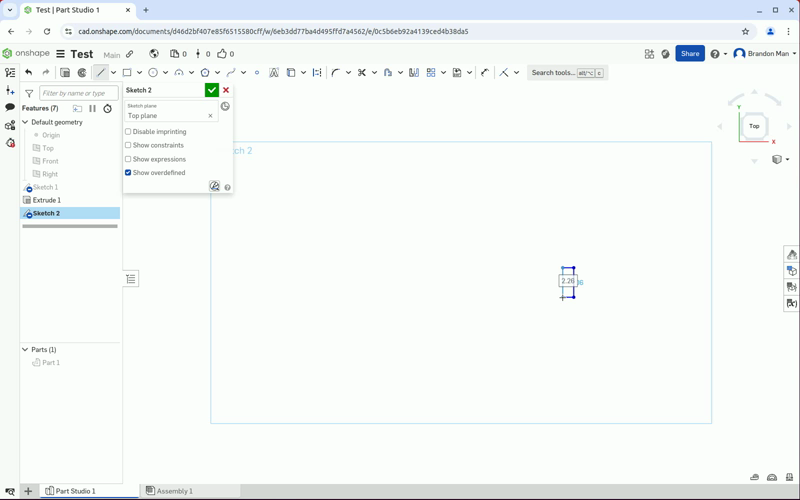
key(esc)
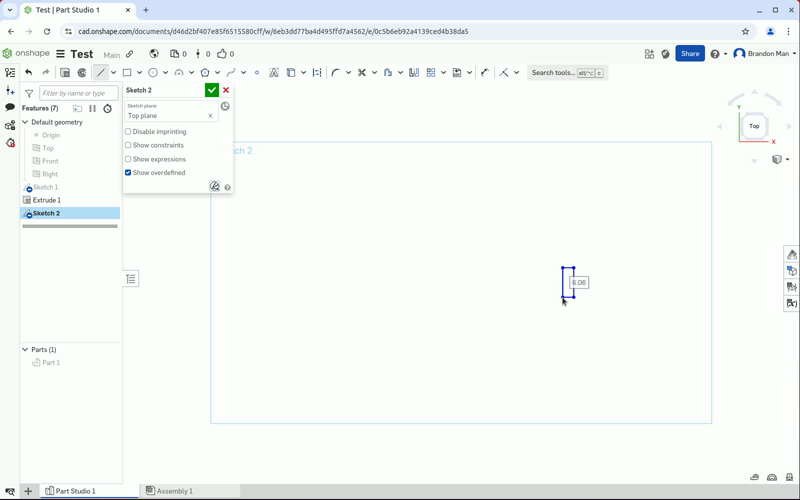
key(c)
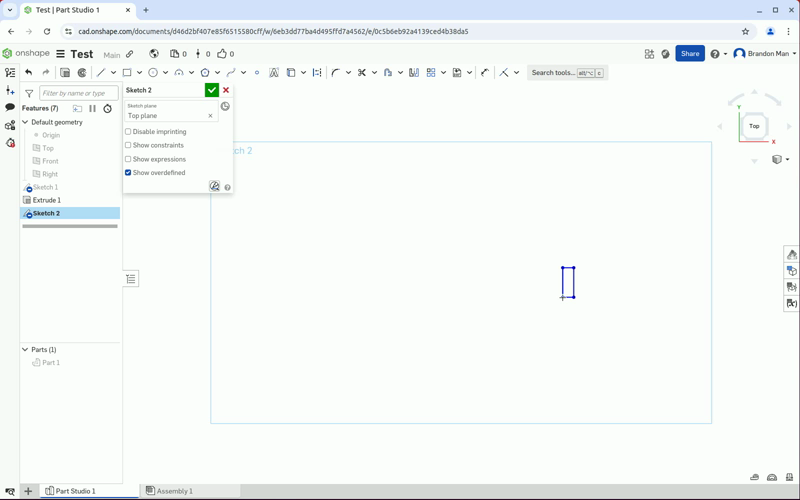
key_down(shift)
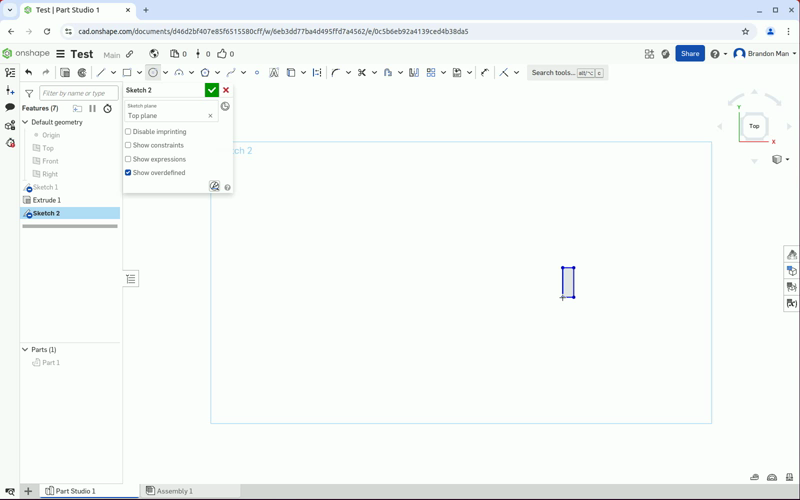
mouse_move(568, 282)
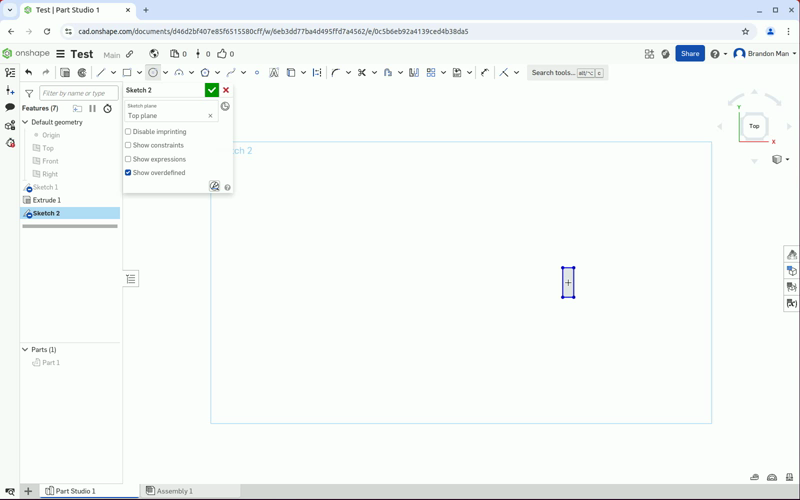
click(568, 282)
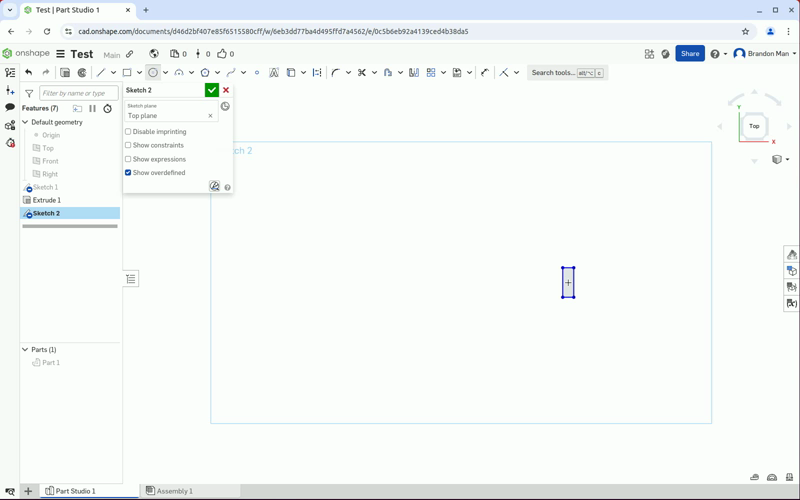
key_up(shift)
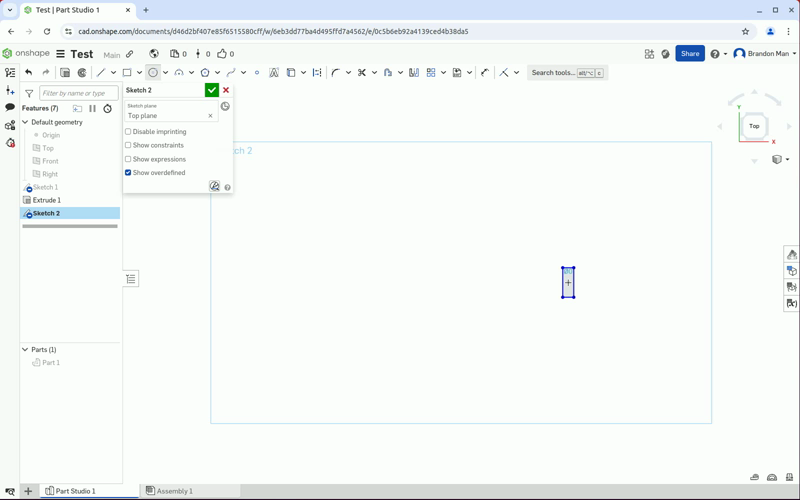
mouse_move(570, 282)
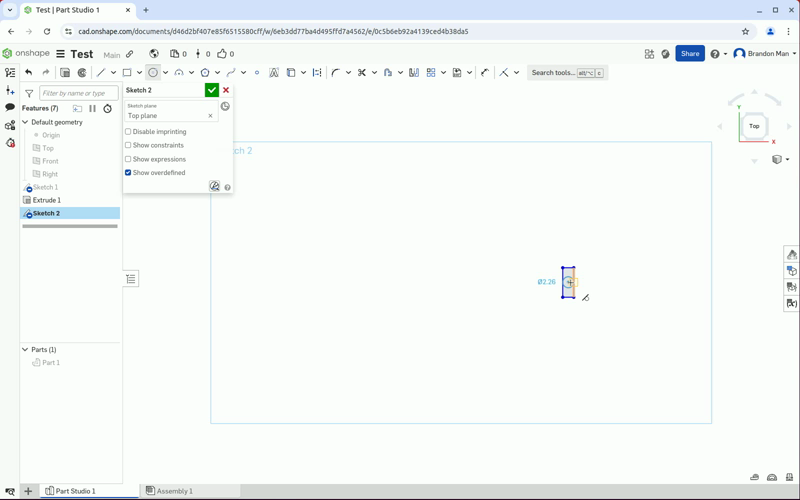
scroll(6)
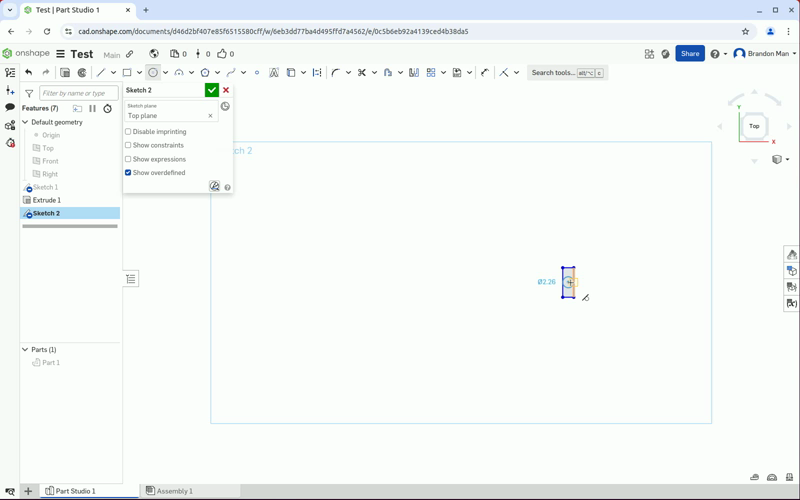
scroll(6)
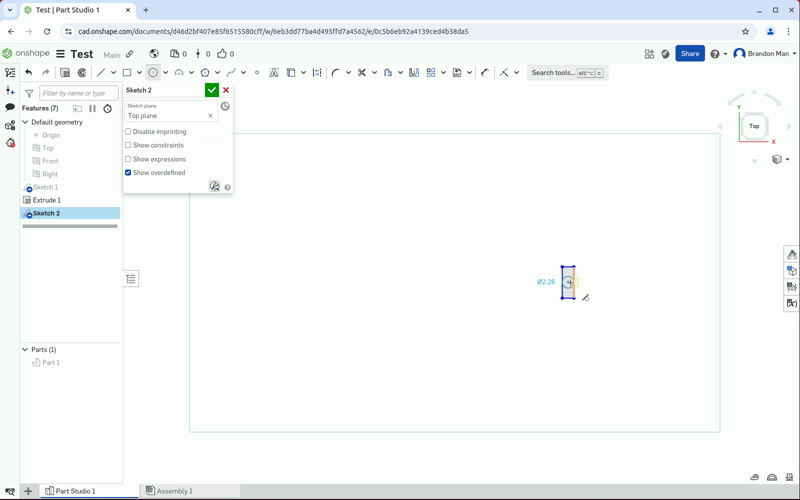
scroll(6)
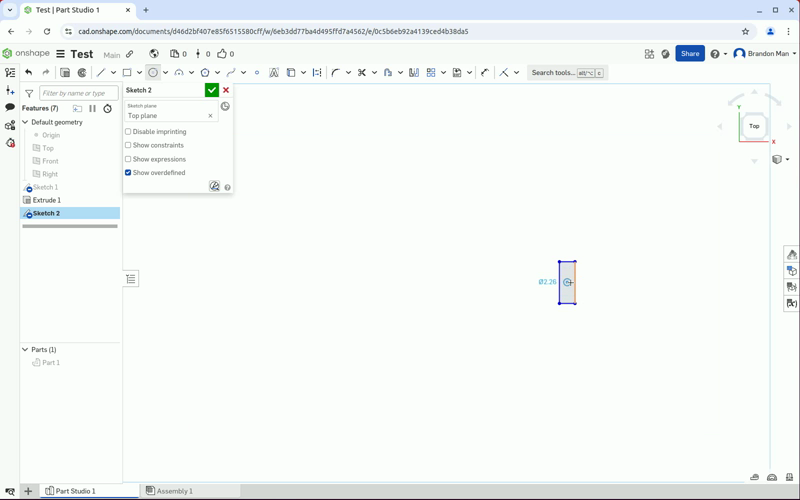
scroll(6)
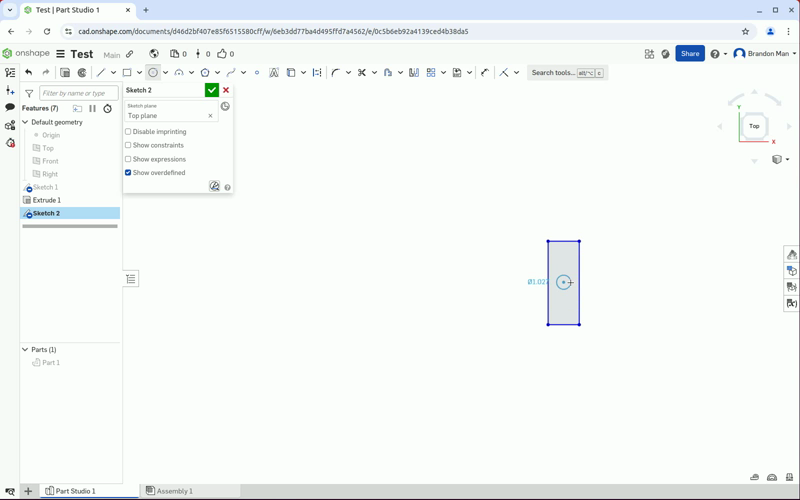
scroll(6)
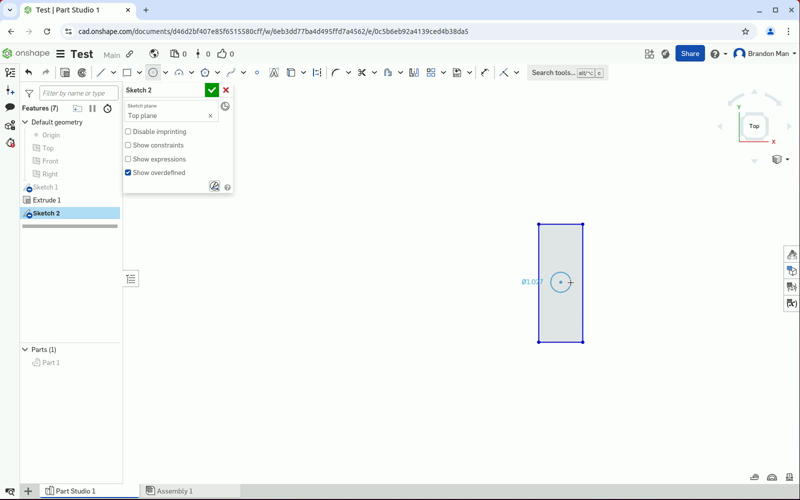
scroll(6)
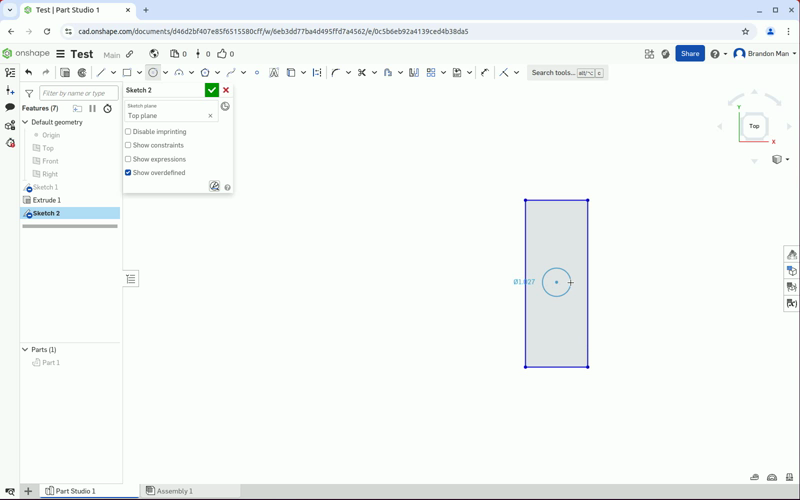
scroll(6)
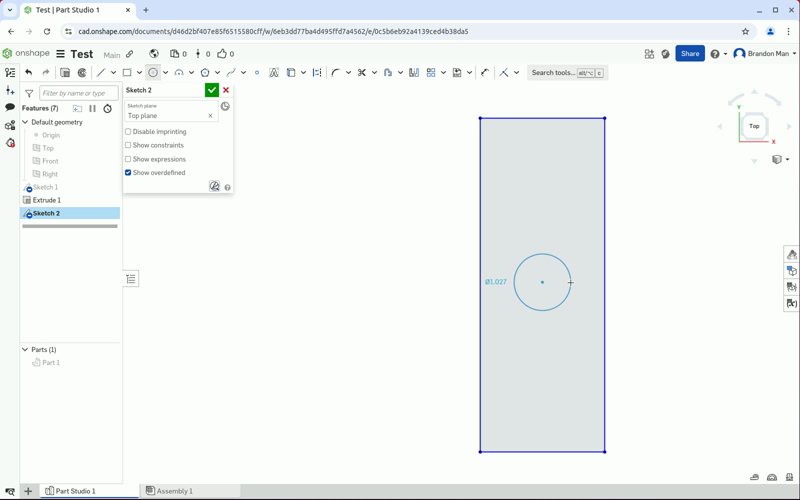
click(570, 282)
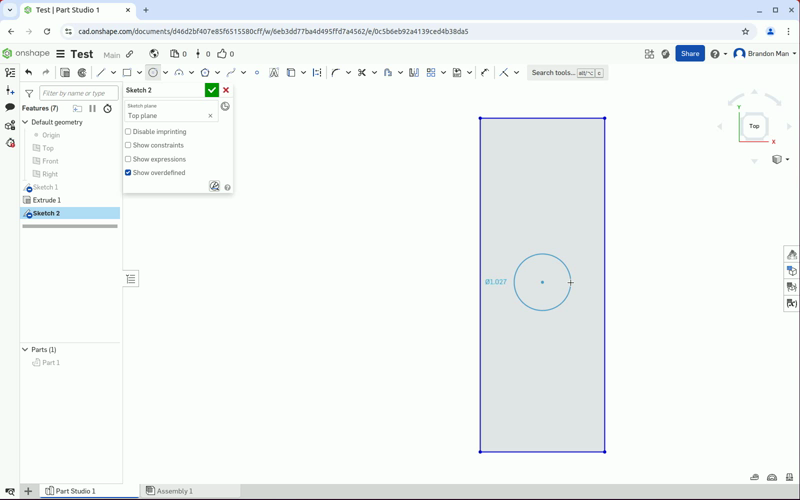
scroll(-6)
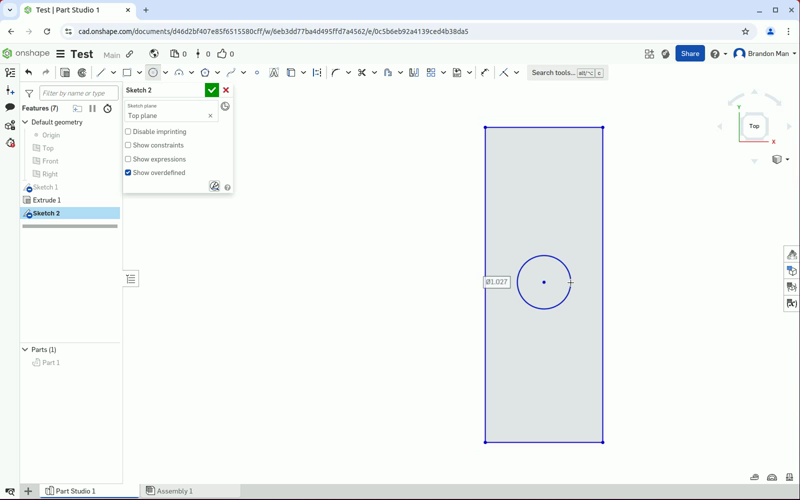
scroll(-6)
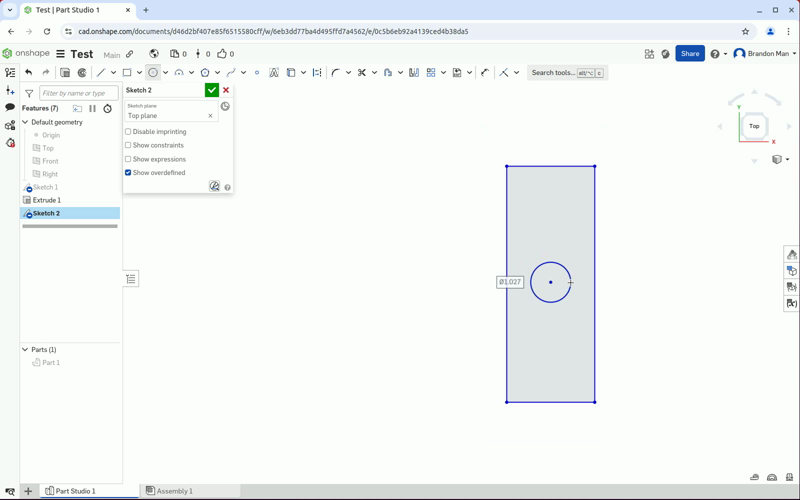
scroll(-6)
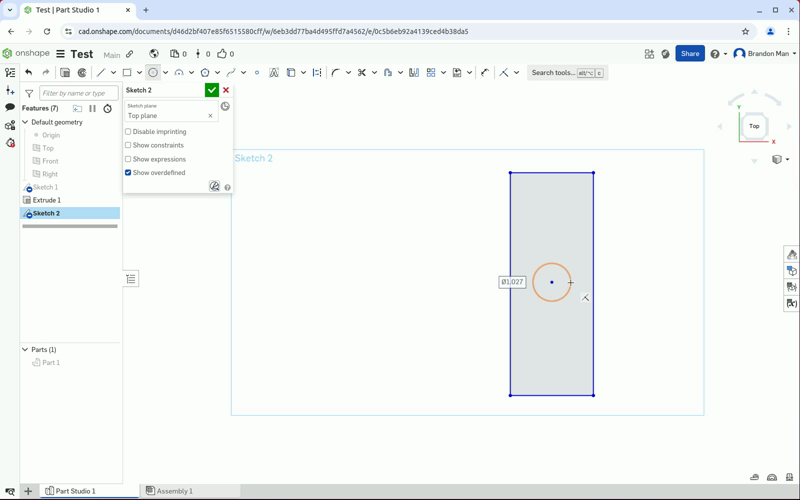
scroll(-6)
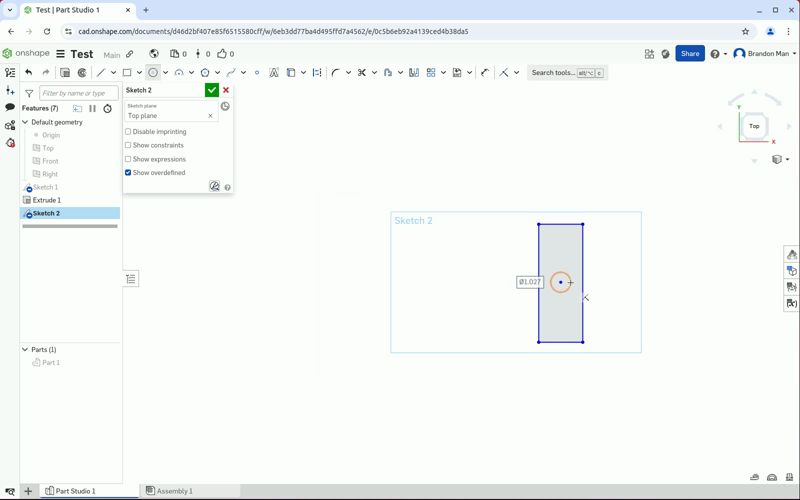
scroll(-6)
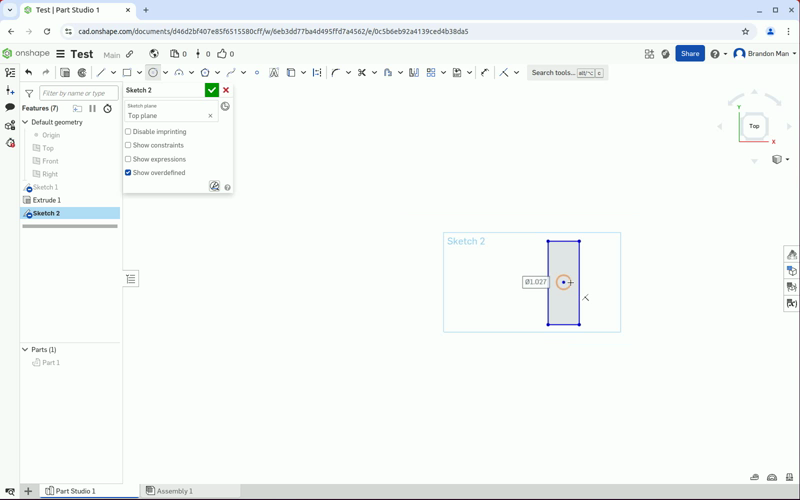
scroll(-6)
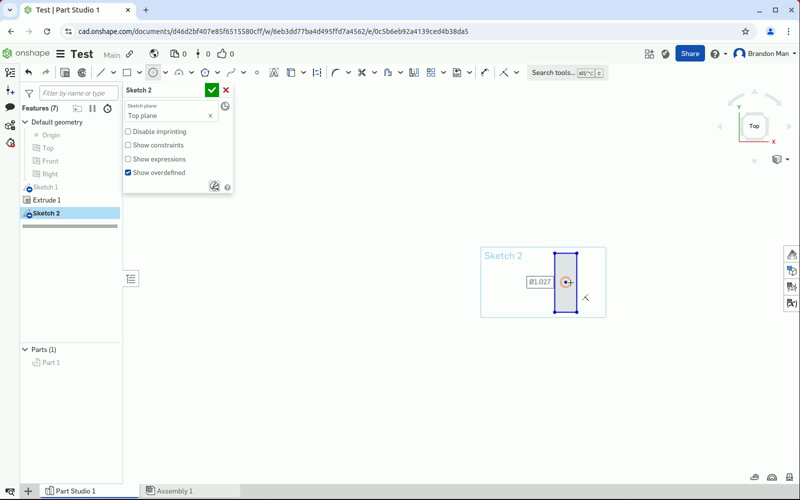
scroll(-6)
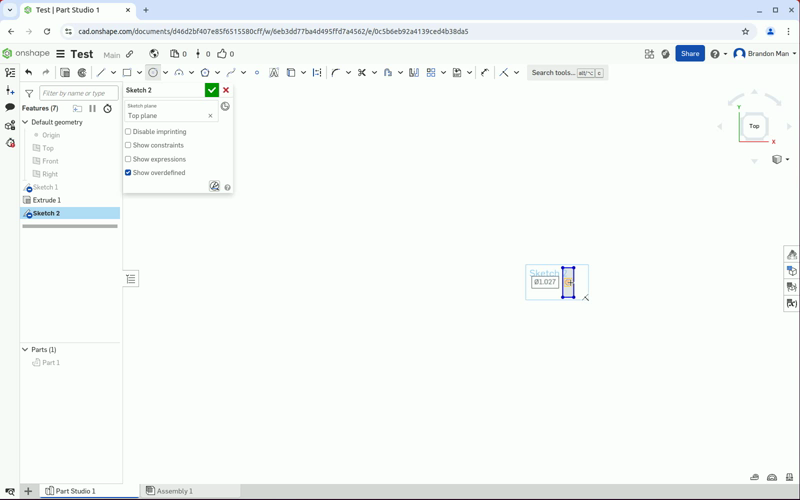
key(esc)
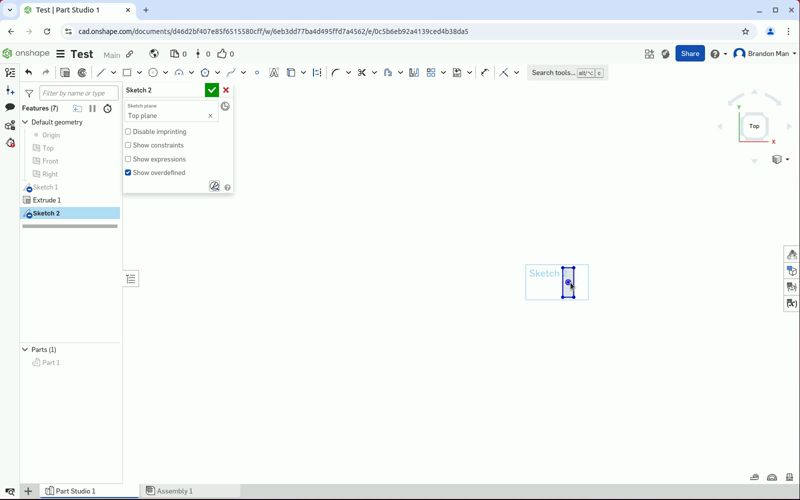
mouse_move(563, 284)
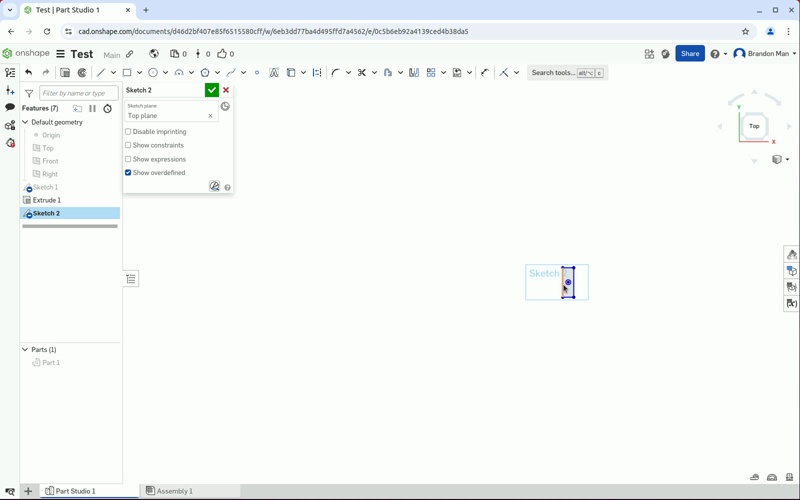
scroll(6)
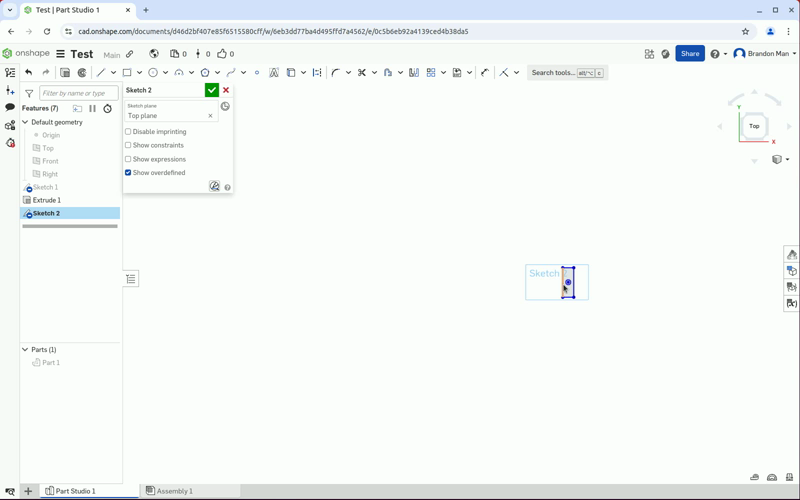
scroll(6)
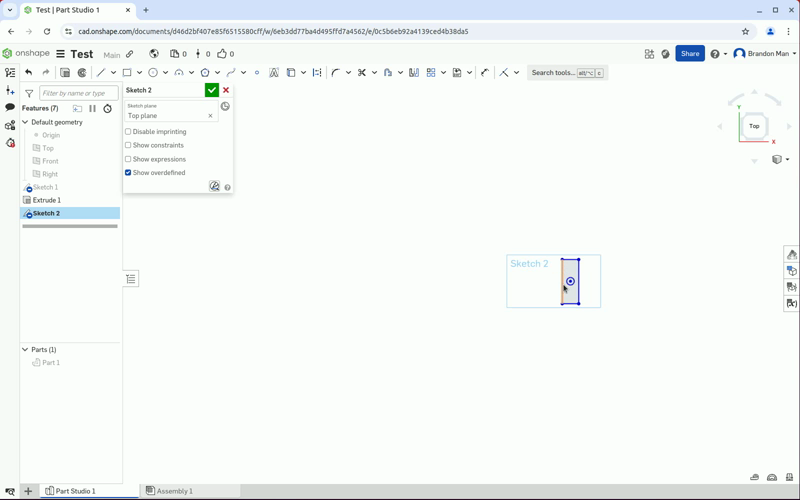
scroll(6)
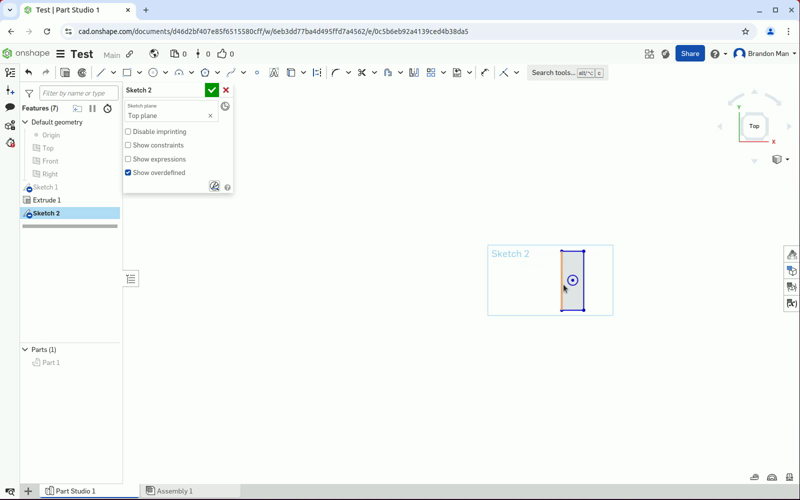
scroll(6)
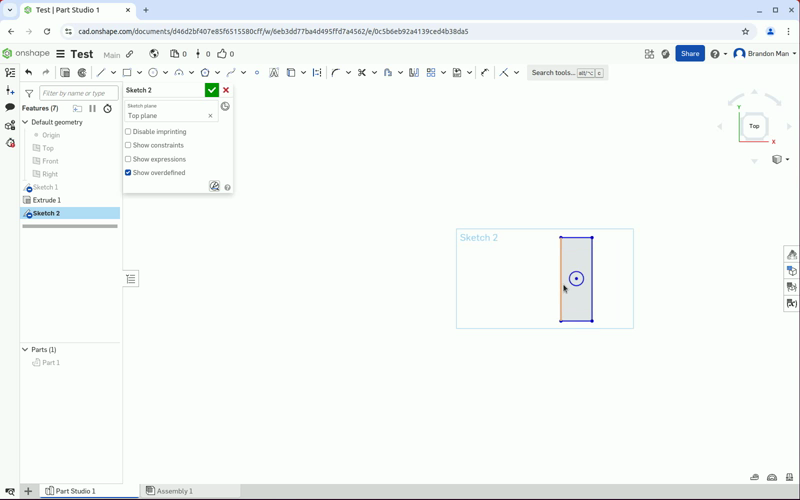
scroll(6)
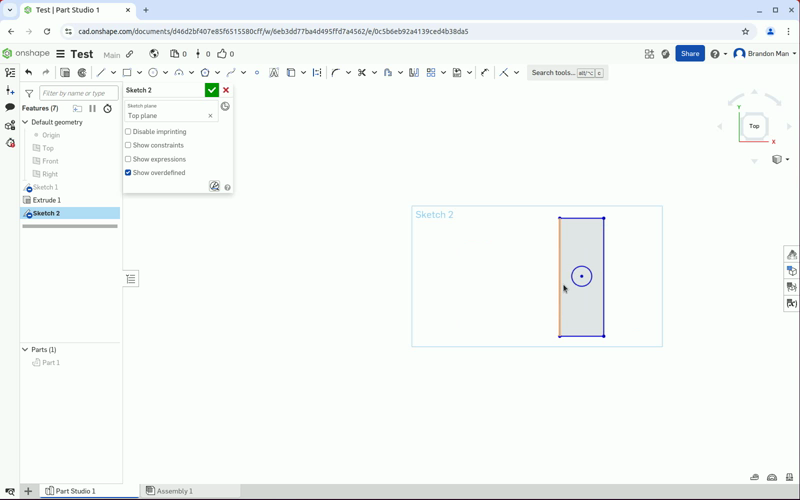
scroll(6)
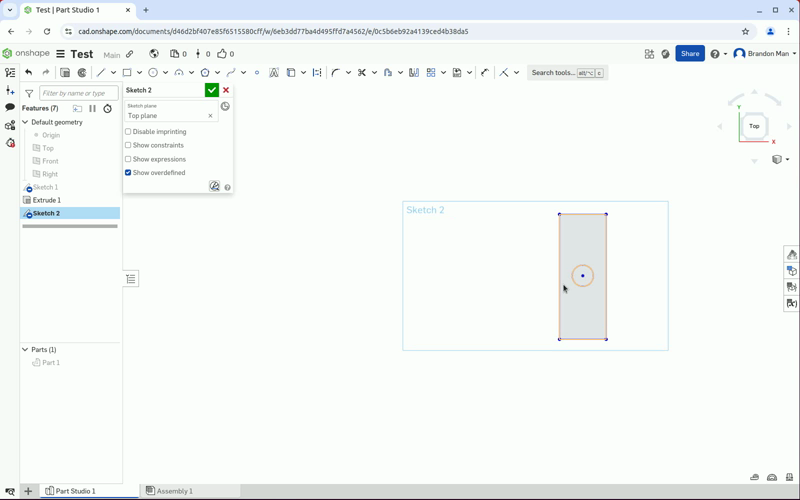
scroll(6)
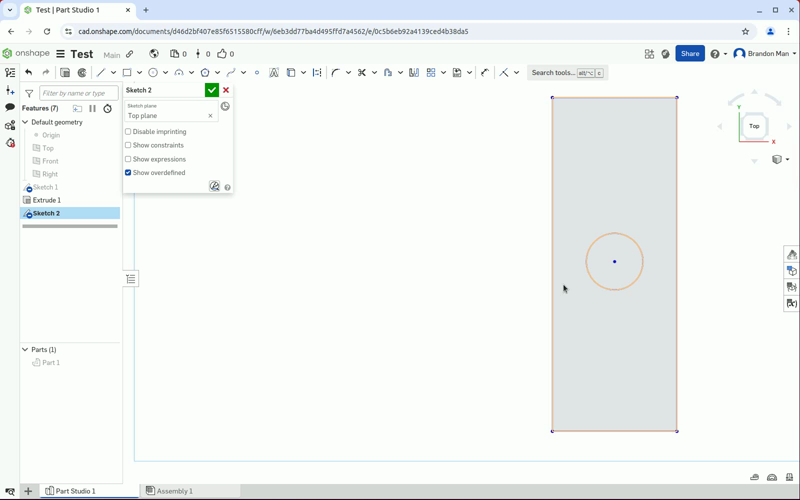
click(563, 284)
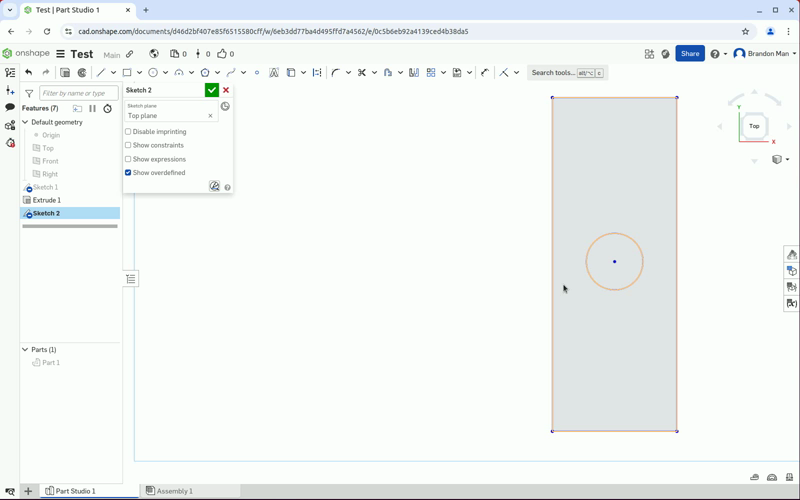
scroll(-6)
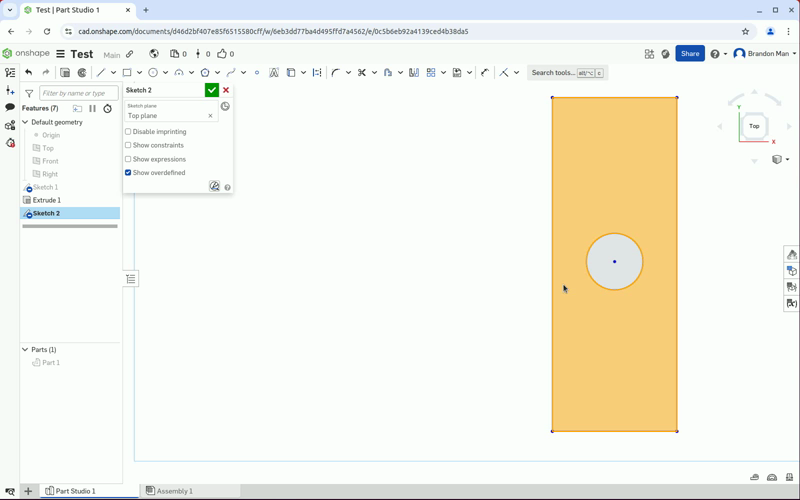
scroll(-6)
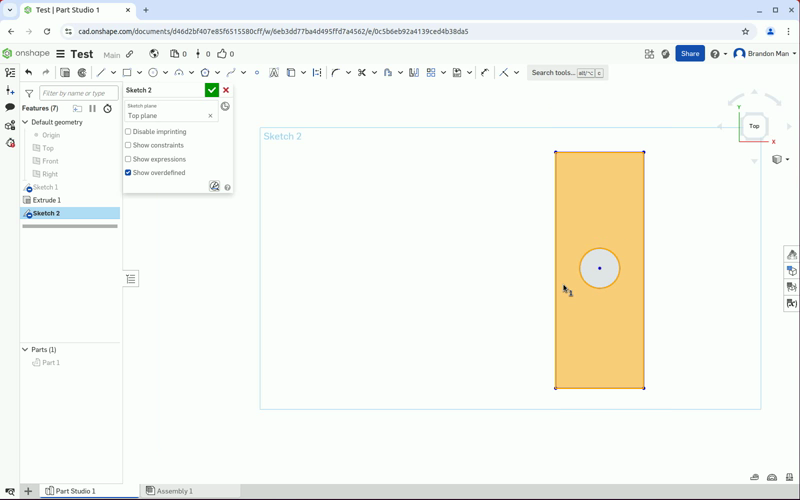
scroll(-6)
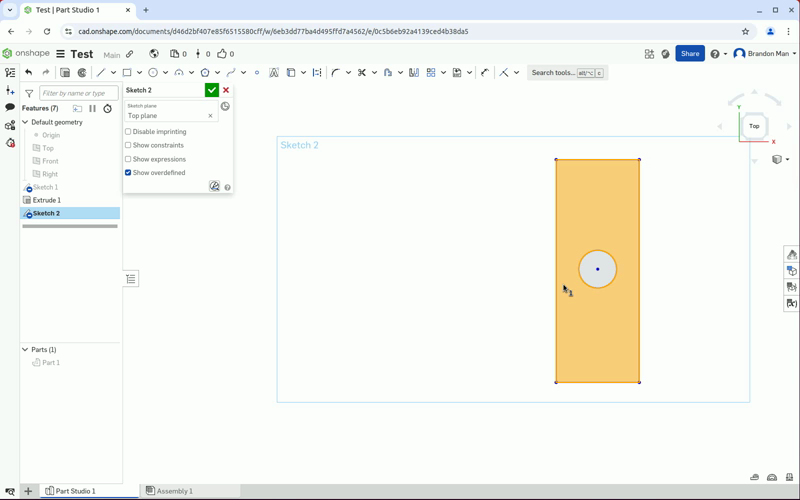
scroll(-6)
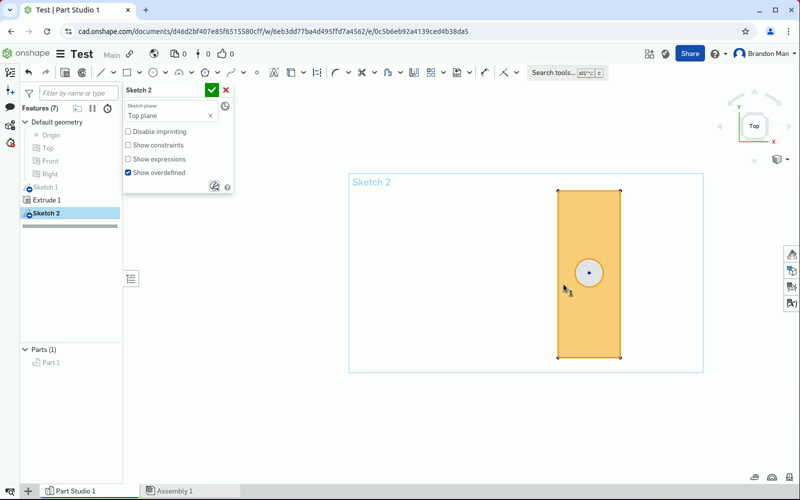
scroll(-6)
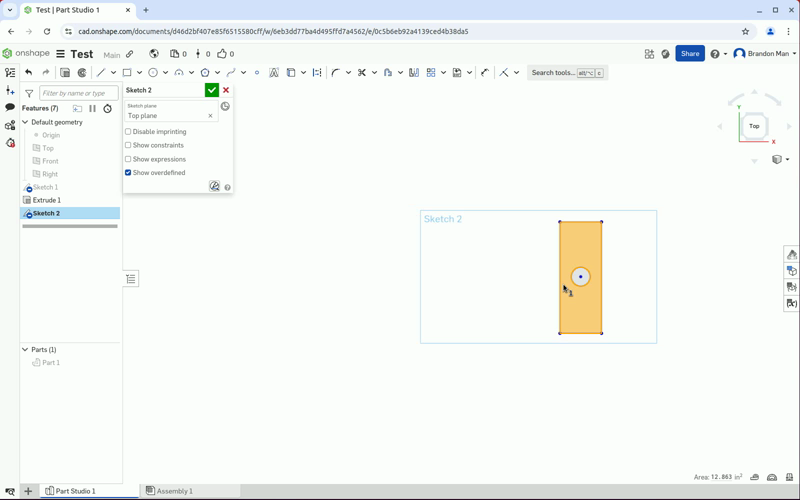
scroll(-6)
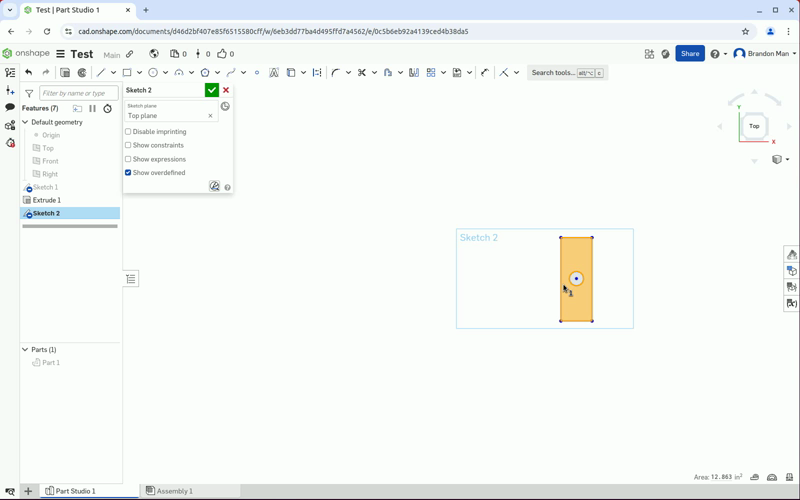
scroll(-6)
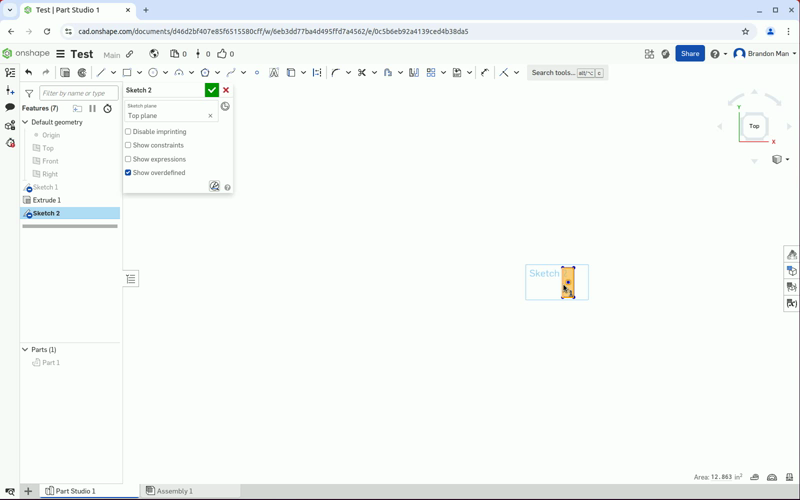
mouse_move(73, 352)
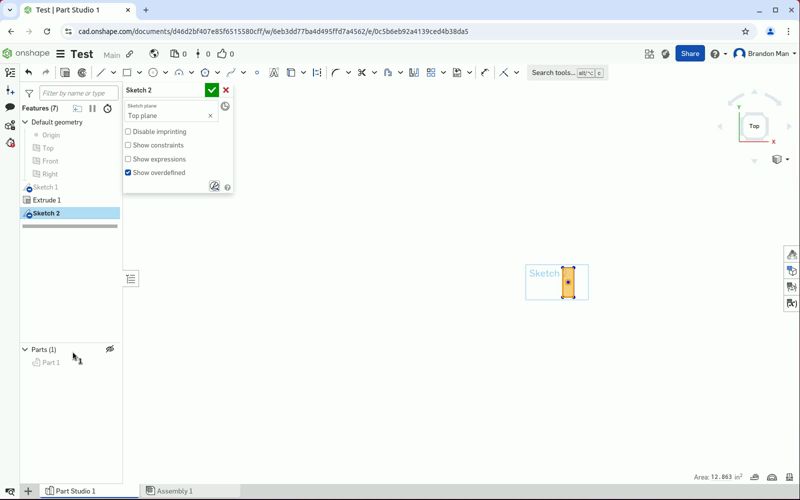
key(shift+y)
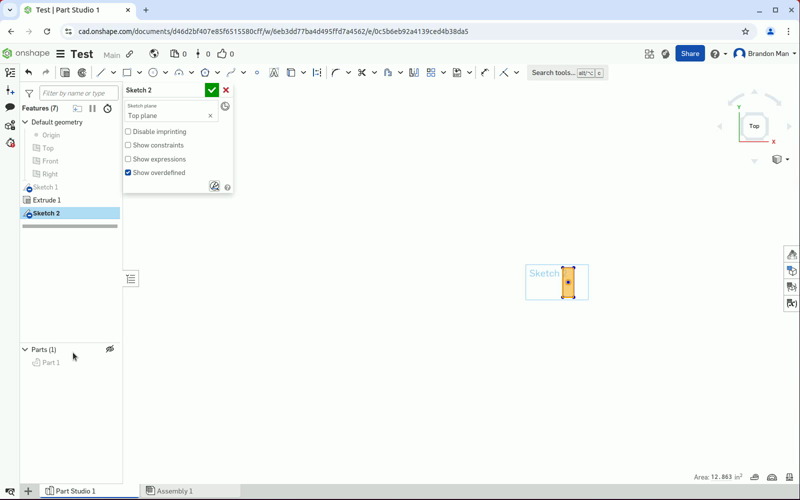
key(shift+e)
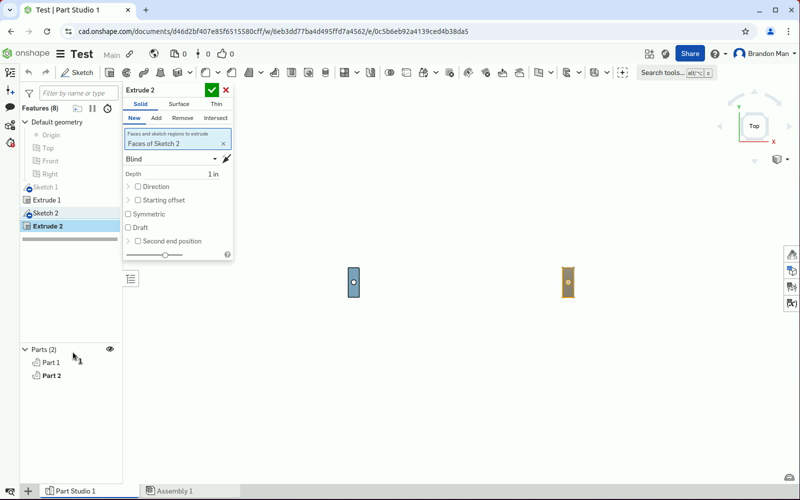
mouse_move(143, 106)
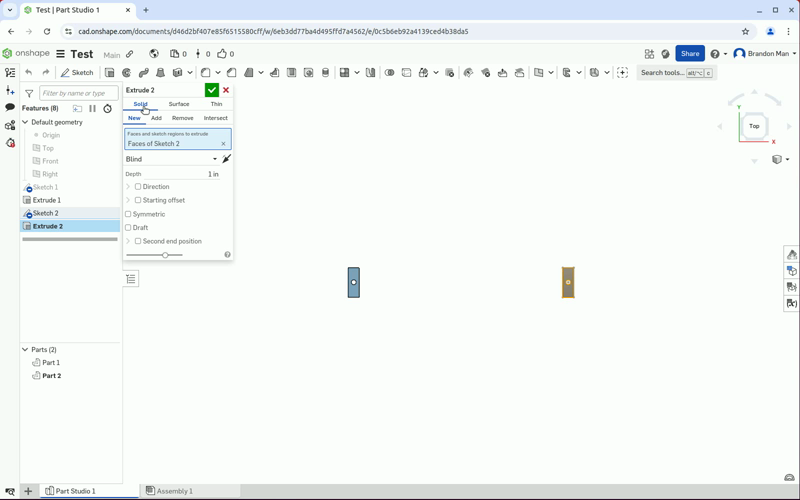
click(143, 106)
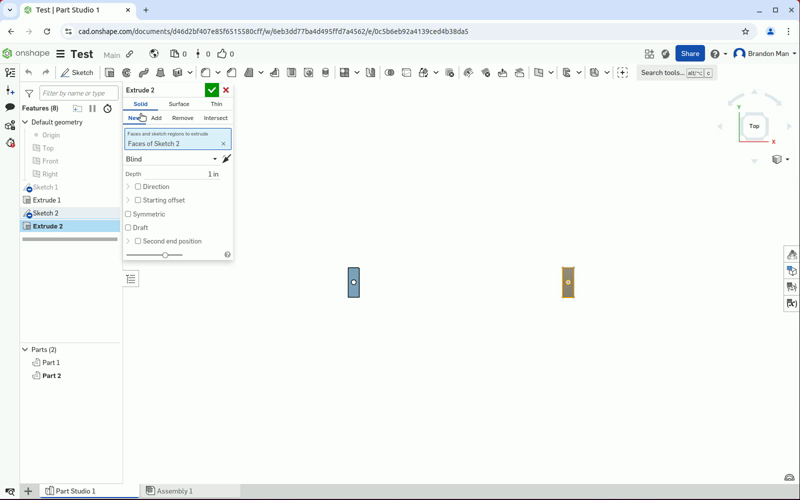
mouse_move(137, 120)
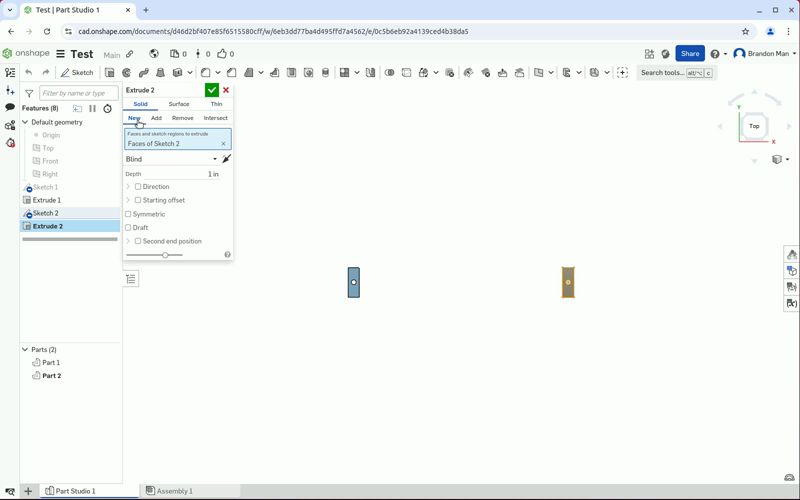
click(137, 120)
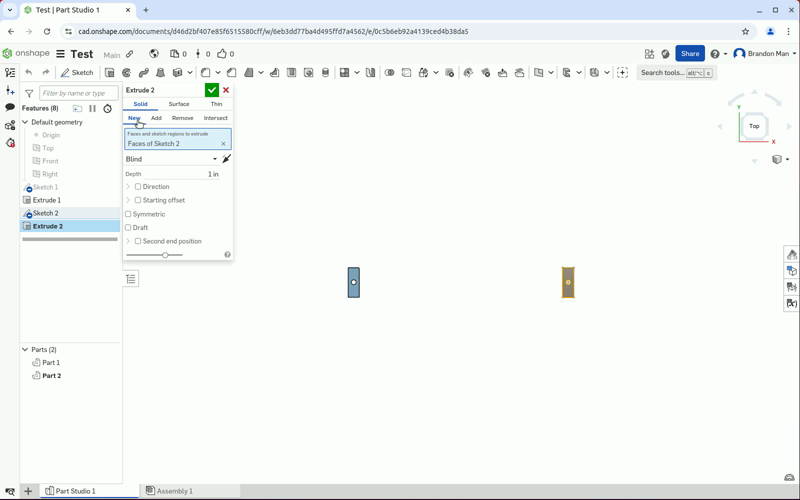
key(tab, 4)
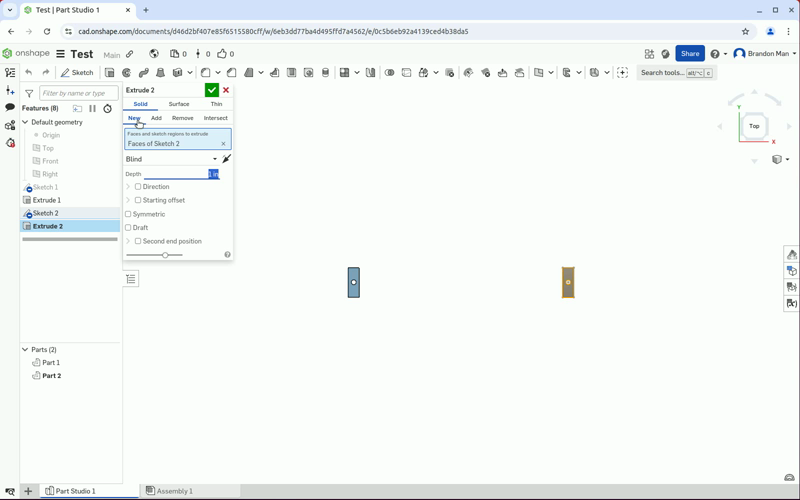
text(1.204)
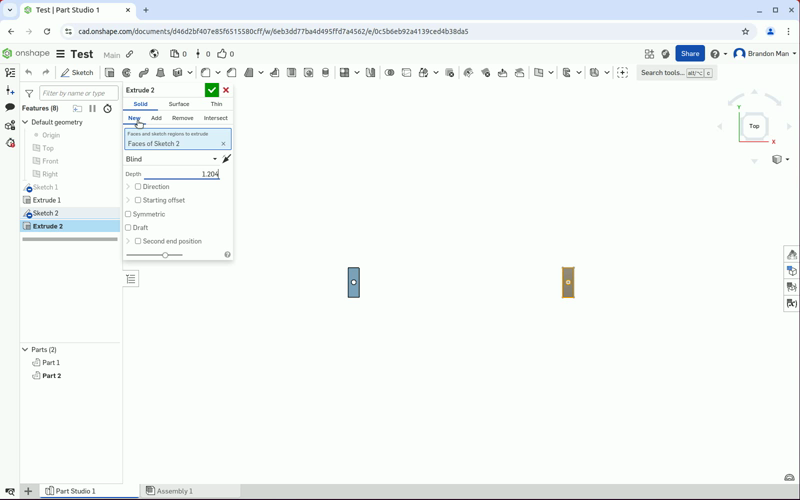
key(enter)
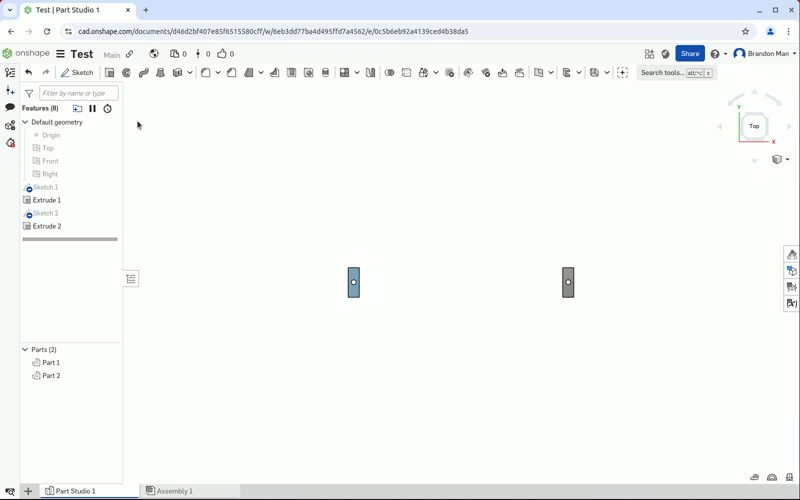
key(shift+h)
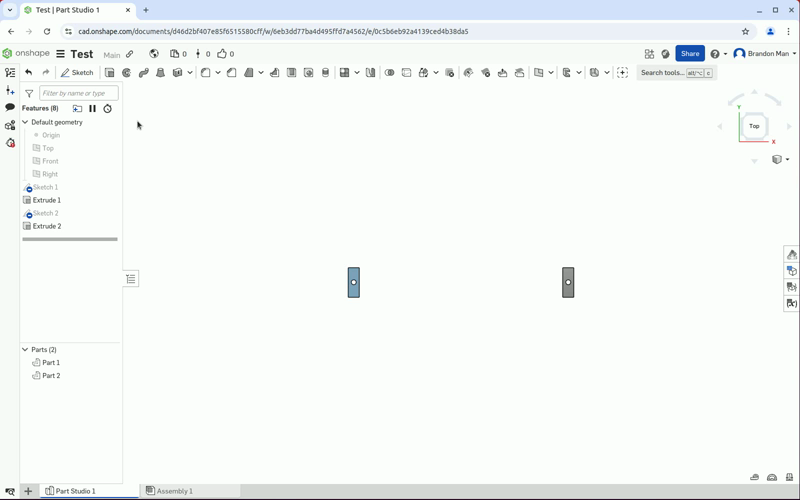
key(shift+h)
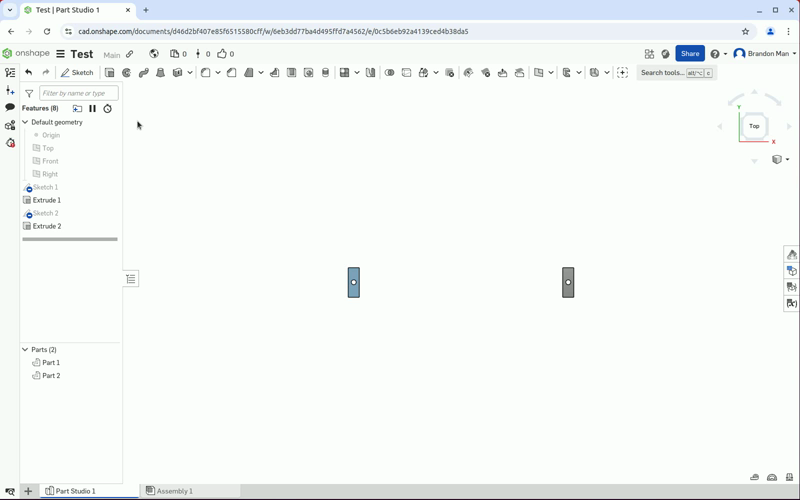
mouse_move(73, 189)
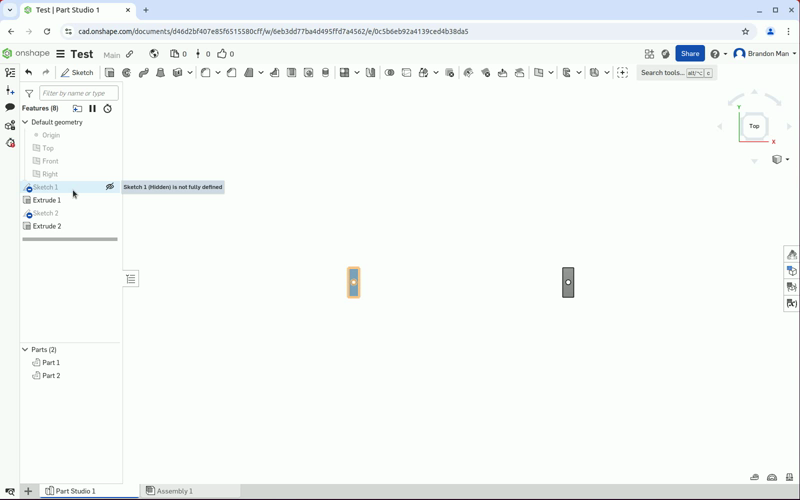
click(73, 189)
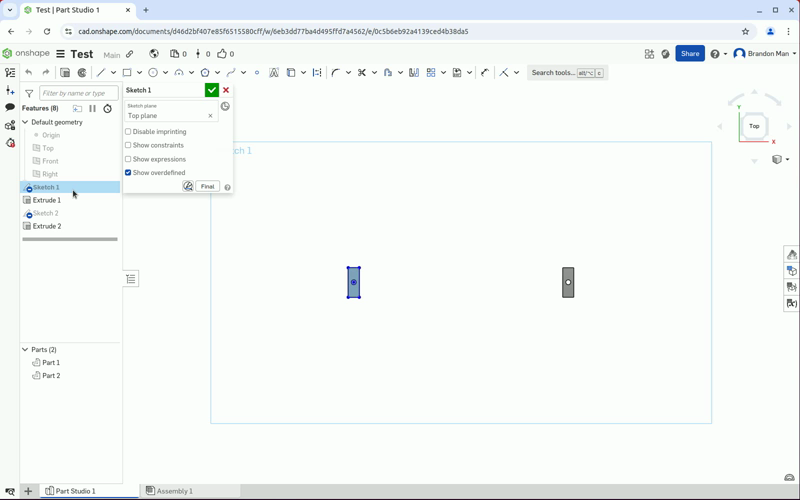
mouse_move(229, 92)
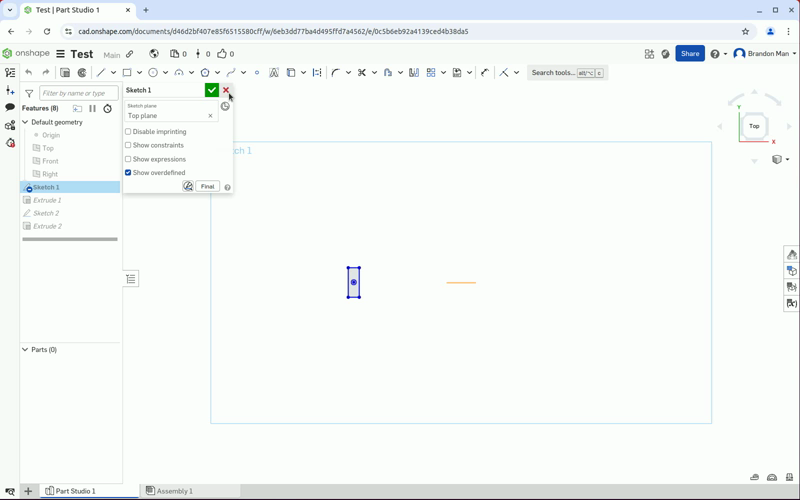
click(229, 92)
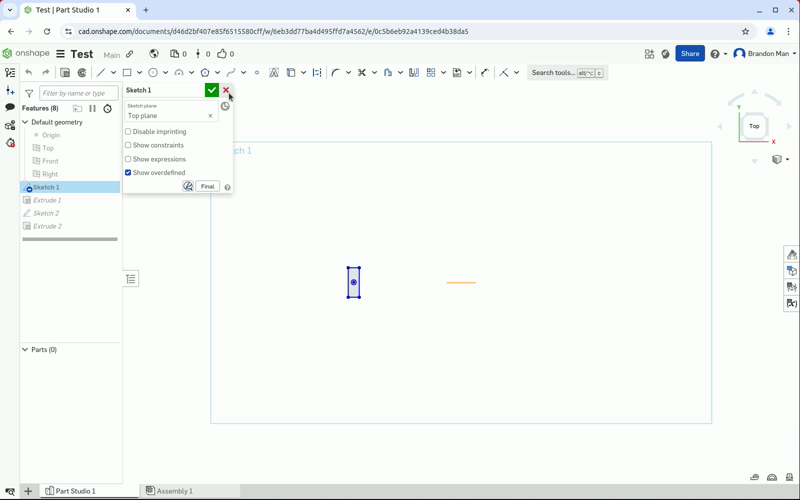
key(shift+s)
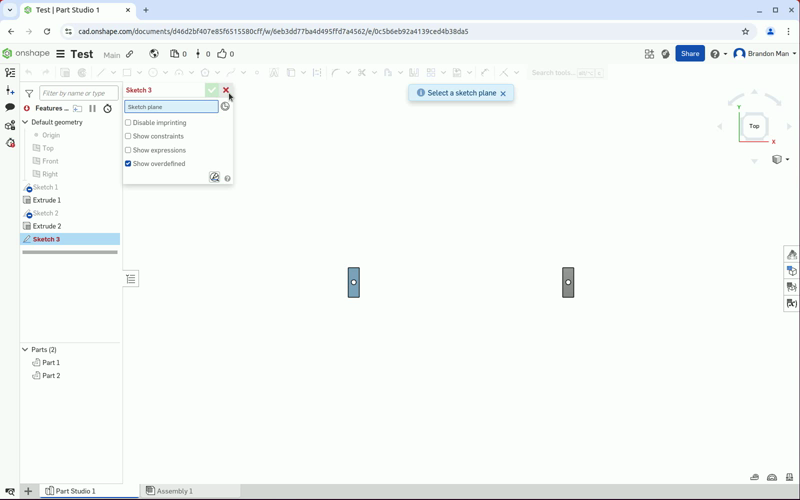
mouse_move(73, 150)
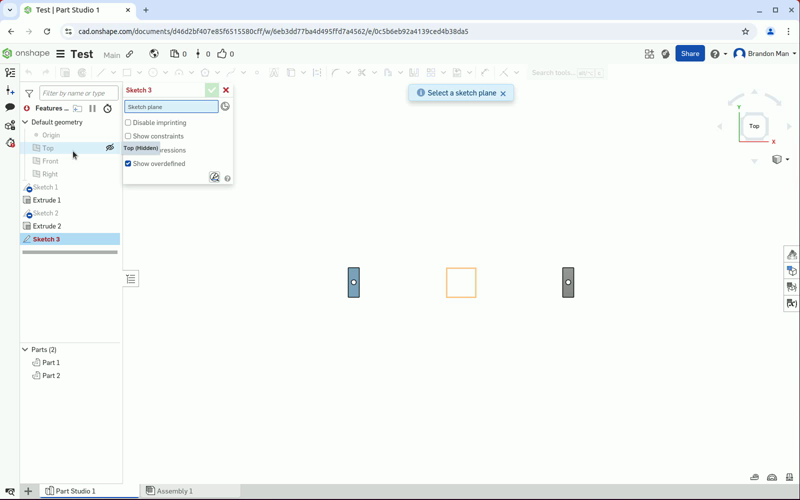
click(73, 150)
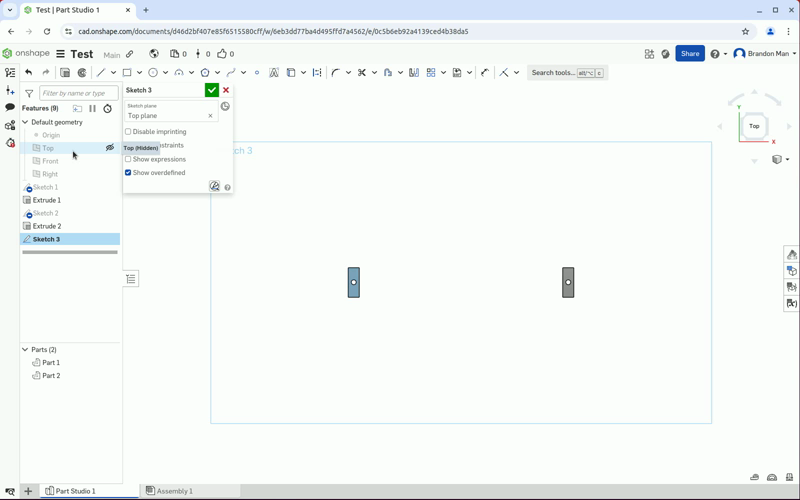
mouse_move(73, 352)
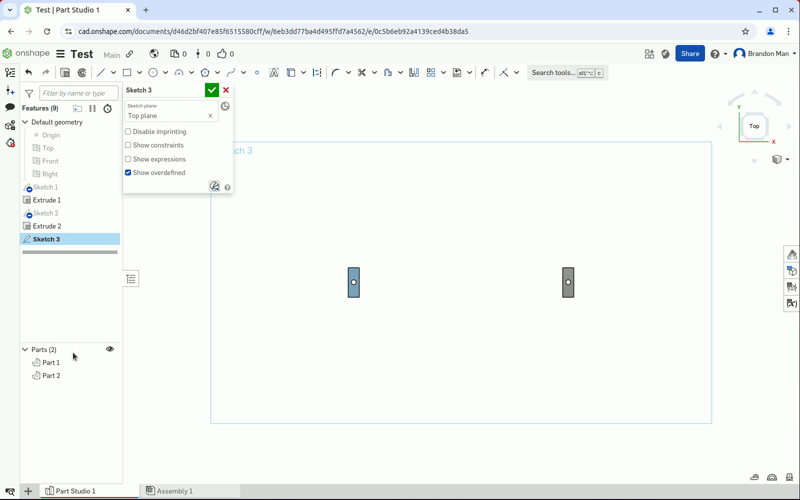
key(y)
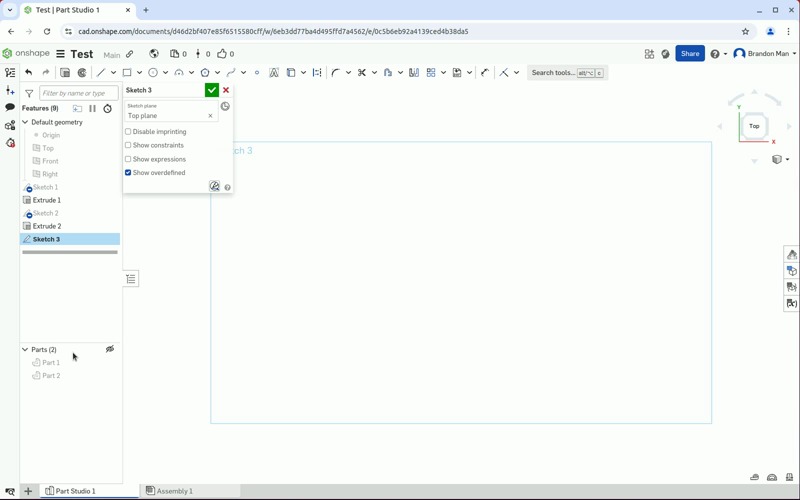
key(l)
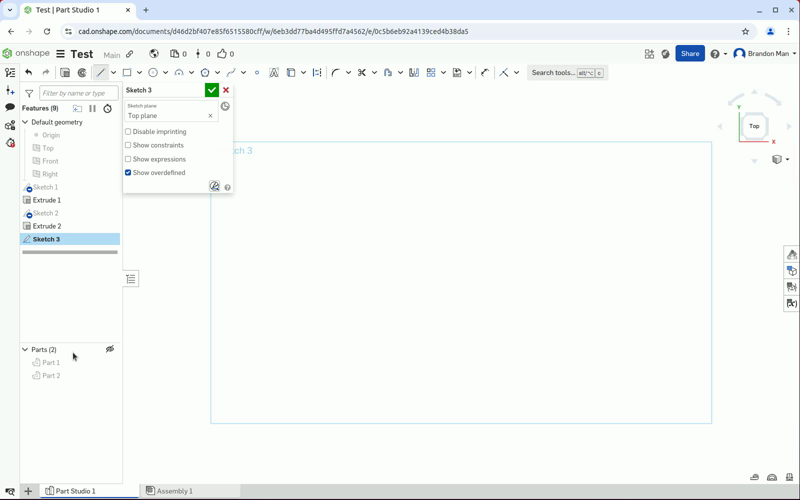
key_down(shift)
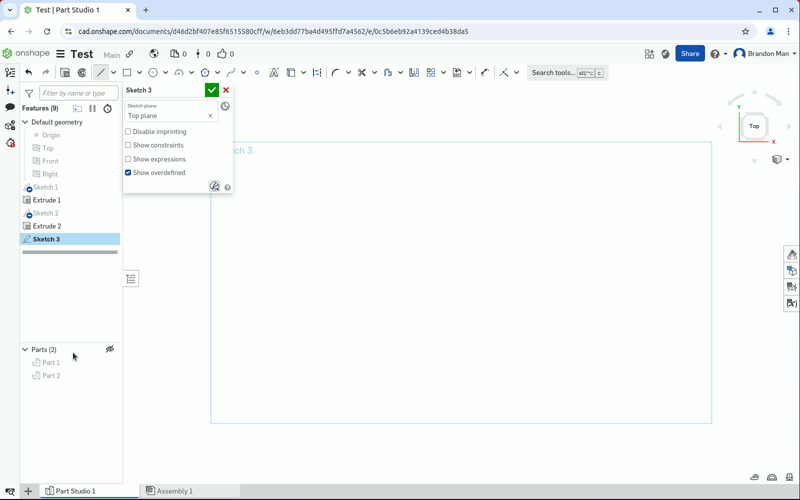
mouse_move(551, 268)
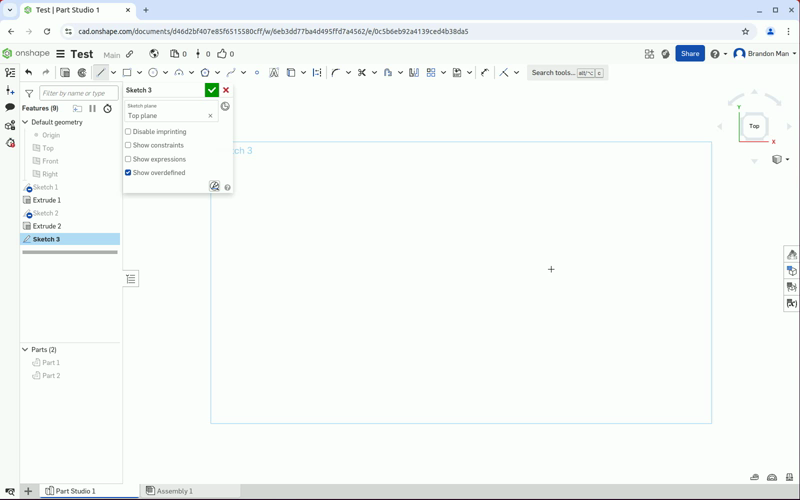
click(551, 268)
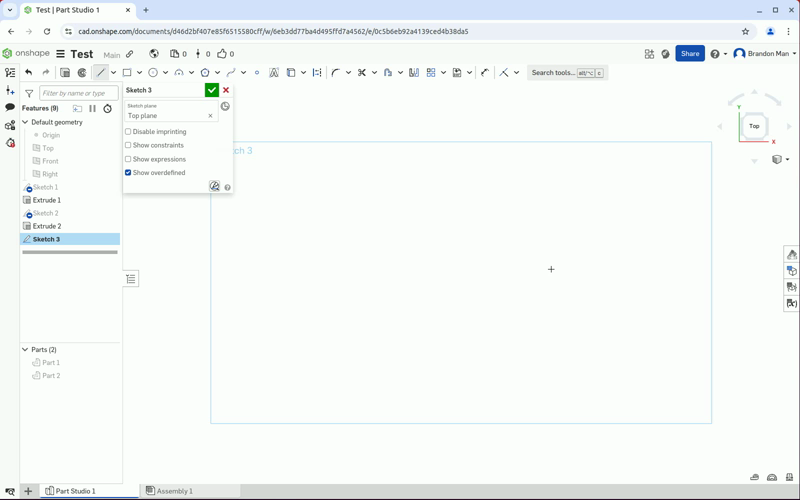
key_up(shift)
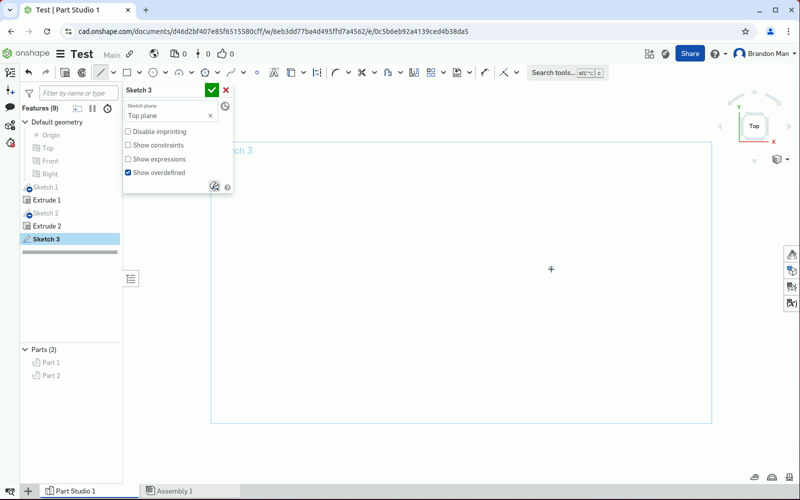
key_down(shift)
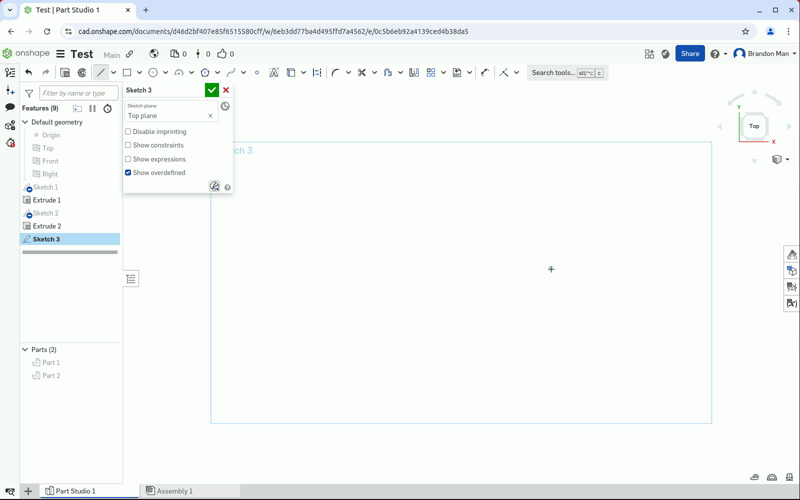
mouse_move(581, 268)
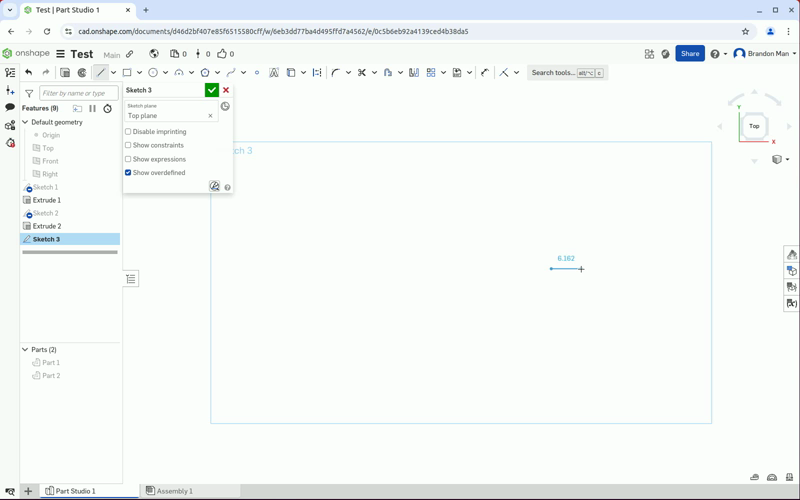
mouse_move(563, 268)
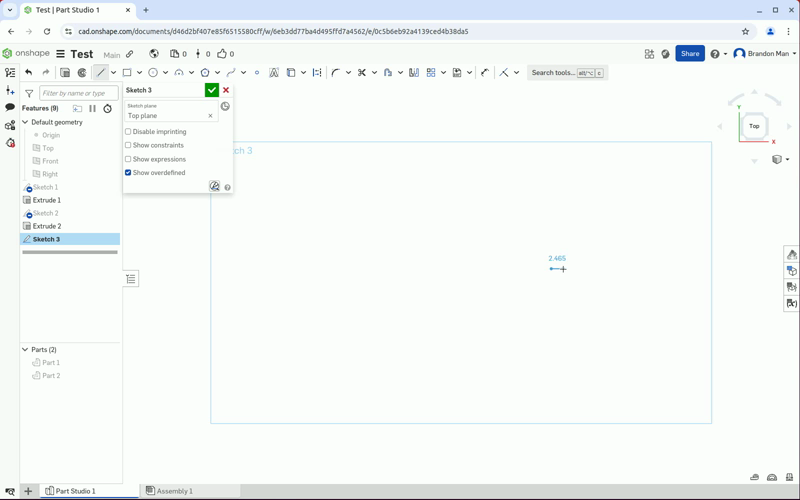
click(563, 268)
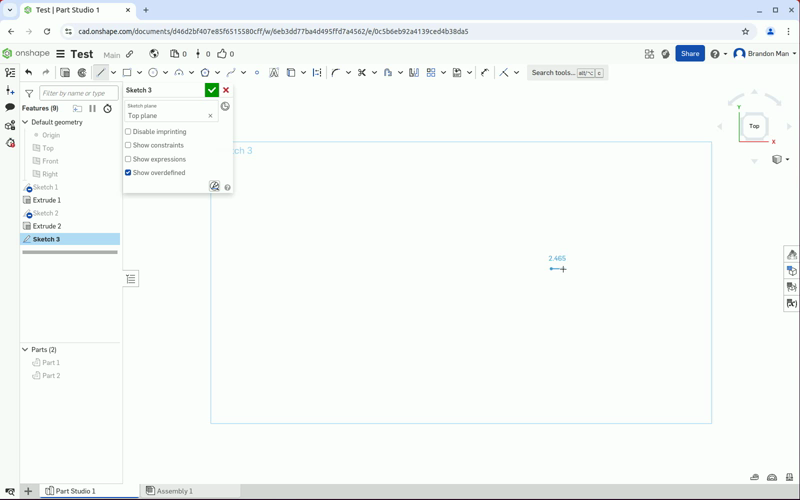
key_up(shift)
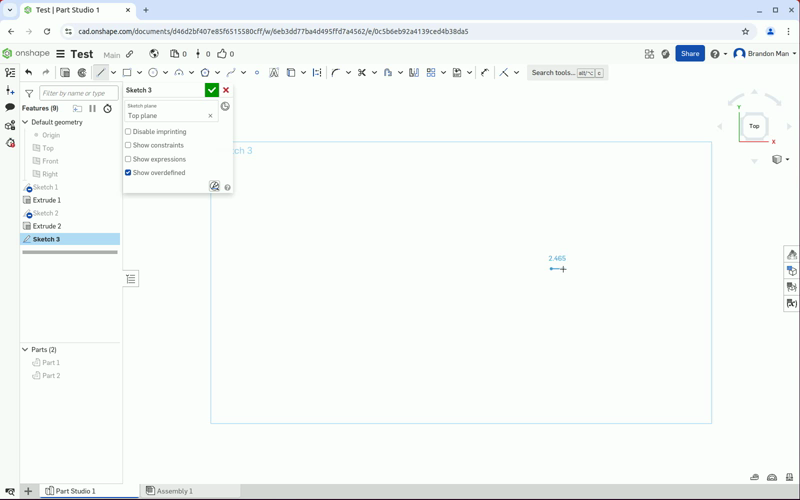
key_down(shift)
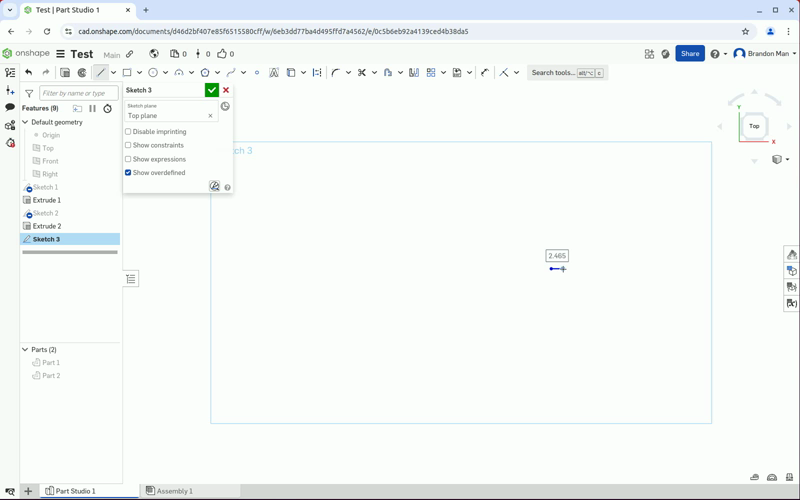
mouse_move(589, 268)
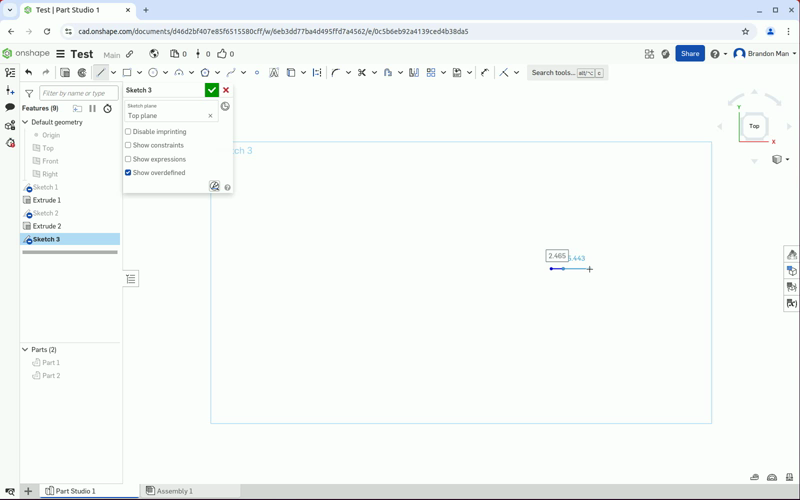
mouse_move(574, 268)
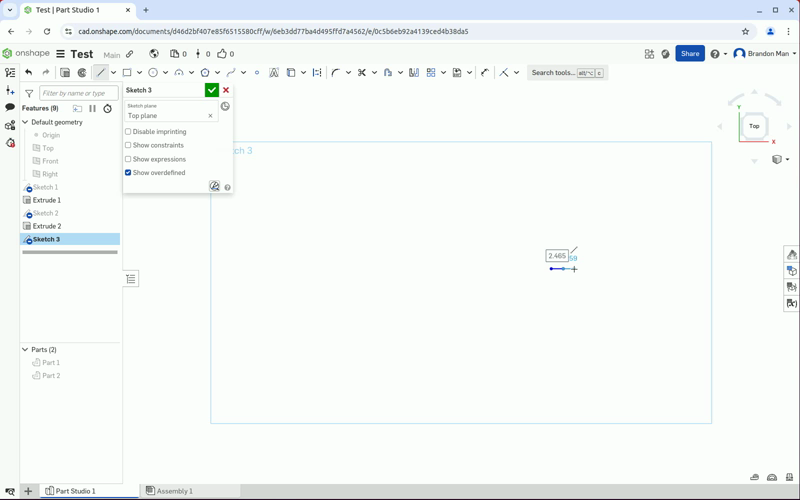
click(574, 268)
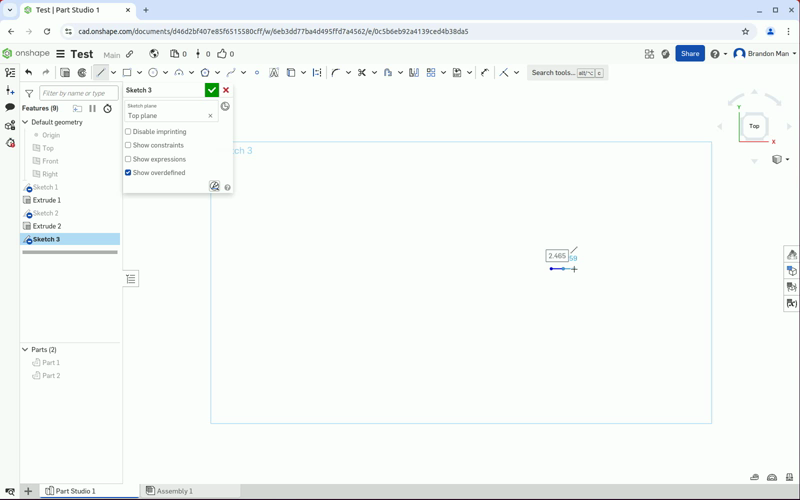
key_up(shift)
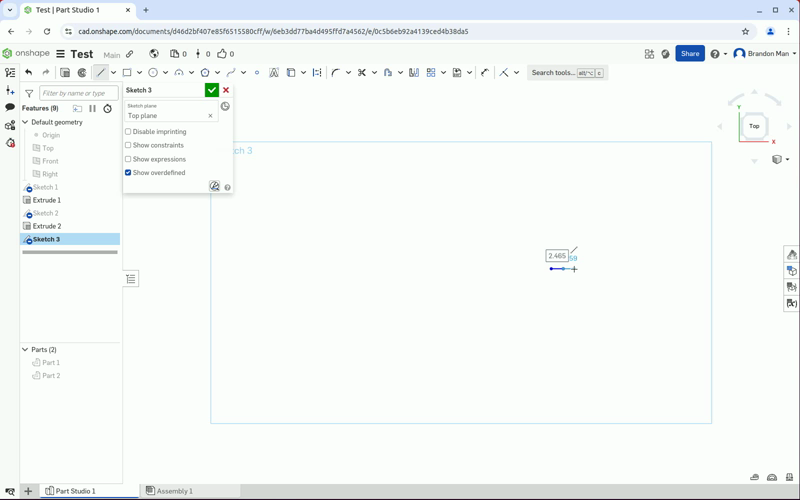
key_down(shift)
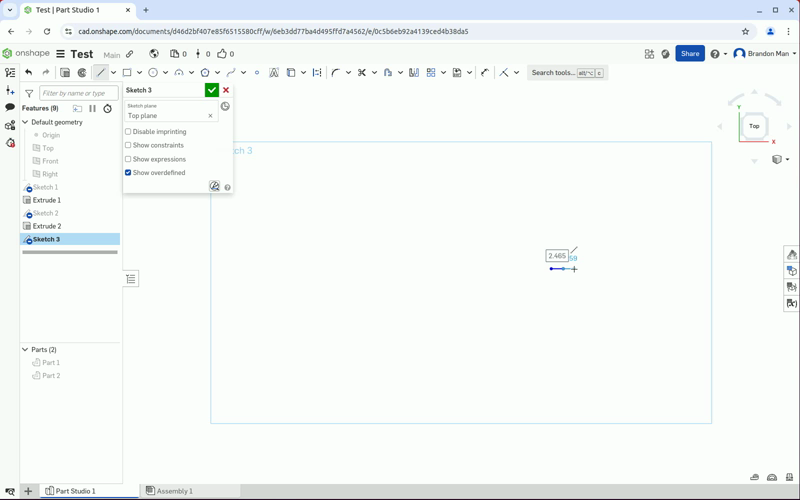
mouse_move(589, 268)
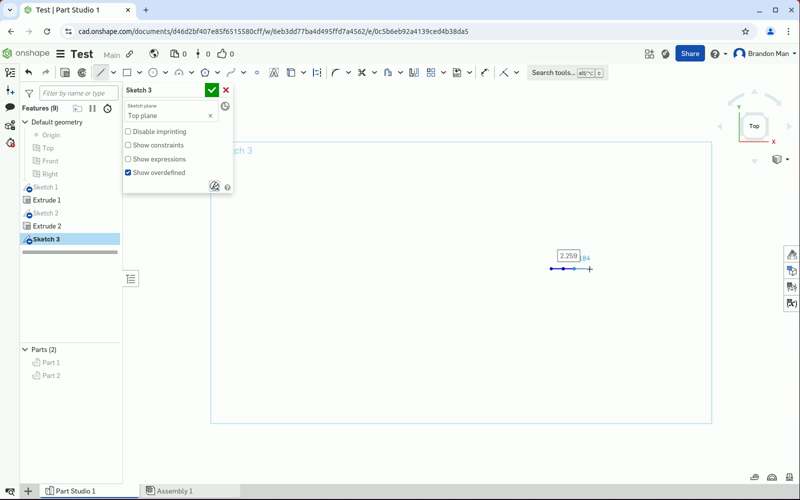
mouse_move(574, 264)
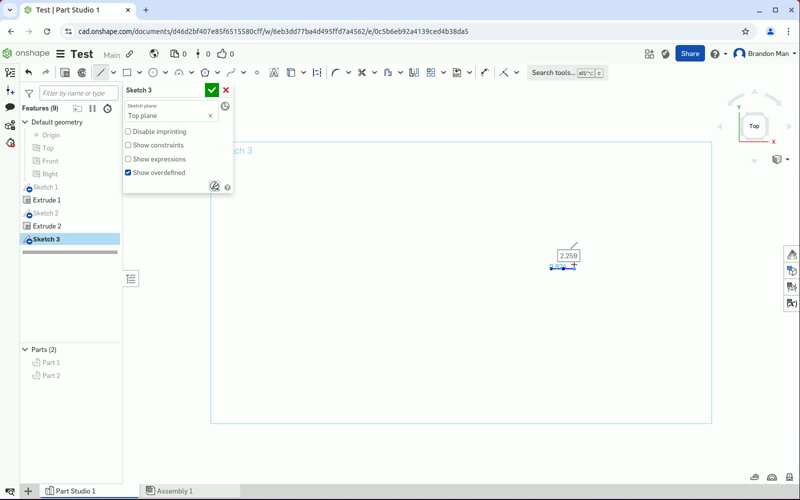
scroll(6)
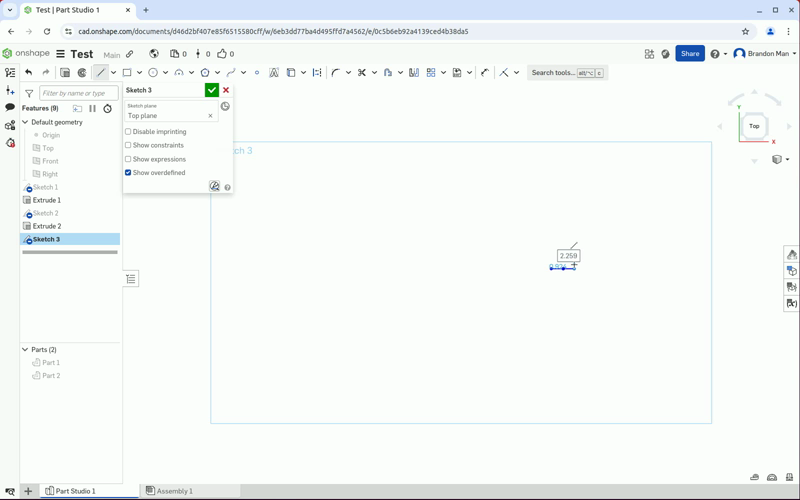
scroll(6)
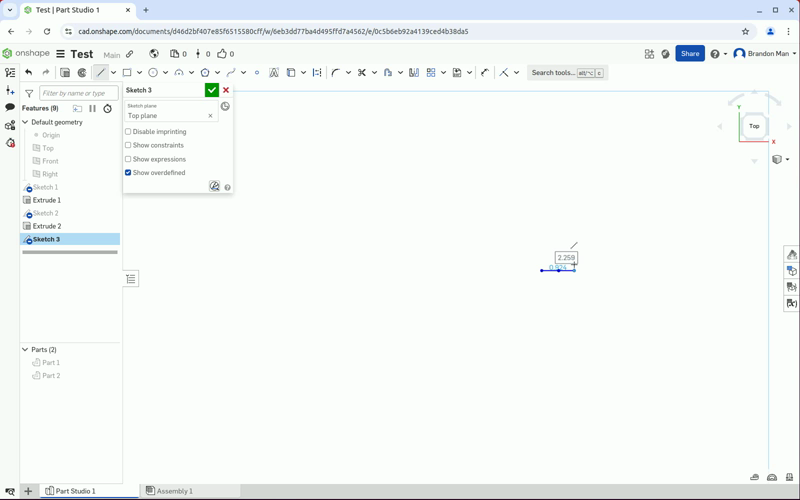
scroll(6)
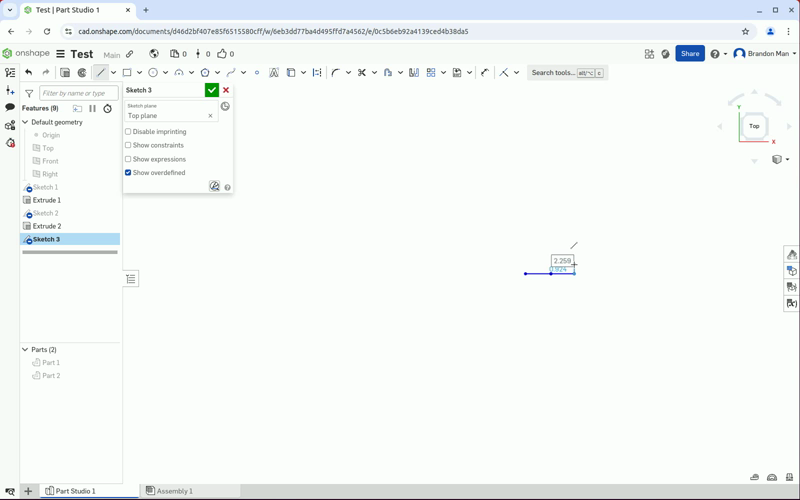
scroll(6)
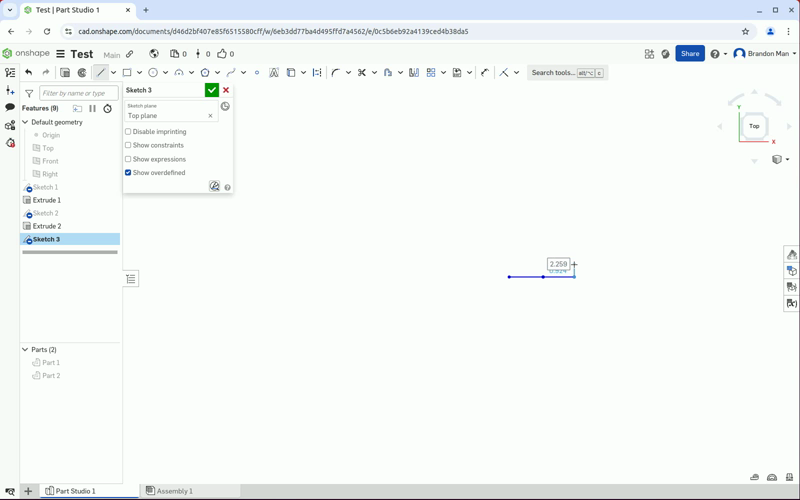
scroll(6)
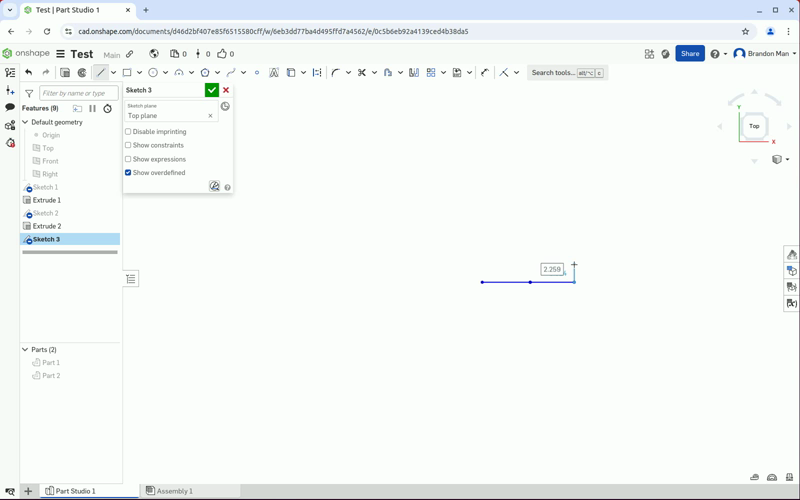
scroll(6)
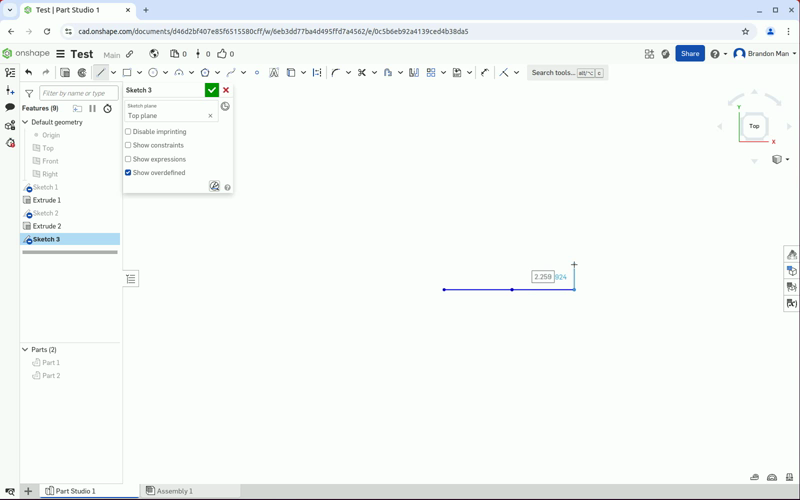
scroll(6)
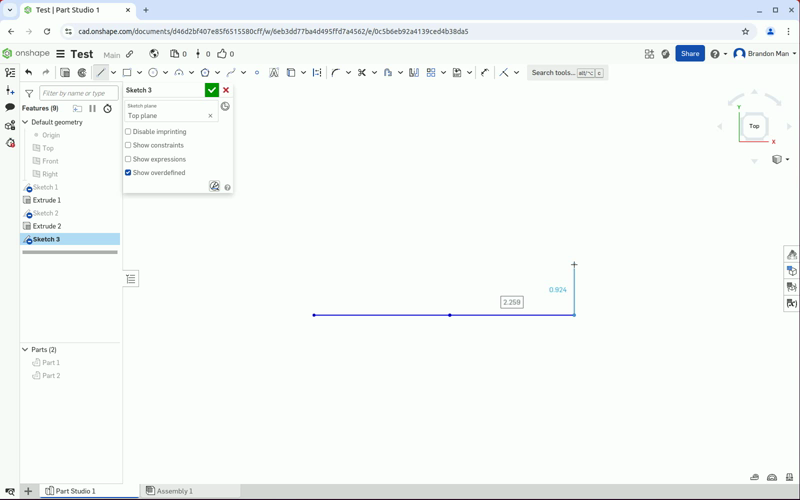
click(574, 264)
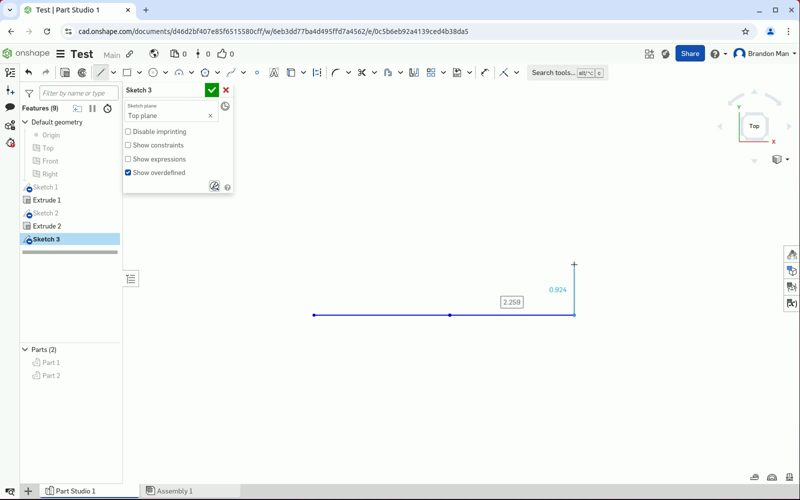
scroll(-6)
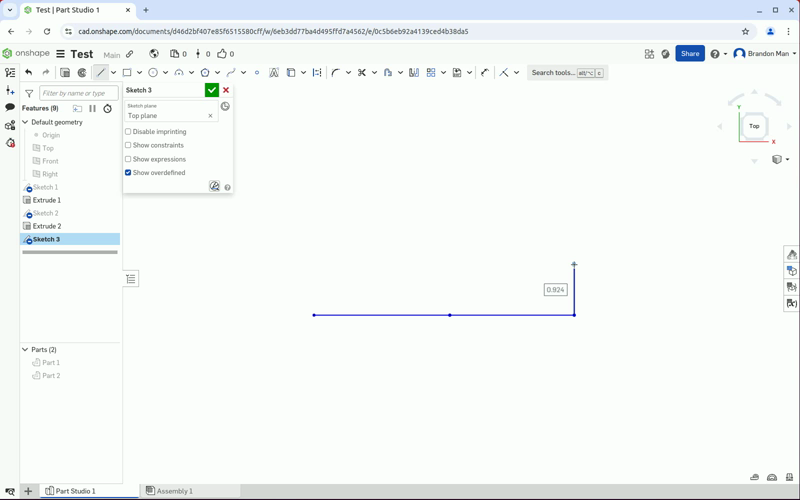
scroll(-6)
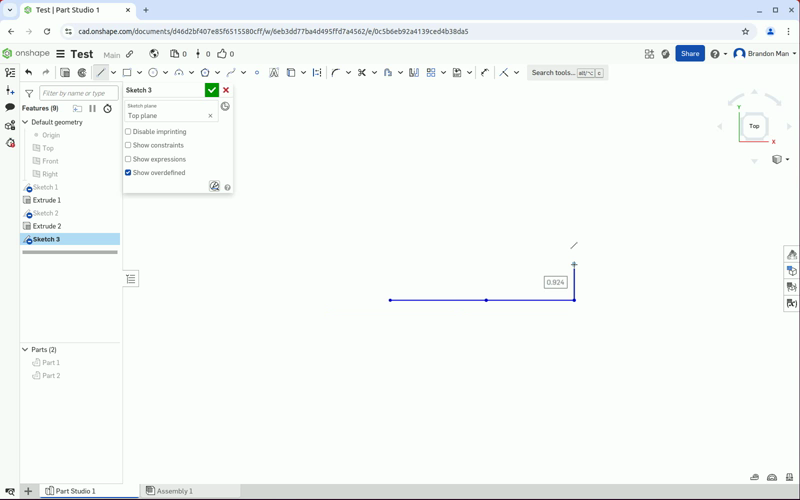
scroll(-6)
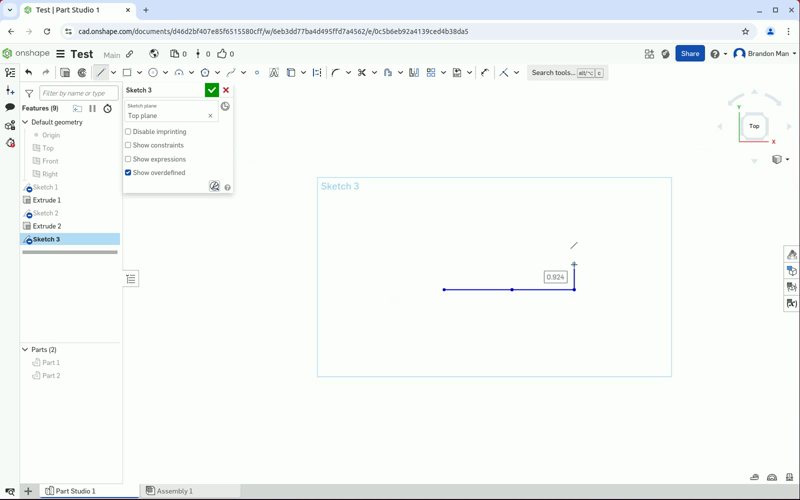
scroll(-6)
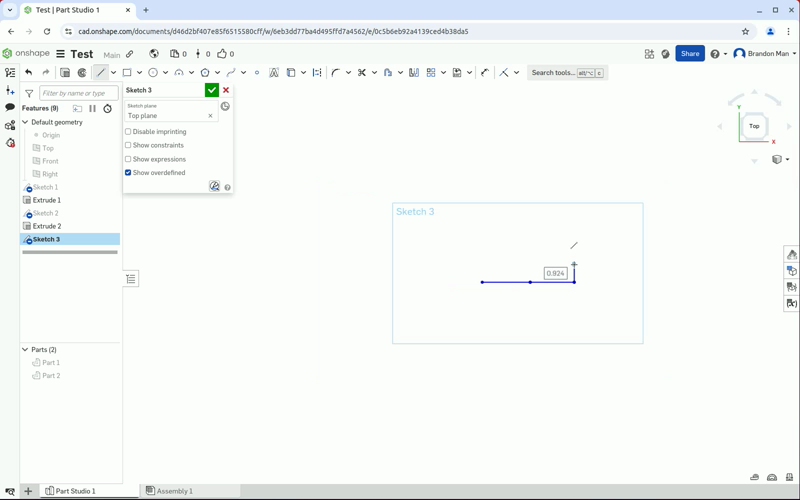
scroll(-6)
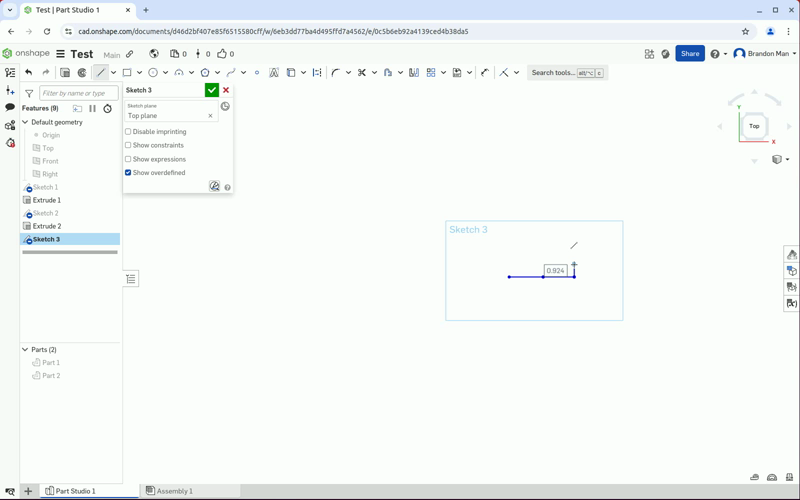
scroll(-6)
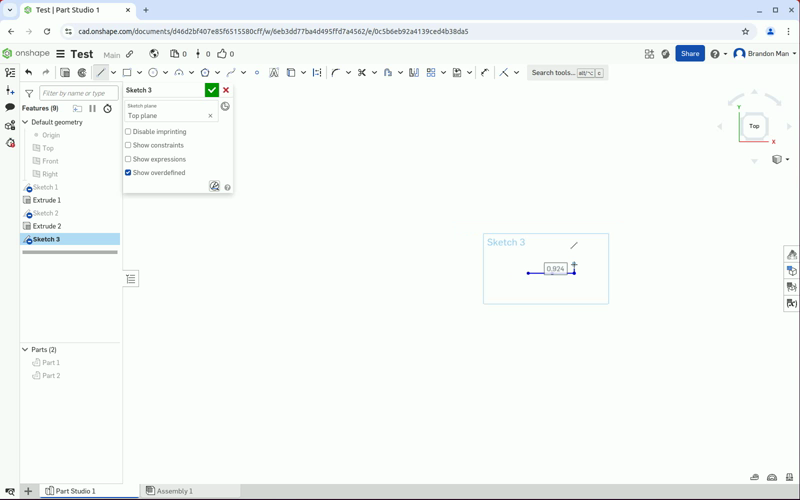
scroll(-6)
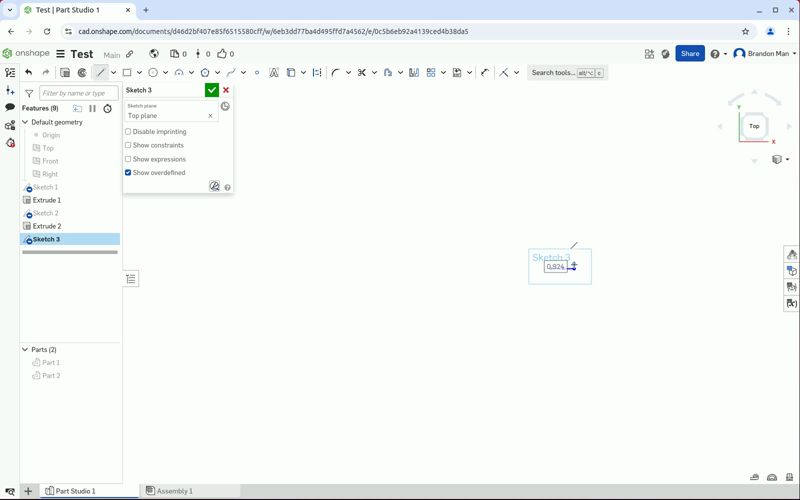
key_up(shift)
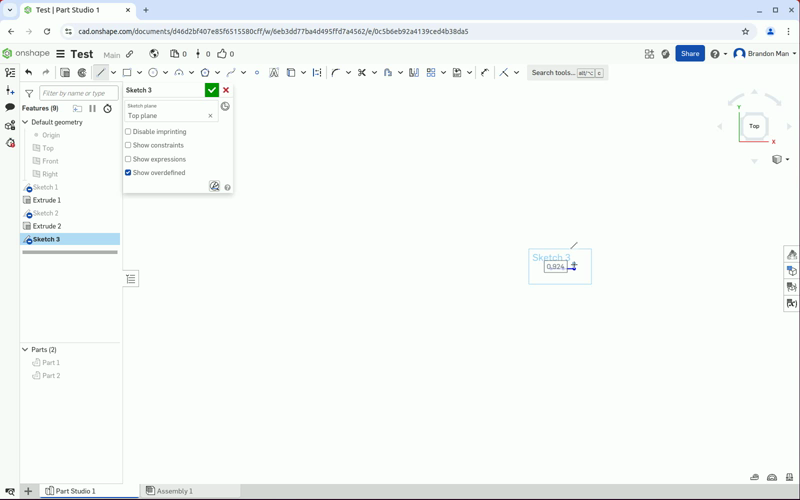
key_down(shift)
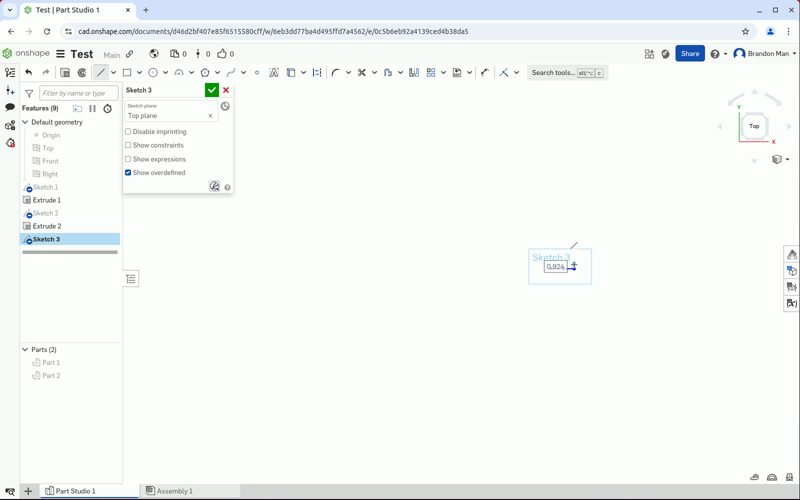
mouse_move(589, 264)
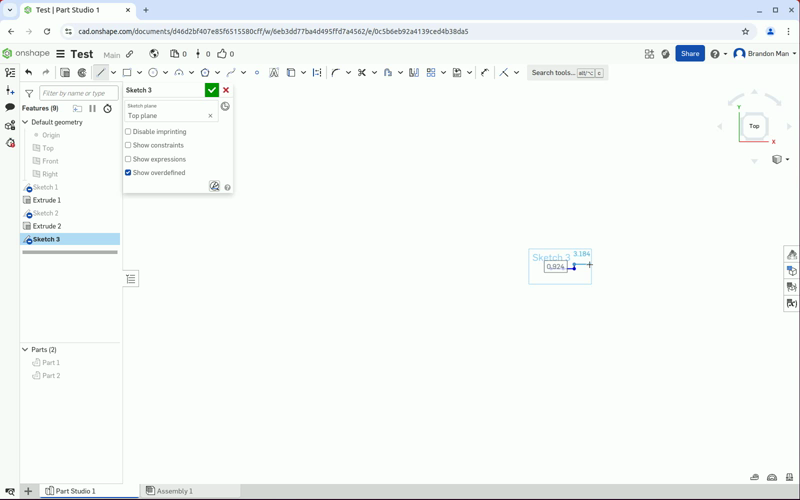
mouse_move(551, 264)
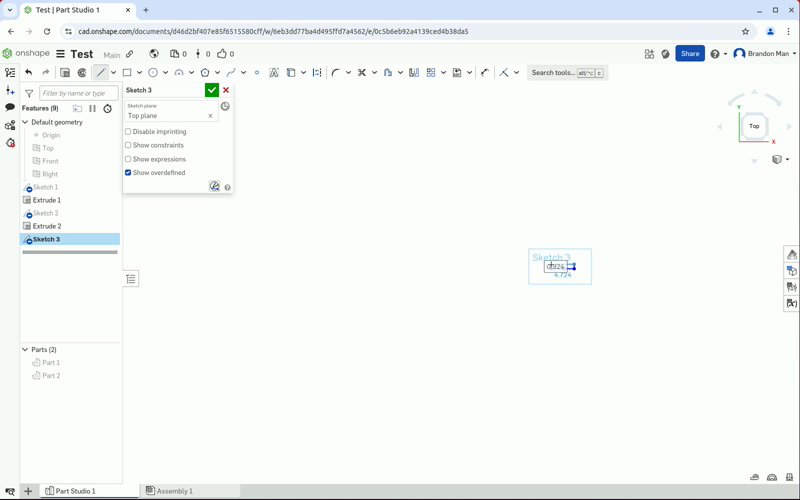
click(551, 264)
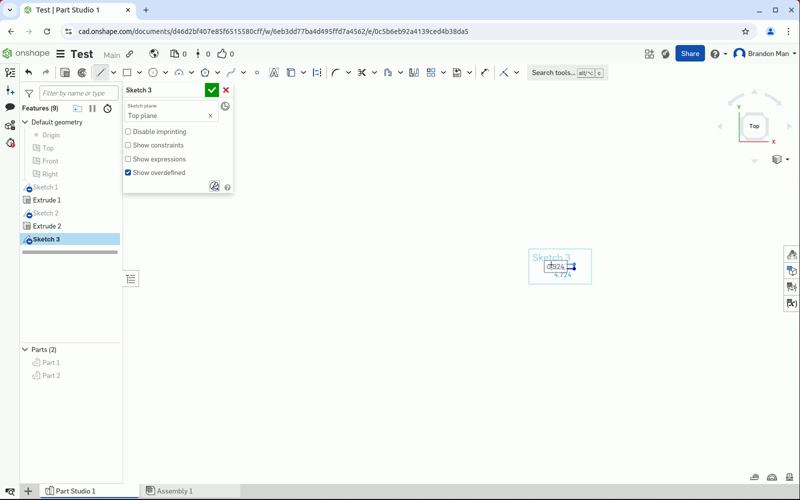
key_up(shift)
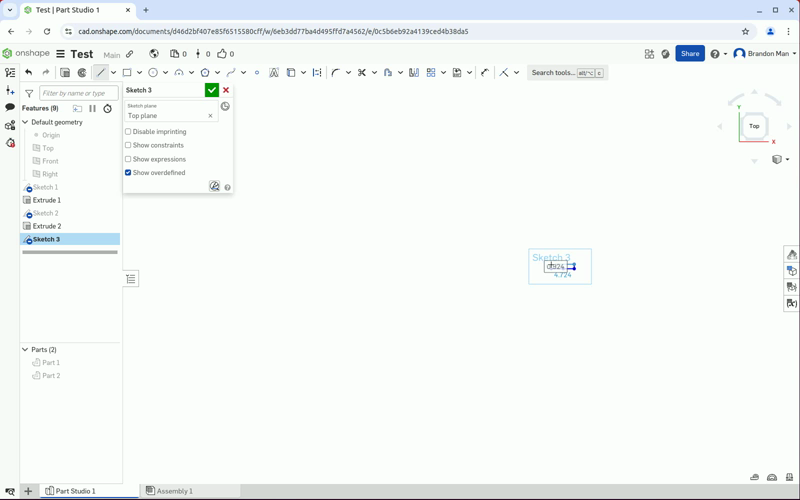
mouse_move(581, 264)
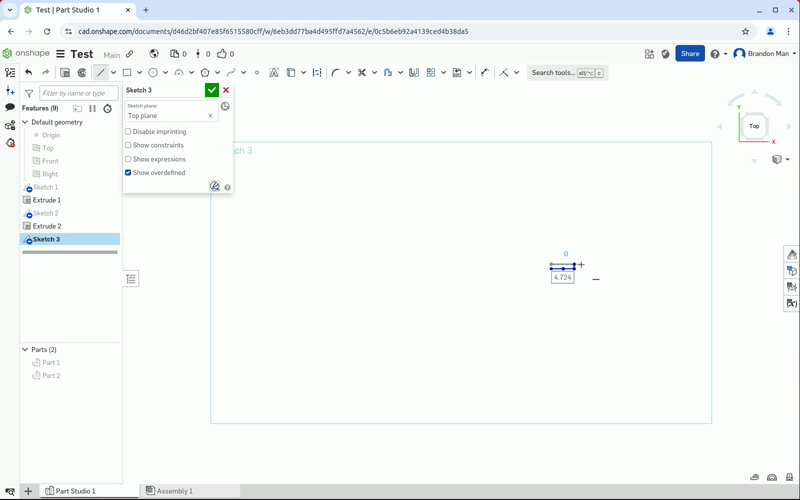
key_down(shift)
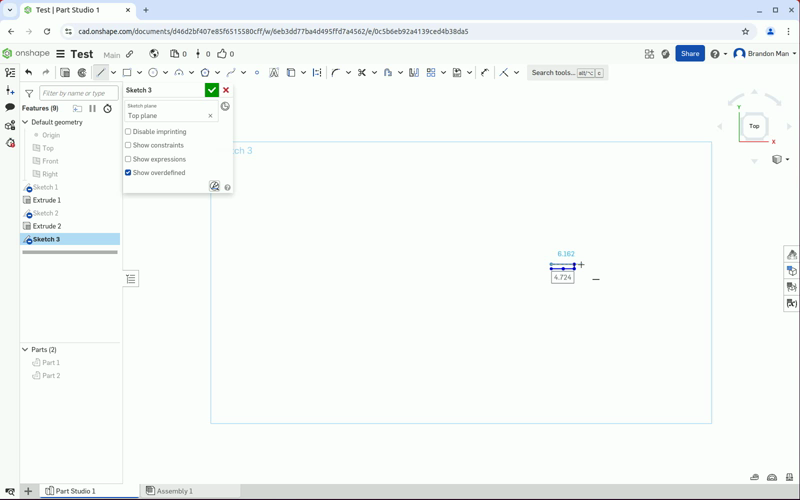
mouse_move(551, 268)
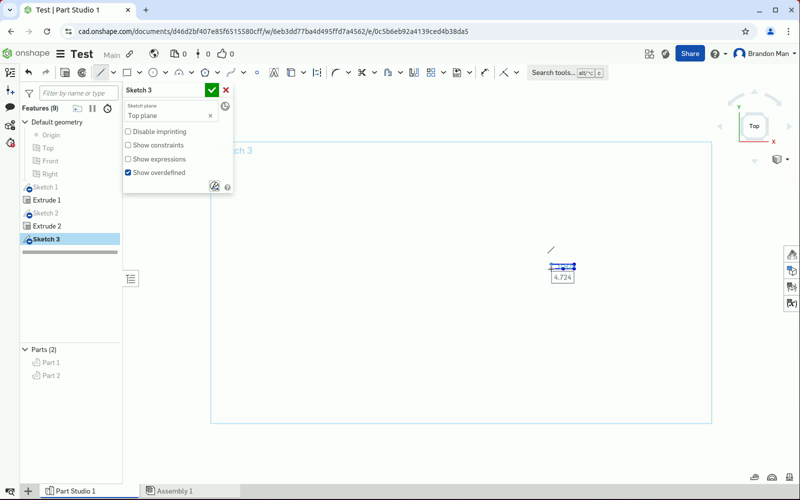
scroll(6)
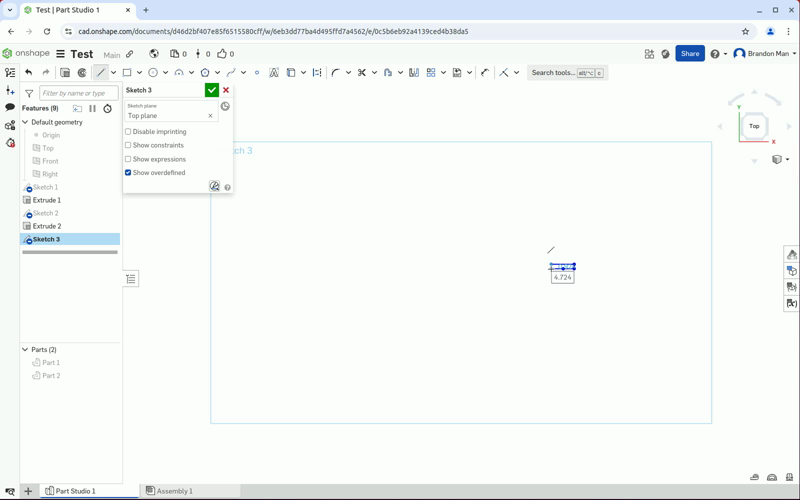
scroll(6)
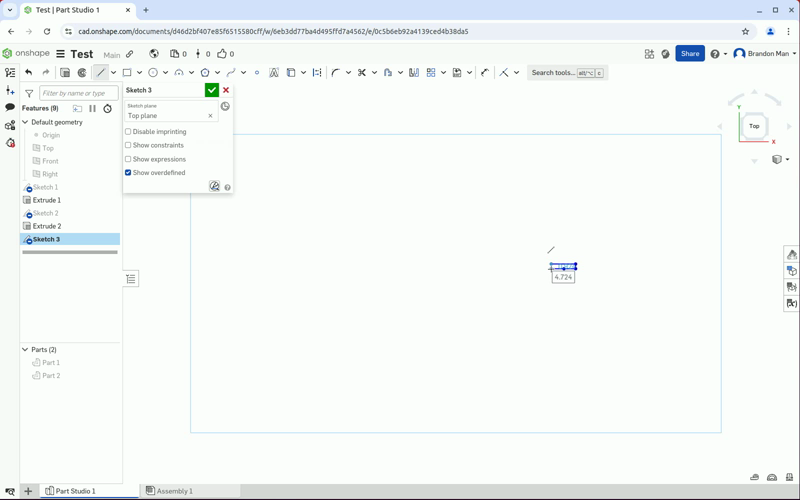
scroll(6)
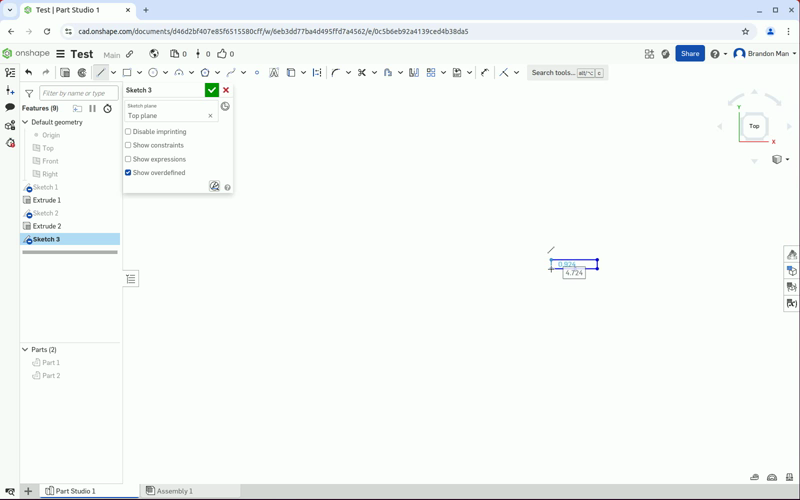
scroll(6)
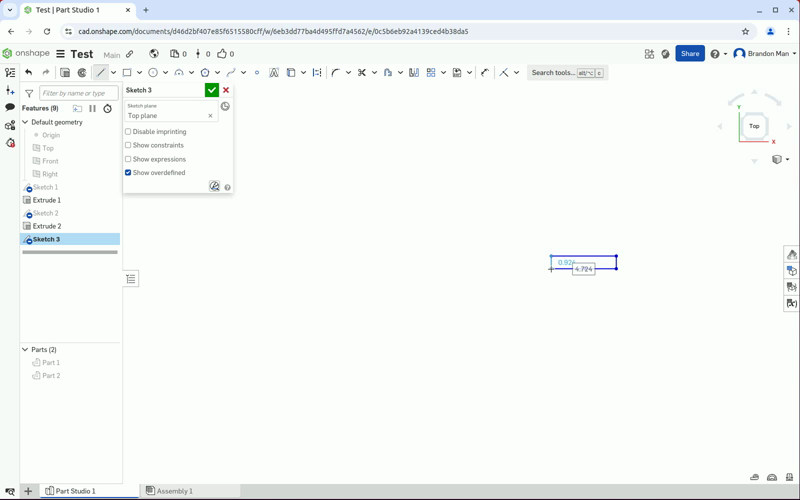
scroll(6)
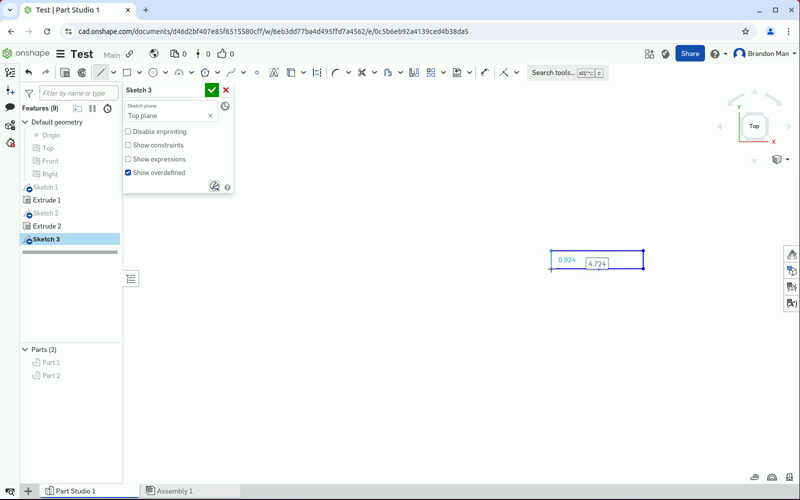
scroll(6)
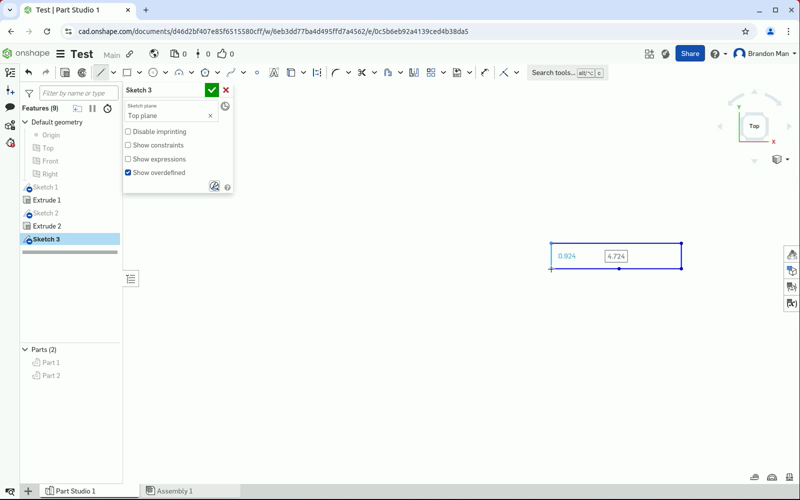
scroll(6)
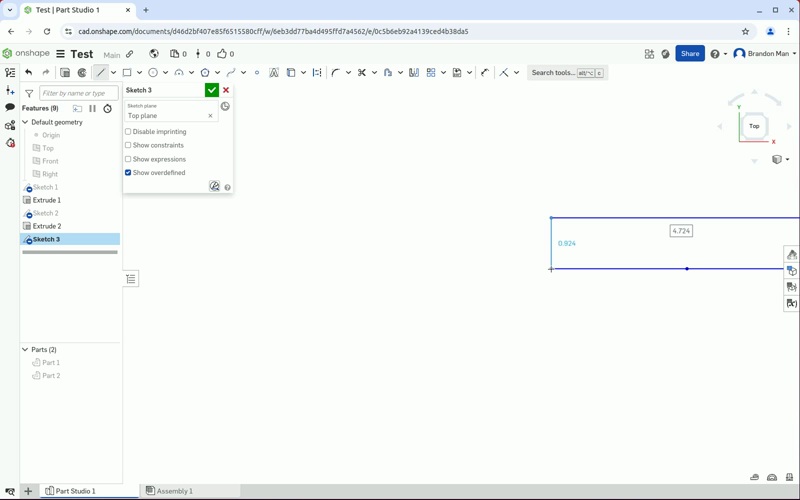
key_up(shift)
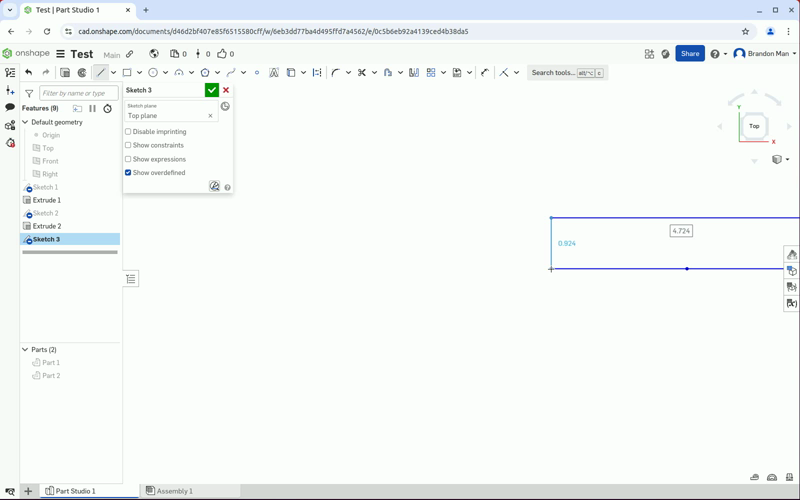
click(551, 268)
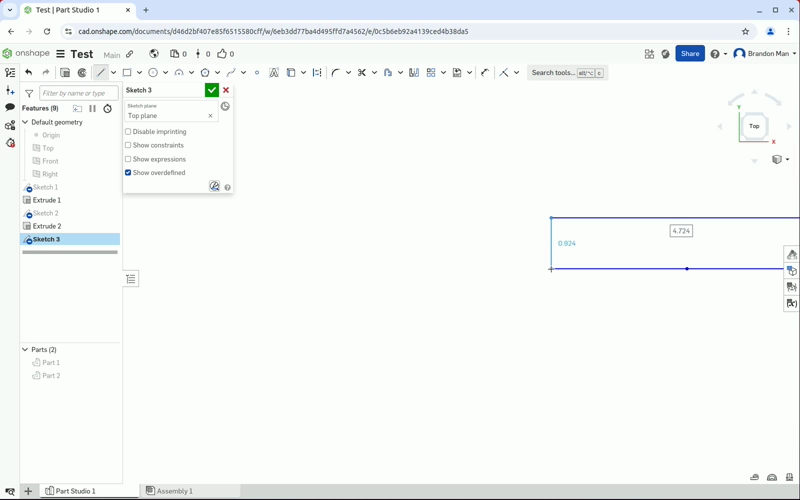
scroll(-6)
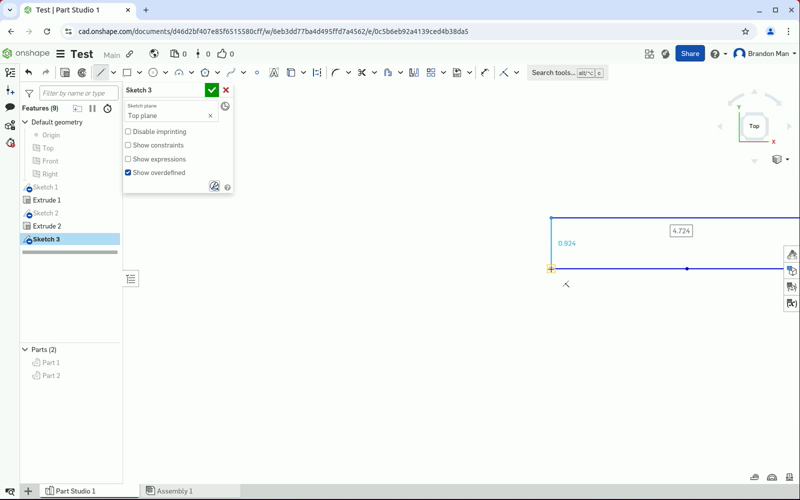
scroll(-6)
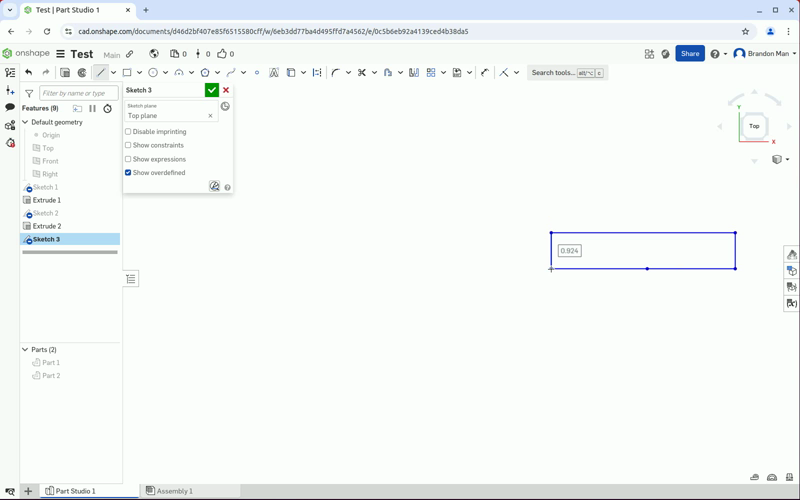
scroll(-6)
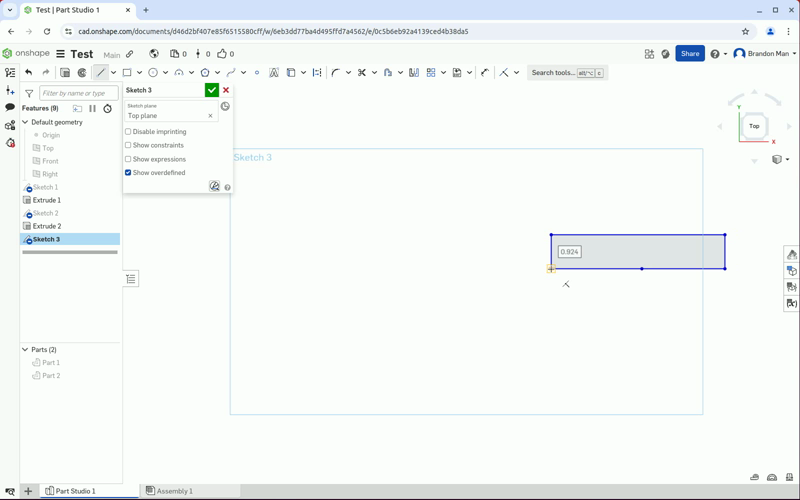
scroll(-6)
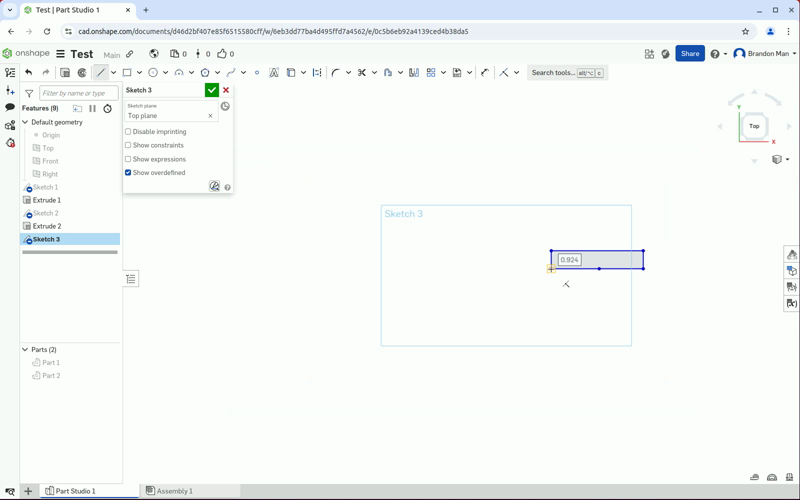
scroll(-6)
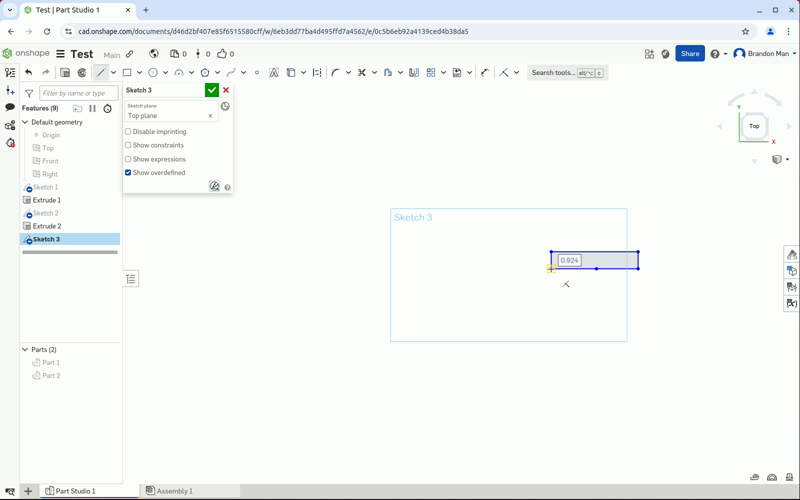
scroll(-6)
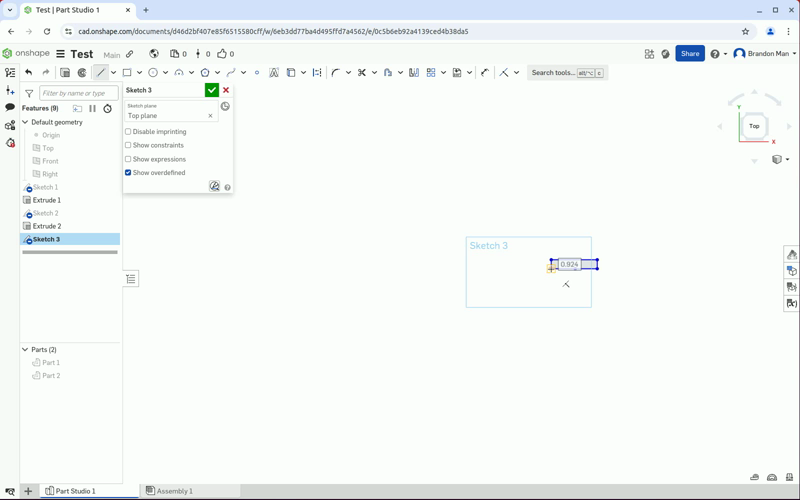
scroll(-6)
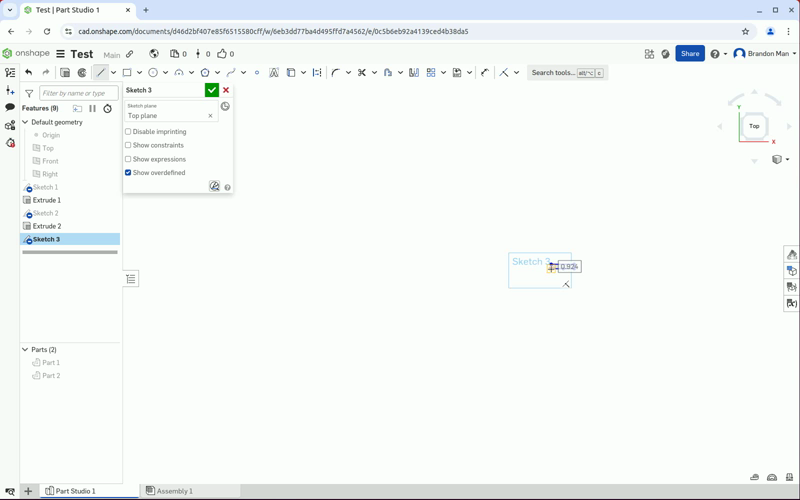
key(esc)
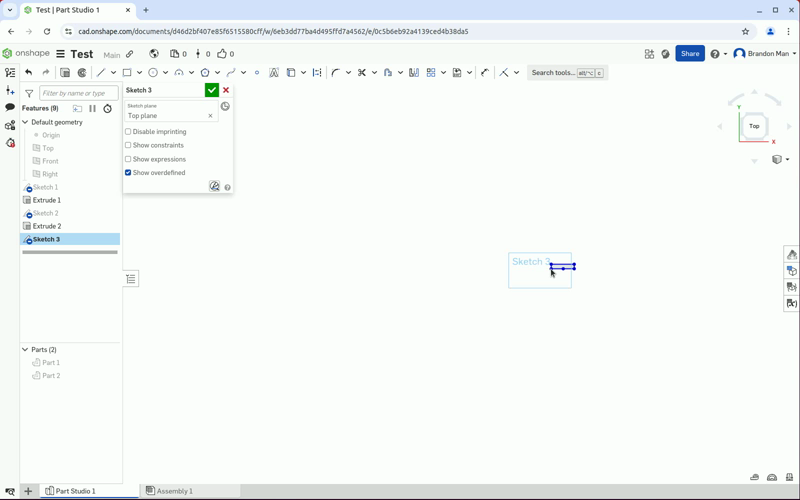
mouse_move(558, 268)
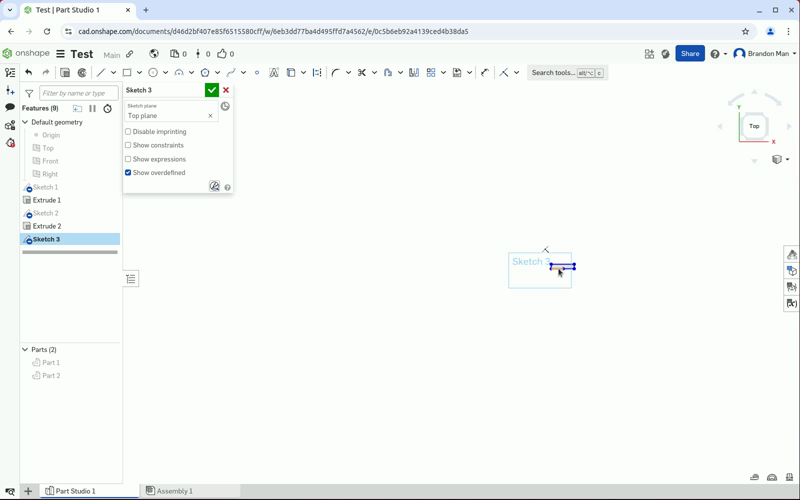
scroll(6)
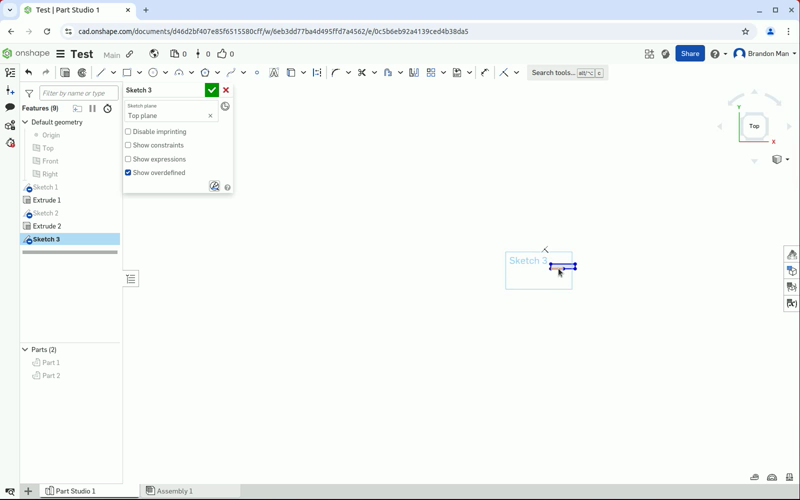
scroll(6)
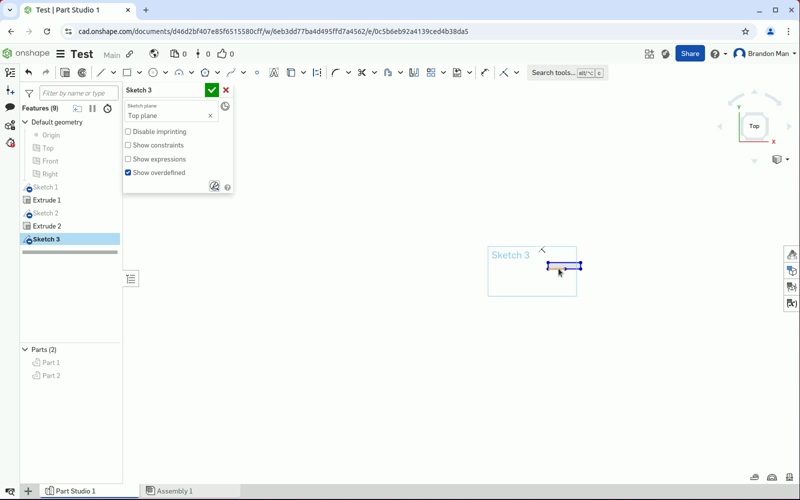
scroll(6)
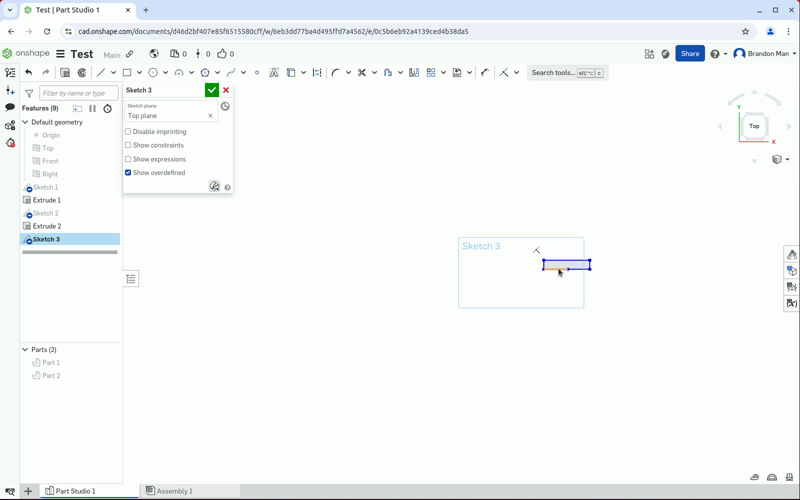
scroll(6)
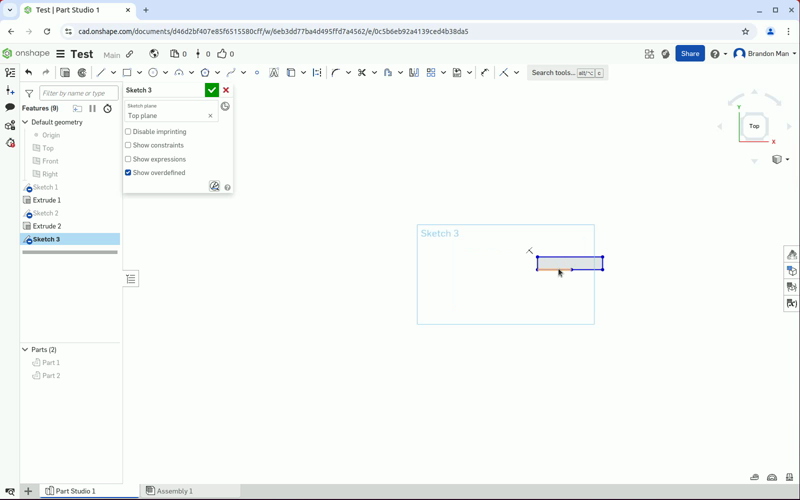
scroll(6)
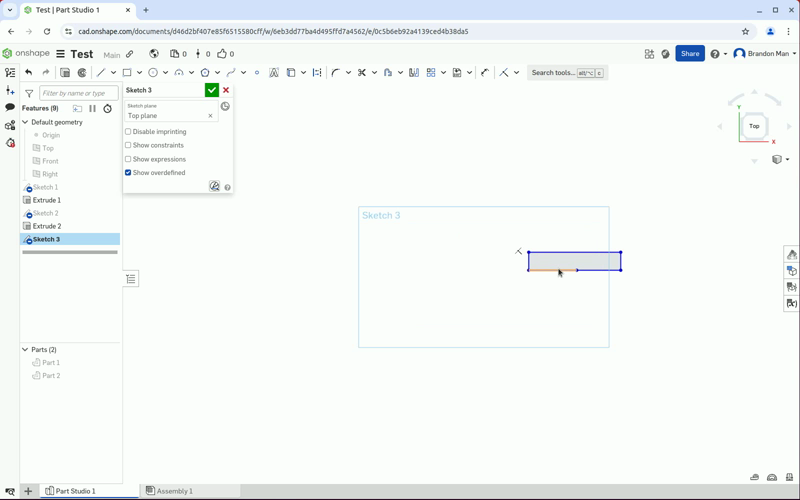
scroll(6)
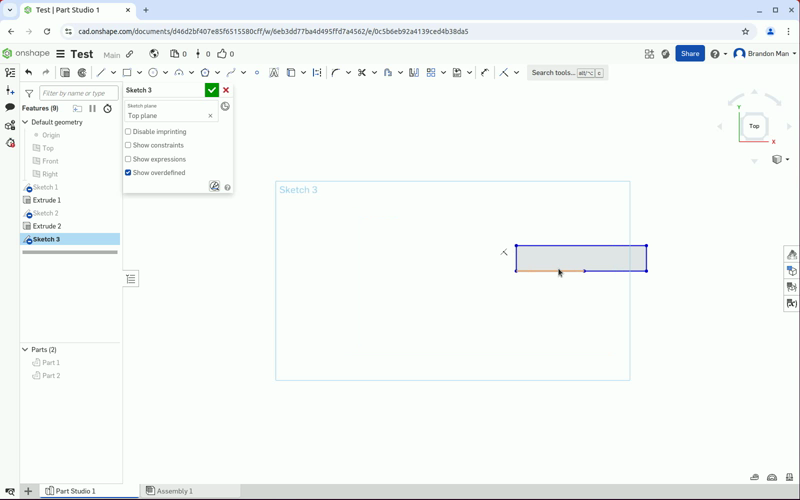
scroll(6)
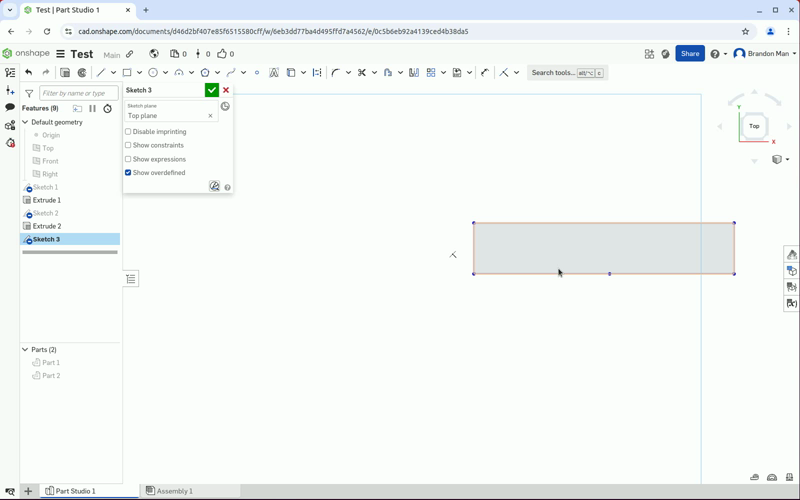
click(558, 268)
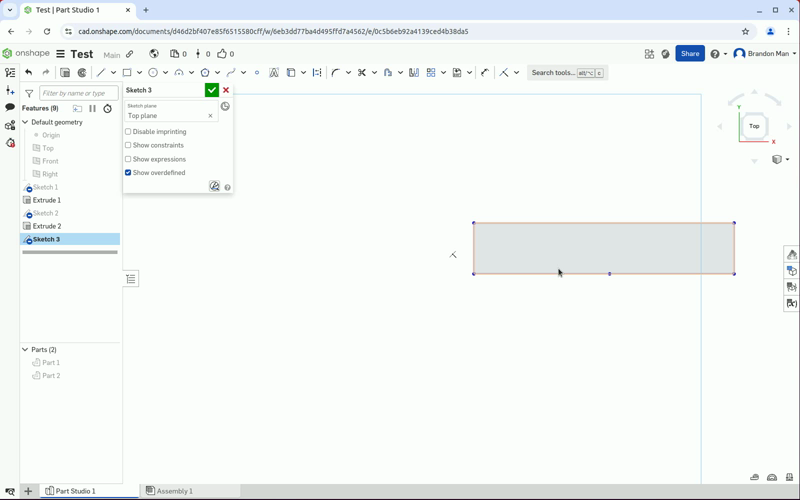
scroll(-6)
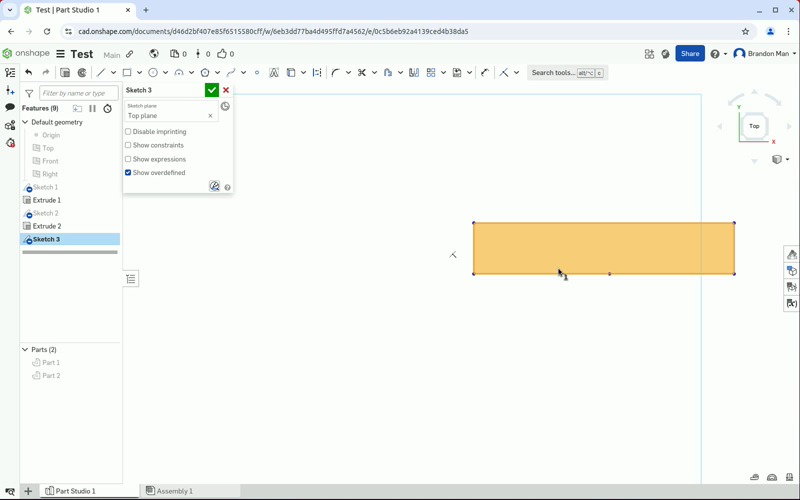
scroll(-6)
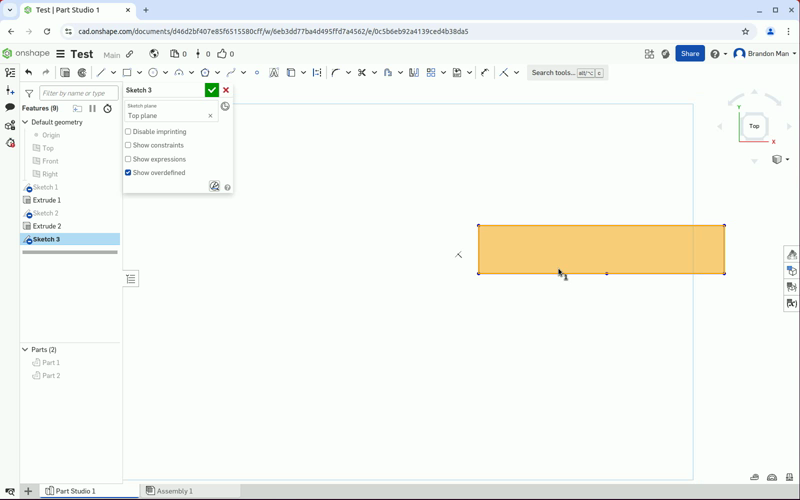
scroll(-6)
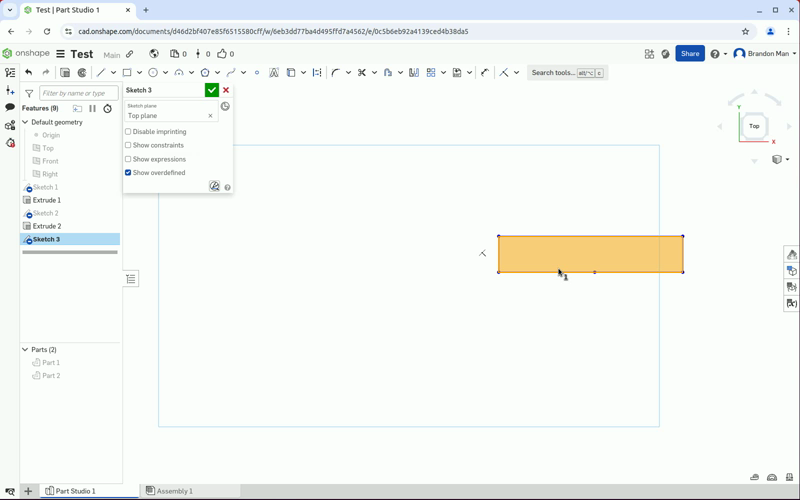
scroll(-6)
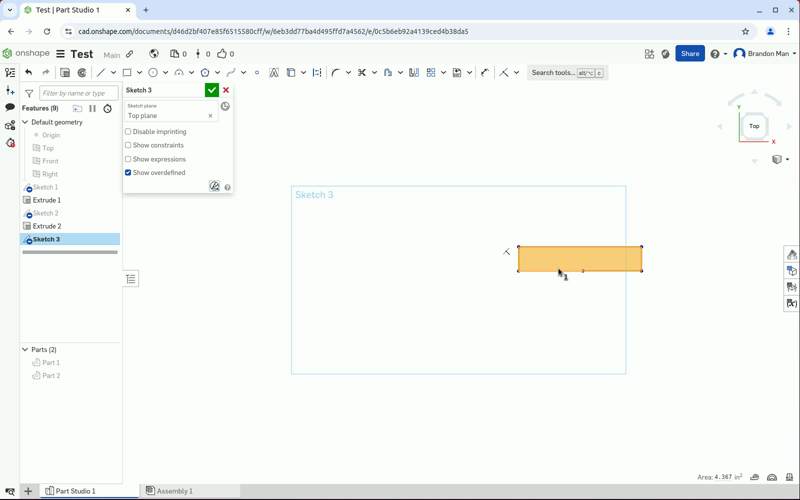
scroll(-6)
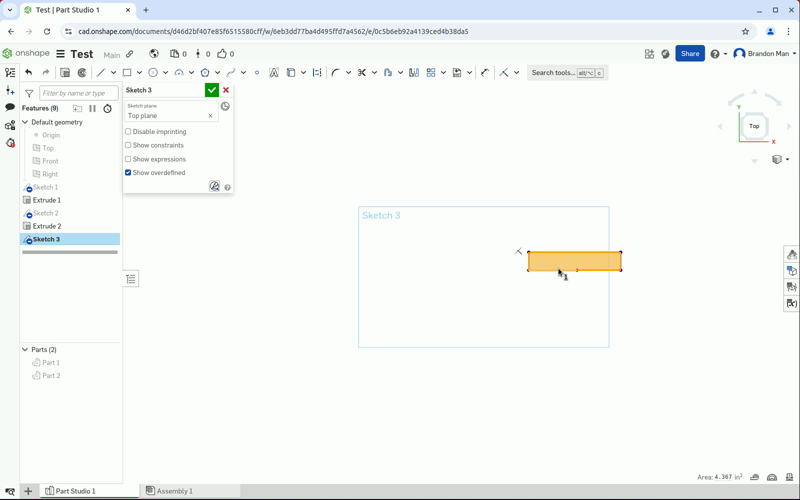
scroll(-6)
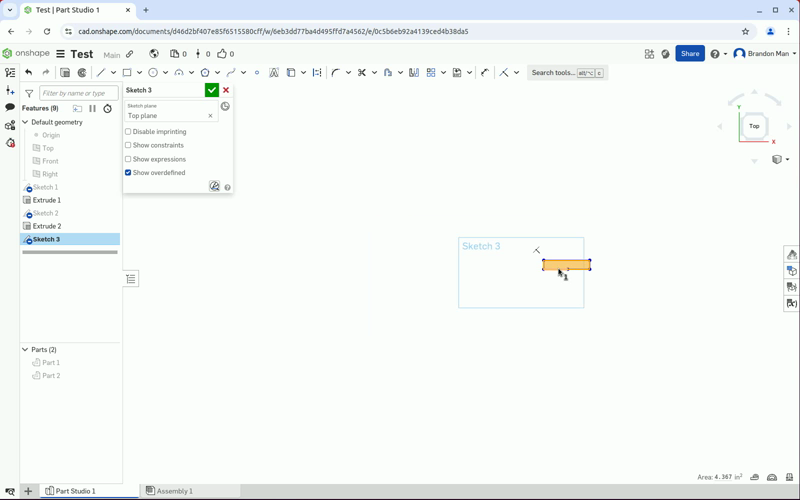
scroll(-6)
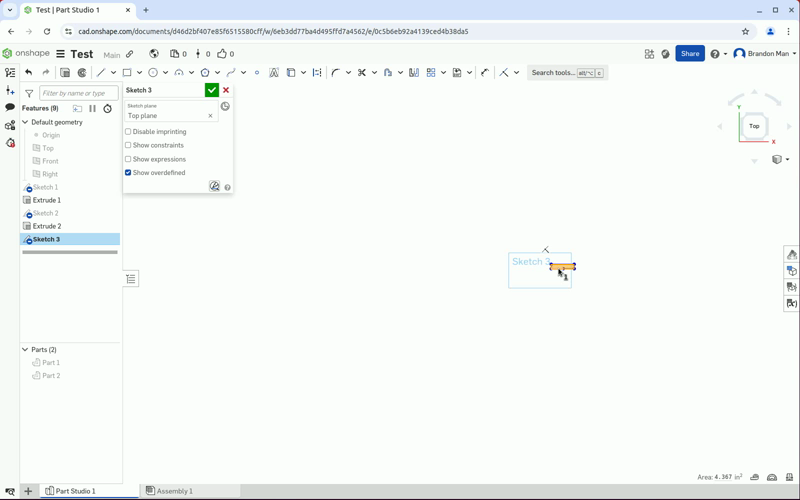
mouse_move(73, 352)
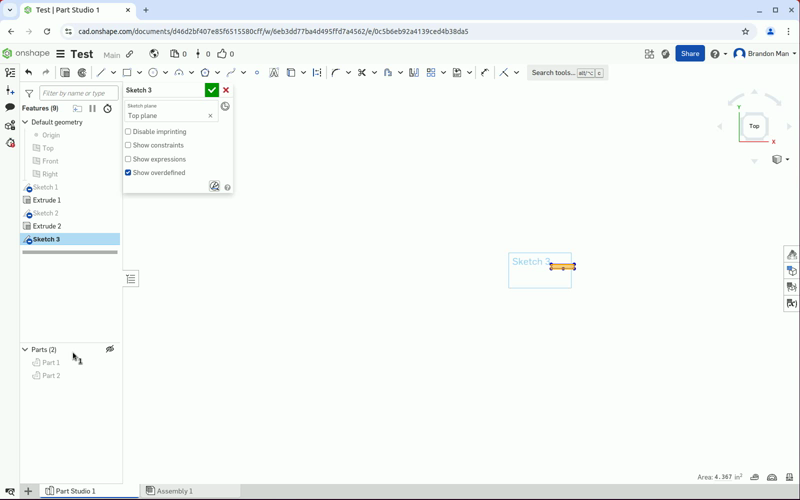
key(shift+y)
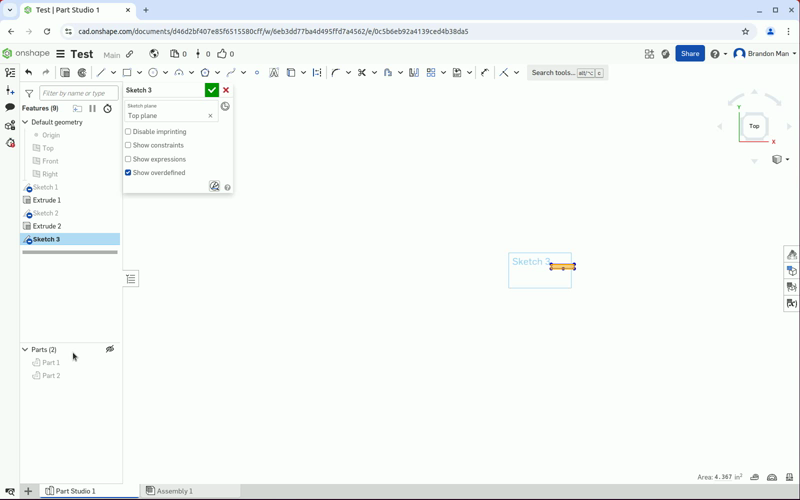
key(shift+e)
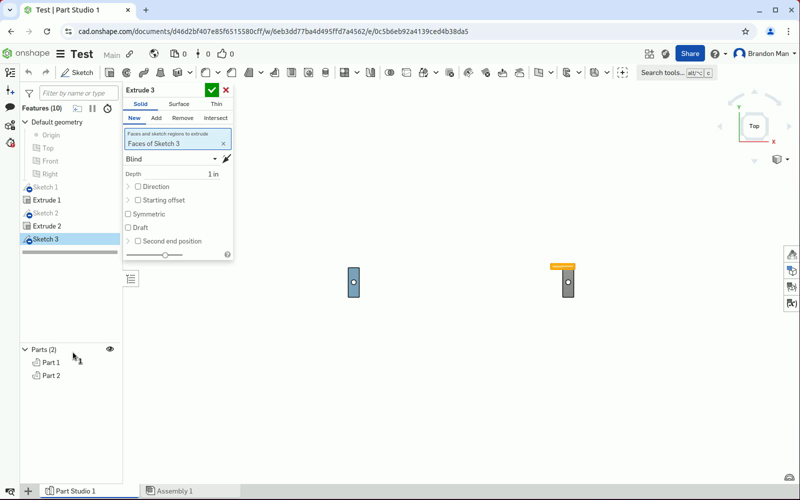
mouse_move(143, 106)
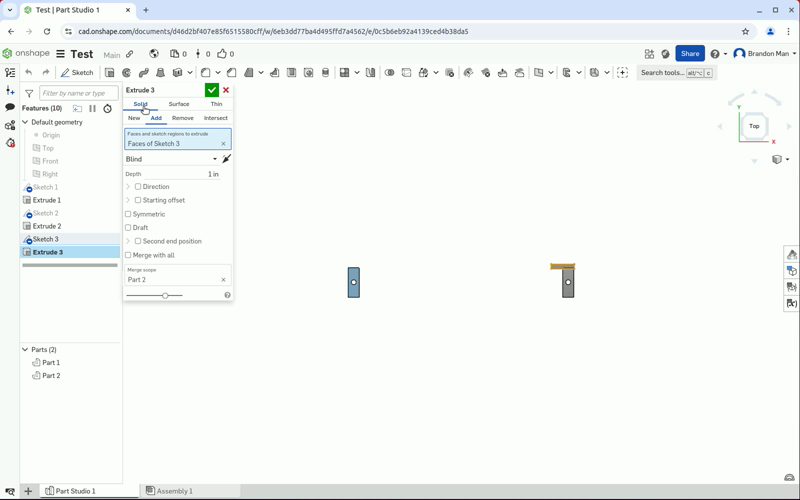
click(143, 106)
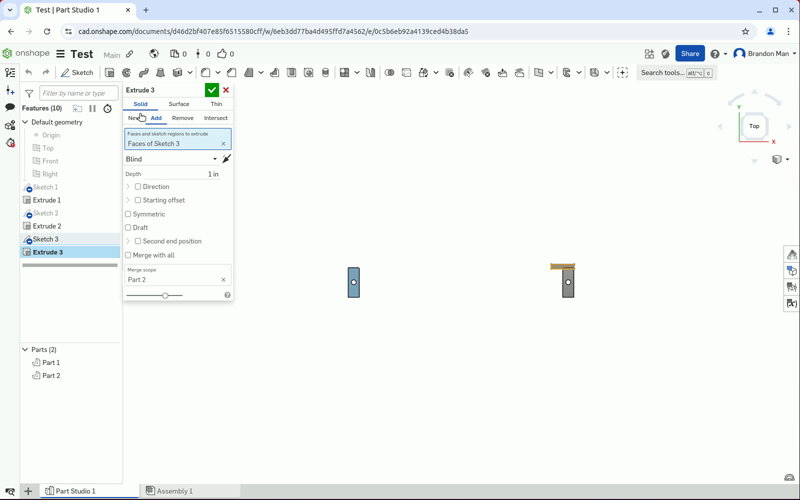
mouse_move(137, 120)
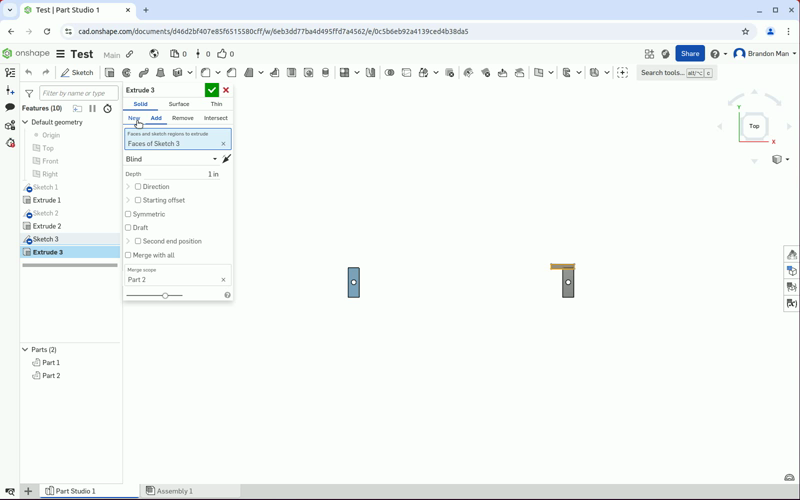
click(137, 120)
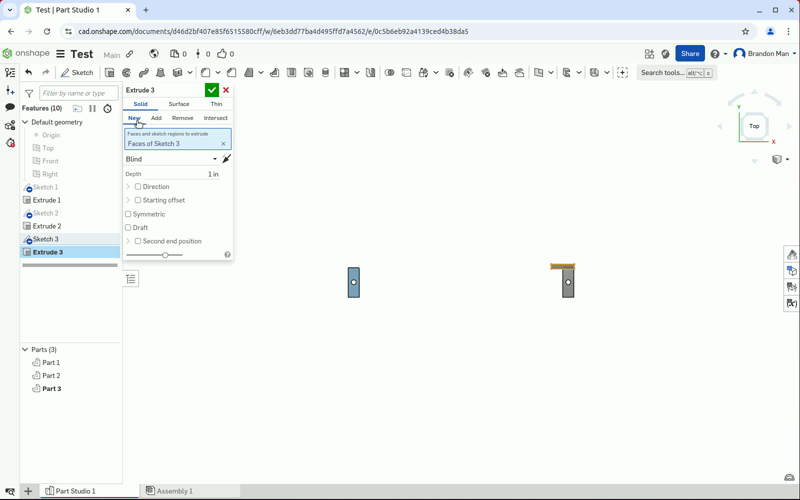
key(tab, 4)
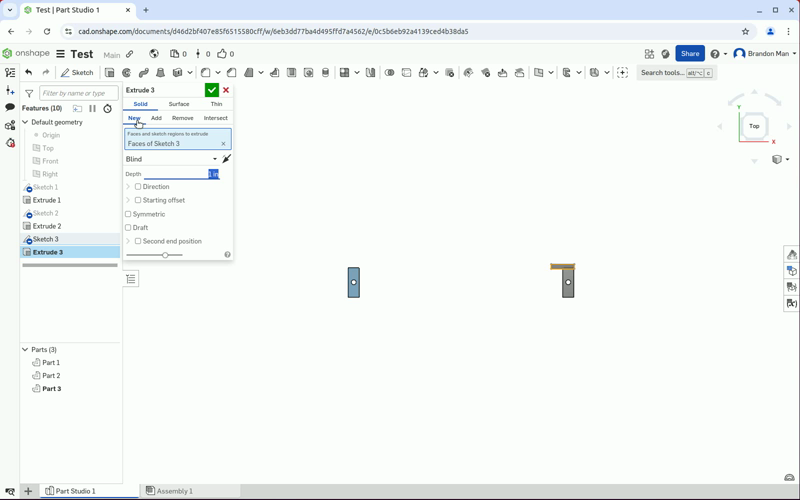
text(10.351)
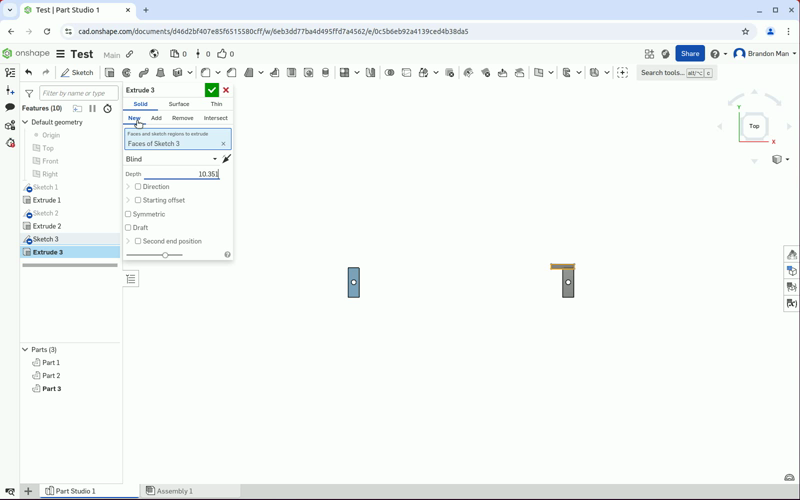
key(enter)
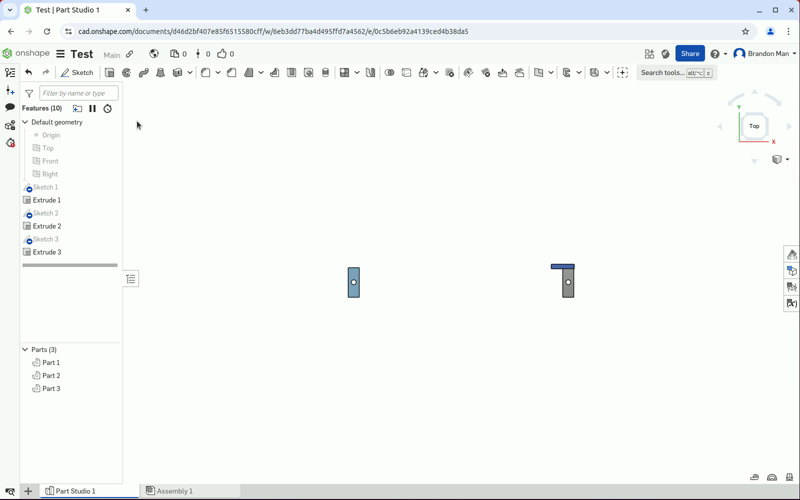
key(shift+h)
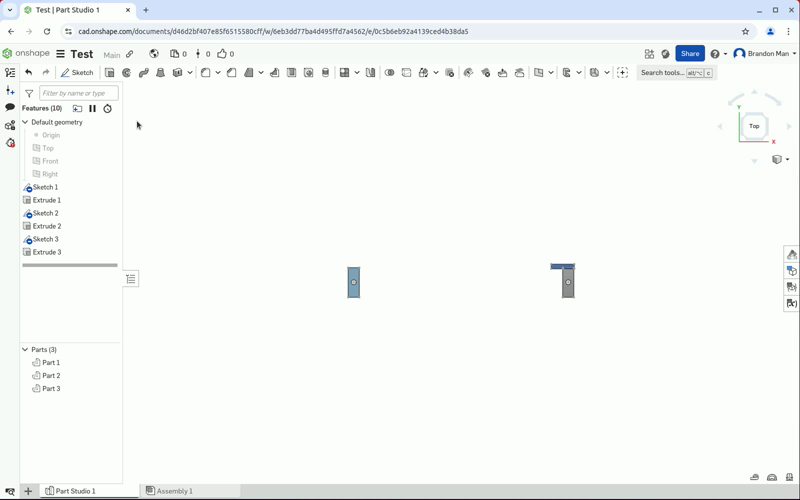
key(shift+h)
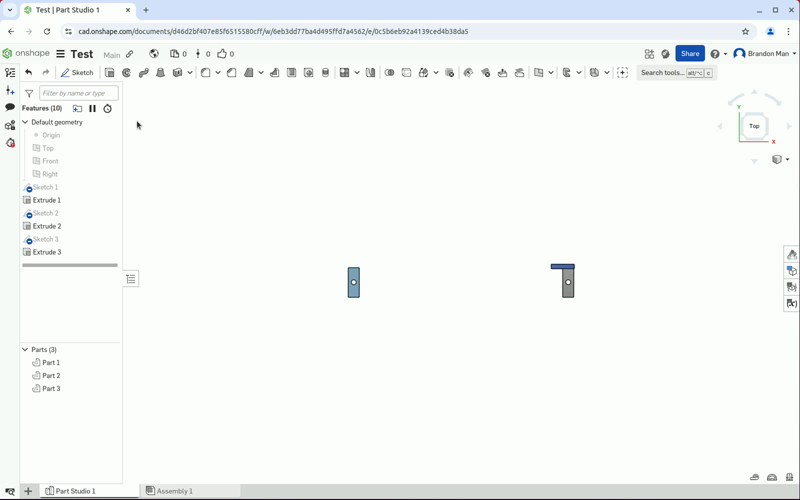
mouse_move(73, 189)
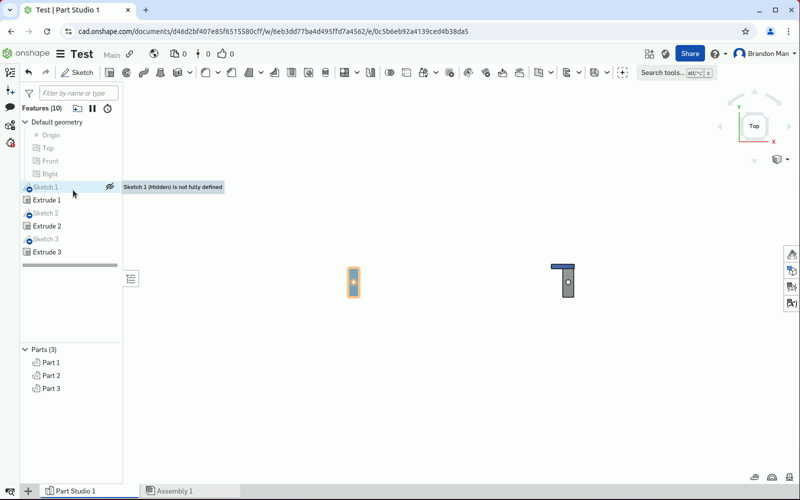
click(73, 189)
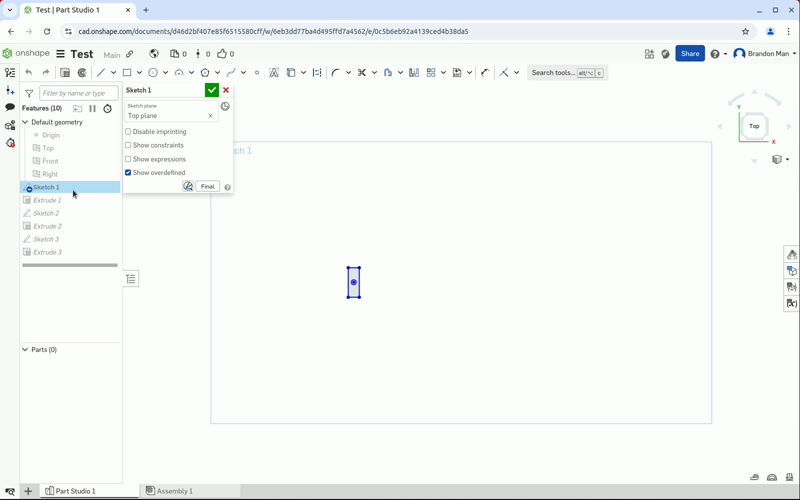
mouse_move(229, 92)
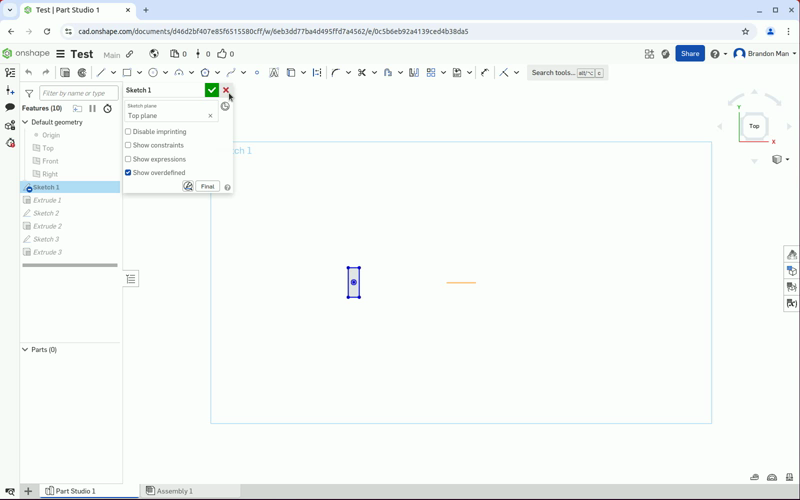
click(229, 92)
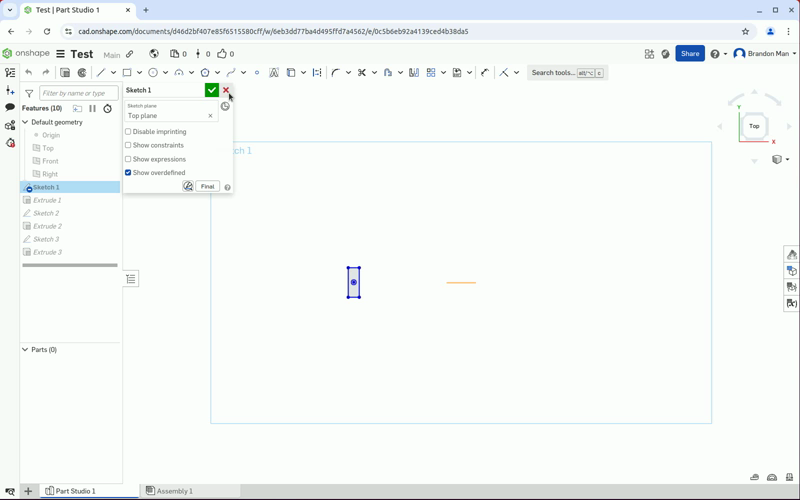
key(shift+s)
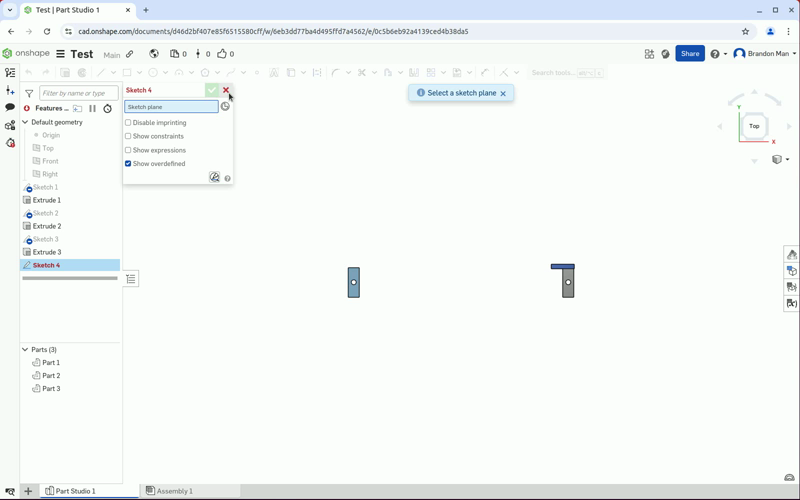
mouse_move(73, 150)
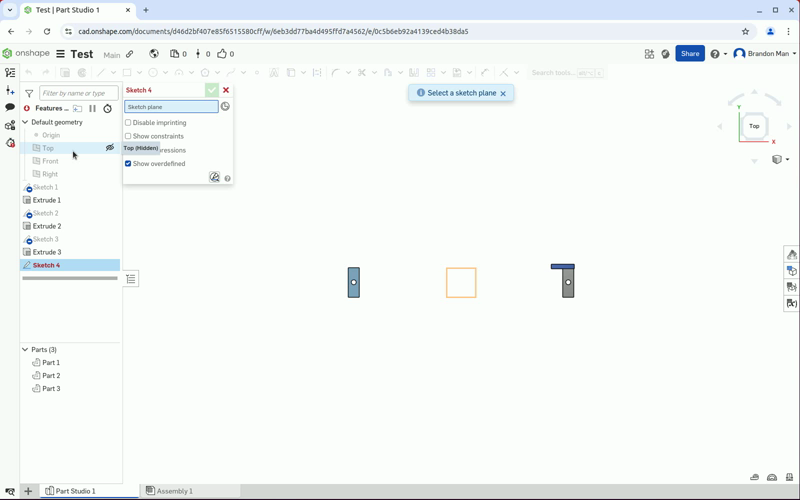
click(73, 150)
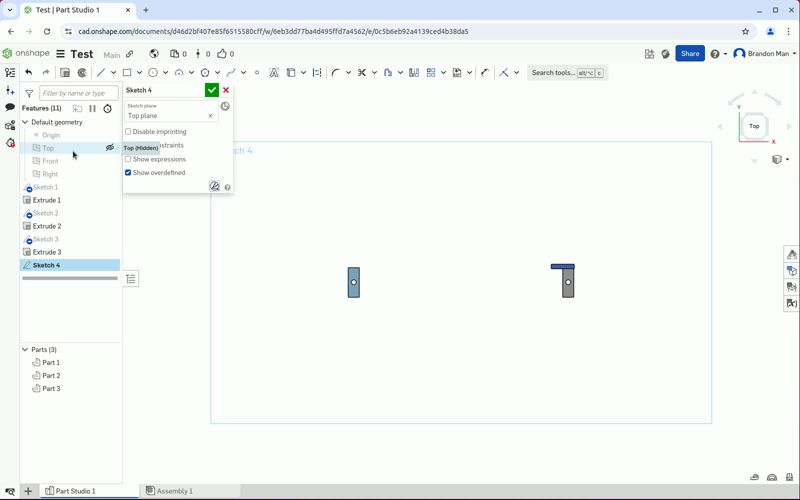
mouse_move(73, 352)
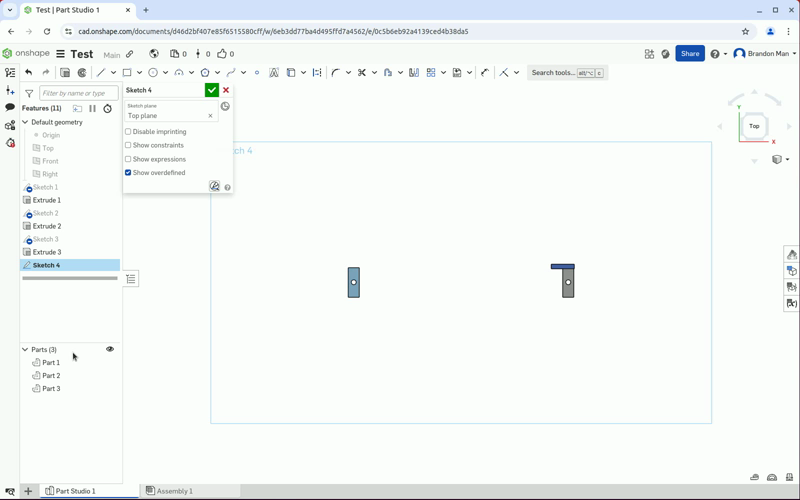
key(y)
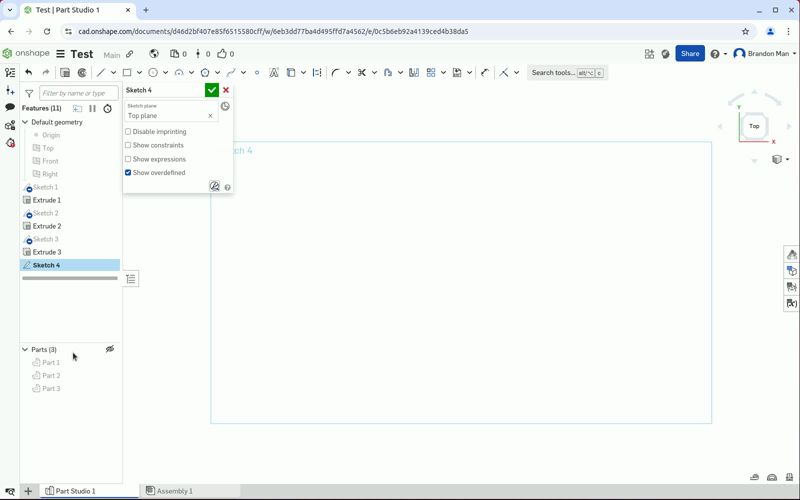
key(l)
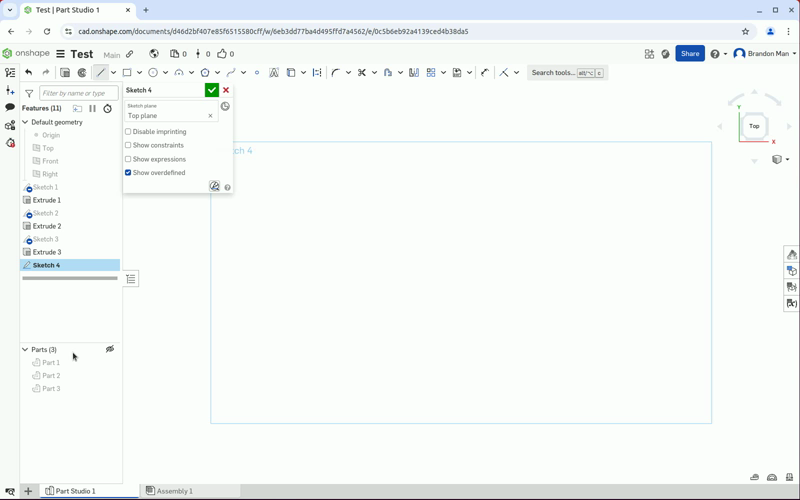
key_down(shift)
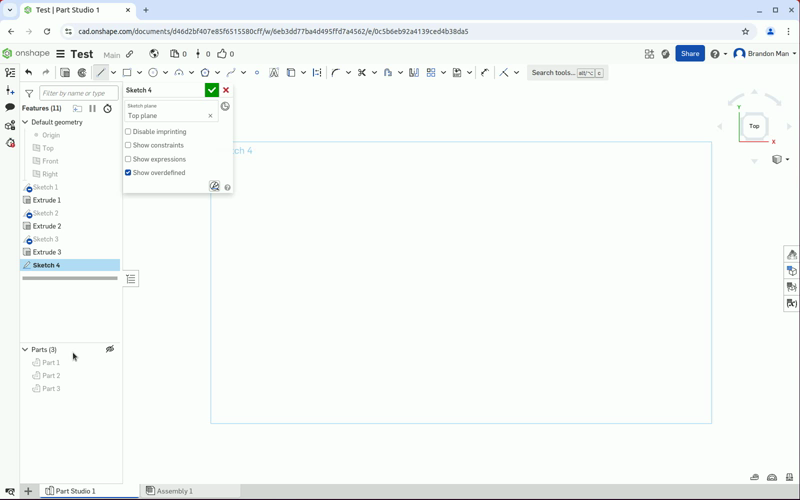
mouse_move(348, 268)
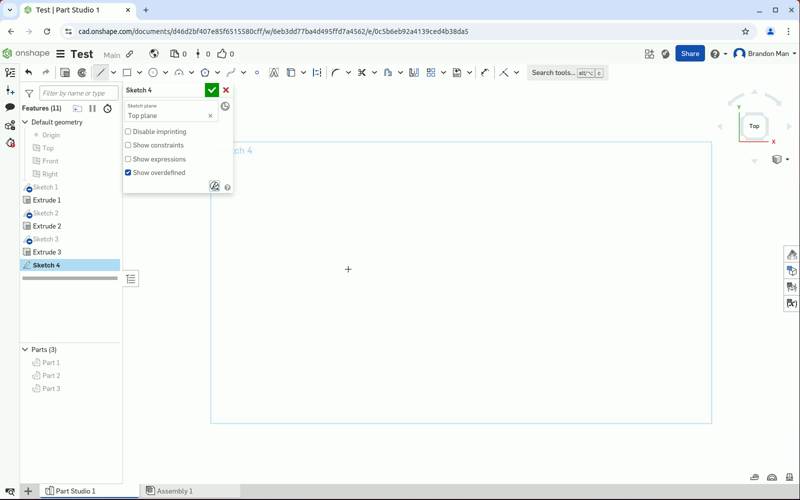
click(348, 268)
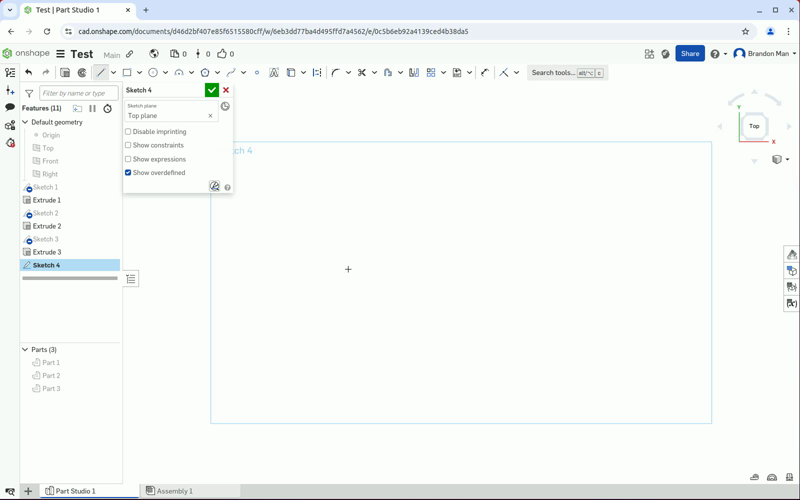
key_up(shift)
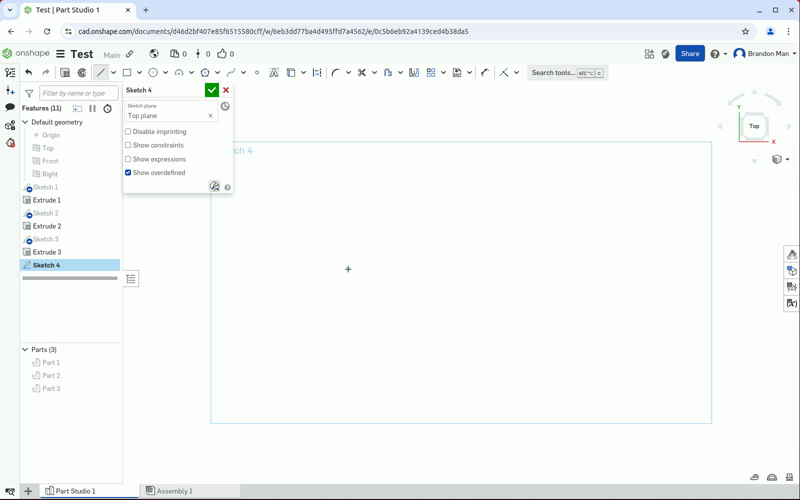
key_down(shift)
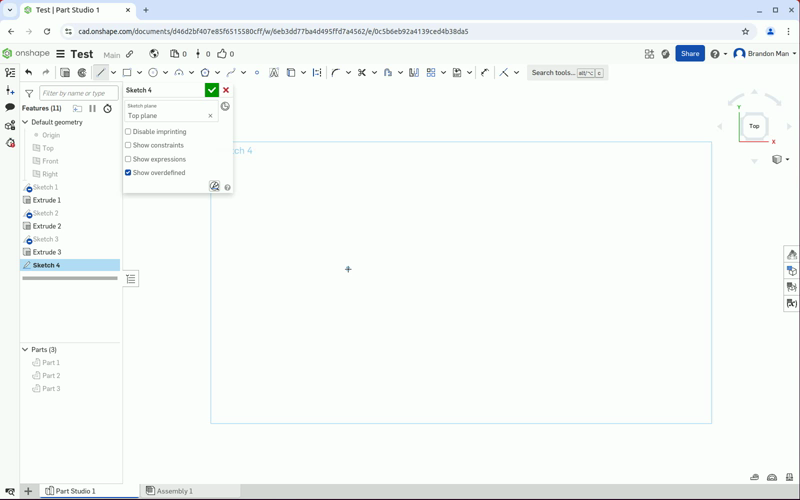
mouse_move(378, 268)
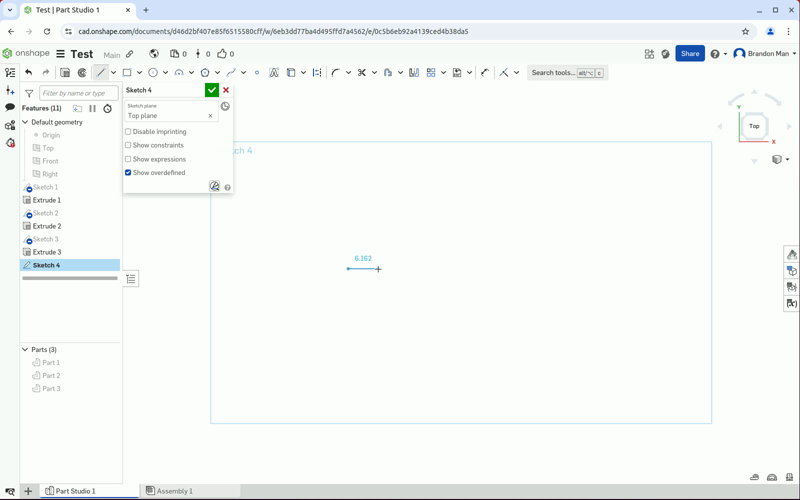
mouse_move(359, 268)
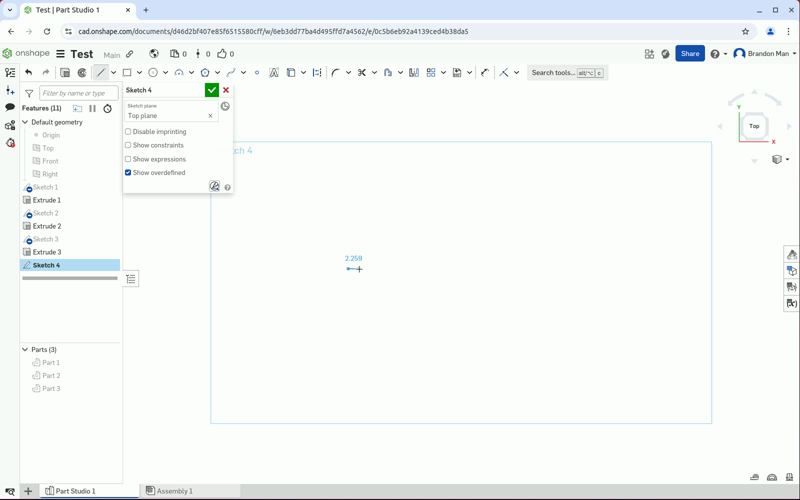
click(359, 268)
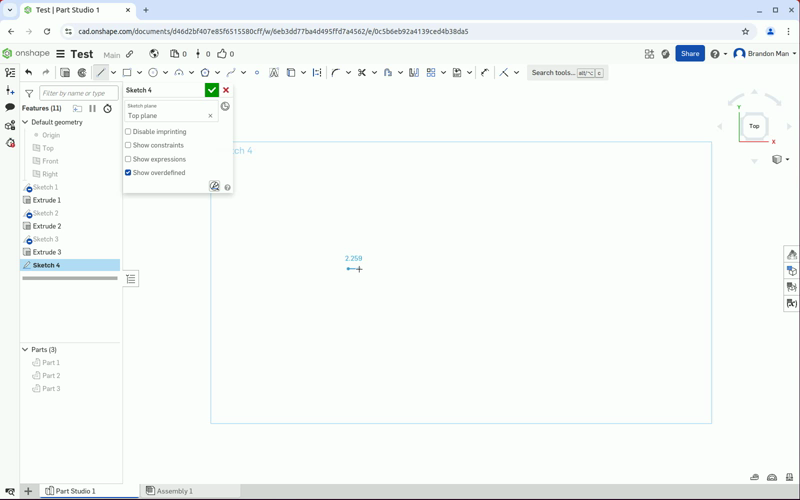
key_up(shift)
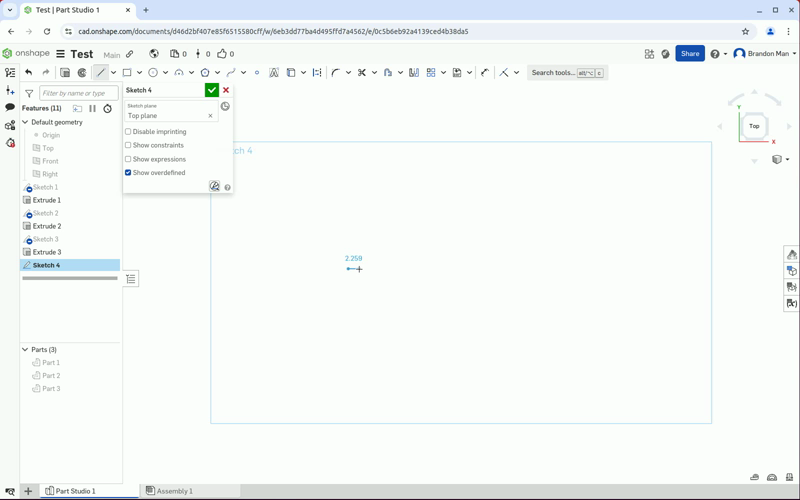
key_down(shift)
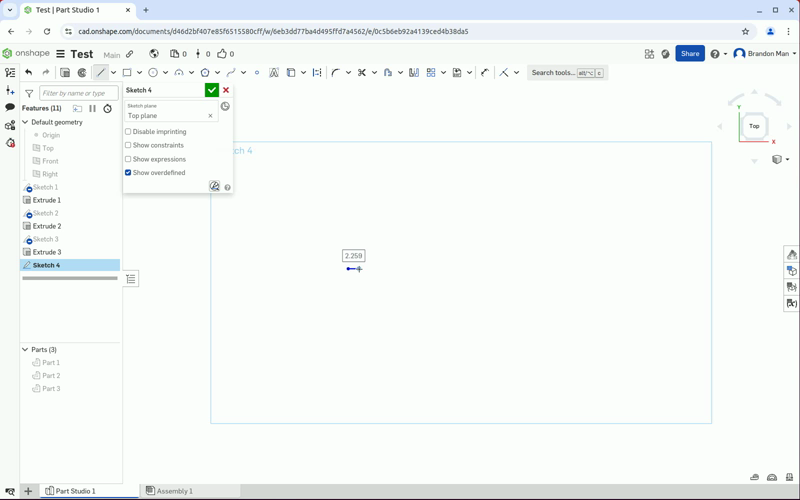
mouse_move(389, 268)
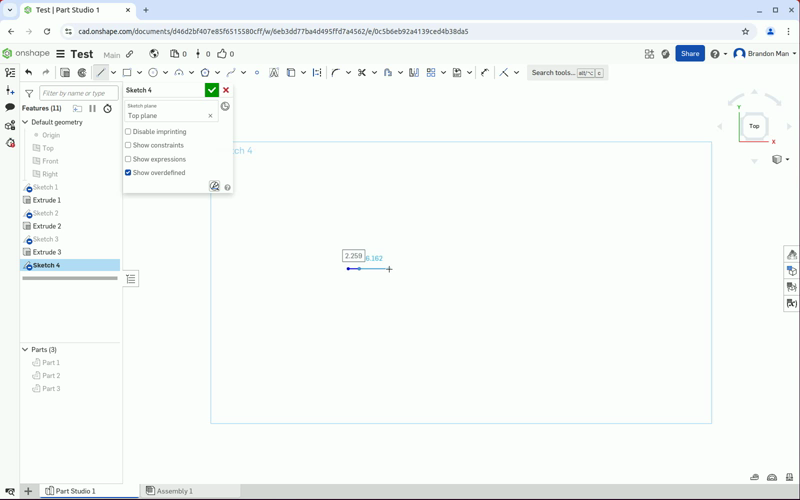
mouse_move(371, 268)
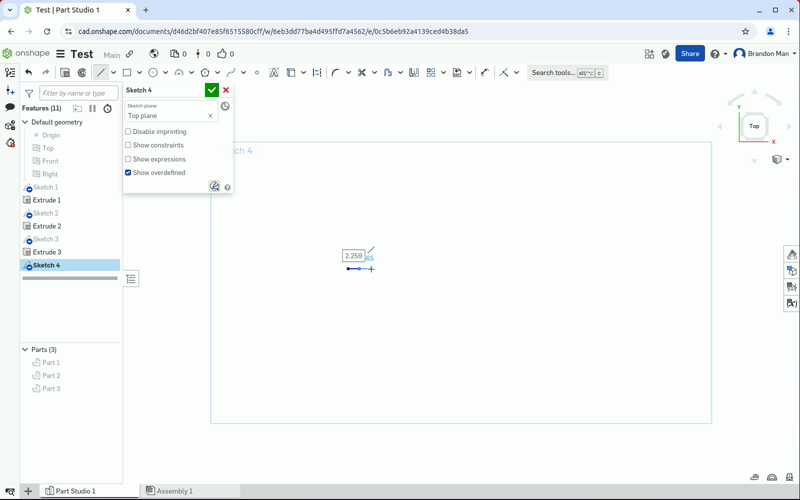
click(371, 268)
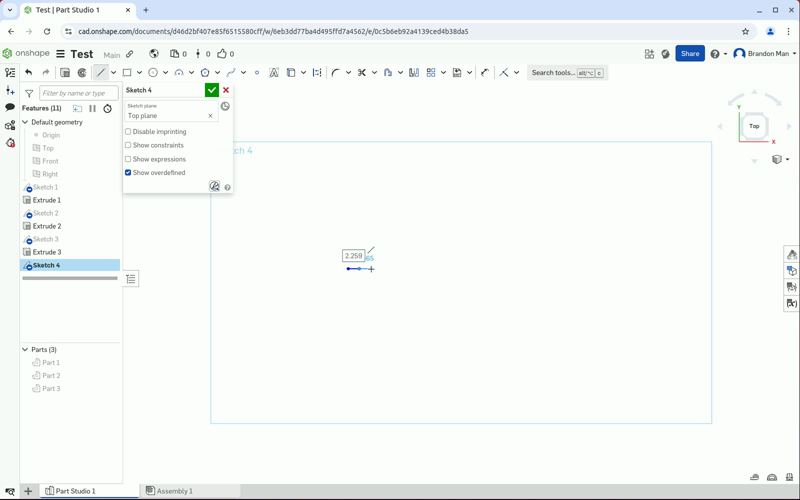
key_up(shift)
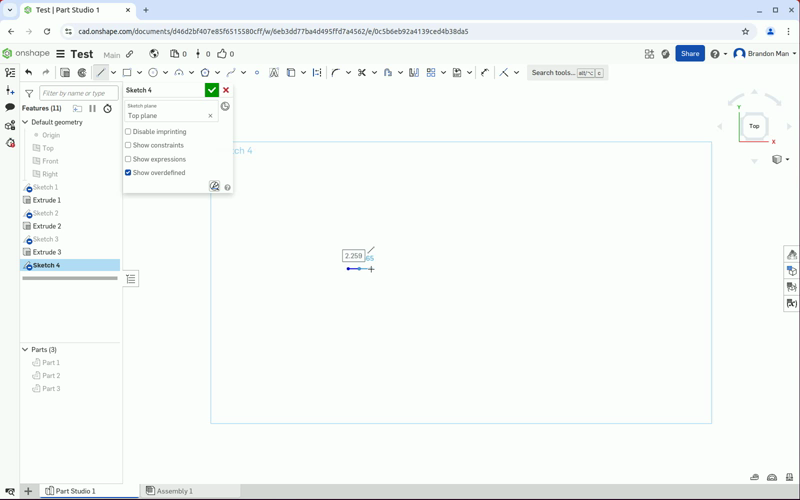
key_down(shift)
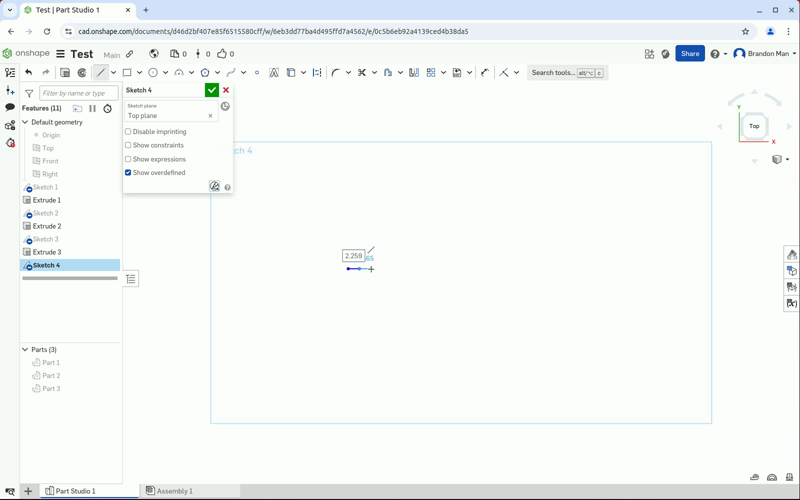
mouse_move(401, 268)
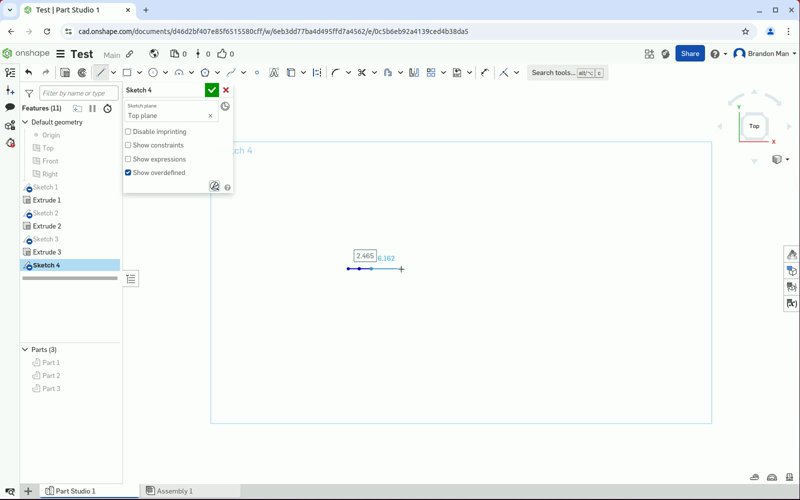
mouse_move(371, 264)
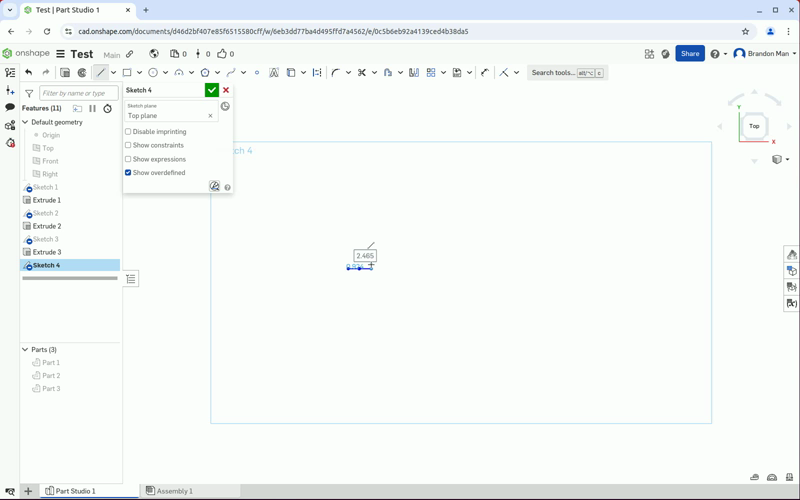
scroll(6)
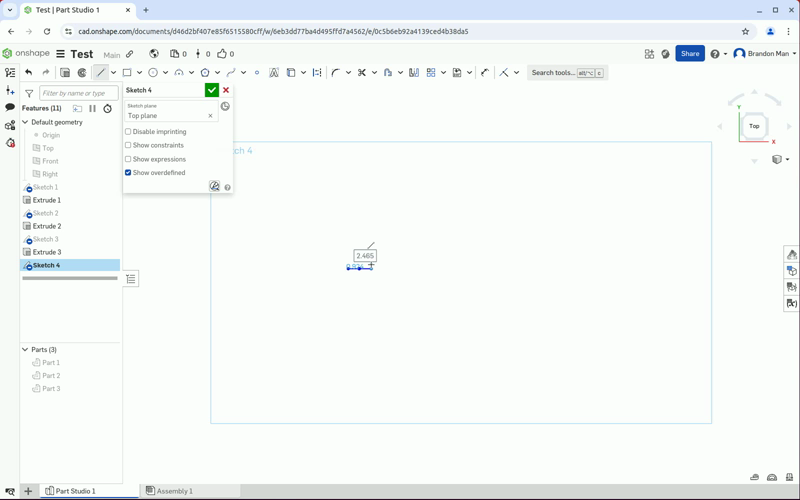
scroll(6)
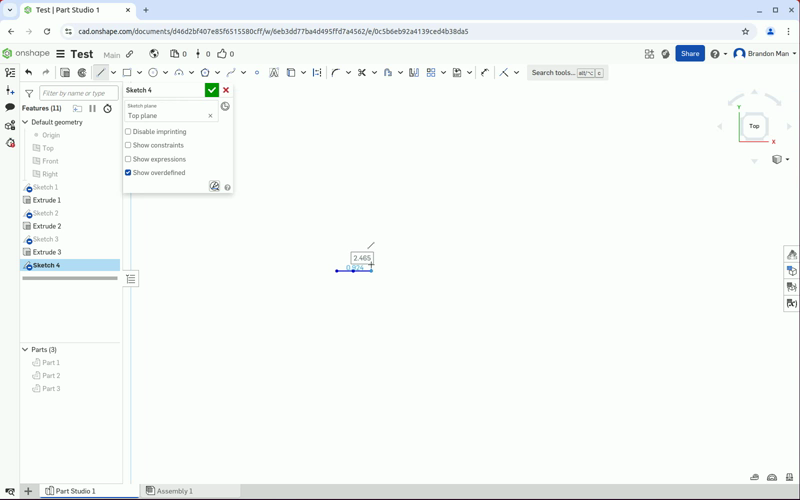
scroll(6)
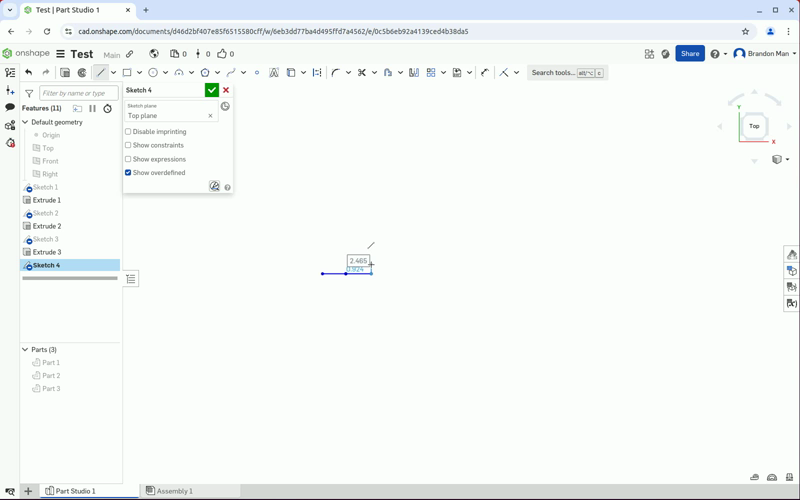
scroll(6)
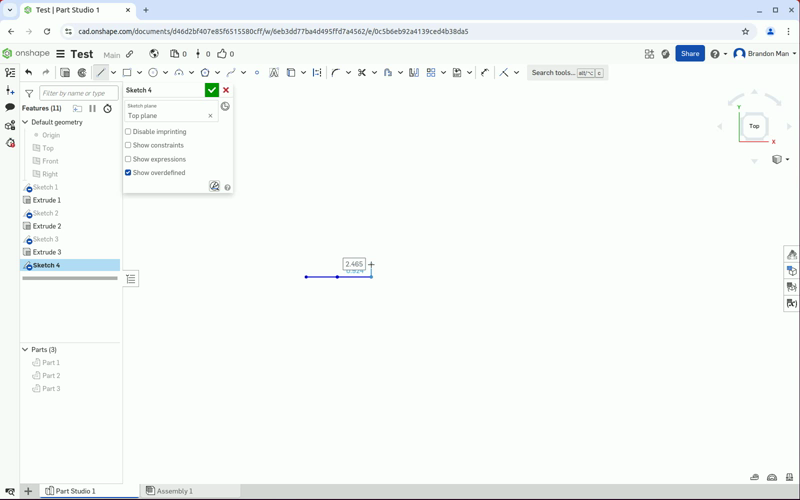
scroll(6)
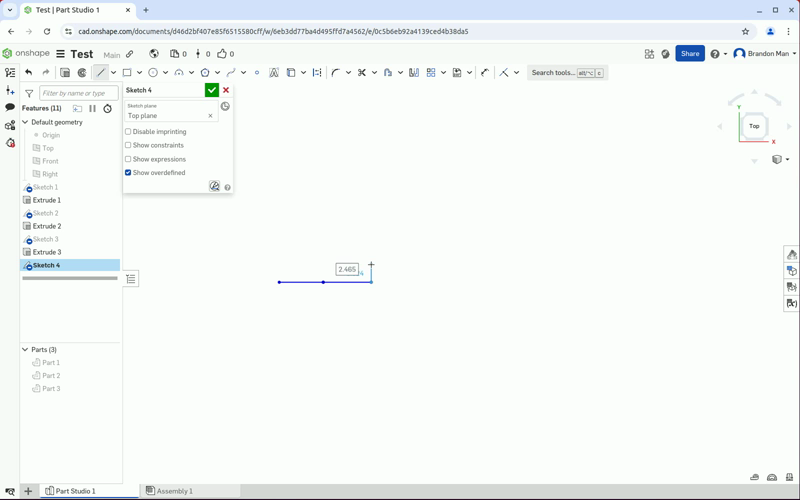
scroll(6)
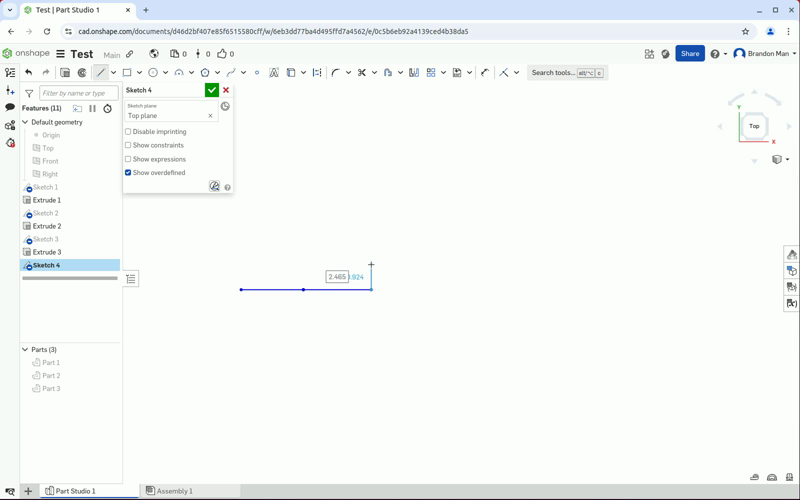
scroll(6)
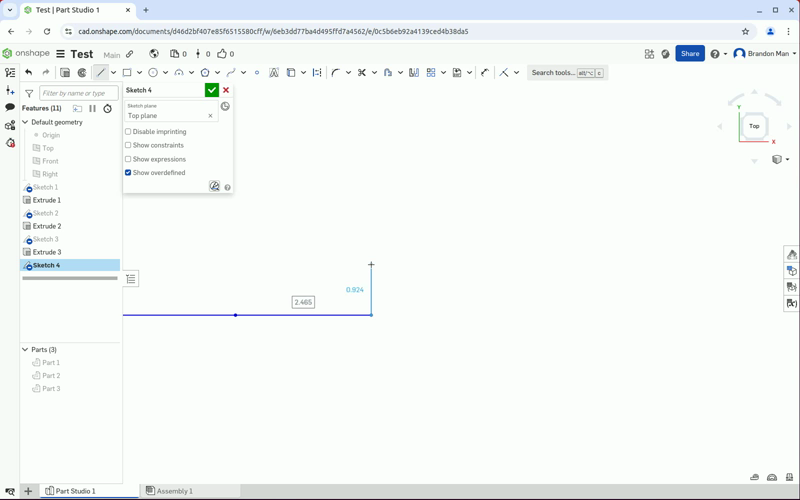
click(371, 264)
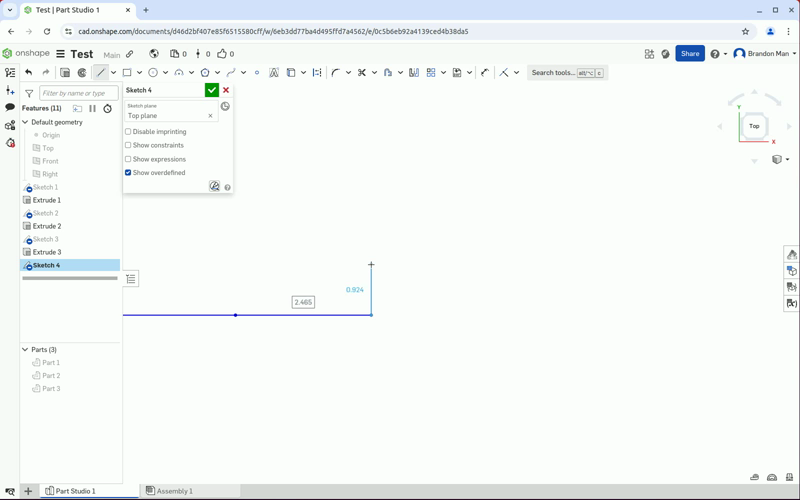
scroll(-6)
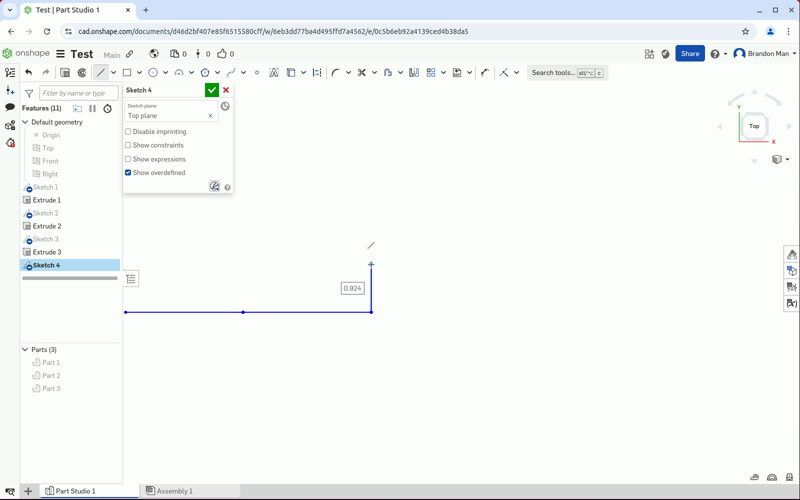
scroll(-6)
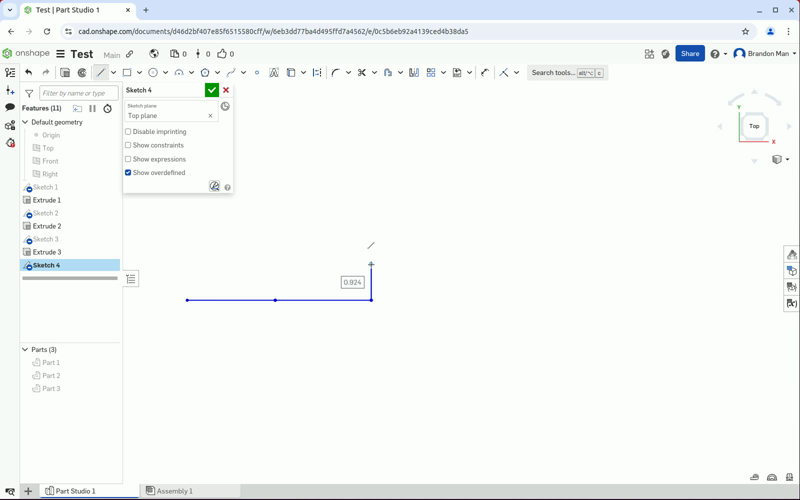
scroll(-6)
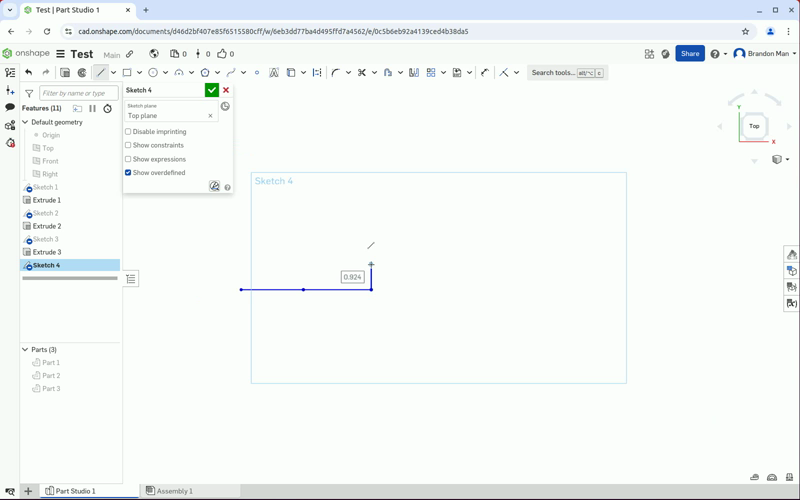
scroll(-6)
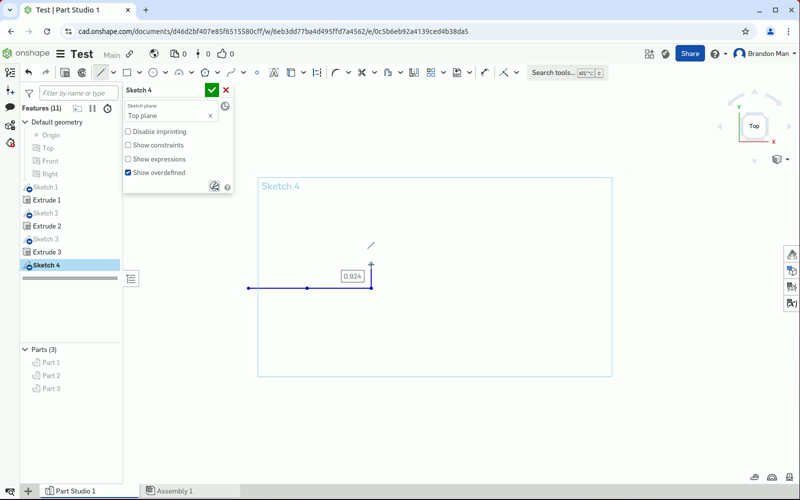
scroll(-6)
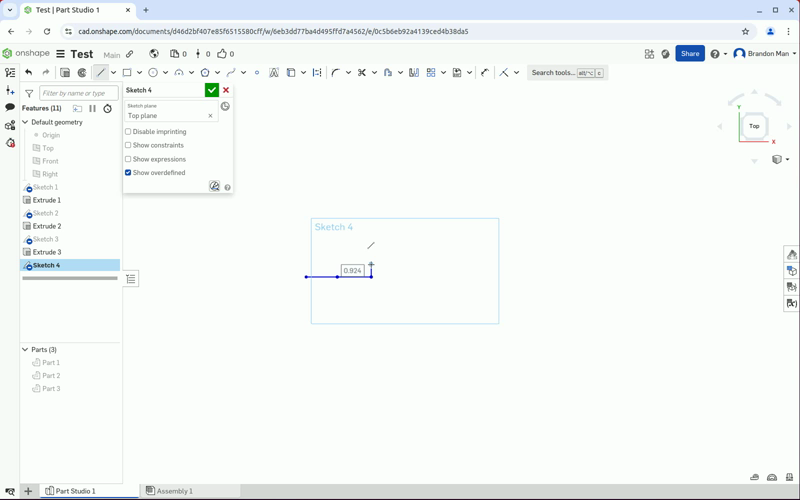
scroll(-6)
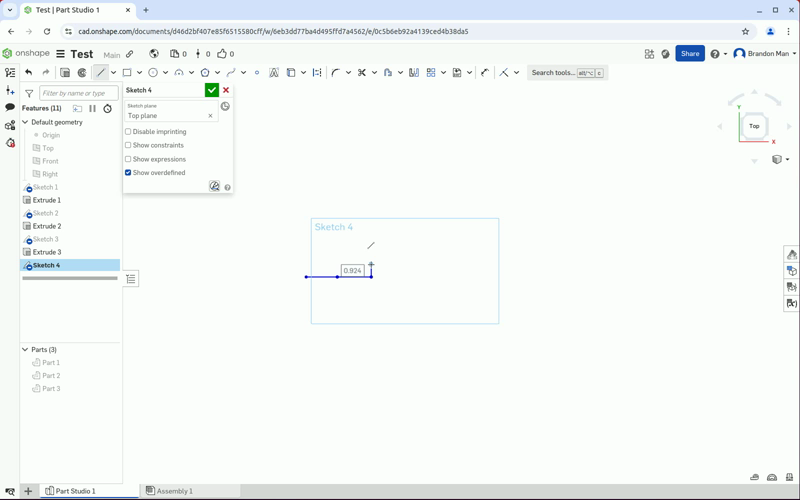
scroll(-6)
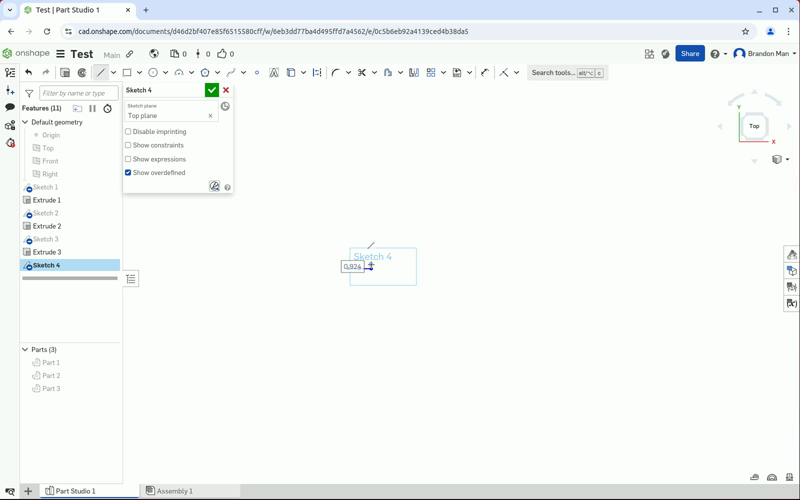
key_up(shift)
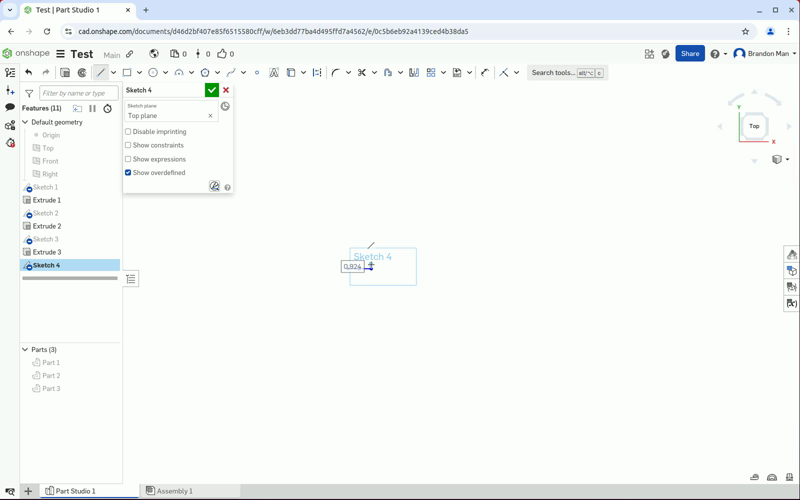
key_down(shift)
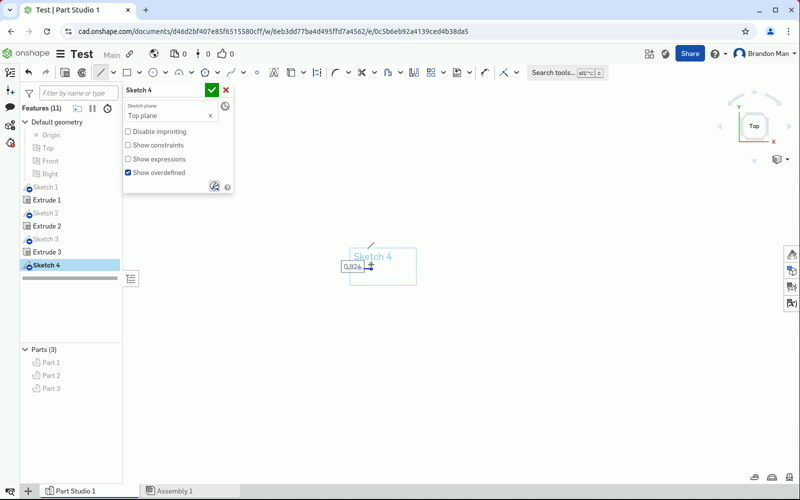
mouse_move(401, 264)
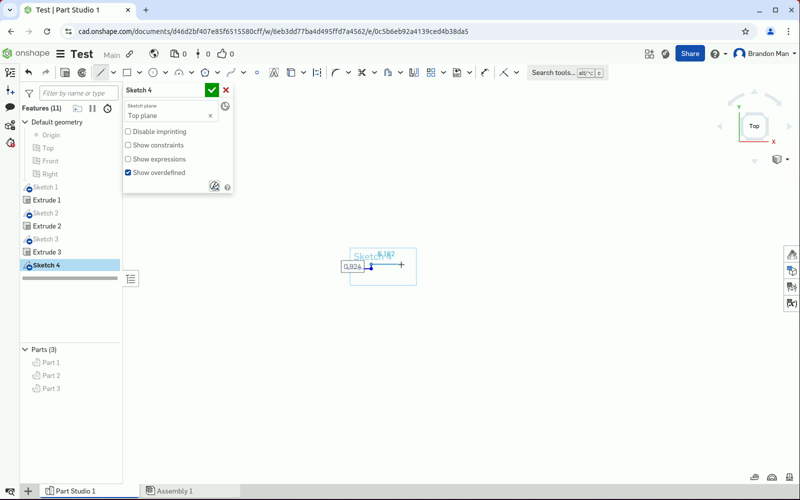
mouse_move(348, 264)
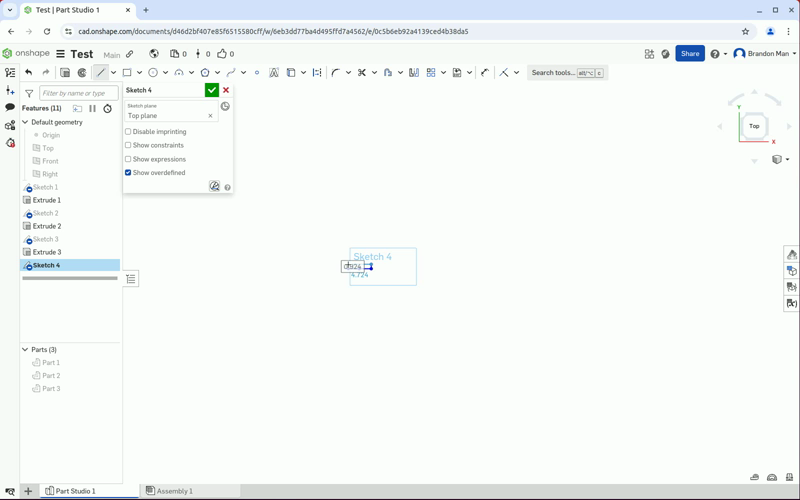
click(348, 264)
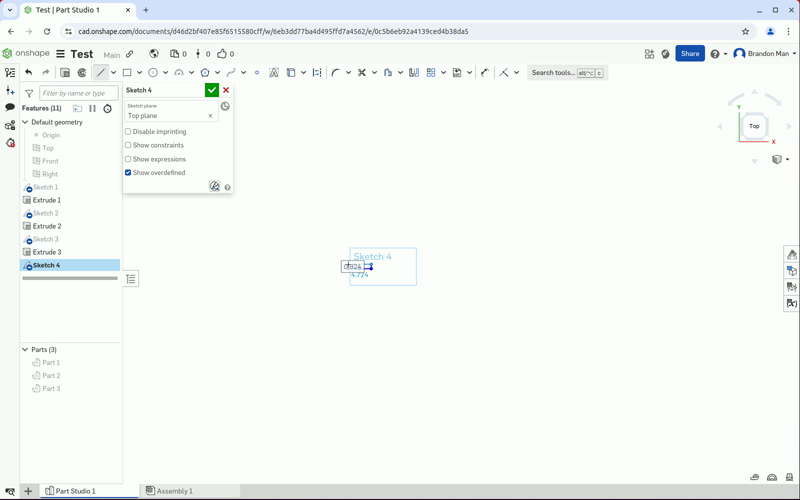
key_up(shift)
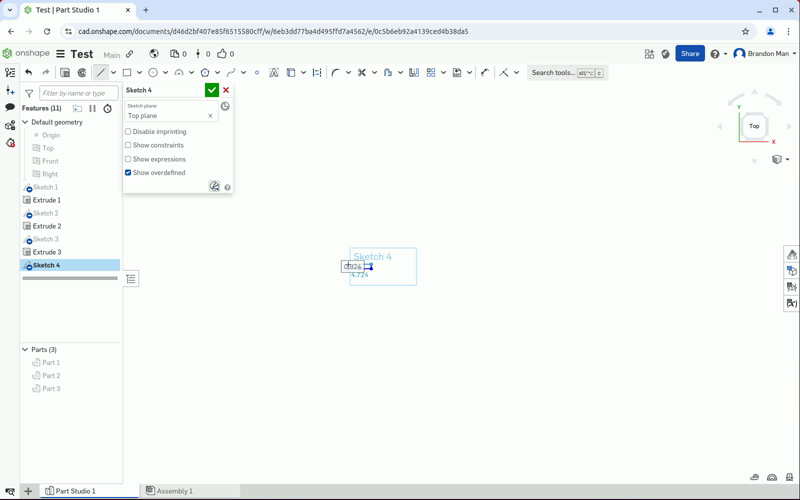
mouse_move(378, 264)
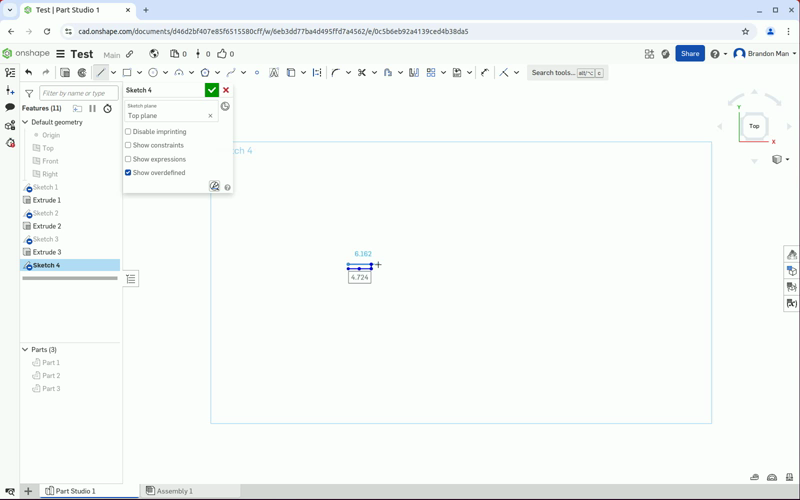
key_down(shift)
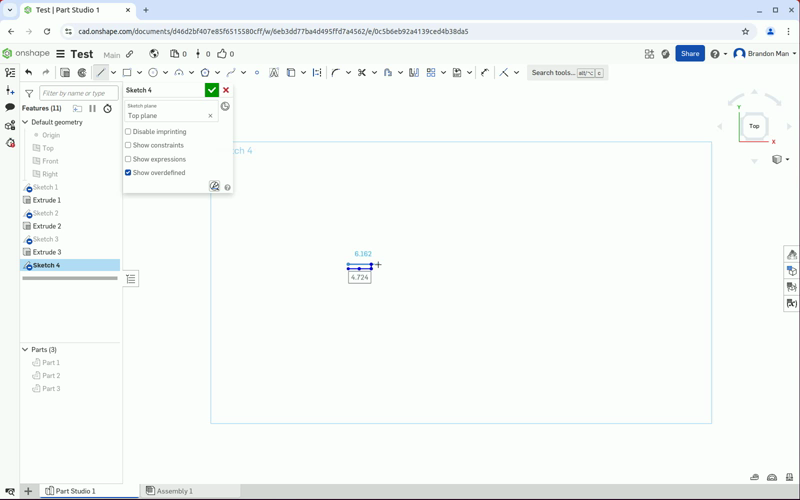
mouse_move(348, 268)
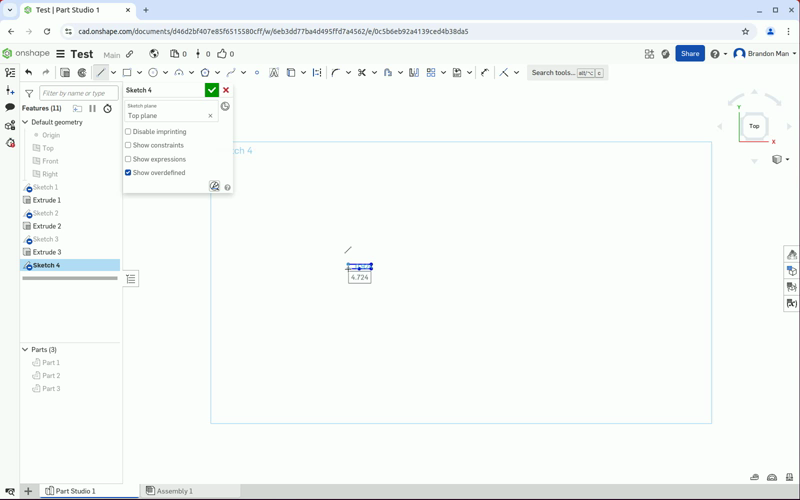
scroll(6)
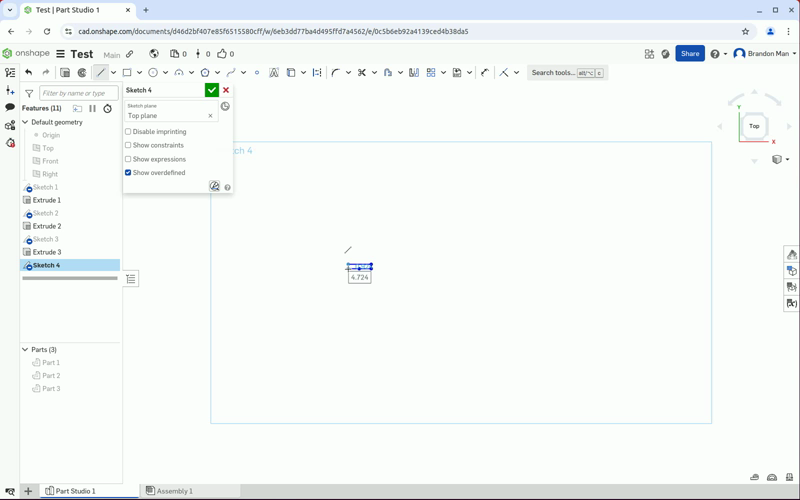
scroll(6)
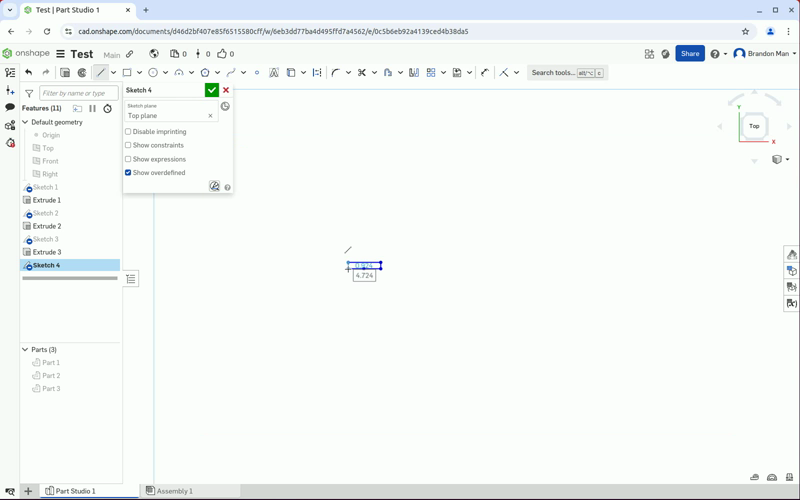
scroll(6)
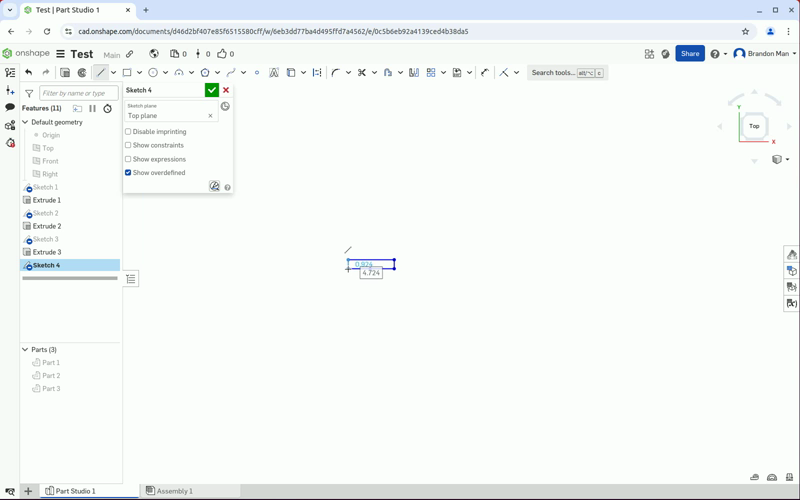
scroll(6)
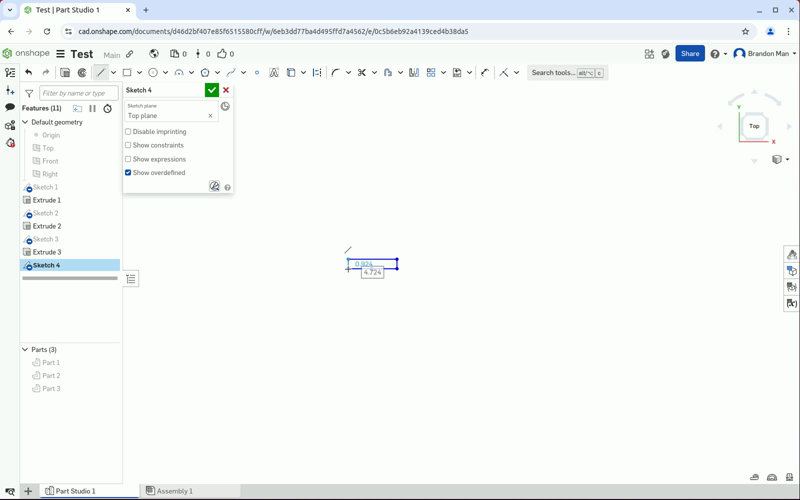
scroll(6)
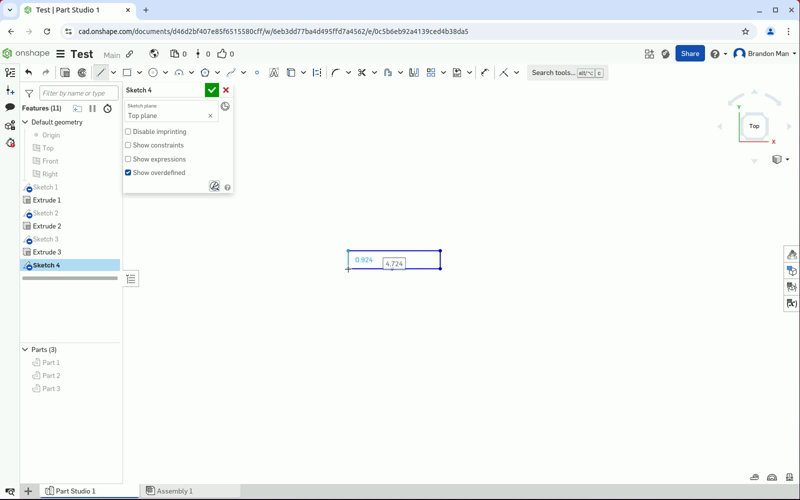
scroll(6)
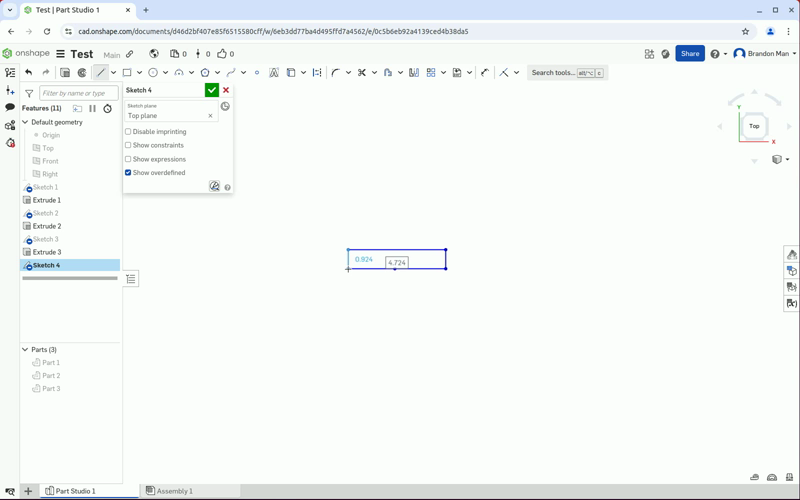
scroll(6)
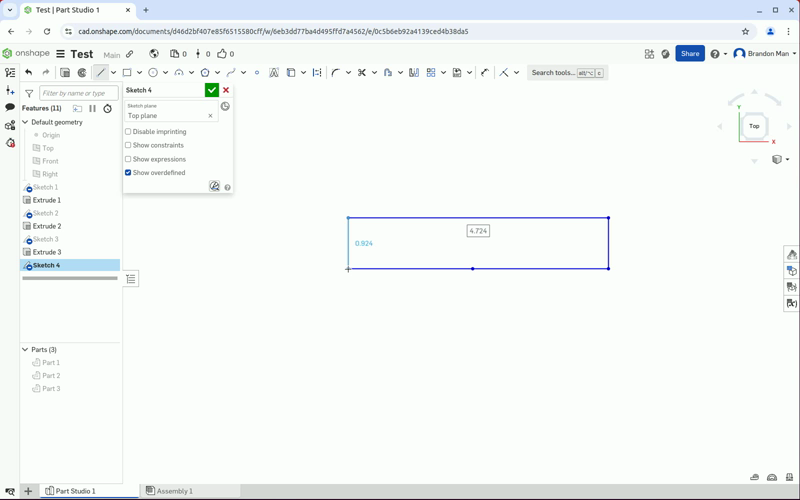
key_up(shift)
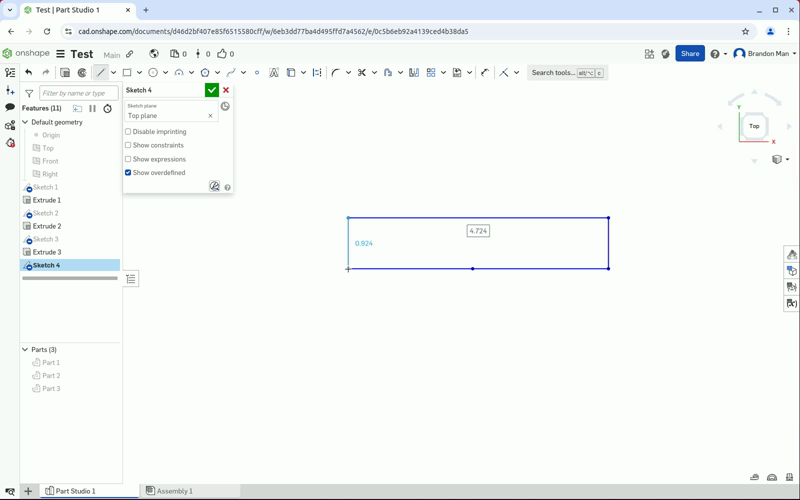
click(348, 268)
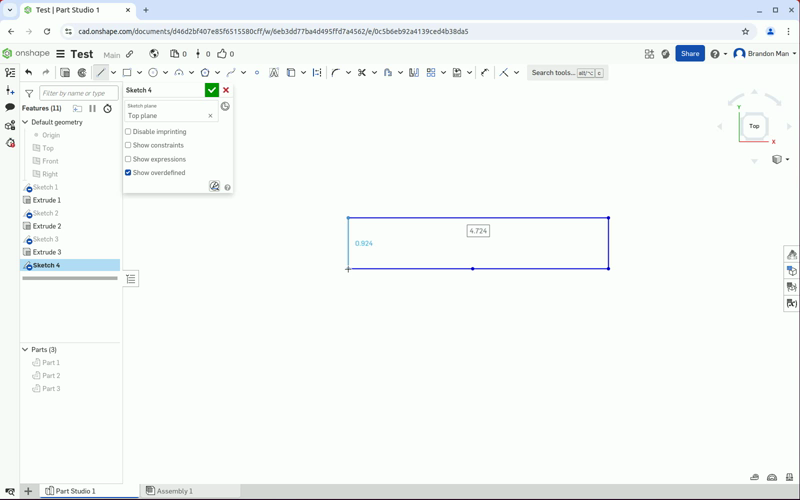
scroll(-6)
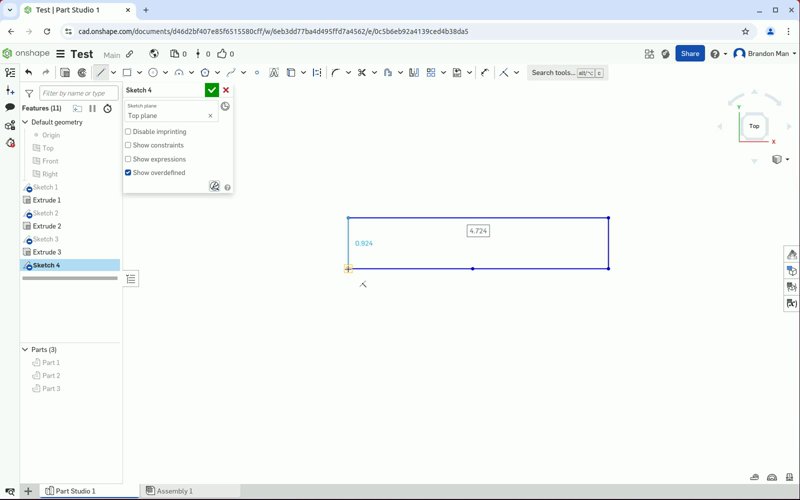
scroll(-6)
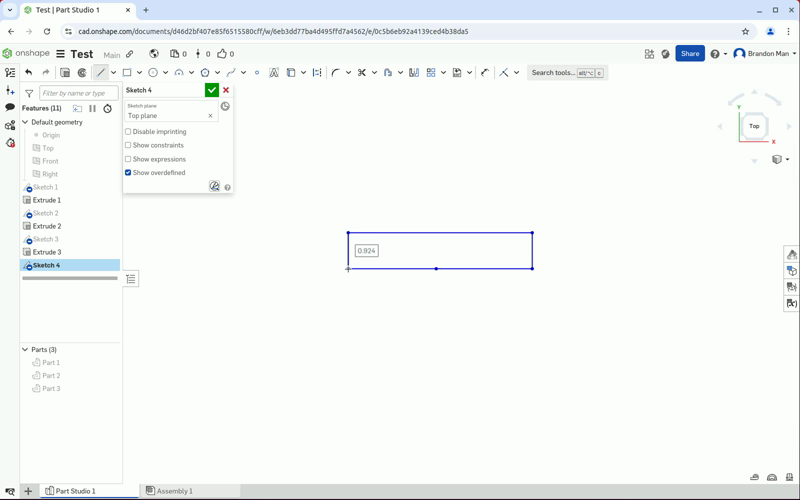
scroll(-6)
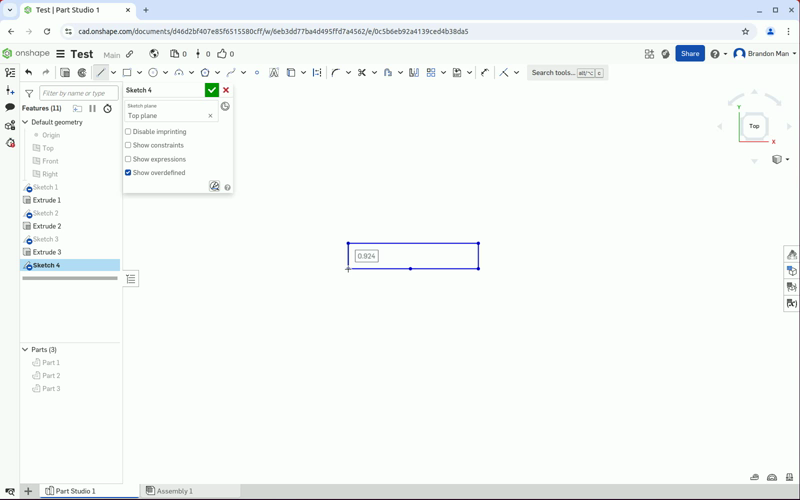
scroll(-6)
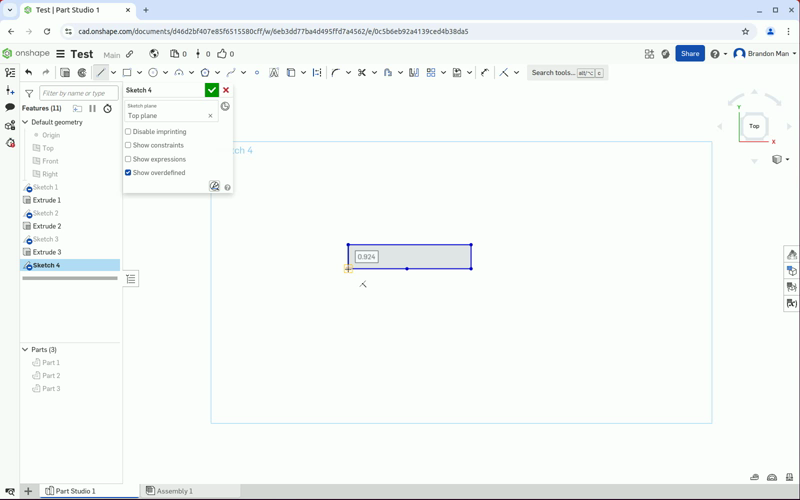
scroll(-6)
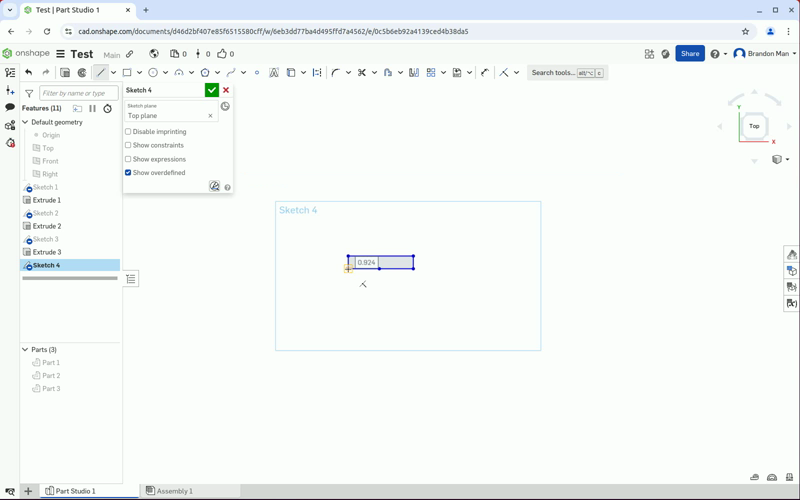
scroll(-6)
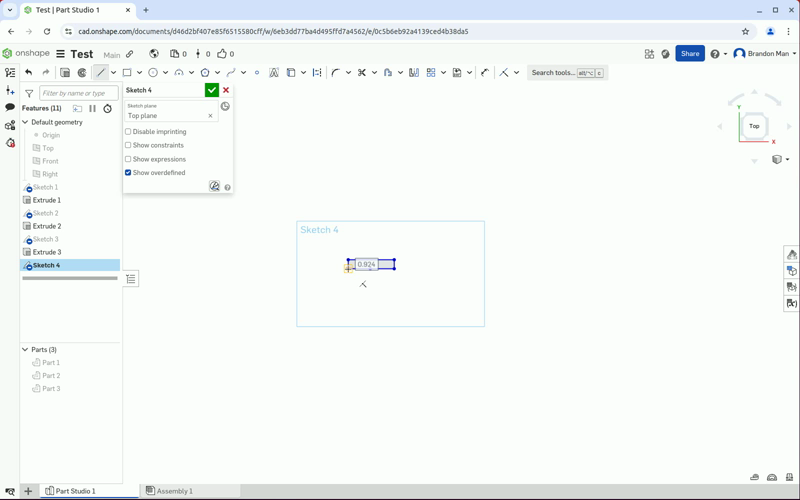
scroll(-6)
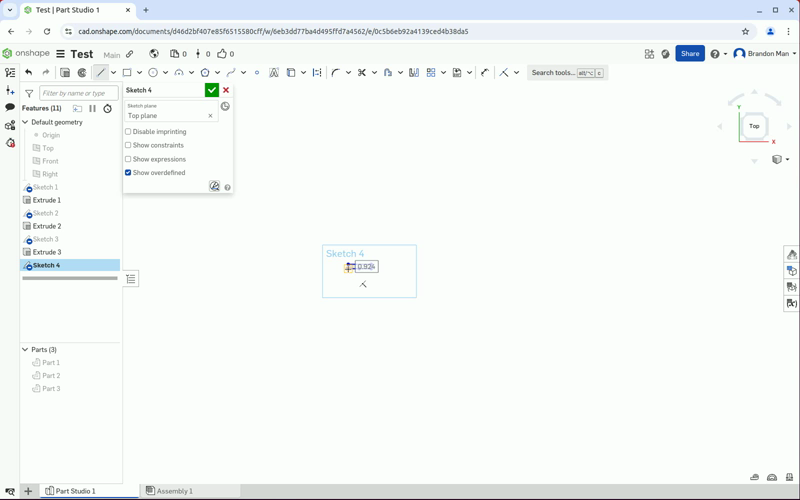
key(esc)
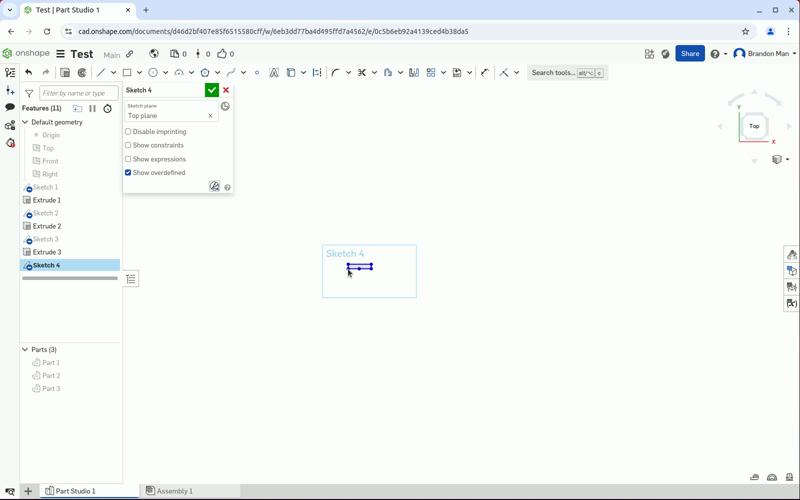
mouse_move(351, 266)
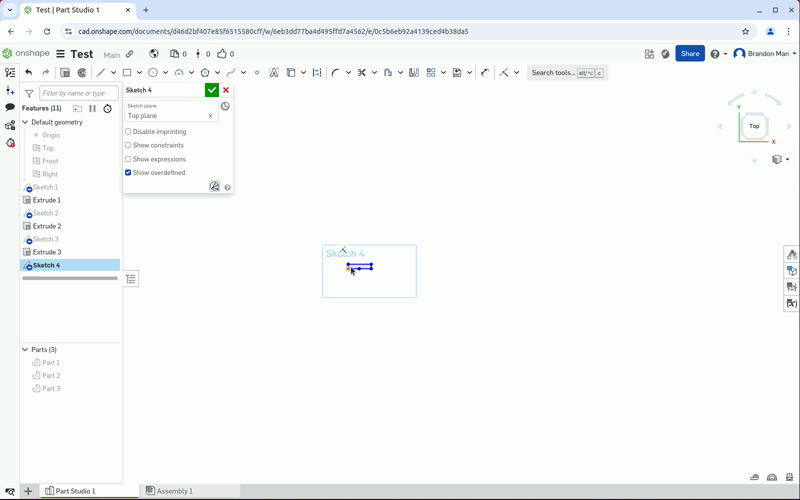
scroll(6)
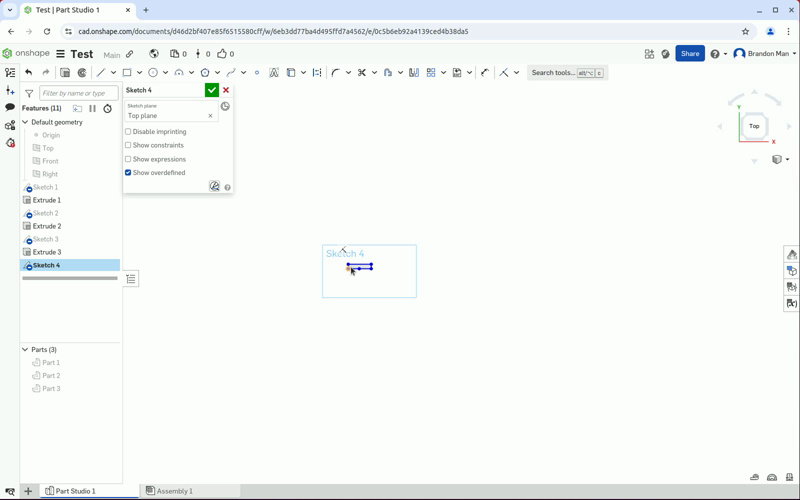
scroll(6)
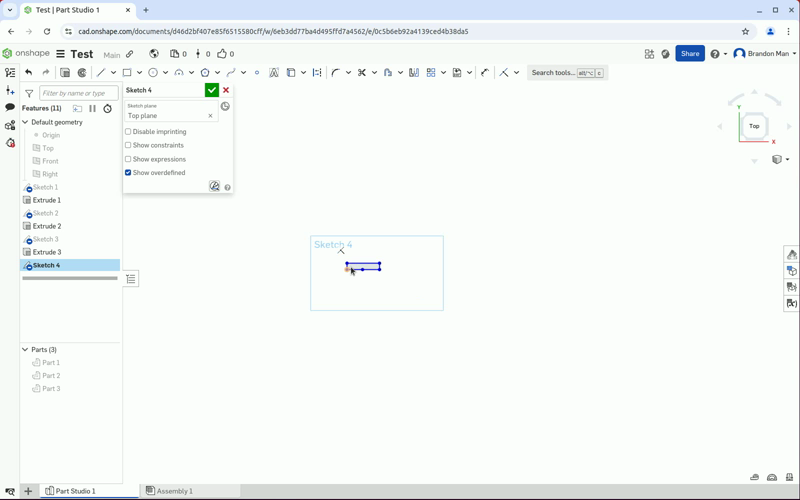
scroll(6)
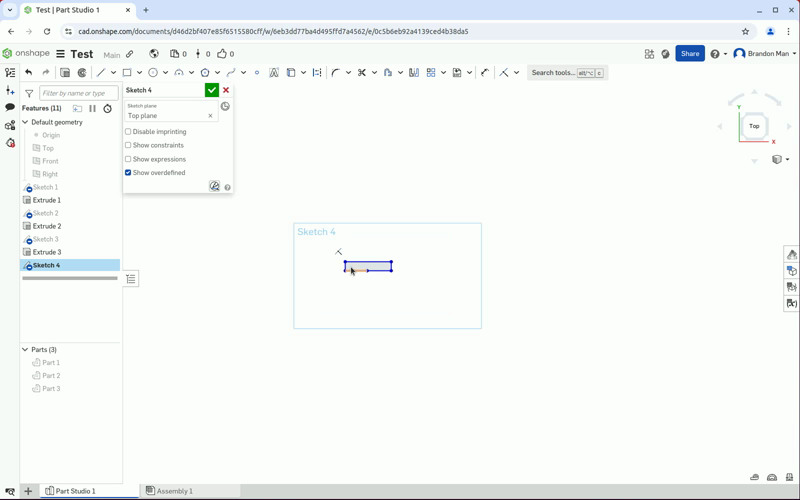
scroll(6)
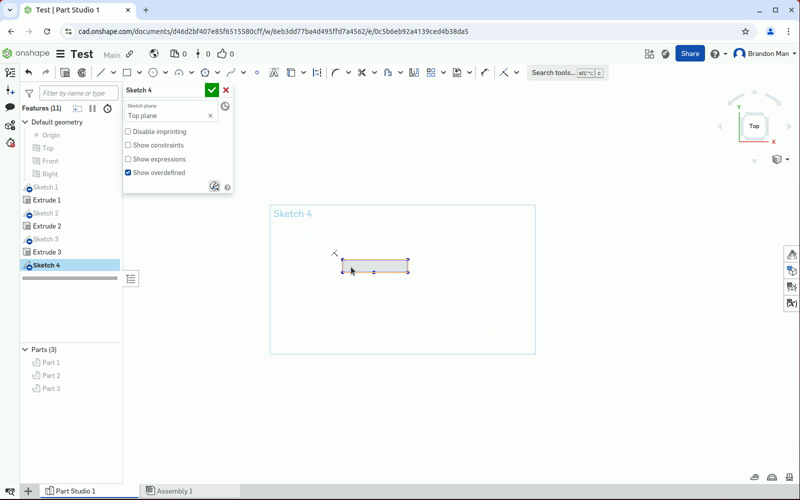
scroll(6)
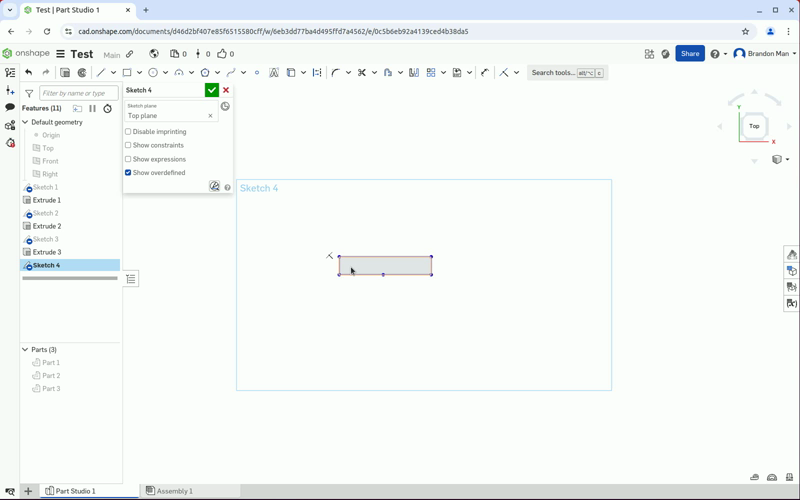
scroll(6)
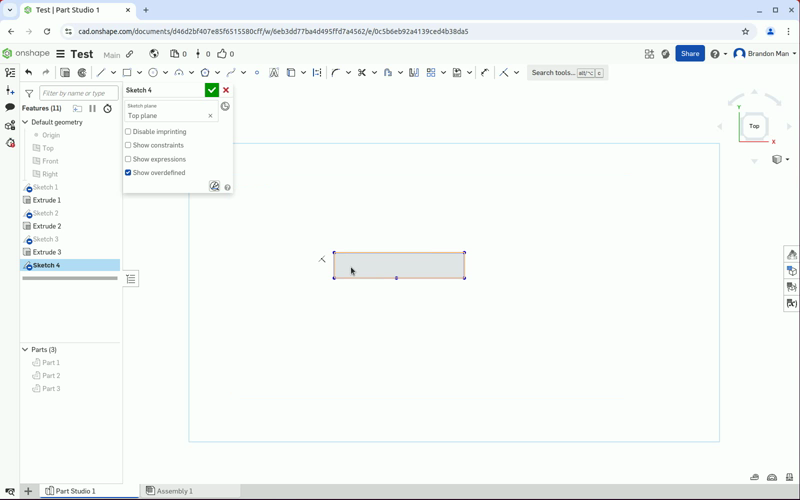
scroll(6)
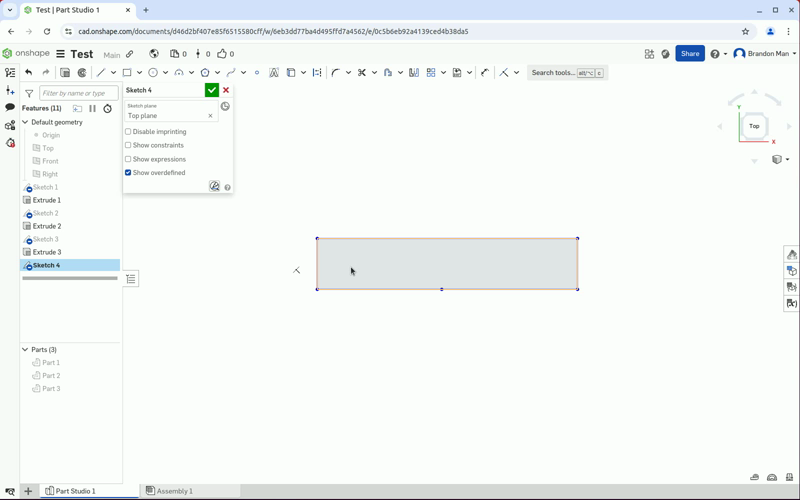
click(351, 266)
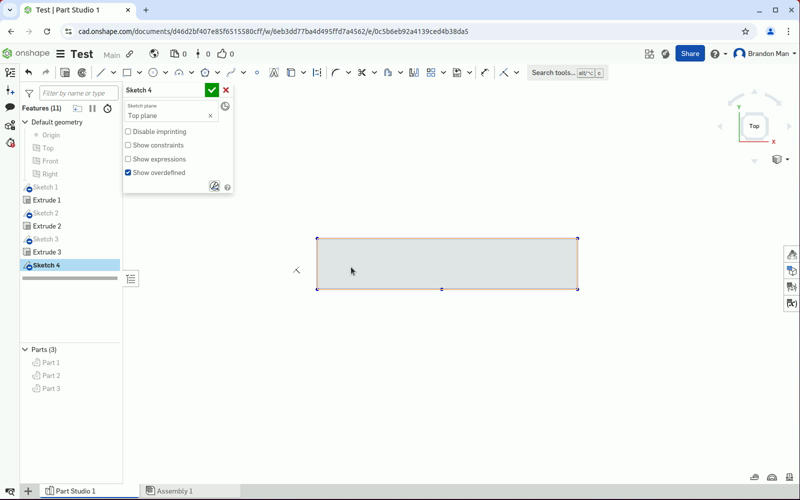
scroll(-6)
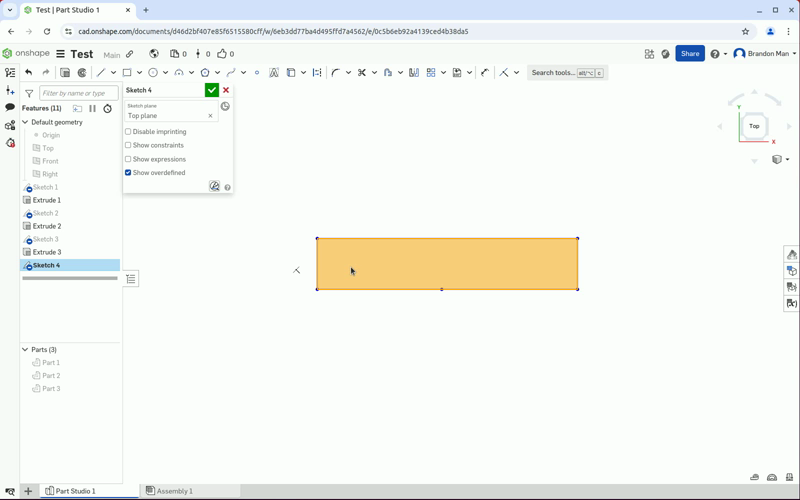
scroll(-6)
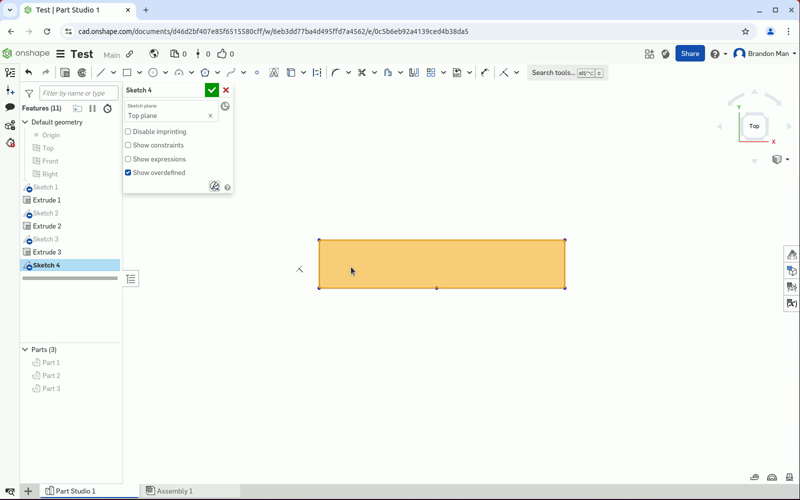
scroll(-6)
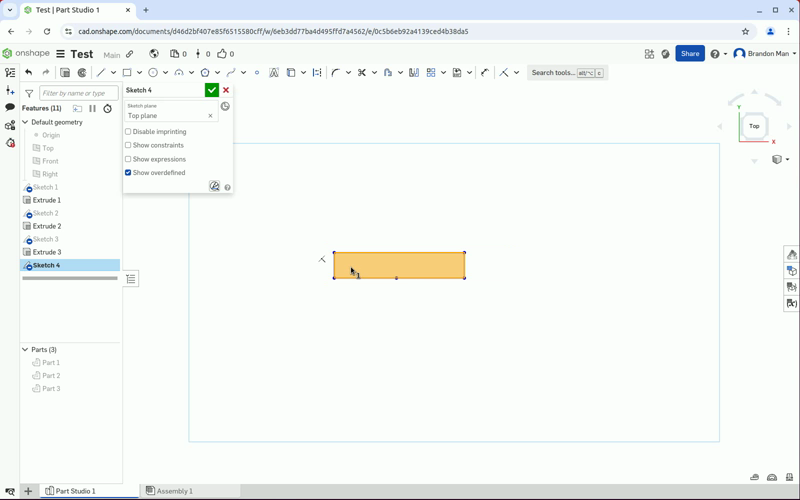
scroll(-6)
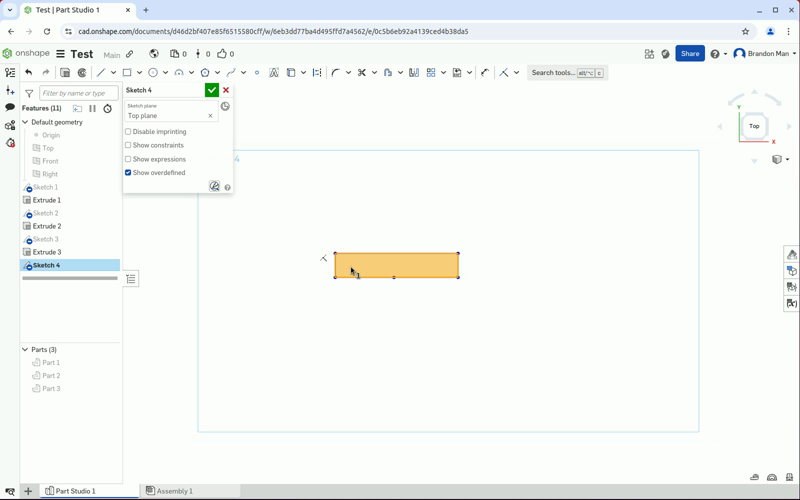
scroll(-6)
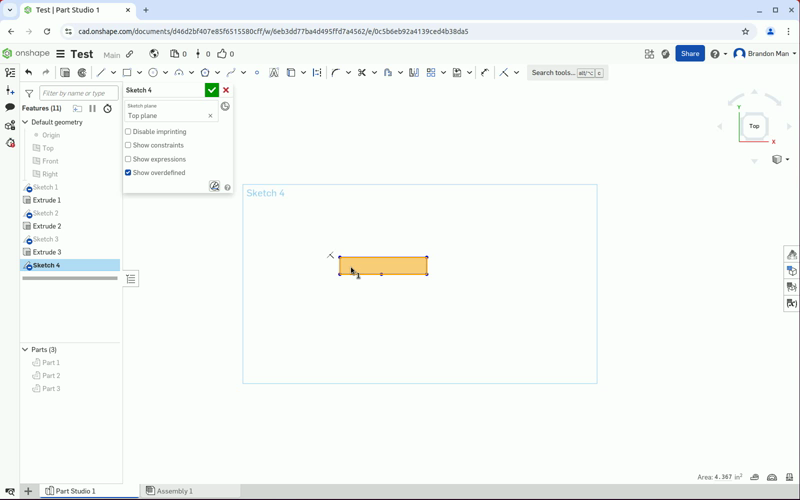
scroll(-6)
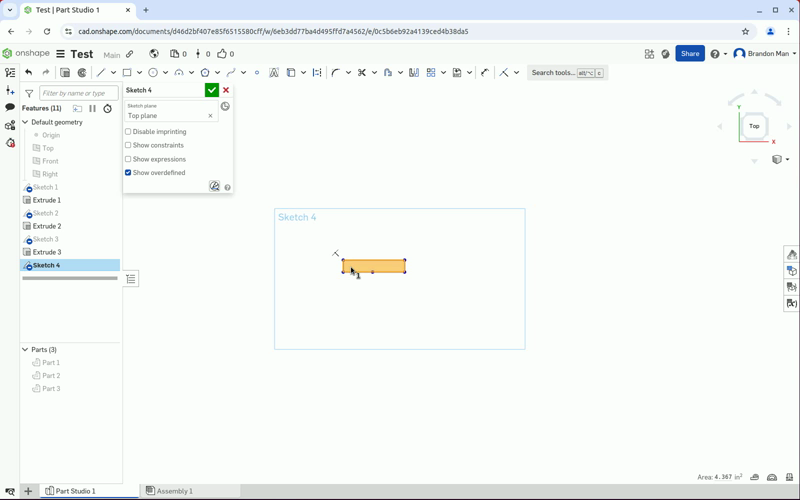
scroll(-6)
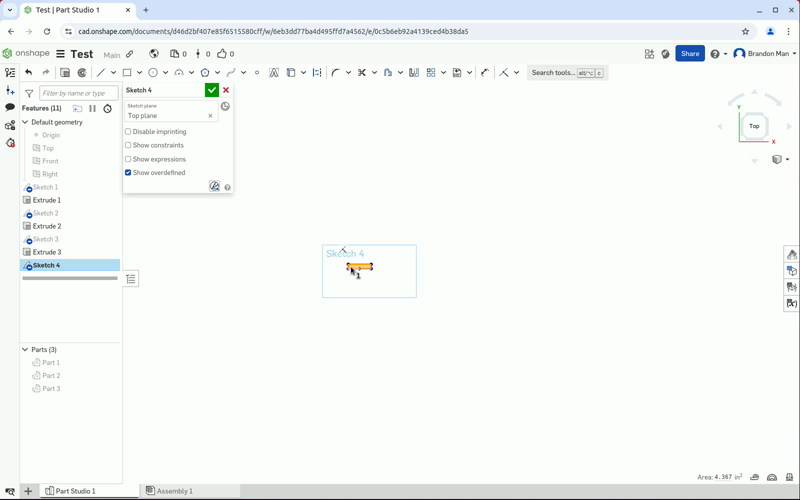
mouse_move(73, 352)
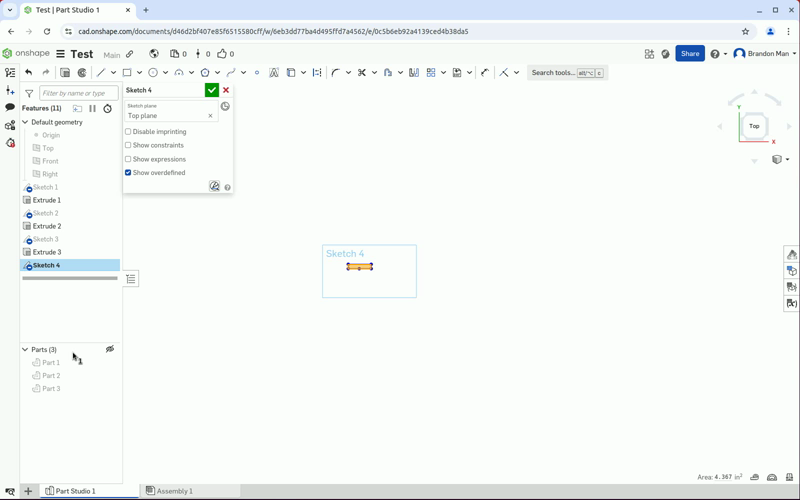
key(shift+y)
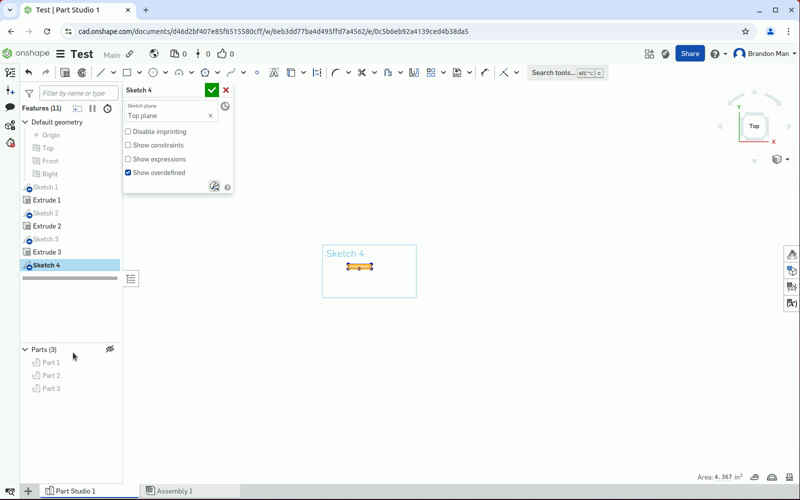
key(shift+e)
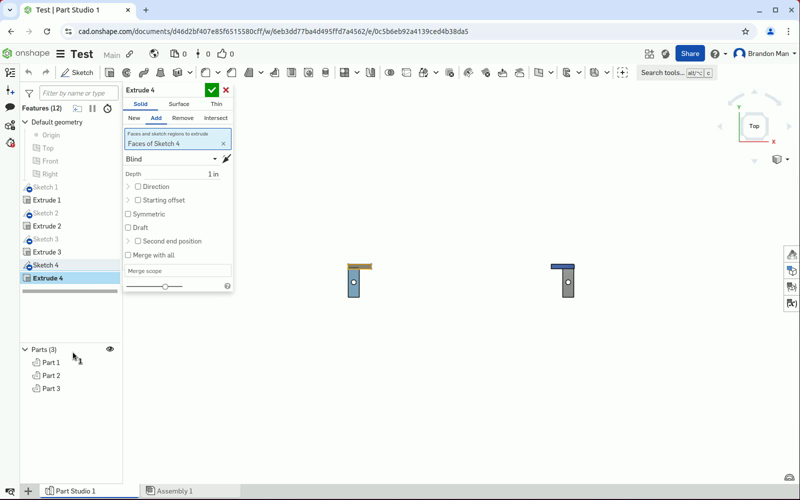
mouse_move(143, 106)
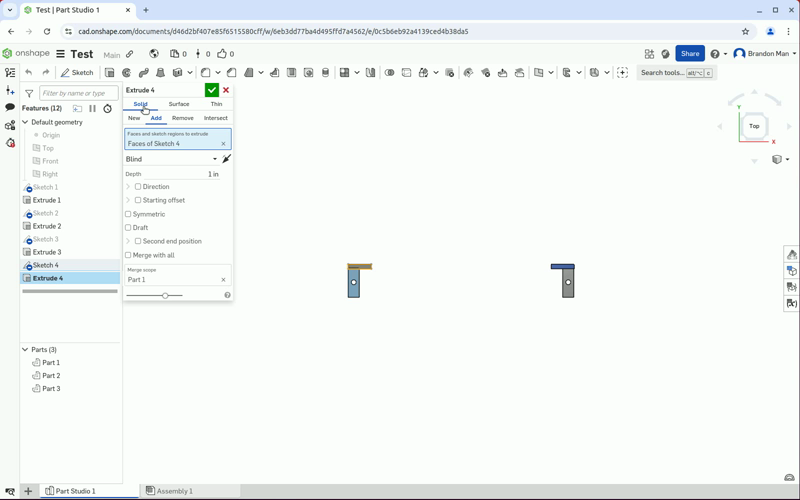
click(143, 106)
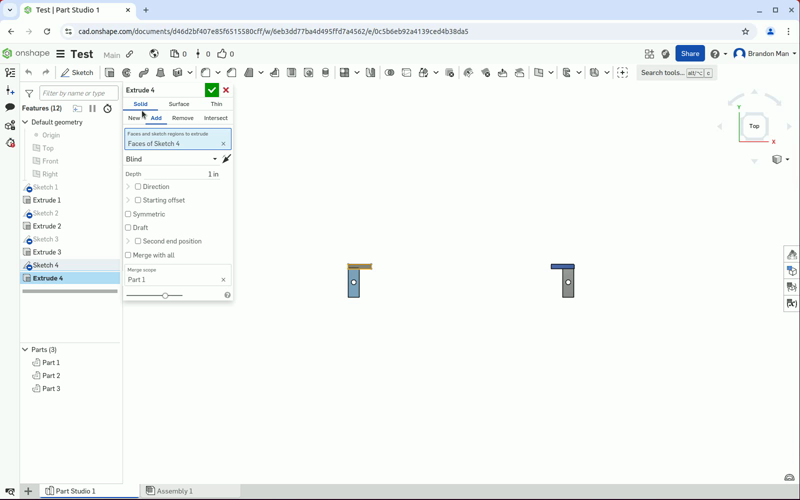
mouse_move(137, 120)
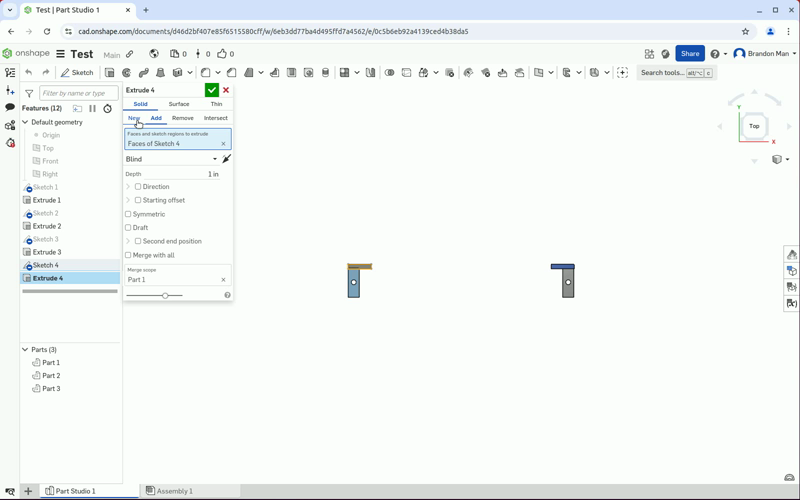
click(137, 120)
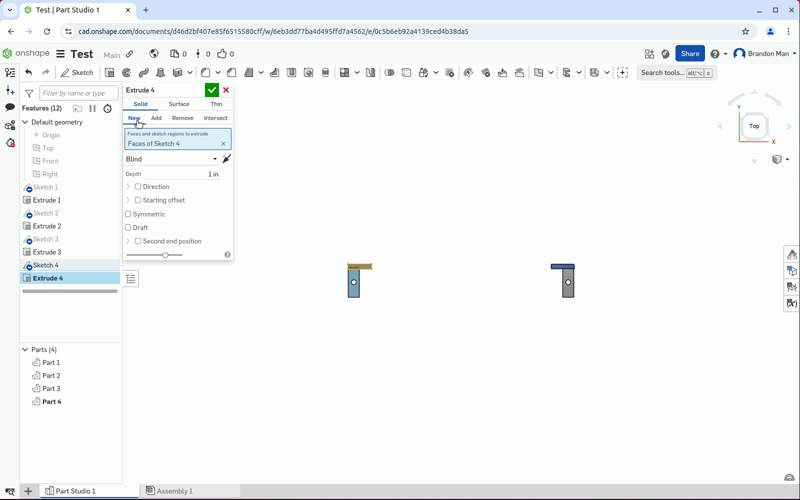
key(tab, 4)
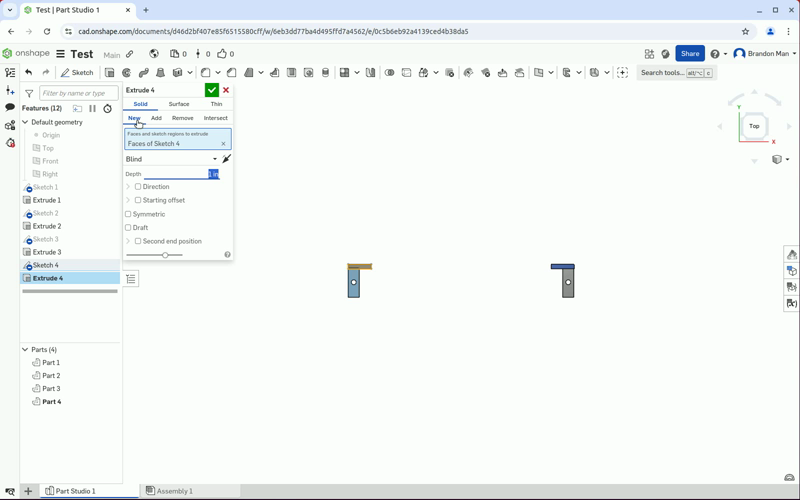
text(10.351)
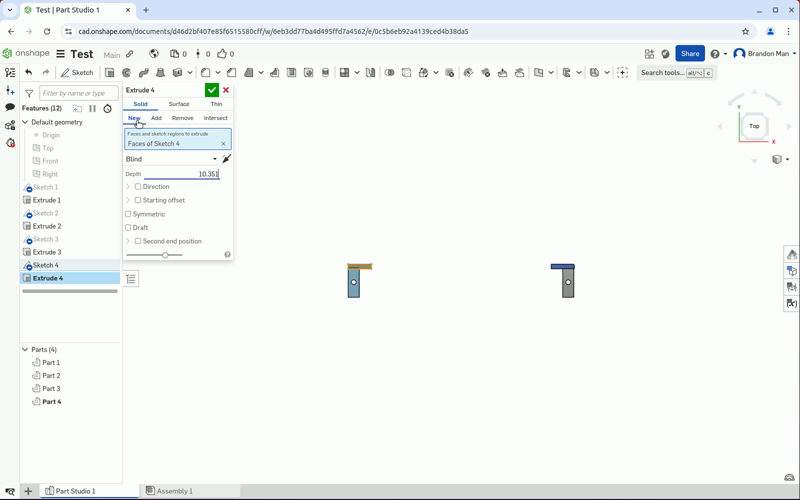
key(enter)
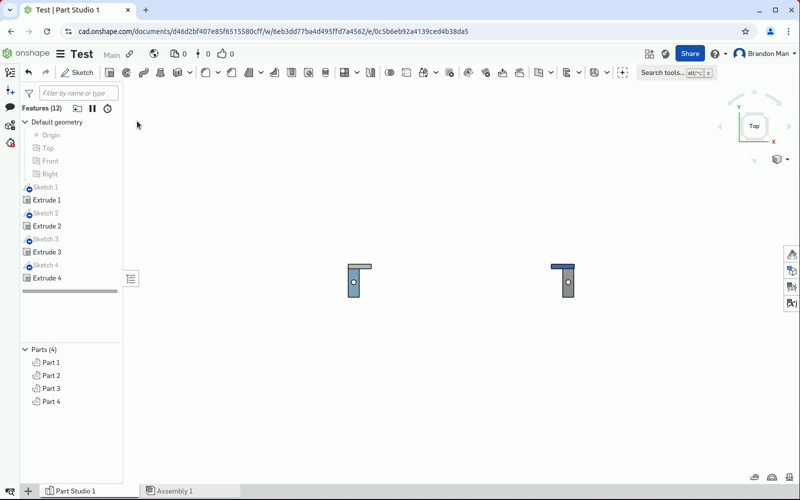
key(shift+h)
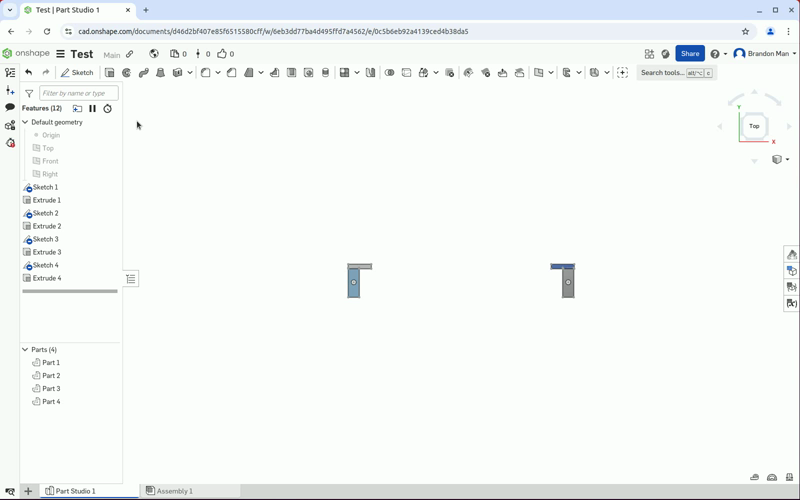
key(shift+h)
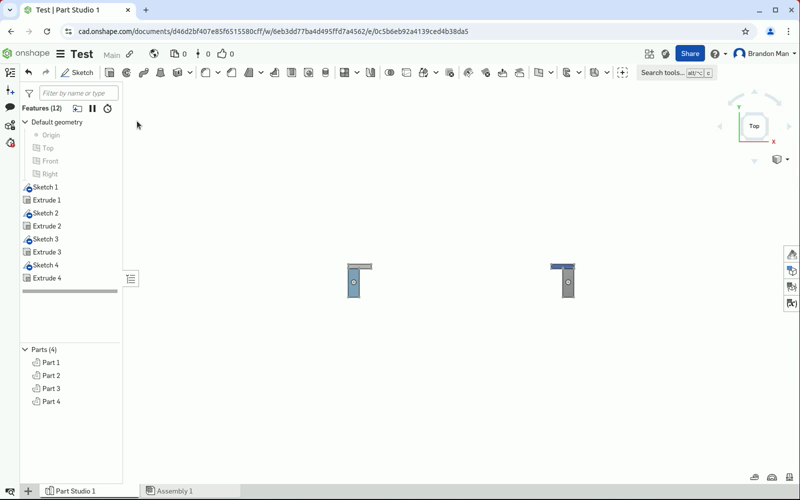
key(shift+7)
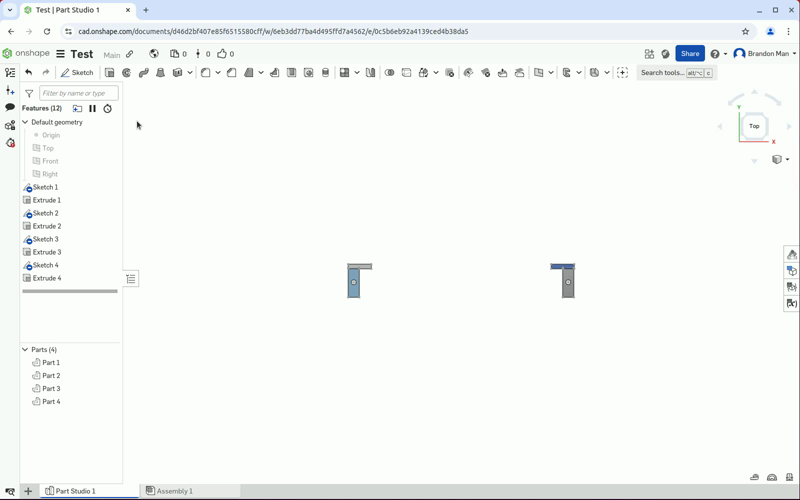
key(up, 3)
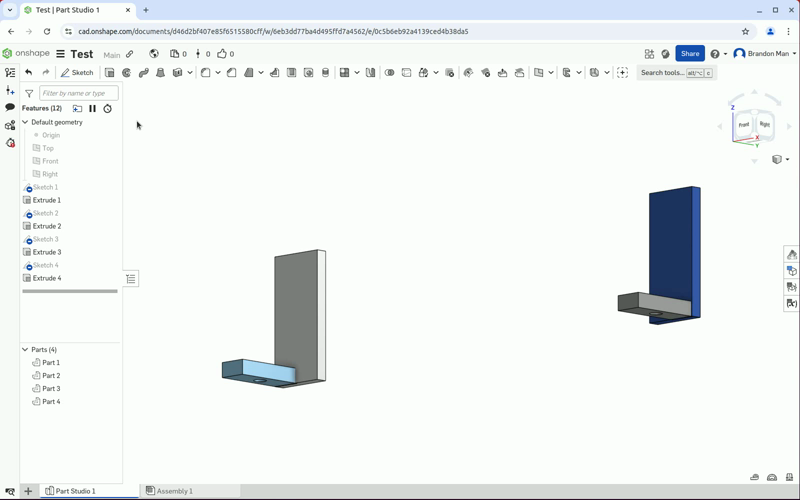
key(left, 3)
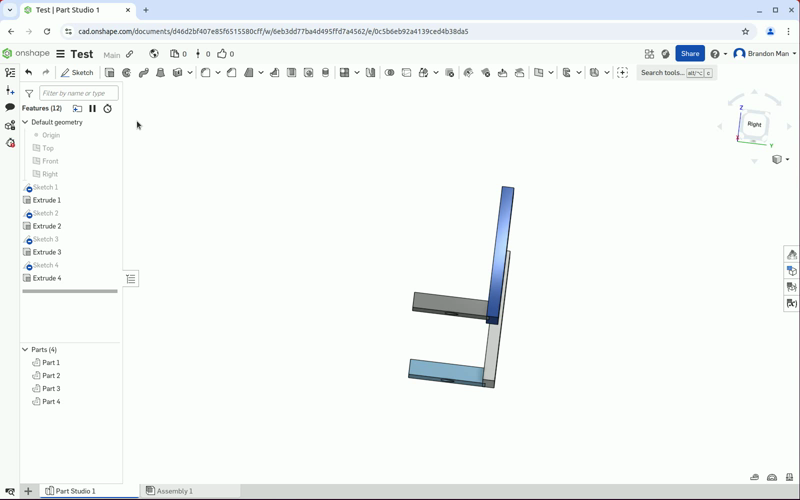
key(right, 3)
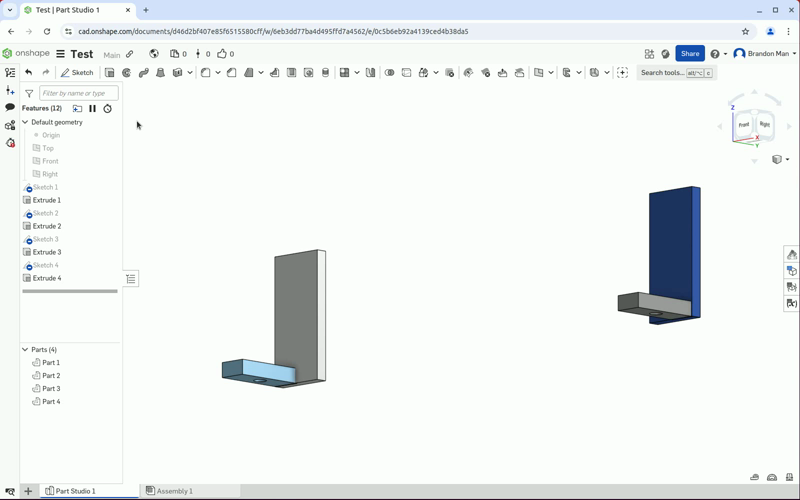
key(down, 3)
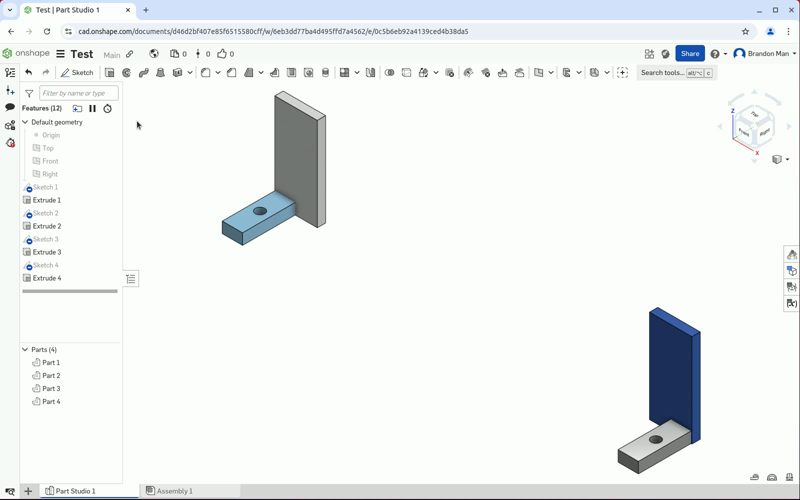
mouse_move(73, 189)
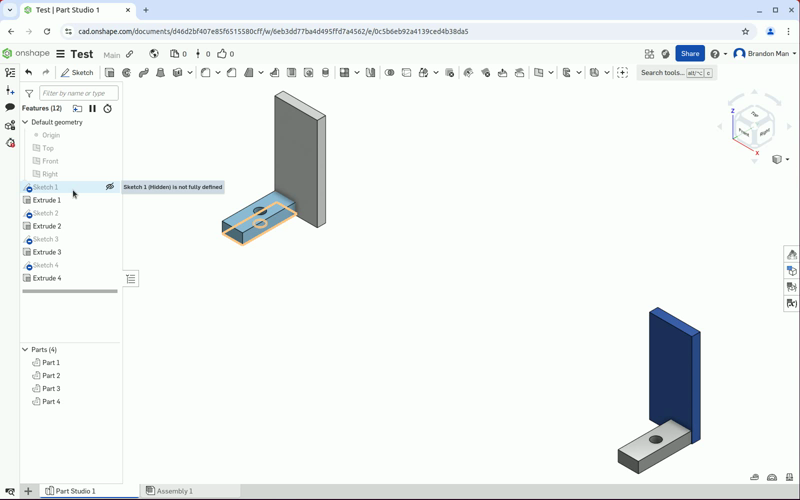
click(73, 189)